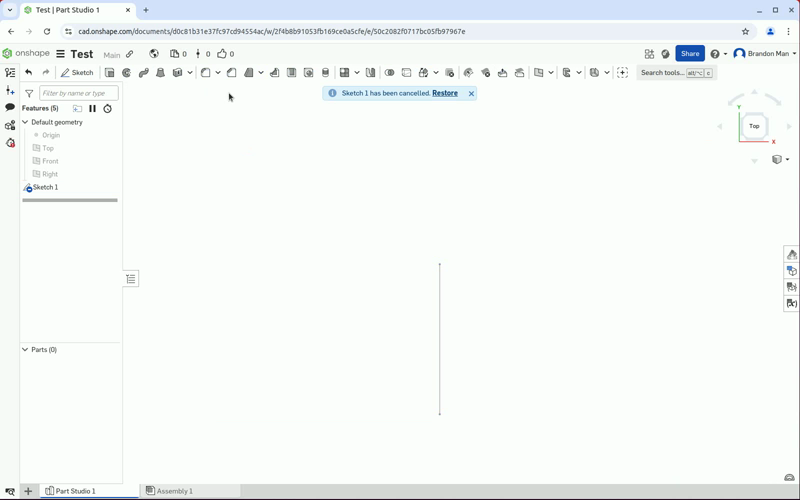
key(shift+h)
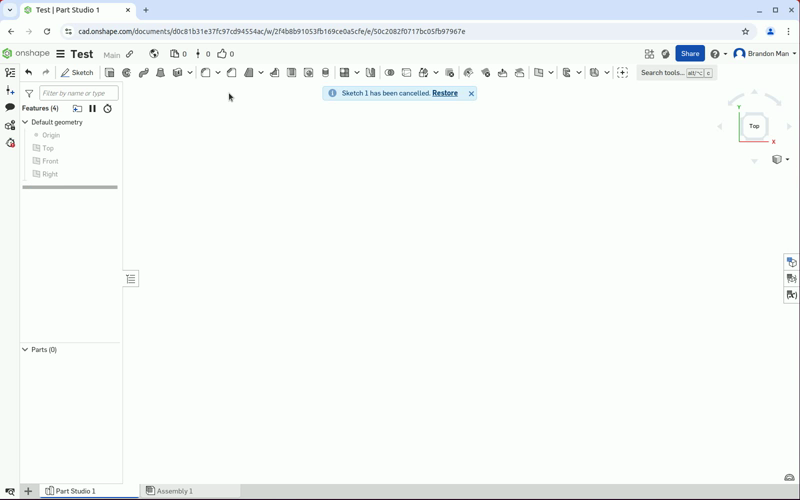
mouse_move(73, 352)
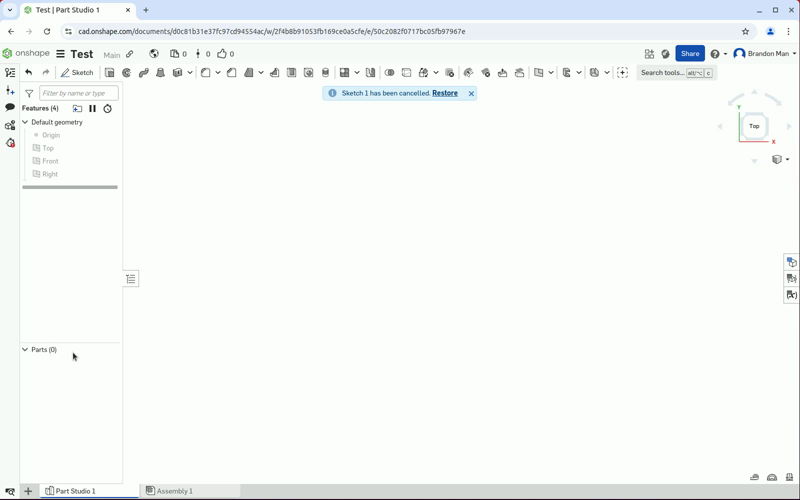
key(y)
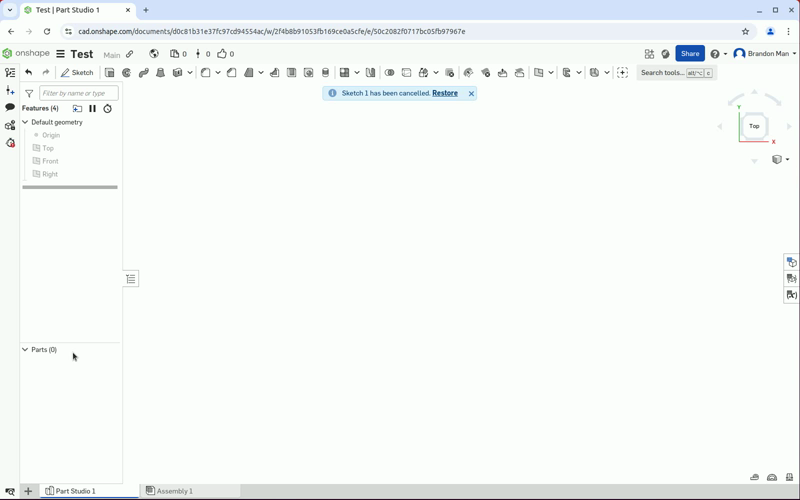
key(shift+p)
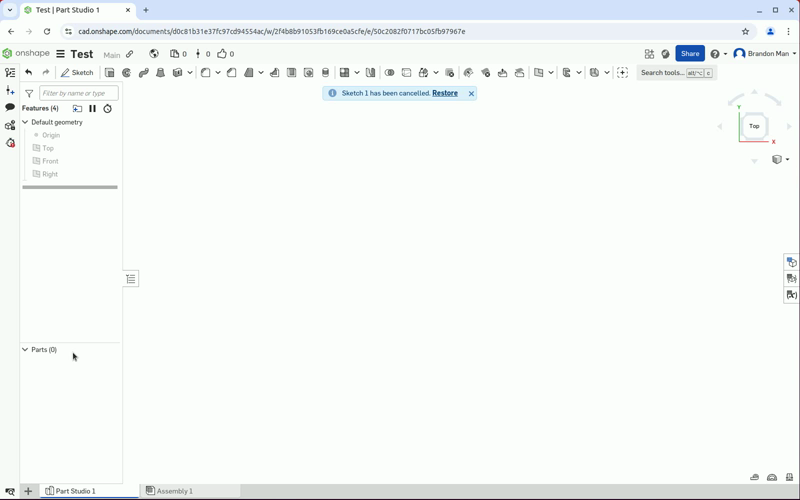
key(space)
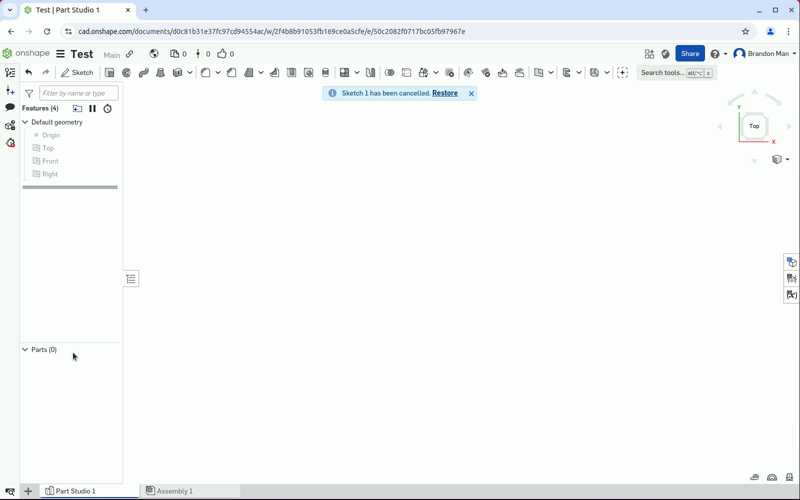
key_down(shift)
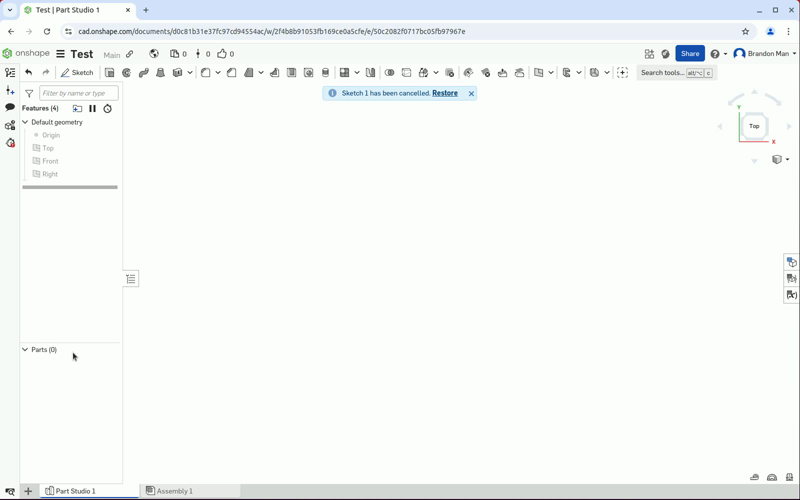
key(up)
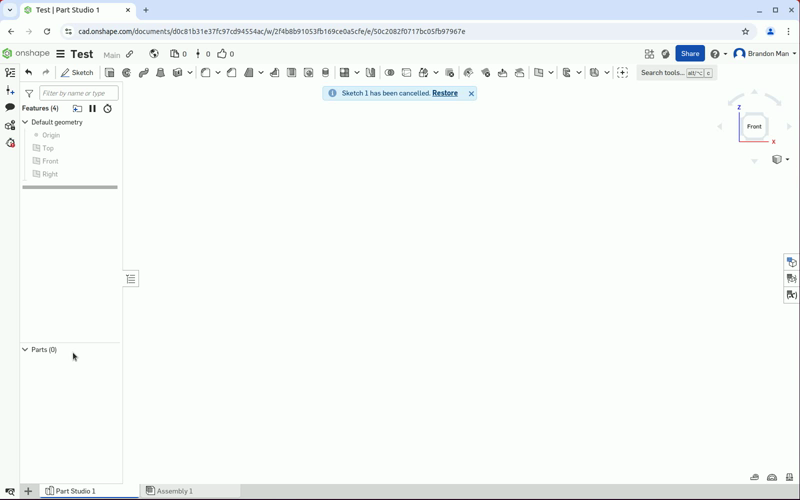
key_up(shift)
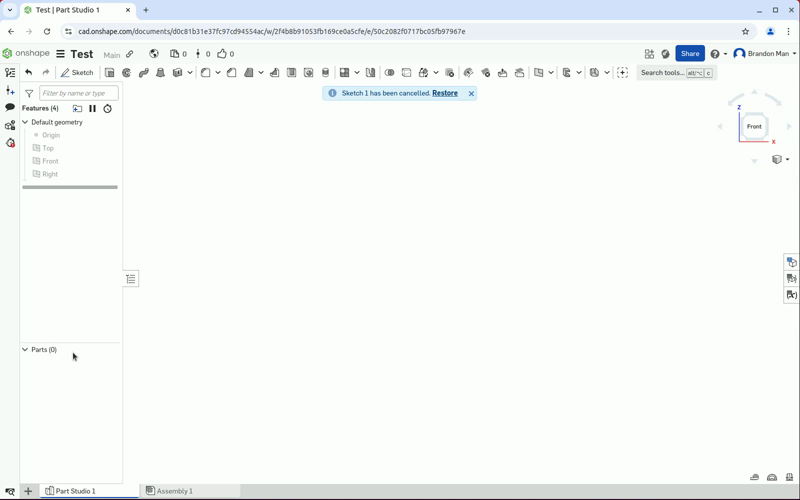
mouse_move(73, 352)
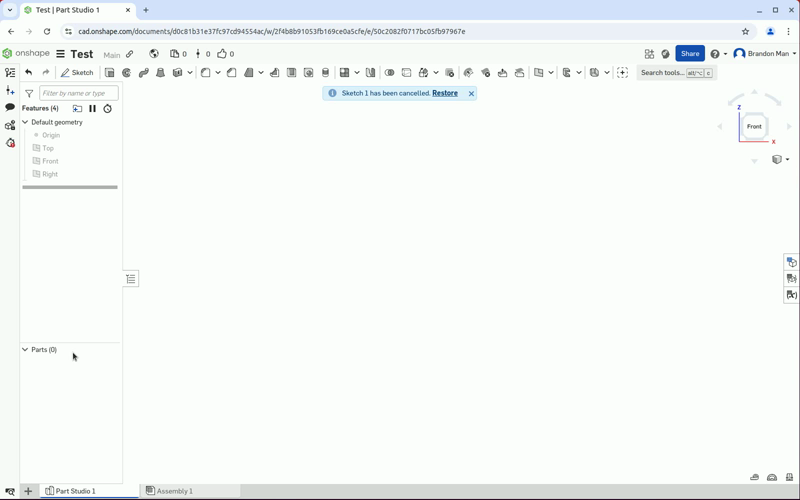
key(shift+y)
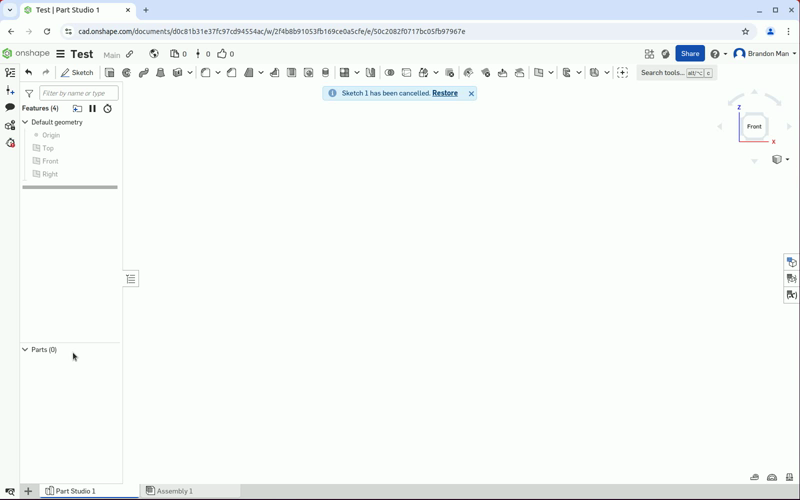
key(shift+s)
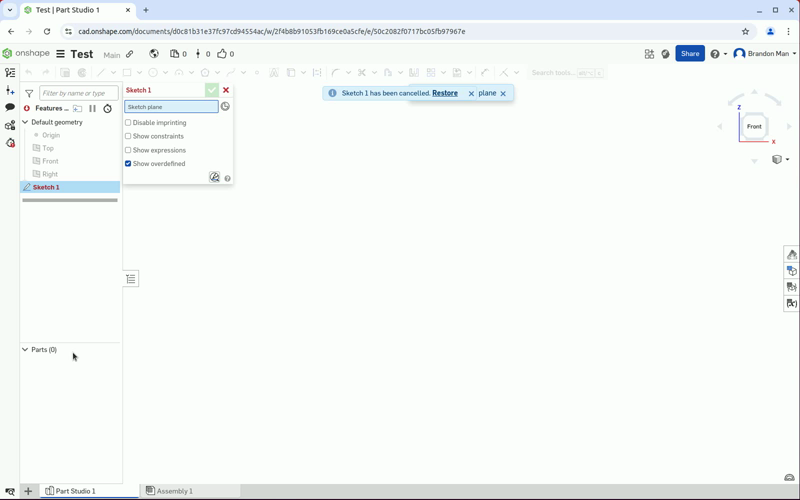
mouse_move(73, 163)
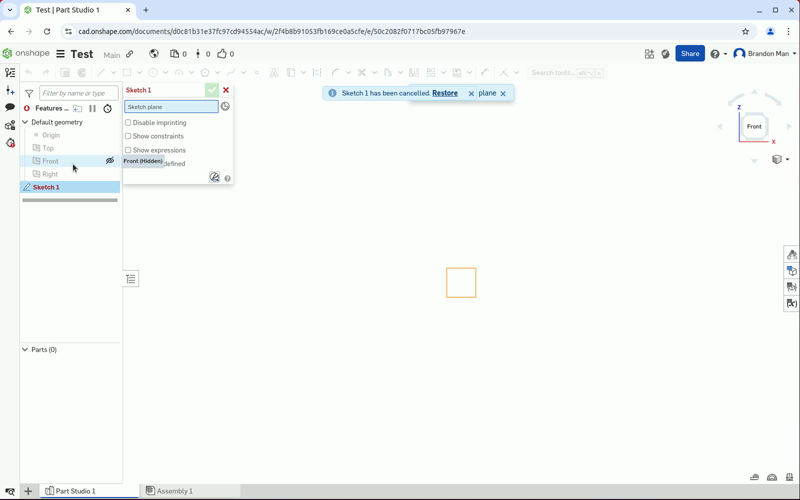
click(73, 163)
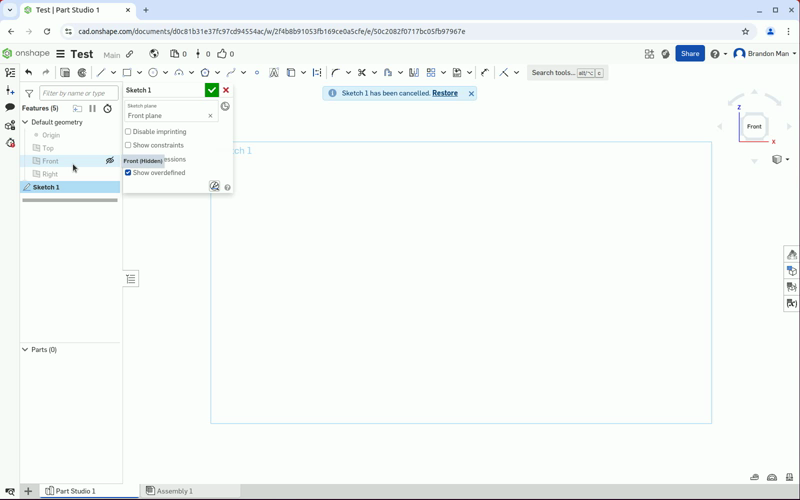
mouse_move(73, 352)
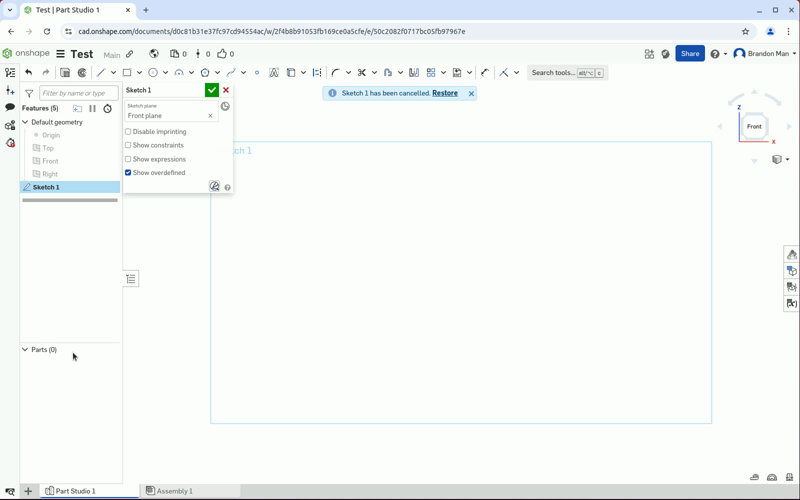
key(y)
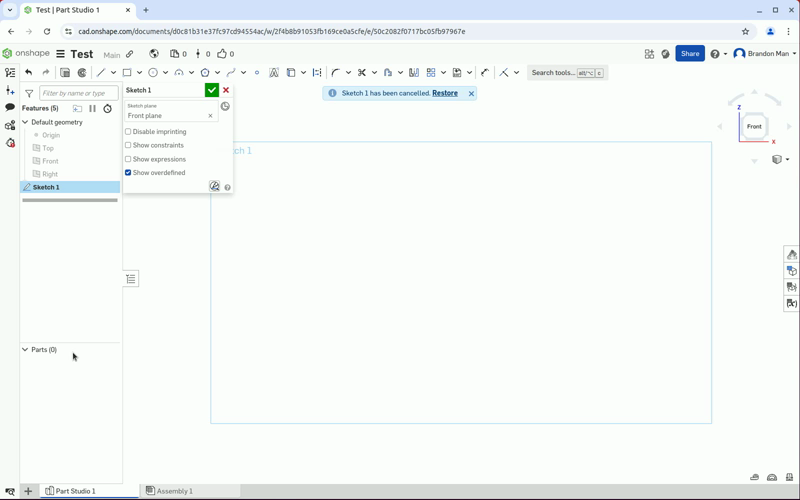
key(a)
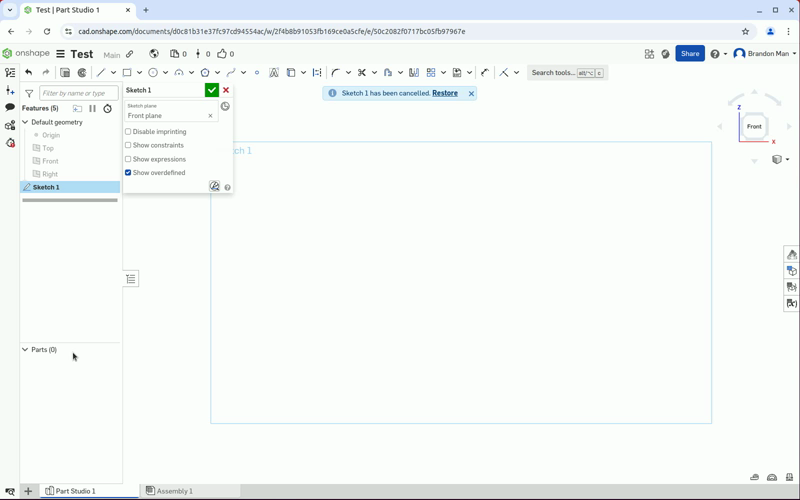
key_down(shift)
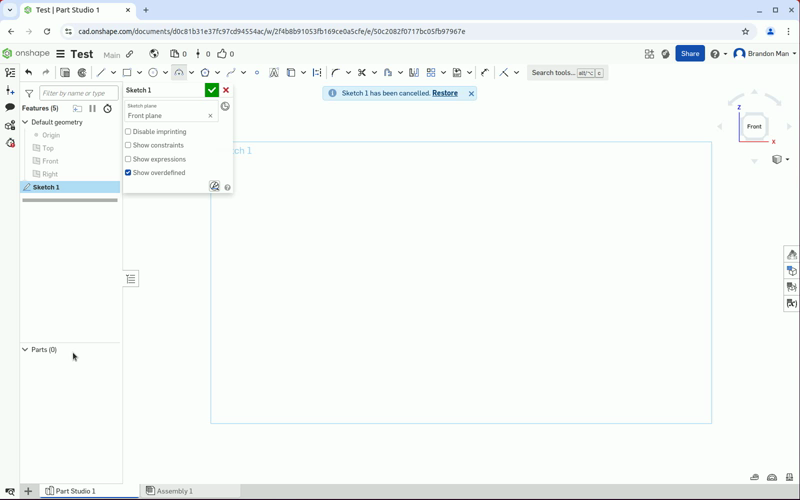
mouse_move(478, 352)
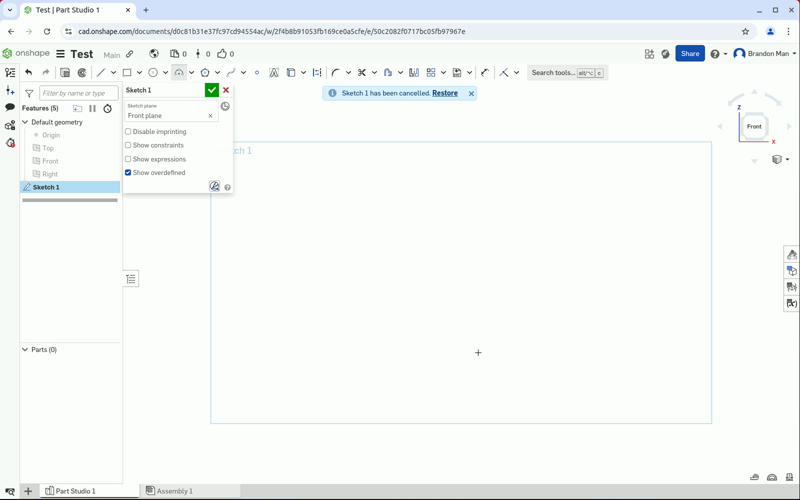
click(478, 352)
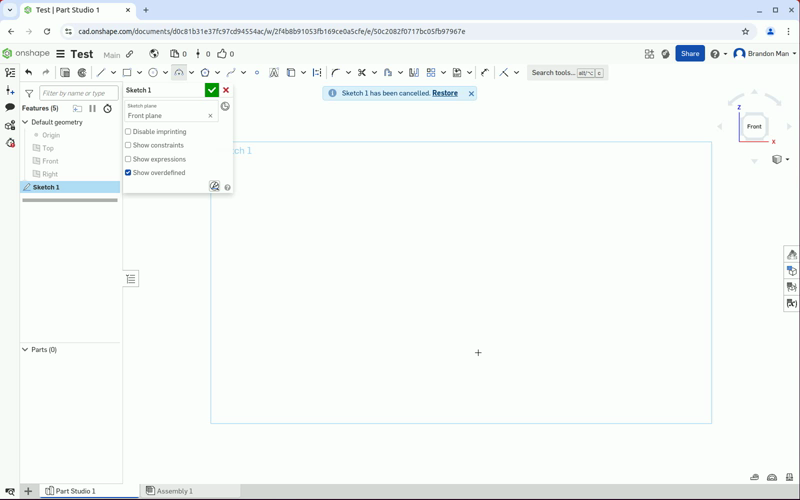
key_up(shift)
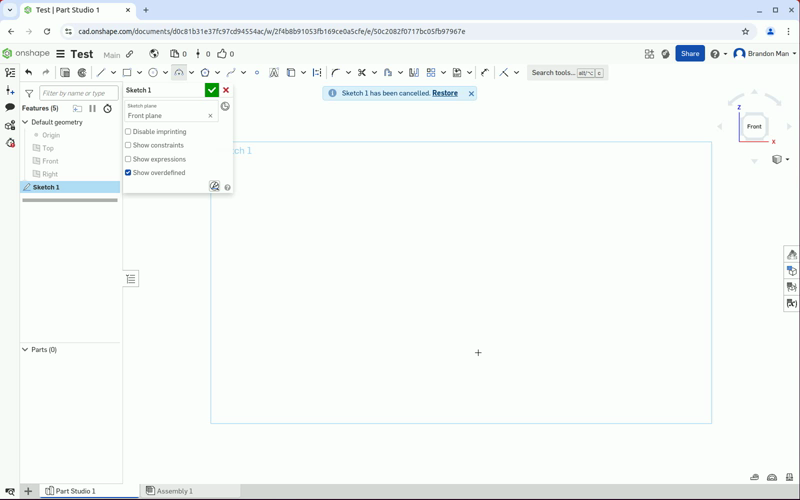
key_down(shift)
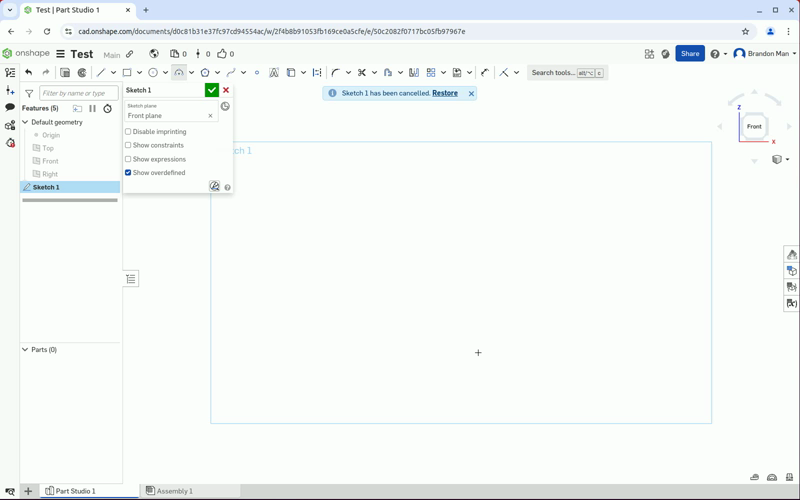
mouse_move(483, 351)
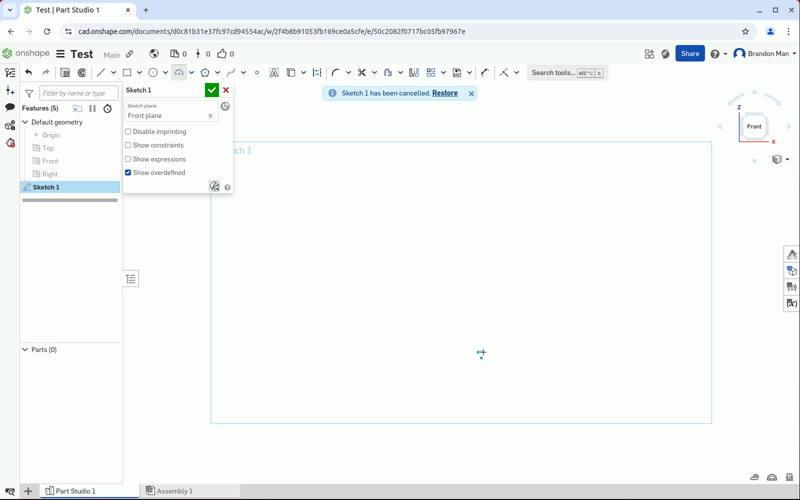
scroll(6)
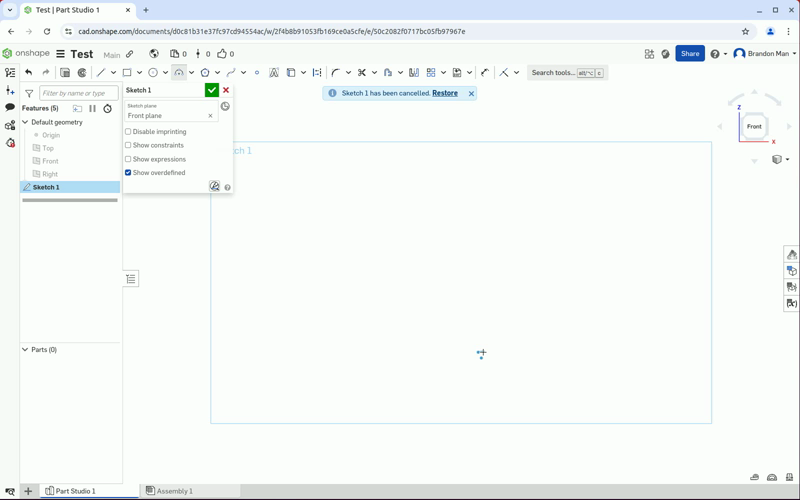
scroll(6)
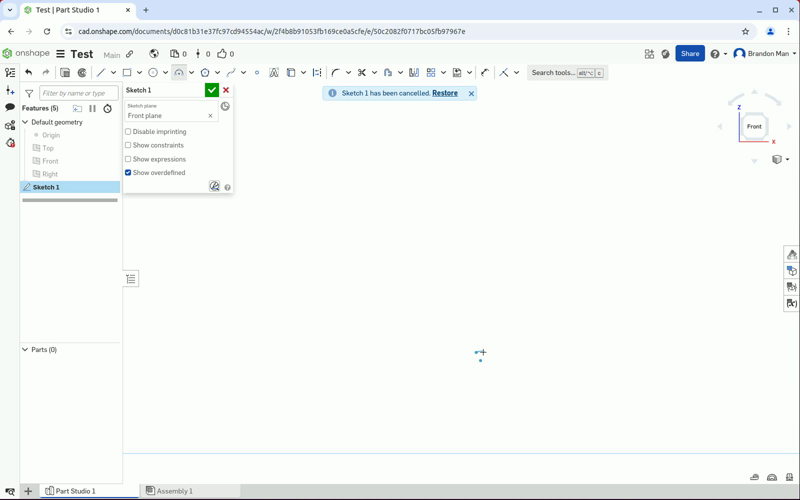
scroll(6)
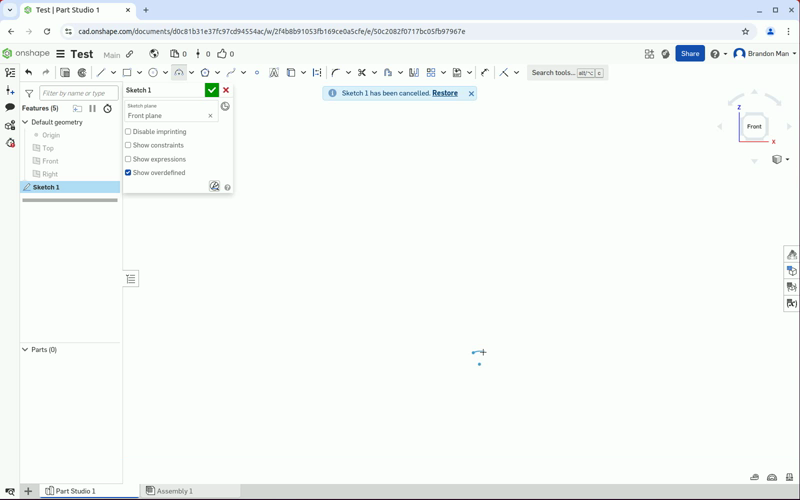
scroll(6)
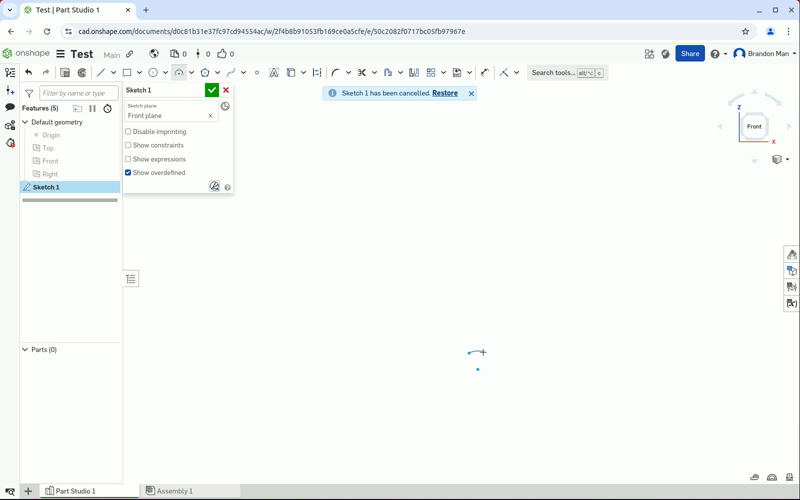
scroll(6)
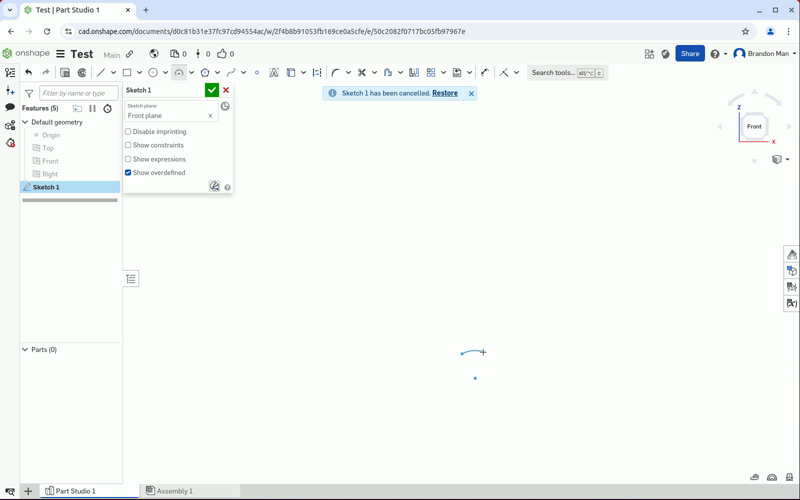
scroll(6)
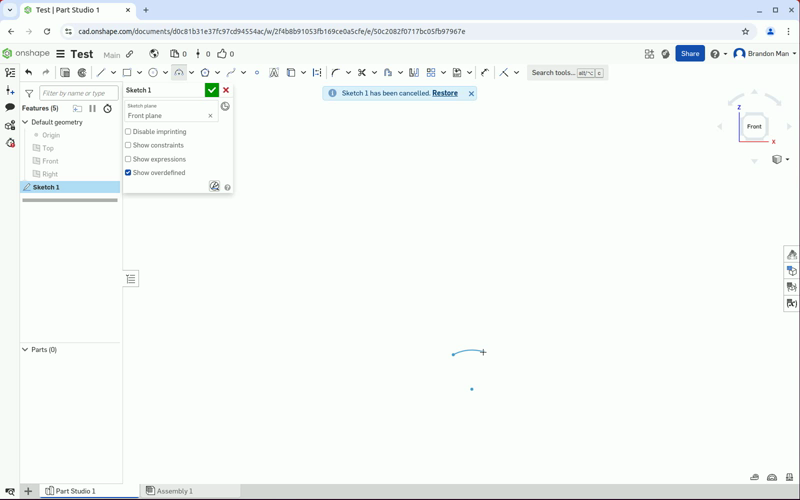
scroll(6)
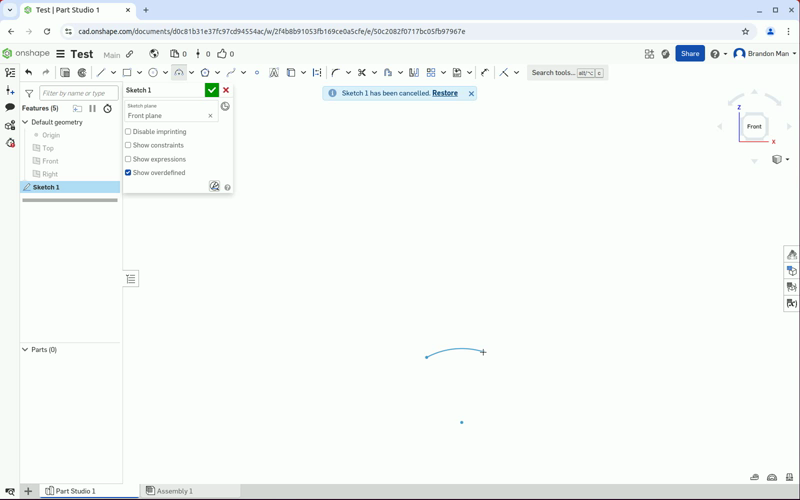
click(483, 351)
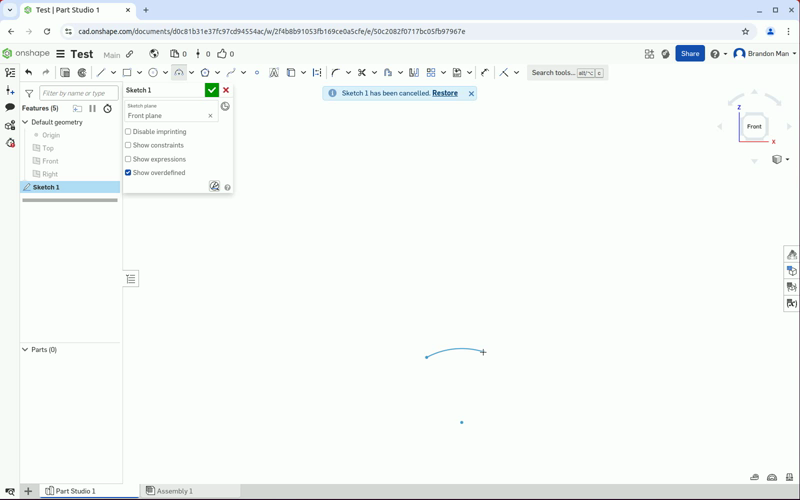
scroll(-6)
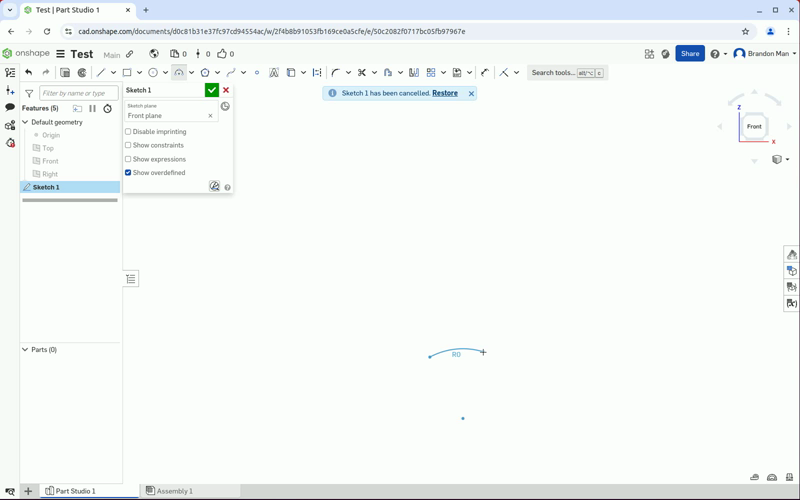
scroll(-6)
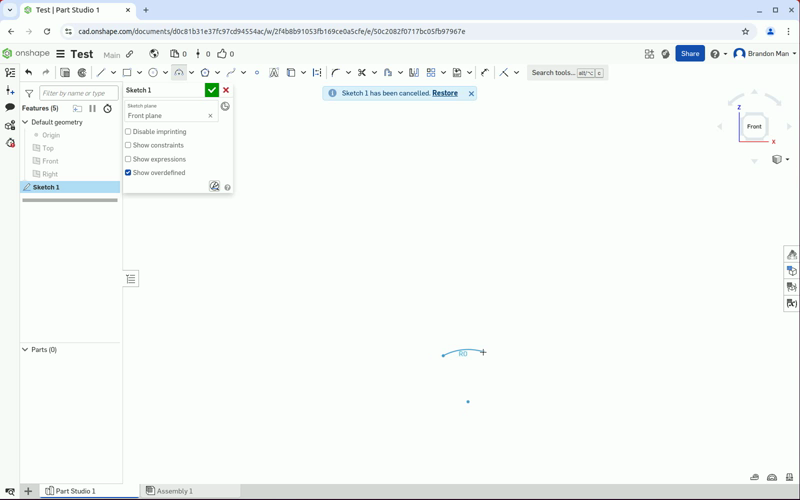
scroll(-6)
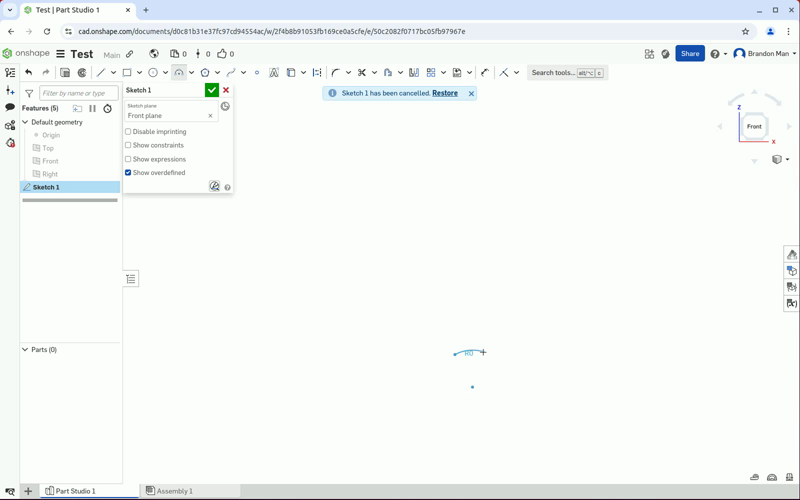
scroll(-6)
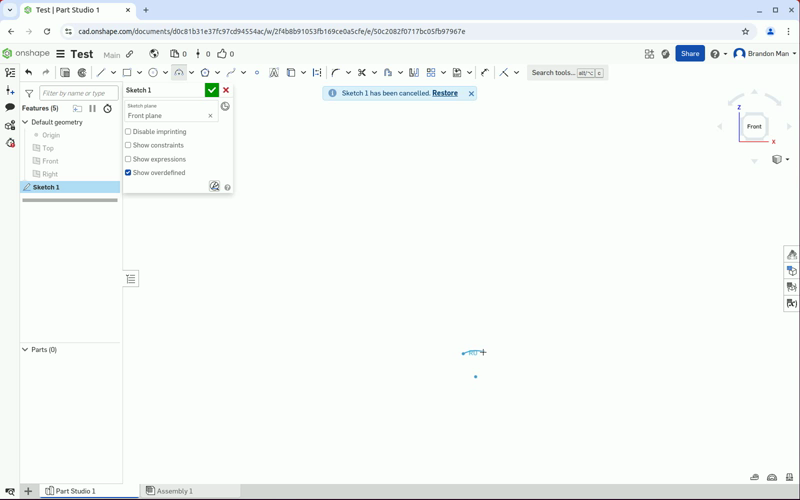
scroll(-6)
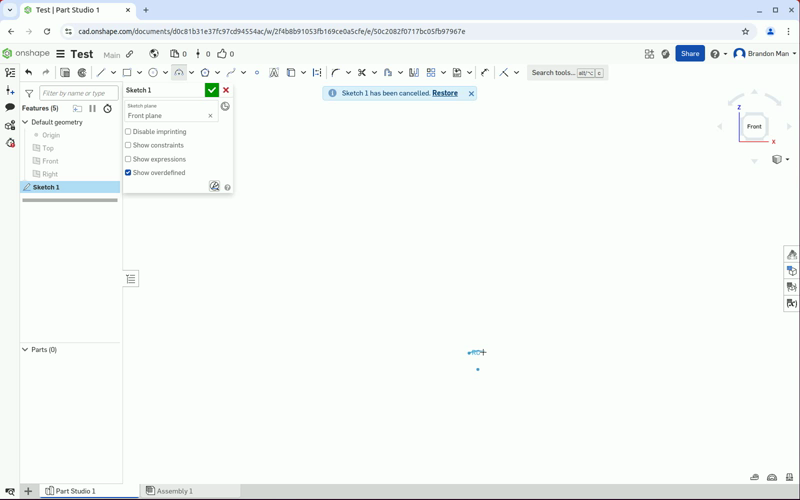
scroll(-6)
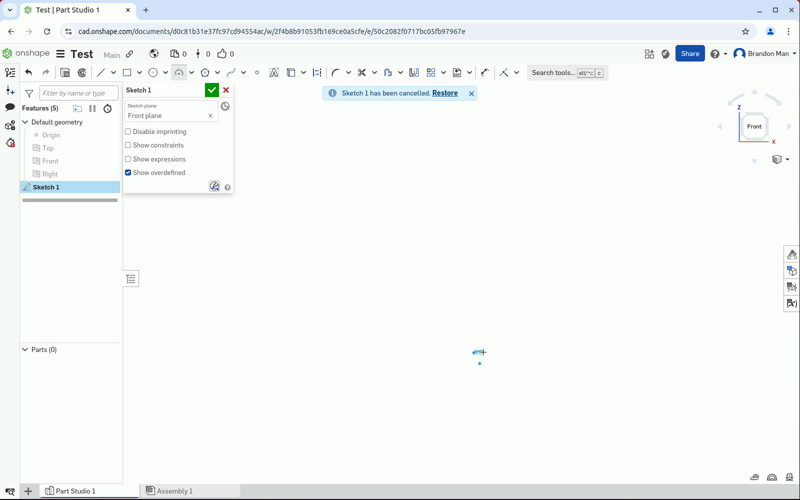
scroll(-6)
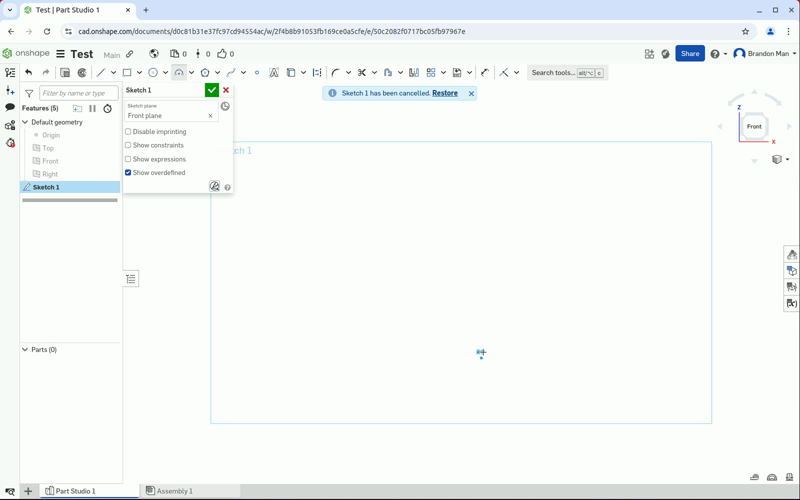
mouse_move(480, 352)
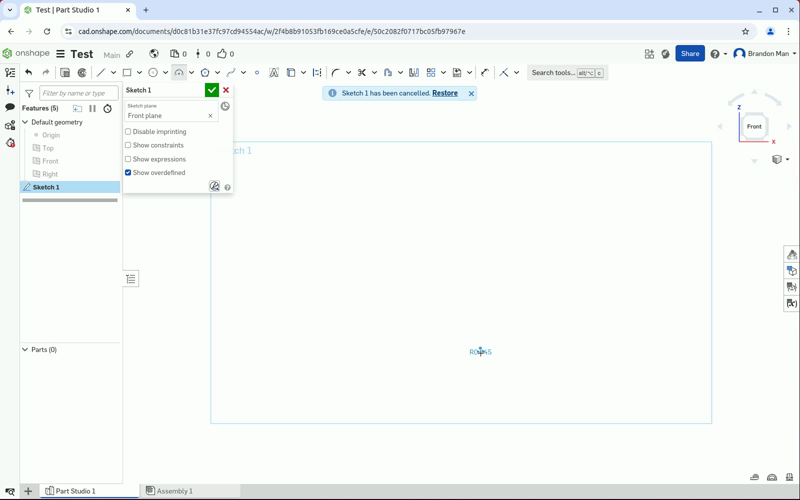
scroll(6)
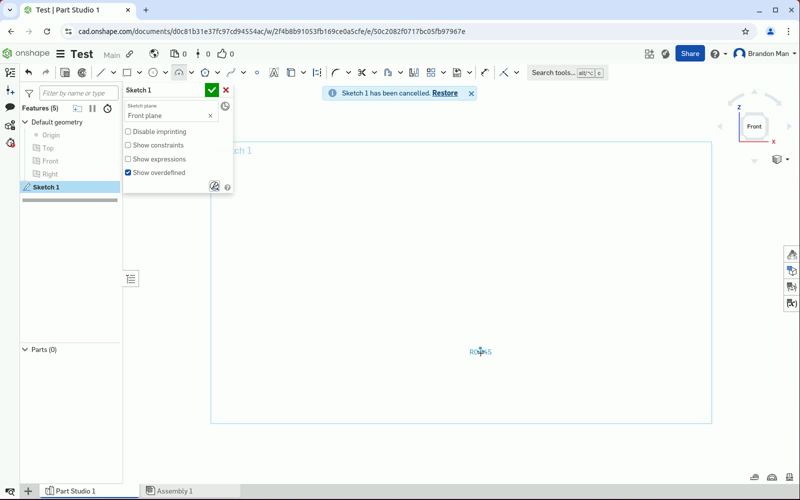
scroll(6)
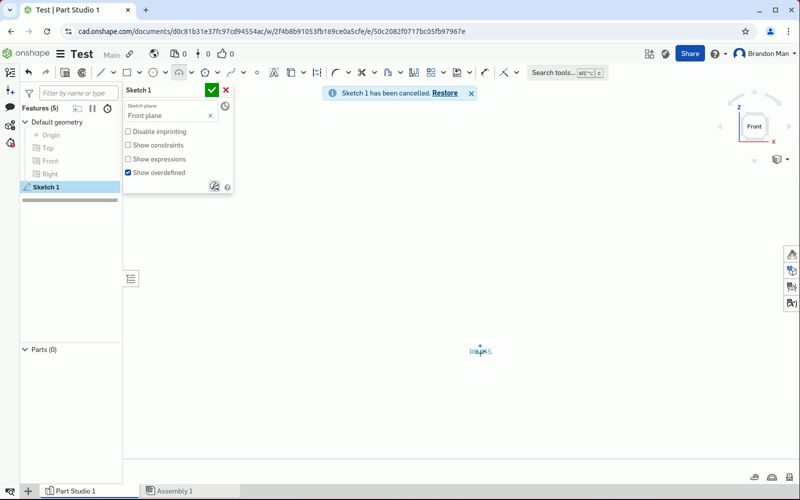
scroll(6)
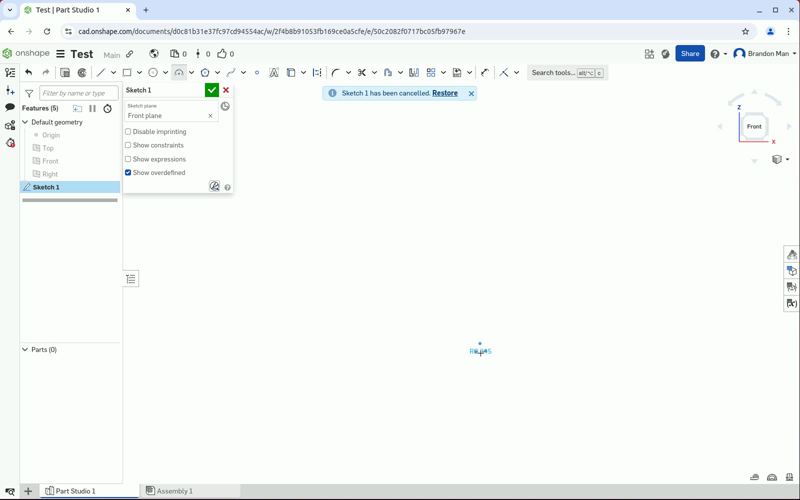
scroll(6)
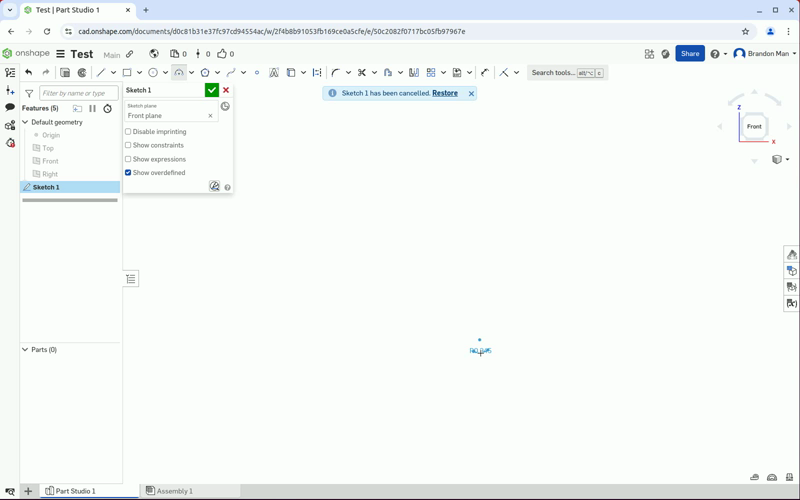
scroll(6)
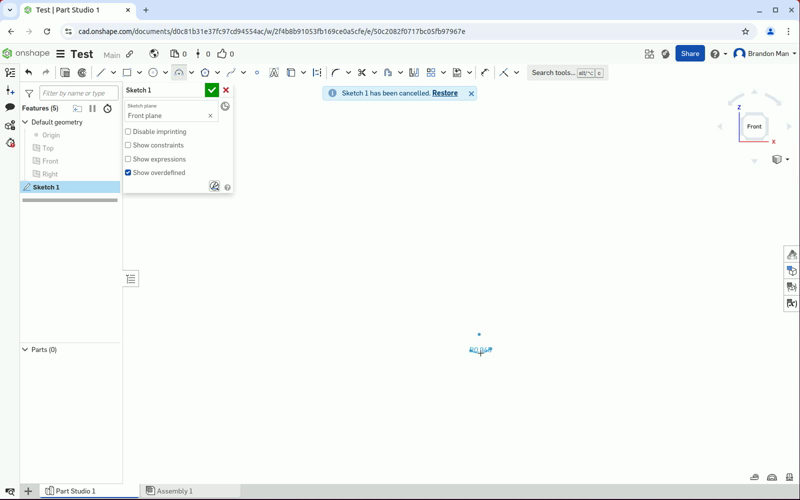
scroll(6)
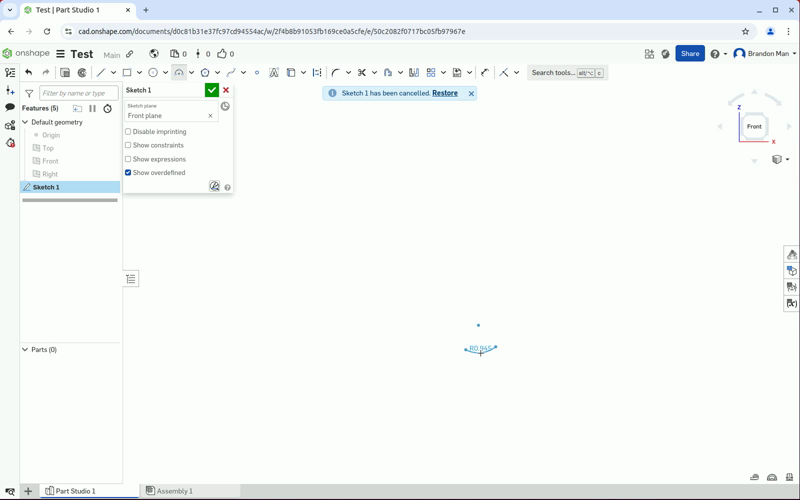
scroll(6)
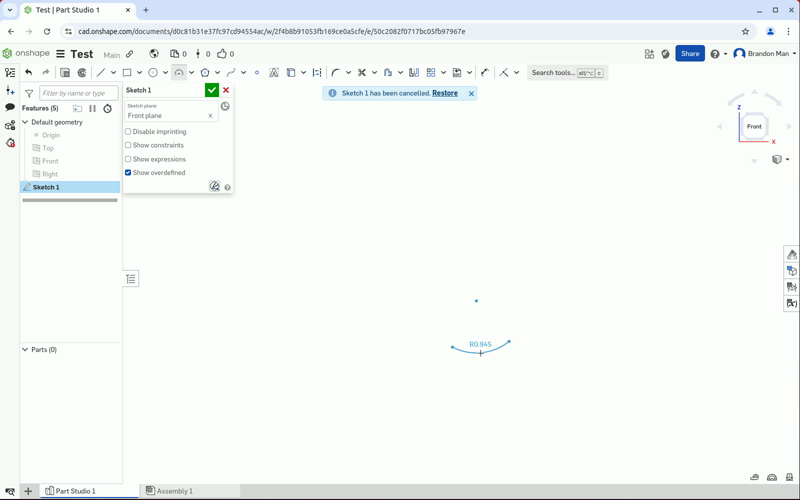
click(480, 352)
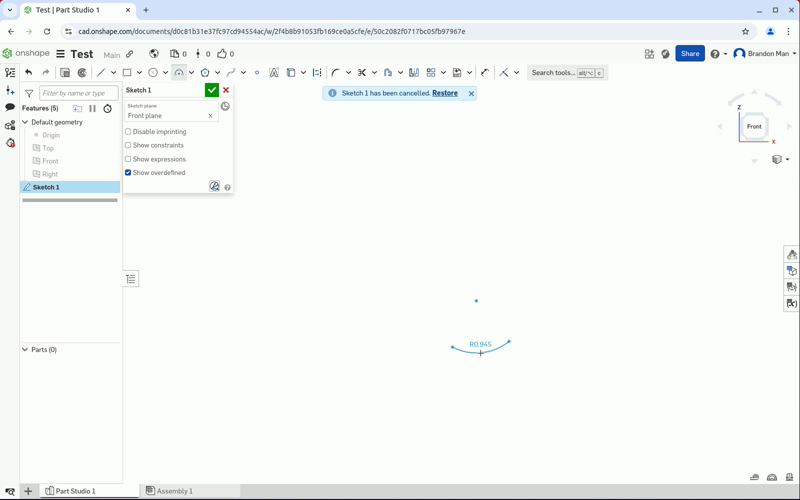
scroll(-6)
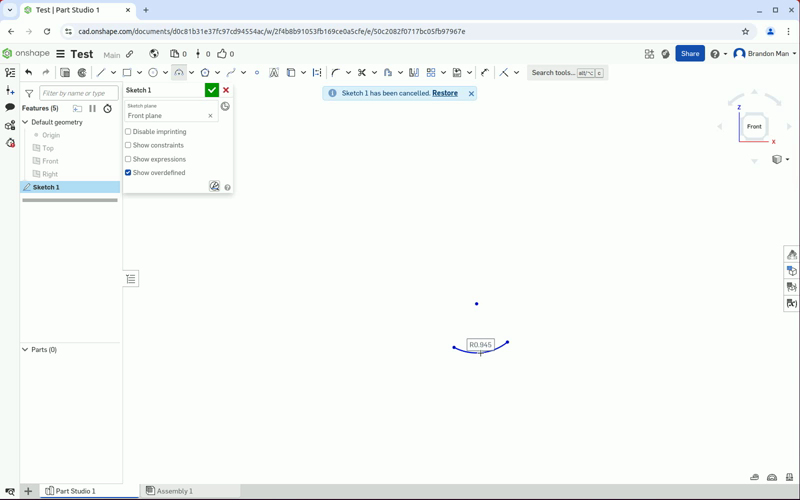
scroll(-6)
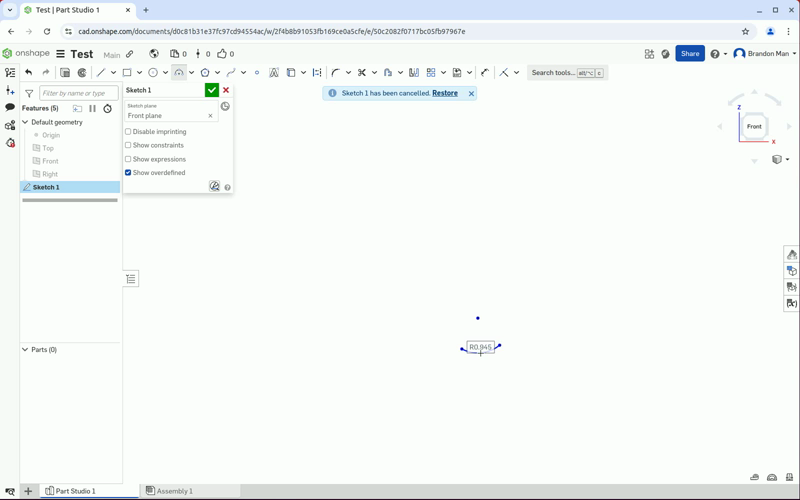
scroll(-6)
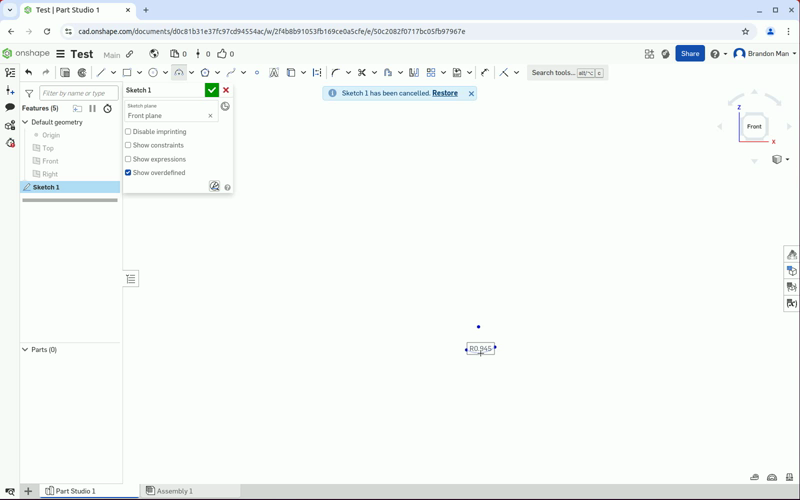
scroll(-6)
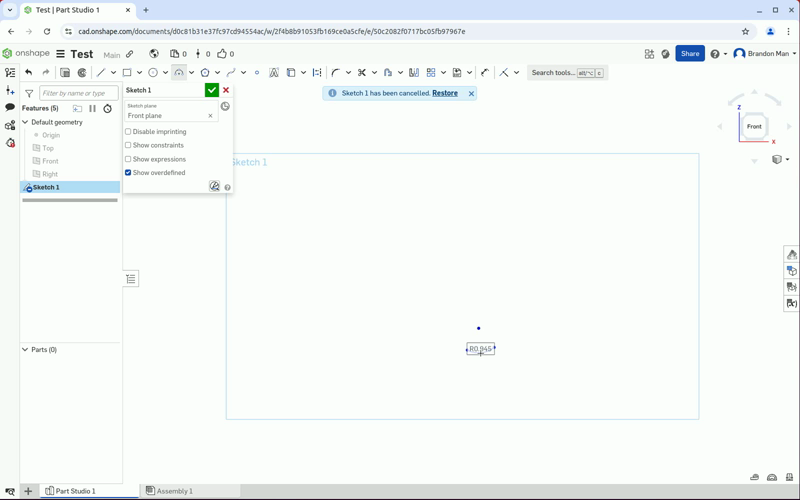
scroll(-6)
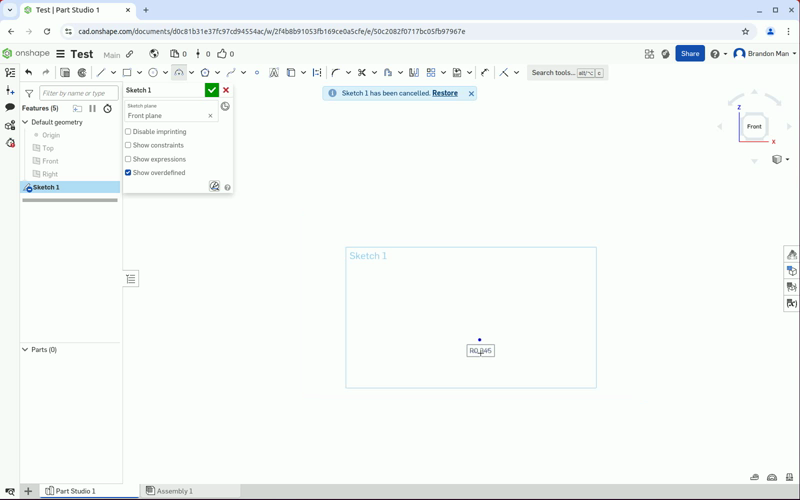
scroll(-6)
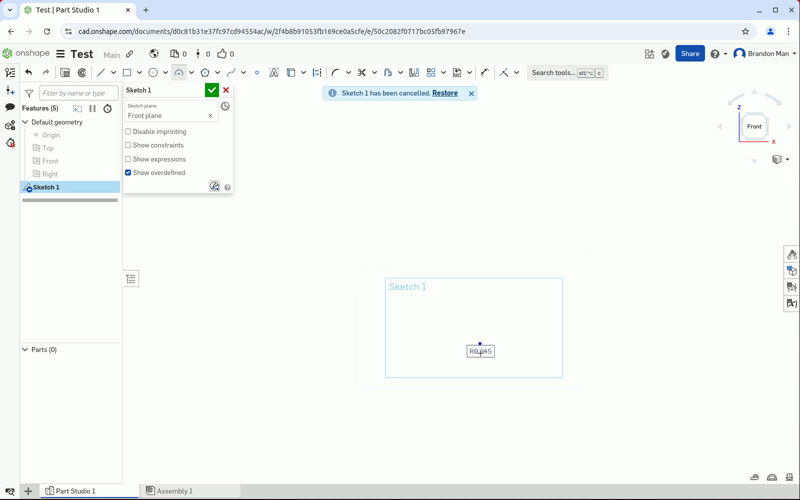
scroll(-6)
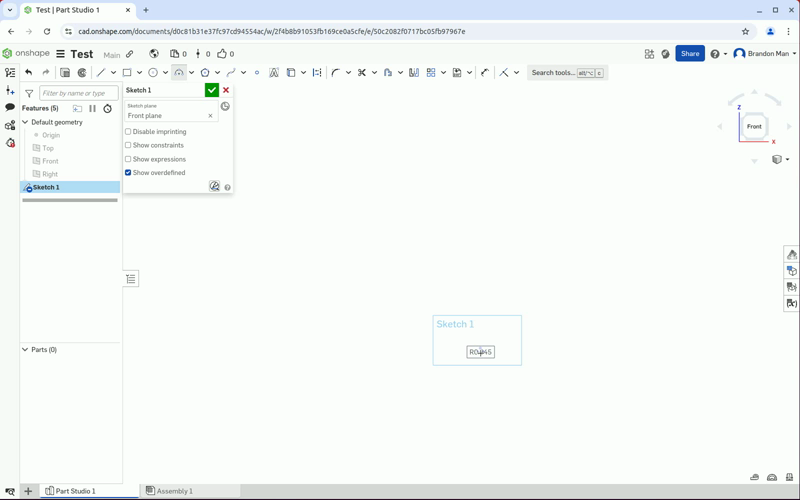
key_up(shift)
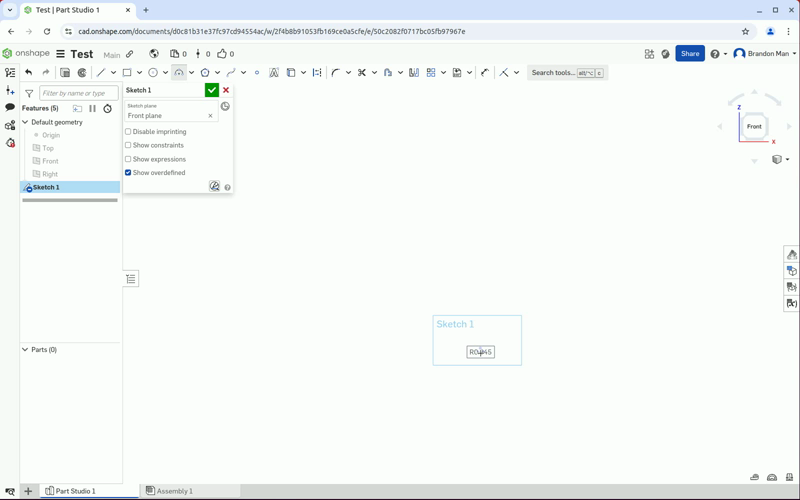
key(esc)
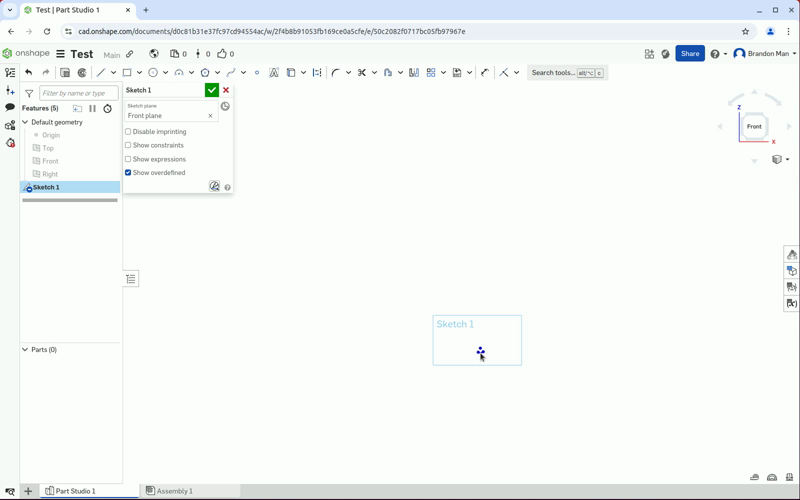
key(l)
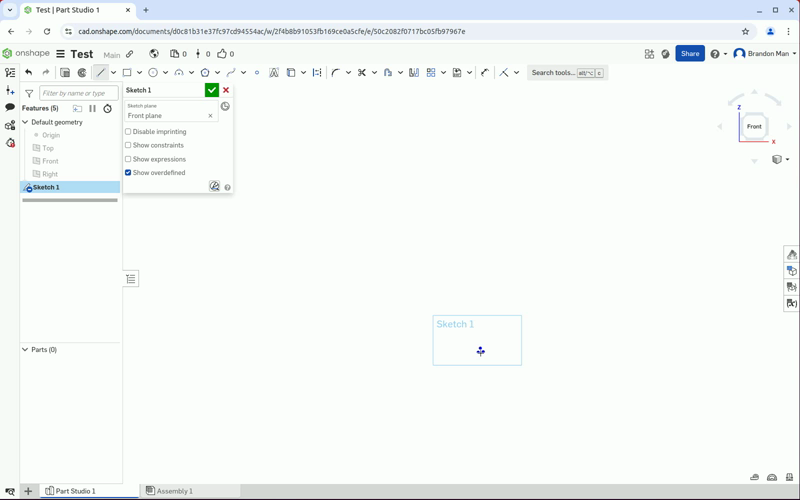
mouse_move(483, 351)
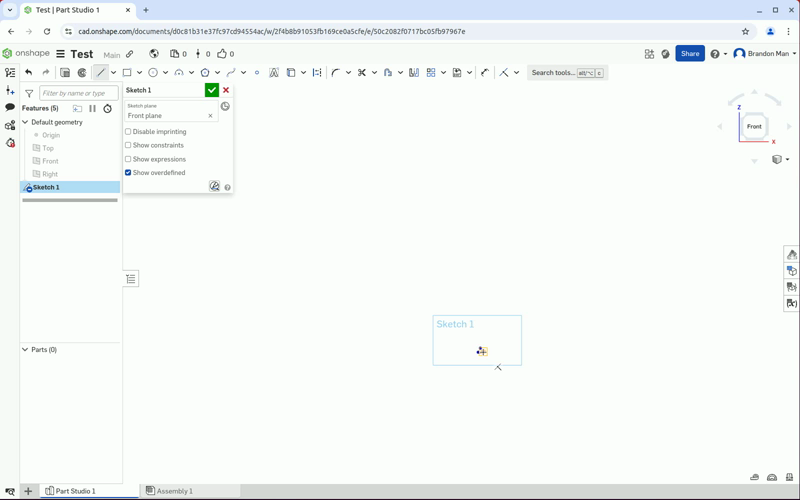
scroll(6)
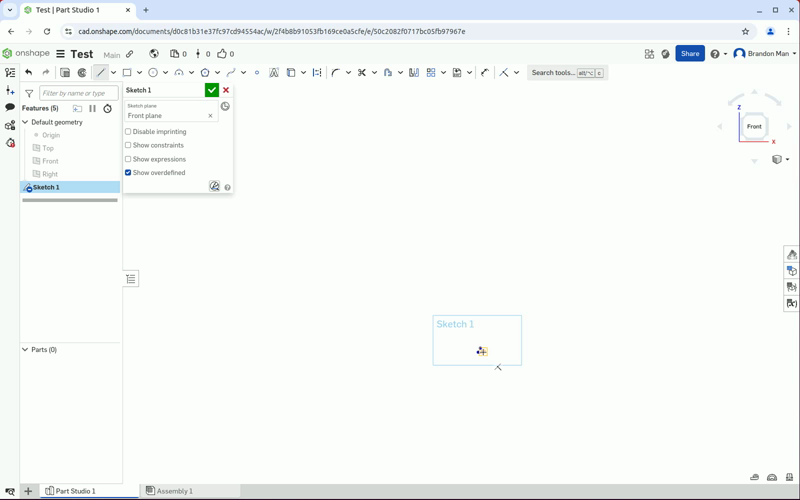
scroll(6)
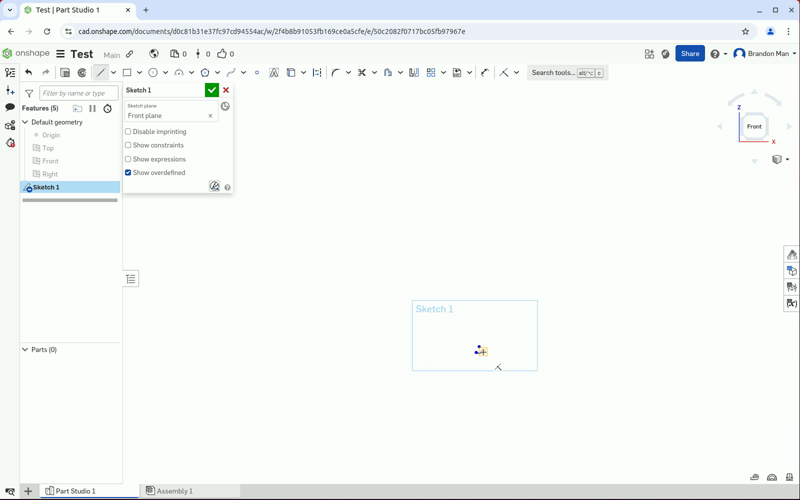
scroll(6)
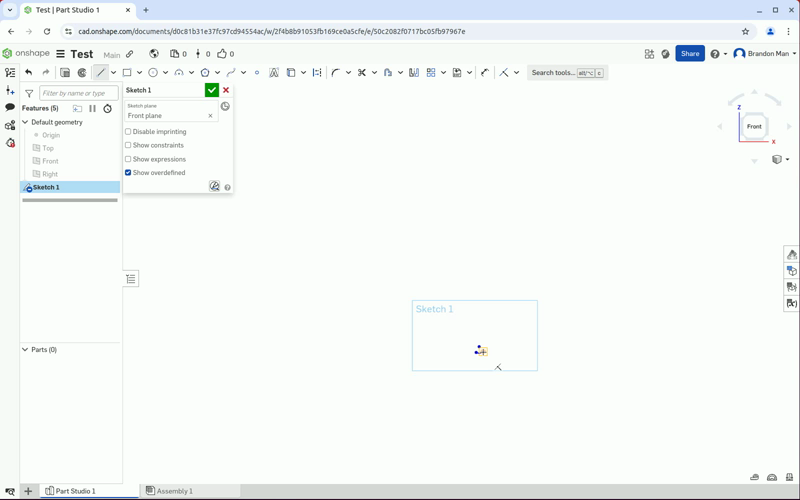
scroll(6)
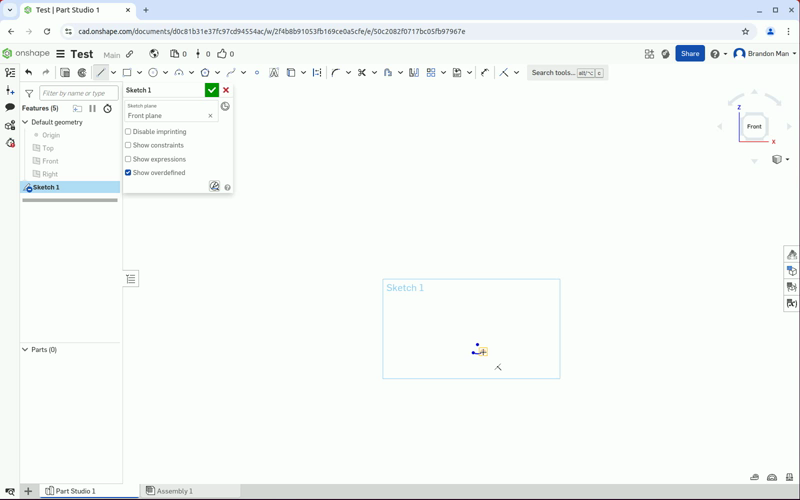
scroll(6)
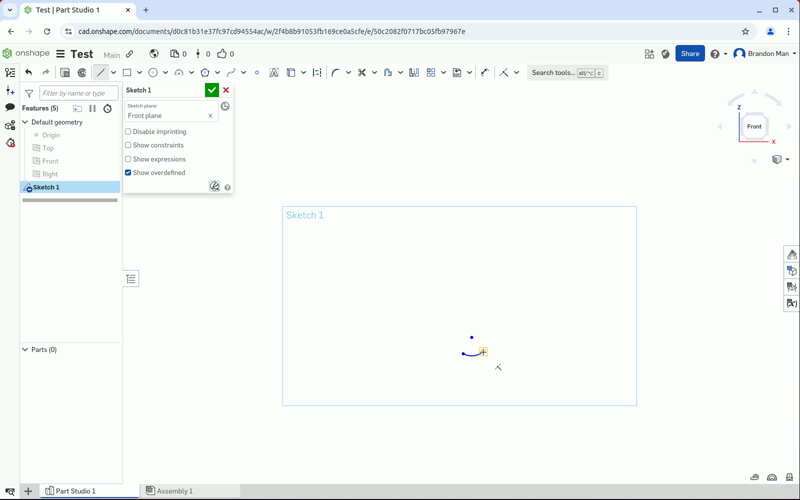
scroll(6)
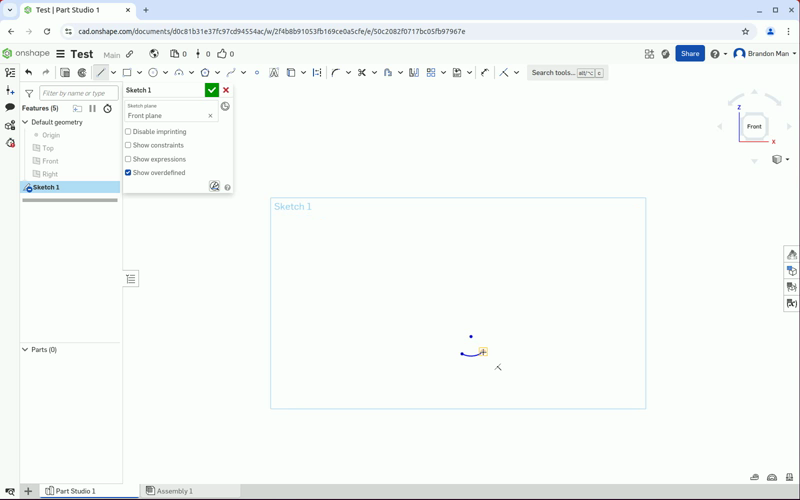
scroll(6)
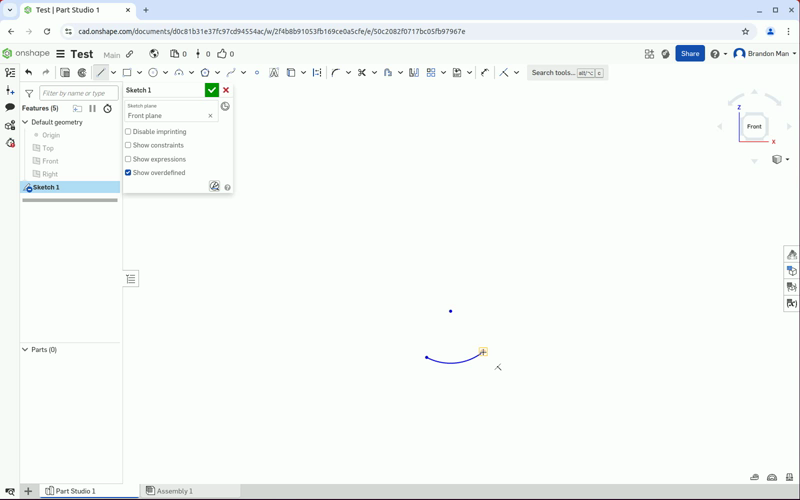
click(483, 351)
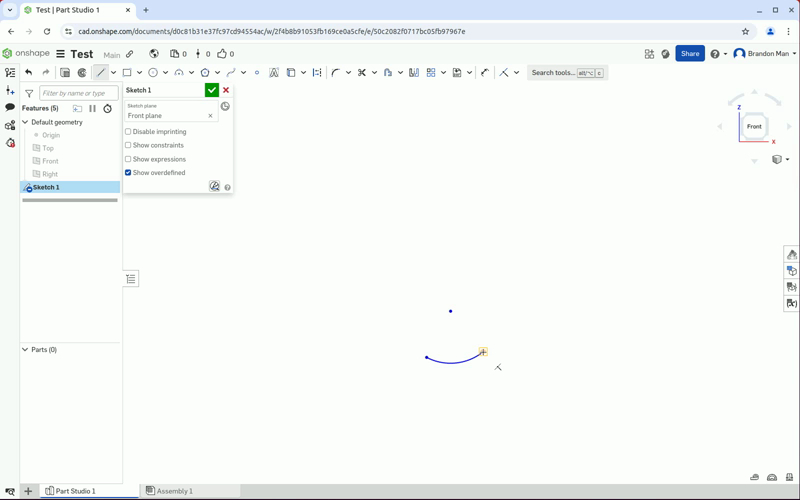
scroll(-6)
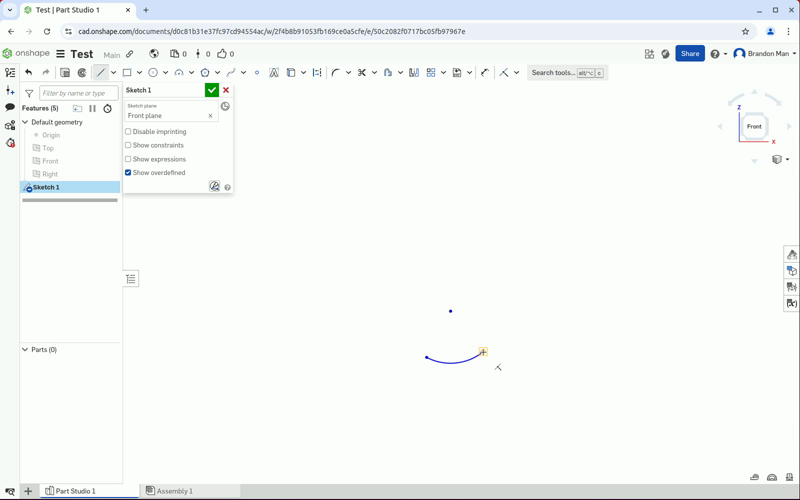
scroll(-6)
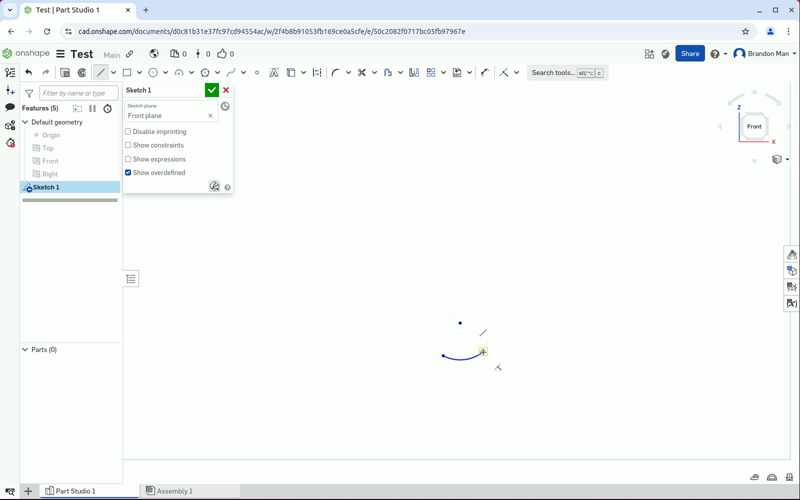
scroll(-6)
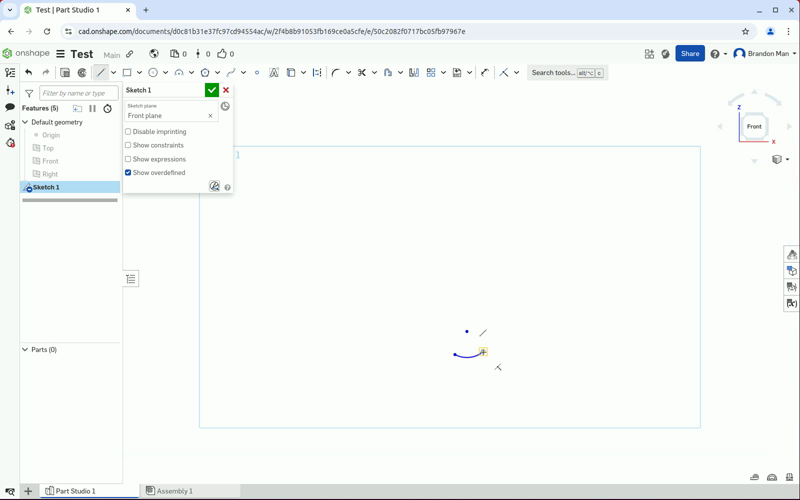
scroll(-6)
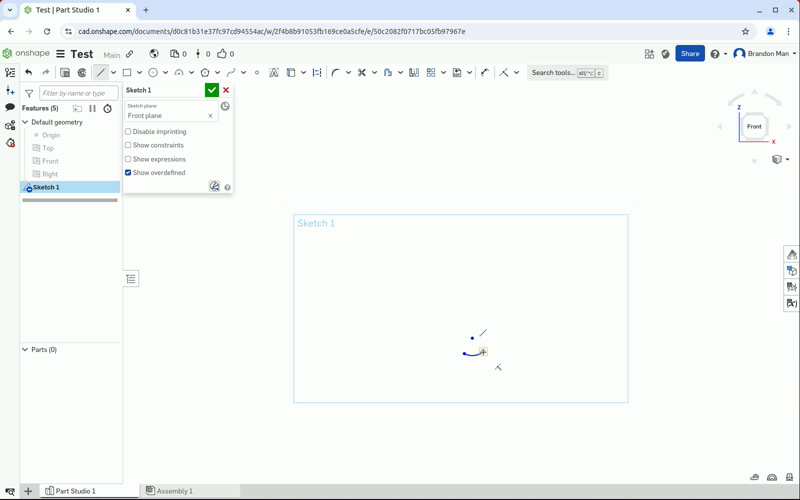
scroll(-6)
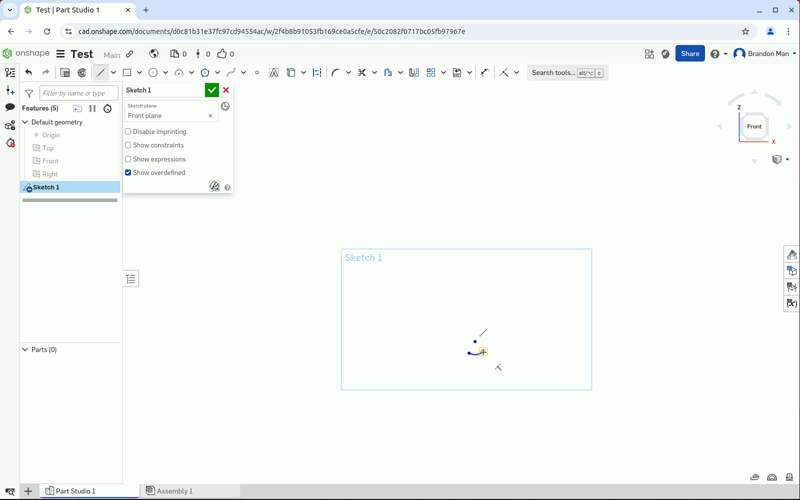
scroll(-6)
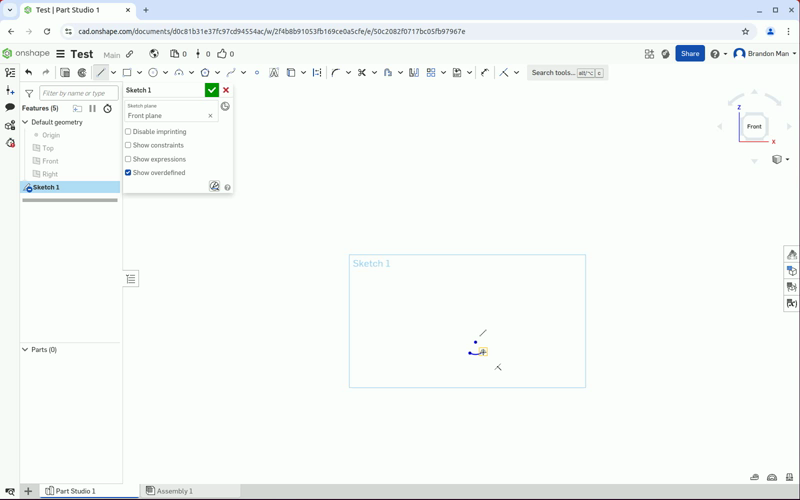
scroll(-6)
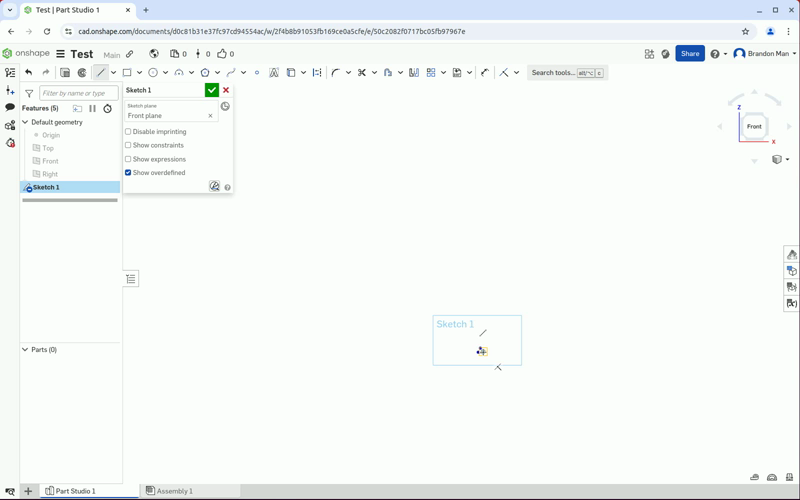
mouse_move(513, 351)
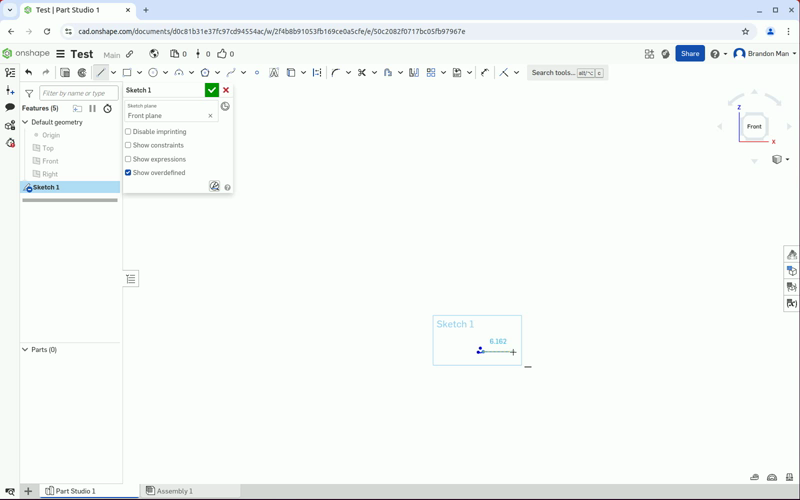
key_down(shift)
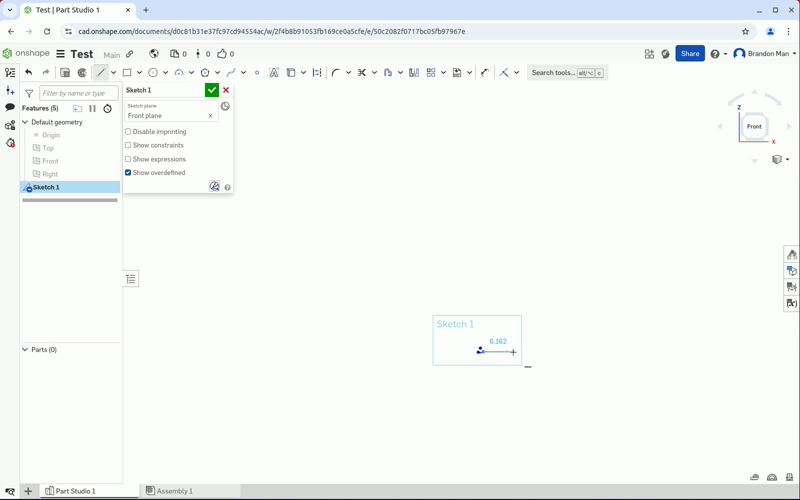
mouse_move(478, 352)
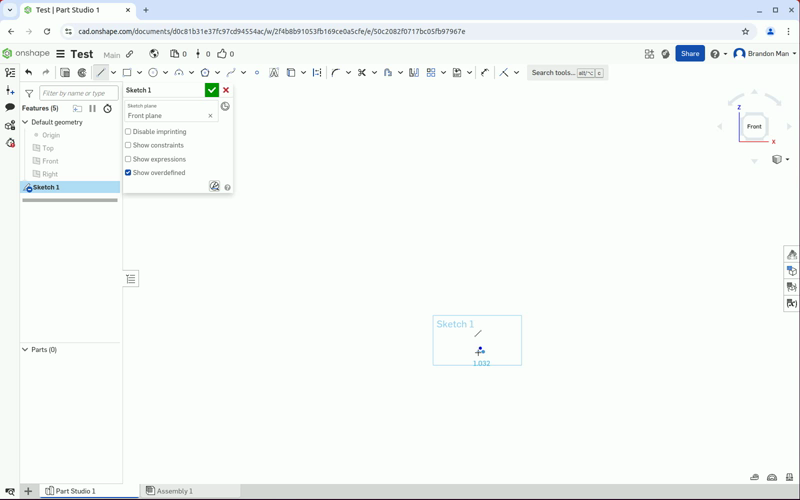
scroll(6)
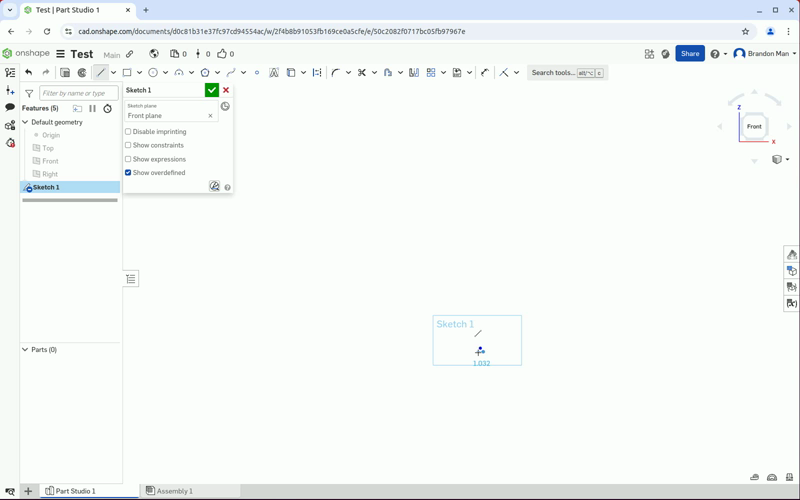
scroll(6)
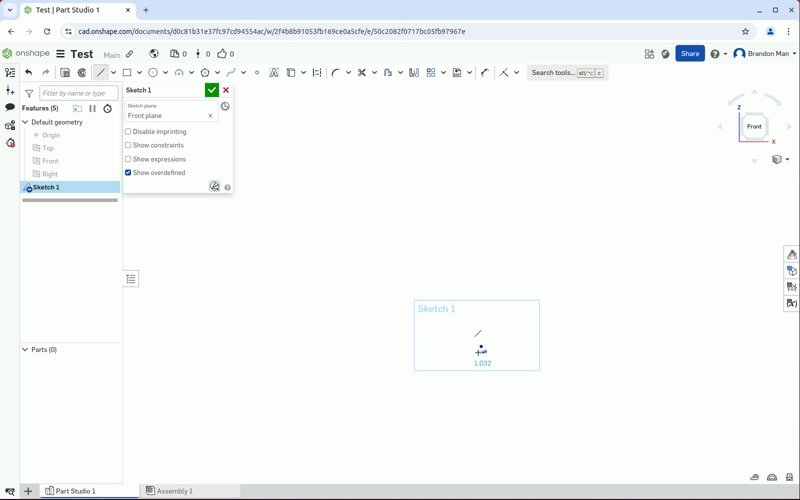
scroll(6)
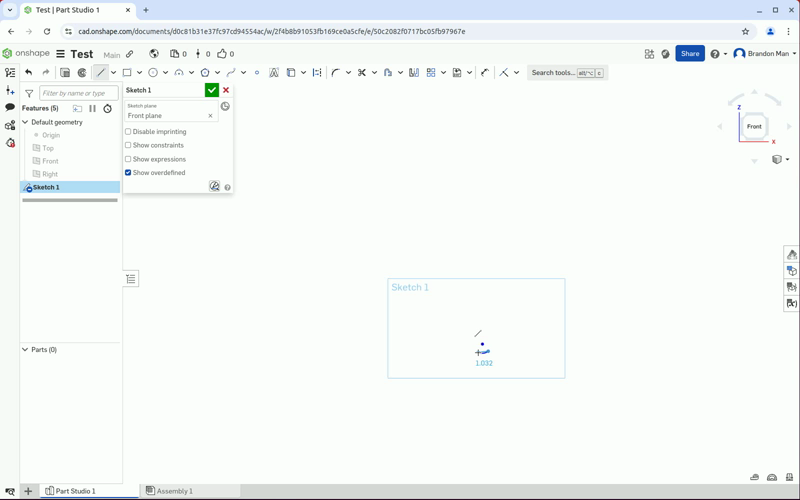
scroll(6)
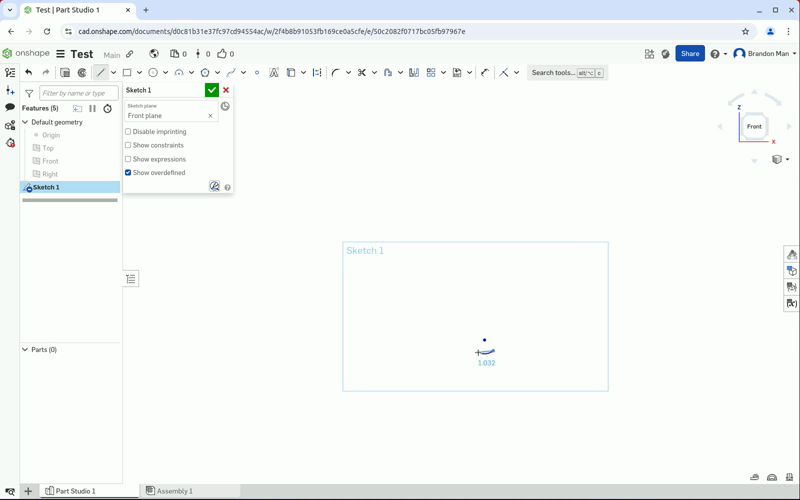
scroll(6)
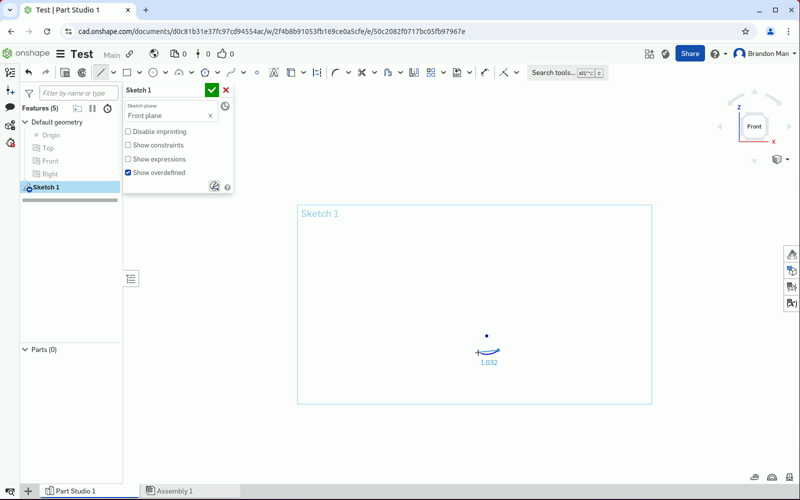
scroll(6)
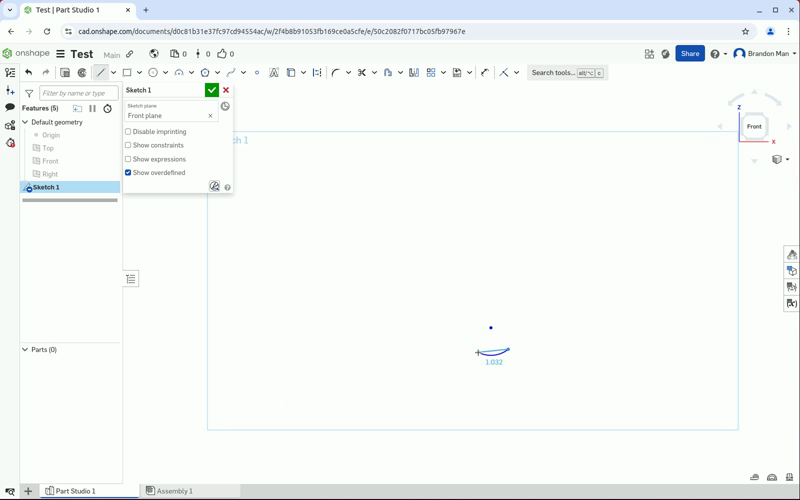
scroll(6)
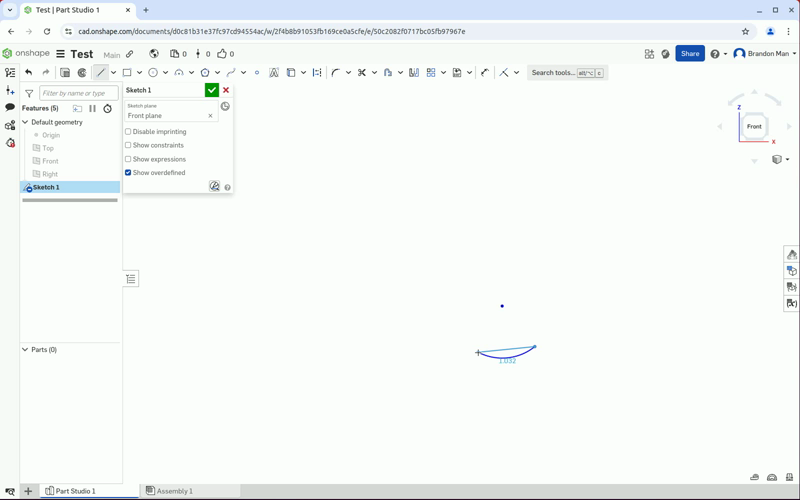
key_up(shift)
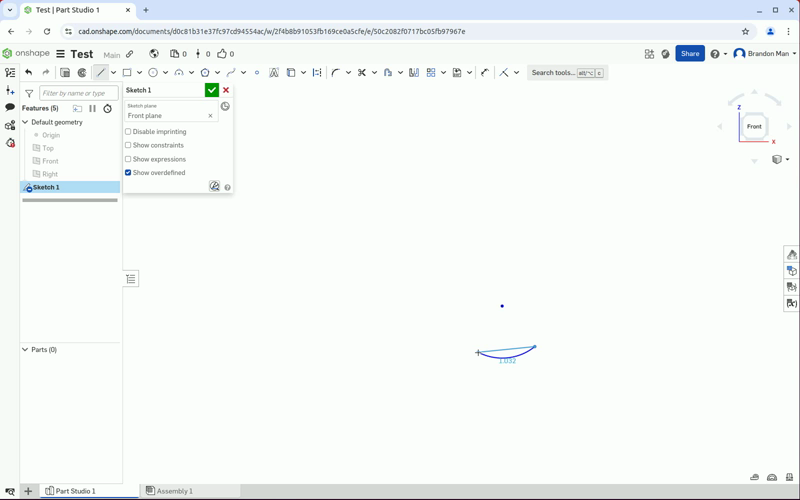
click(478, 352)
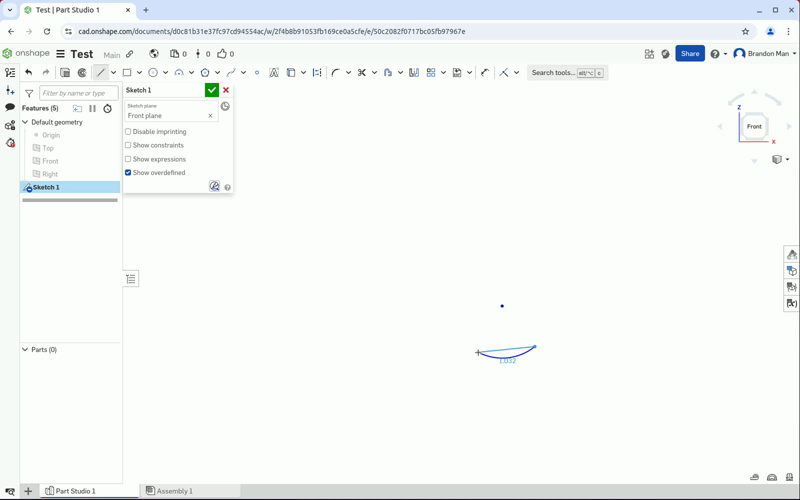
scroll(-6)
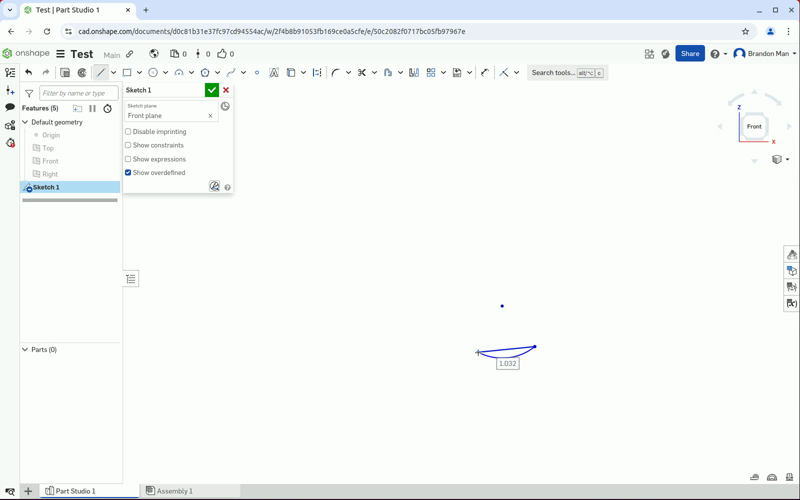
scroll(-6)
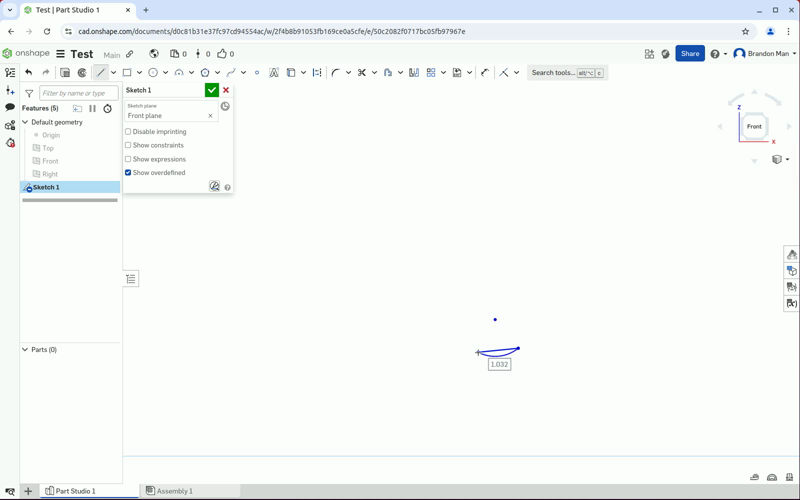
scroll(-6)
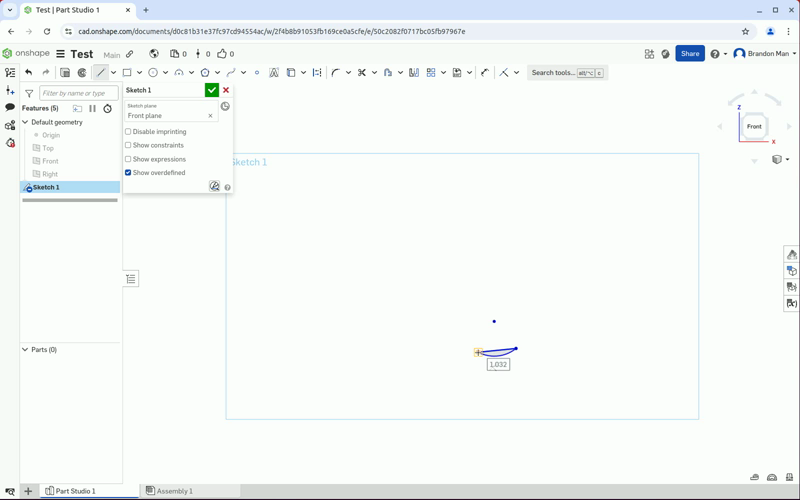
scroll(-6)
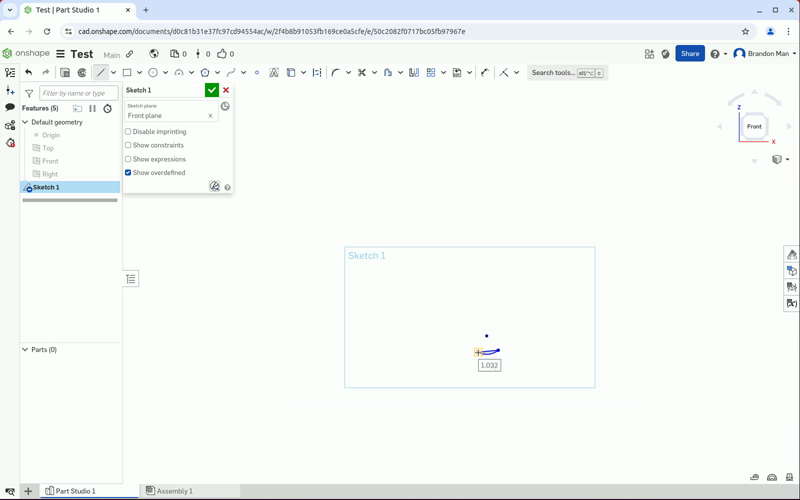
scroll(-6)
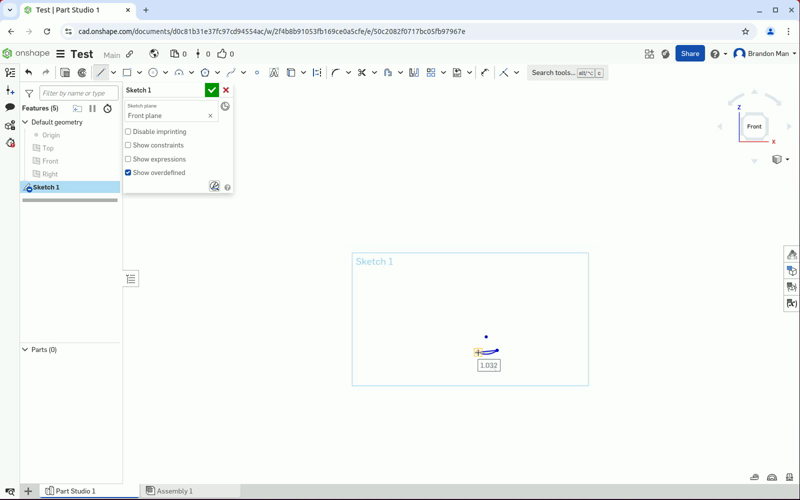
scroll(-6)
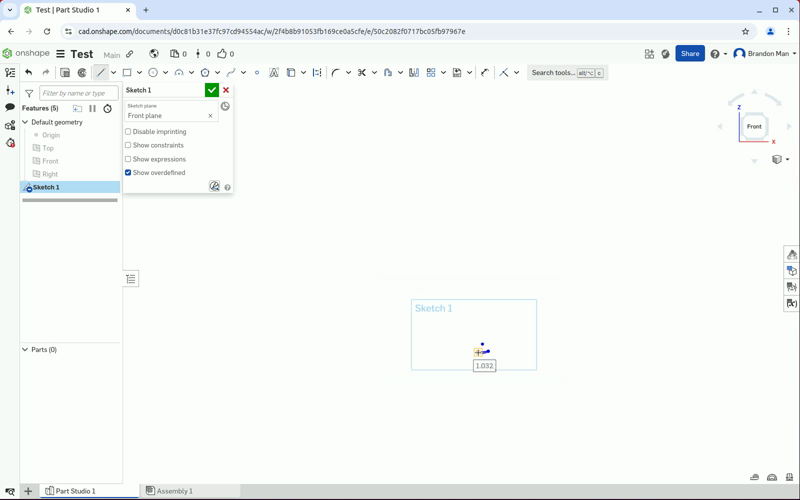
scroll(-6)
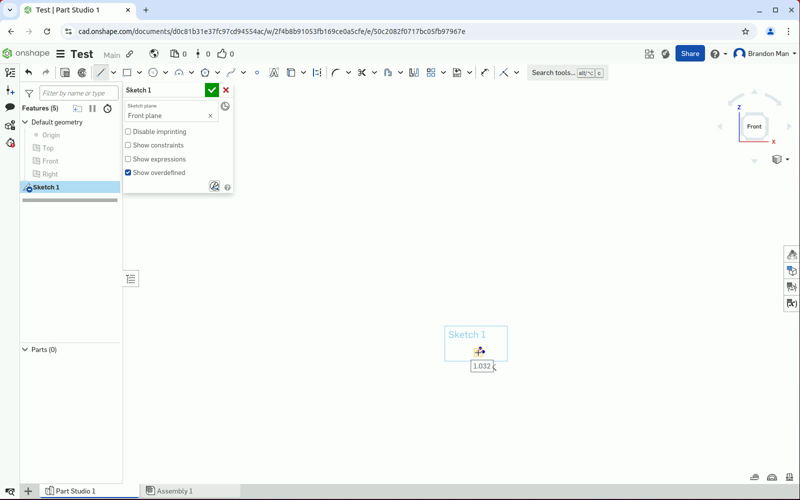
key(esc)
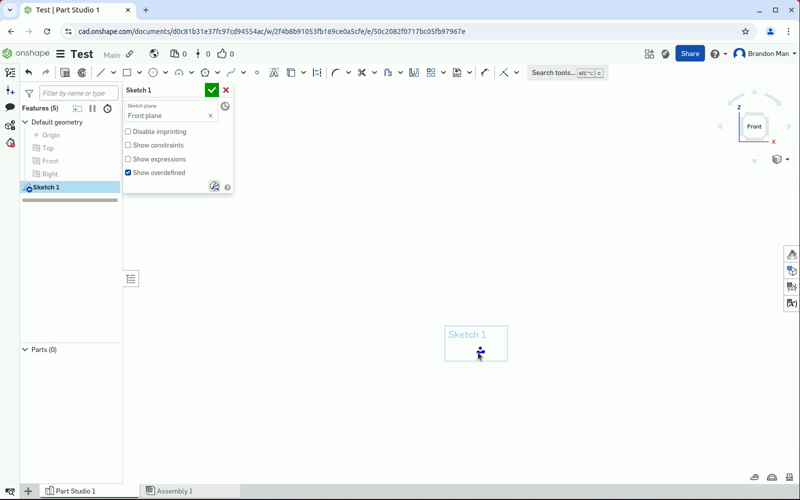
mouse_move(480, 352)
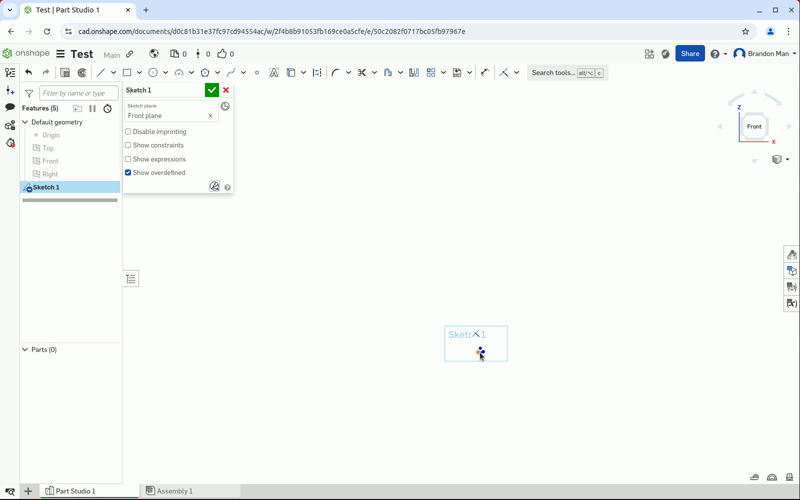
scroll(6)
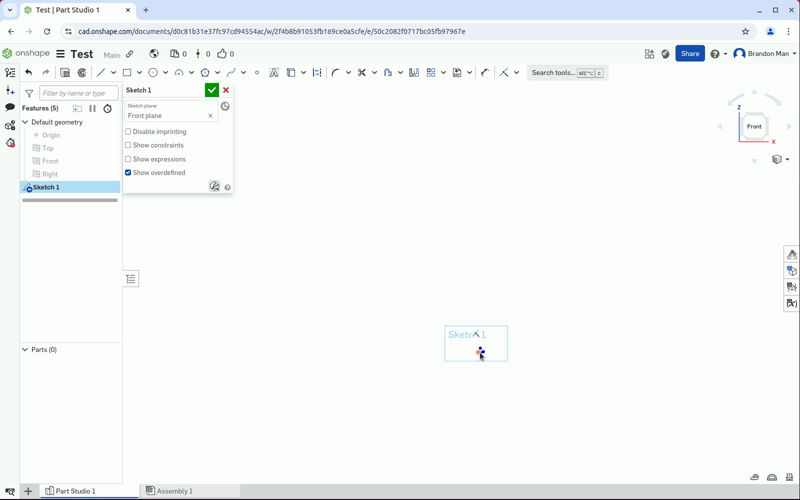
scroll(6)
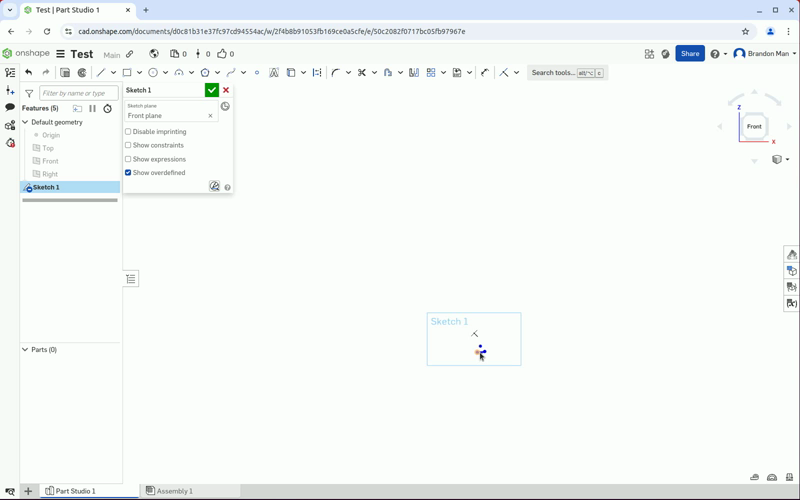
scroll(6)
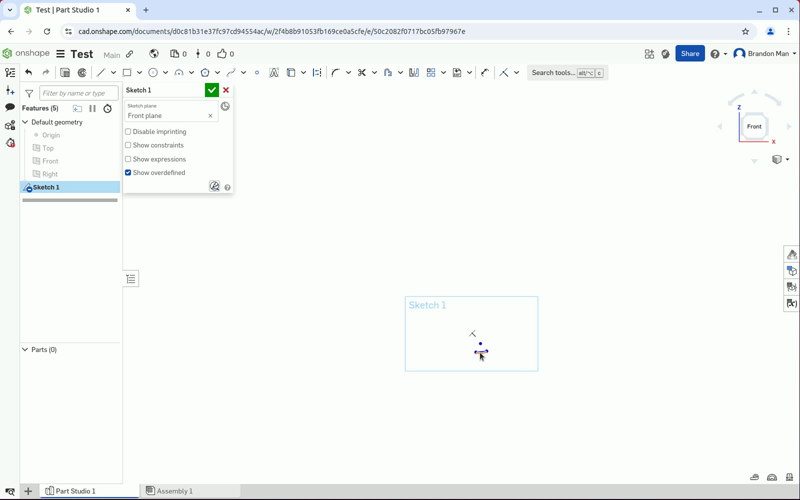
scroll(6)
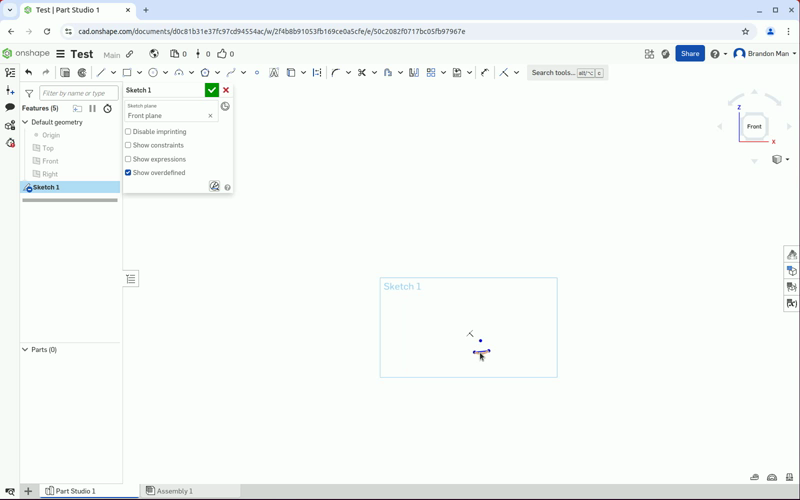
scroll(6)
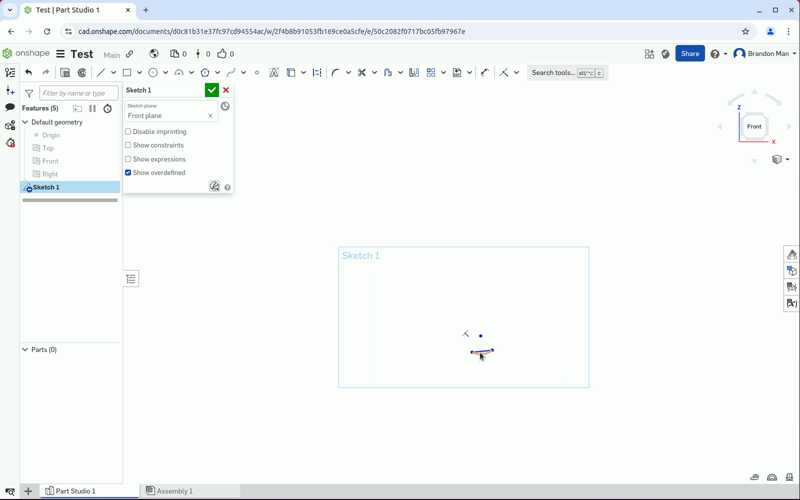
scroll(6)
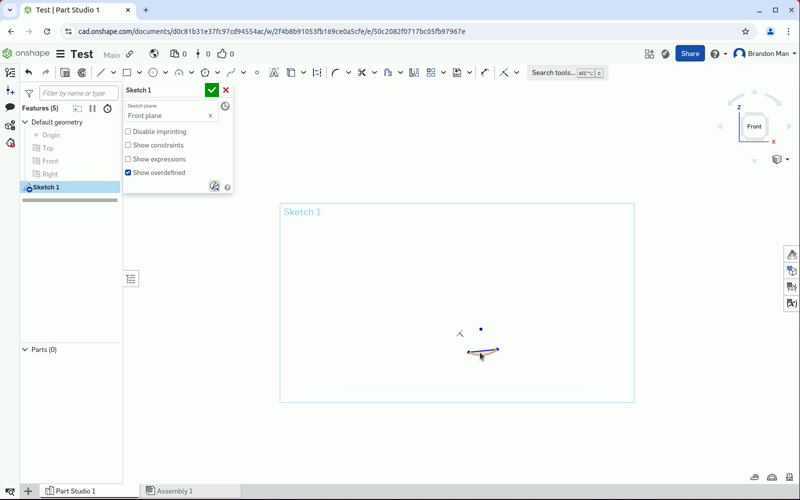
scroll(6)
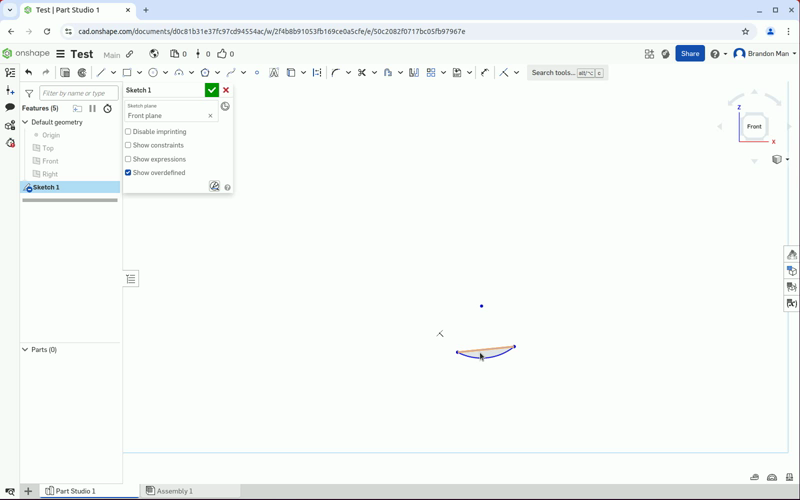
click(480, 352)
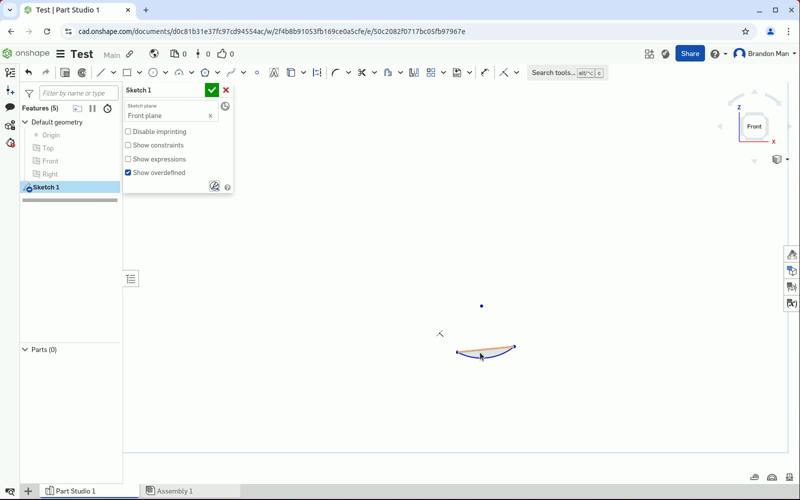
scroll(-6)
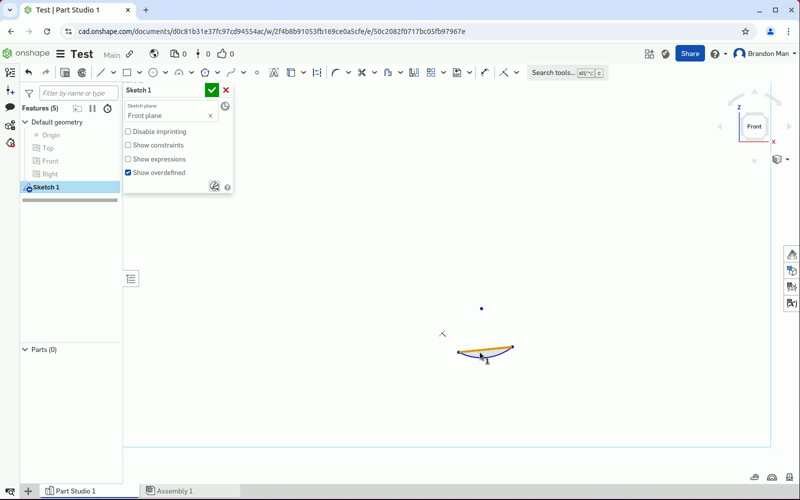
scroll(-6)
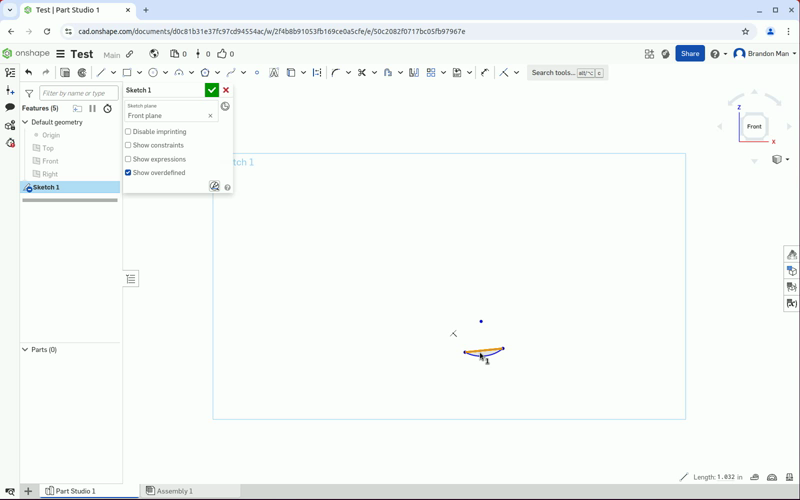
scroll(-6)
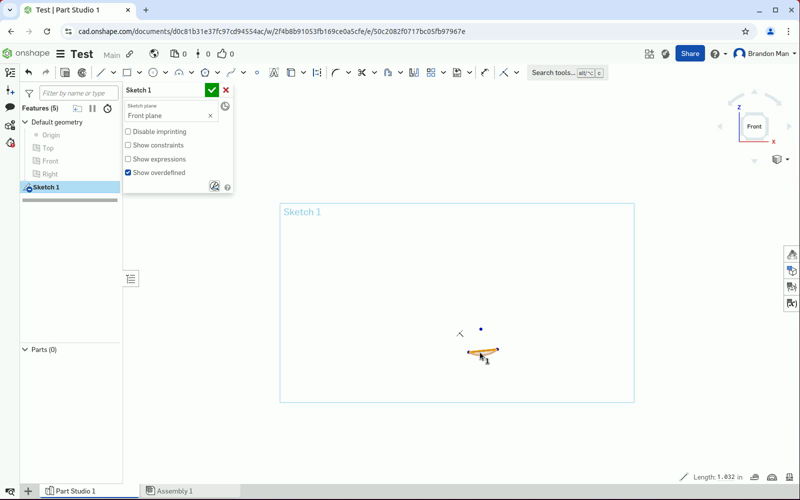
scroll(-6)
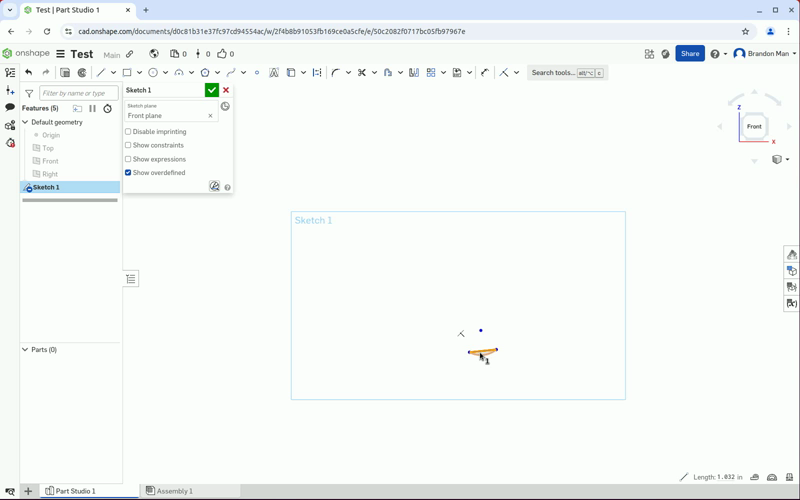
scroll(-6)
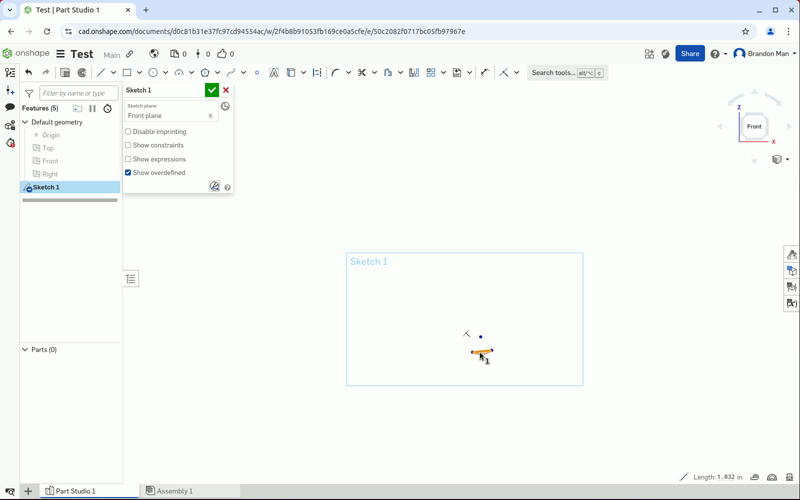
scroll(-6)
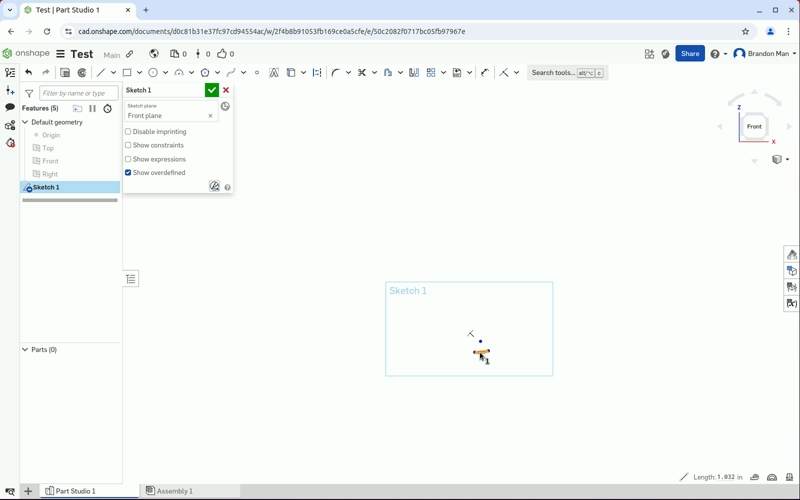
scroll(-6)
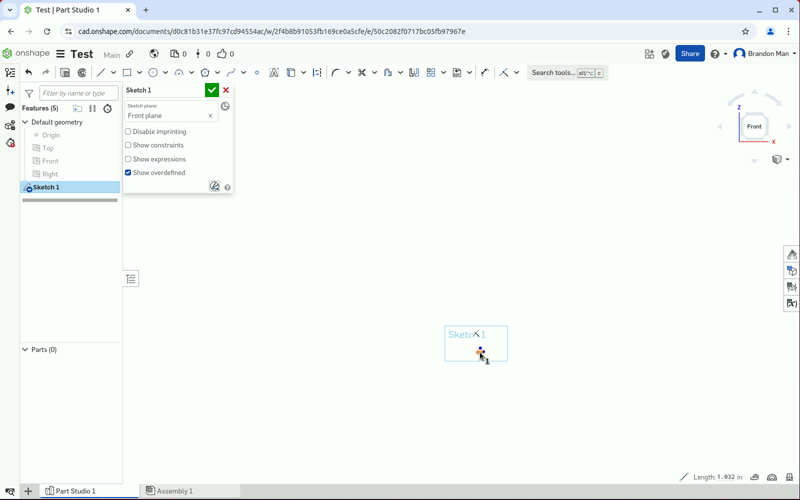
mouse_move(73, 352)
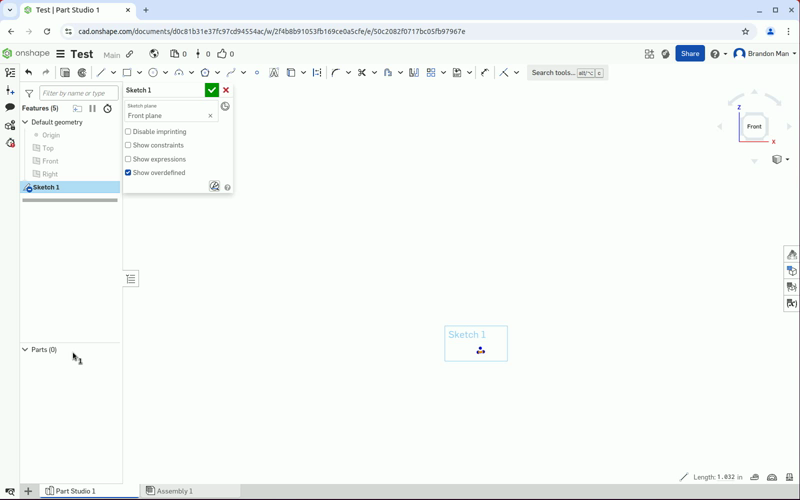
key(shift+y)
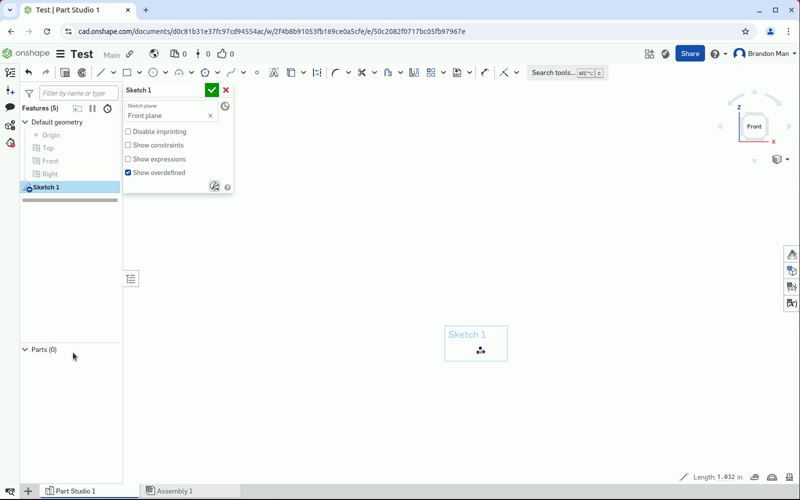
key(shift+e)
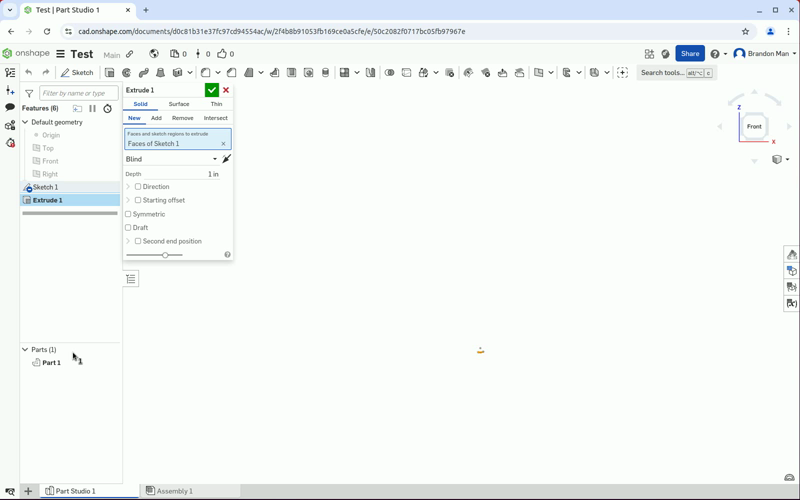
mouse_move(143, 106)
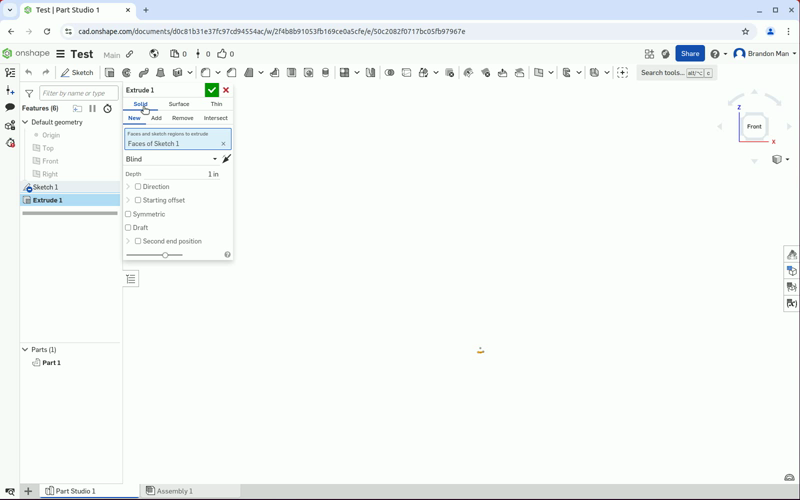
click(143, 106)
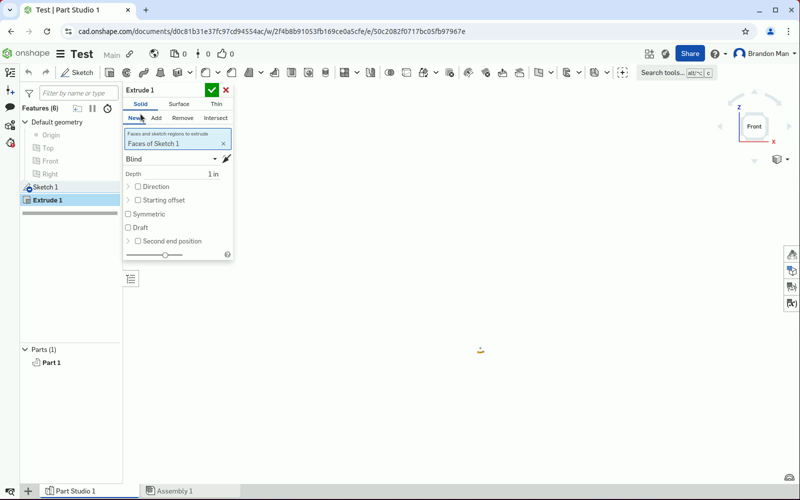
mouse_move(137, 120)
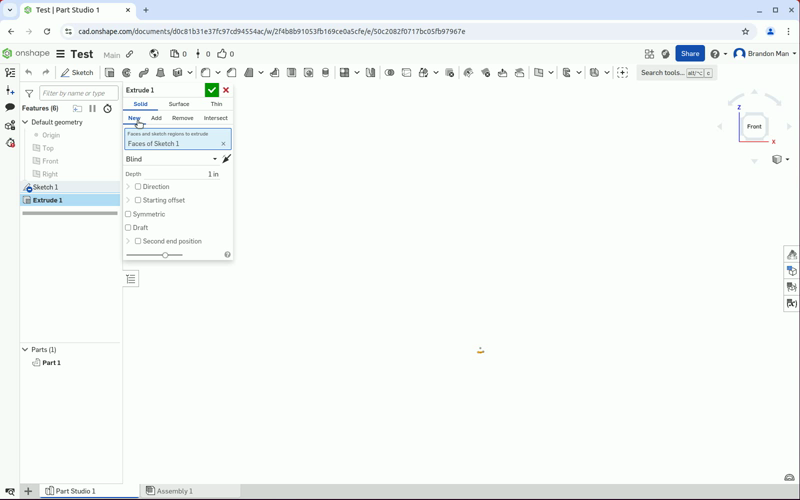
click(137, 120)
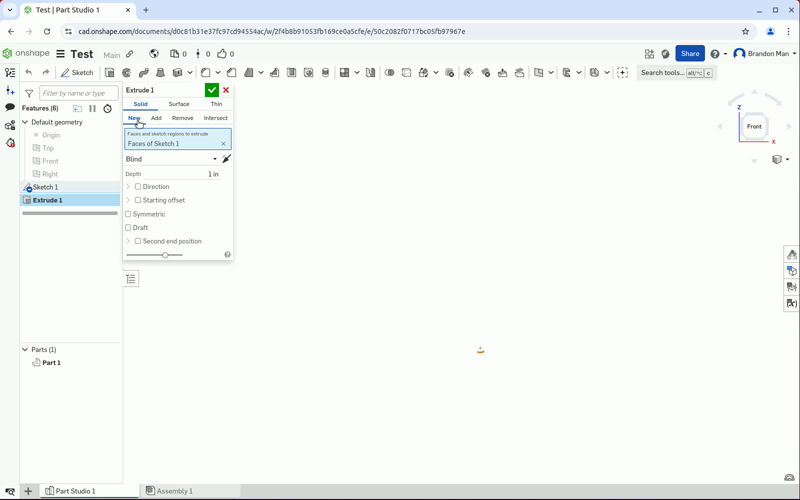
key(tab, 4)
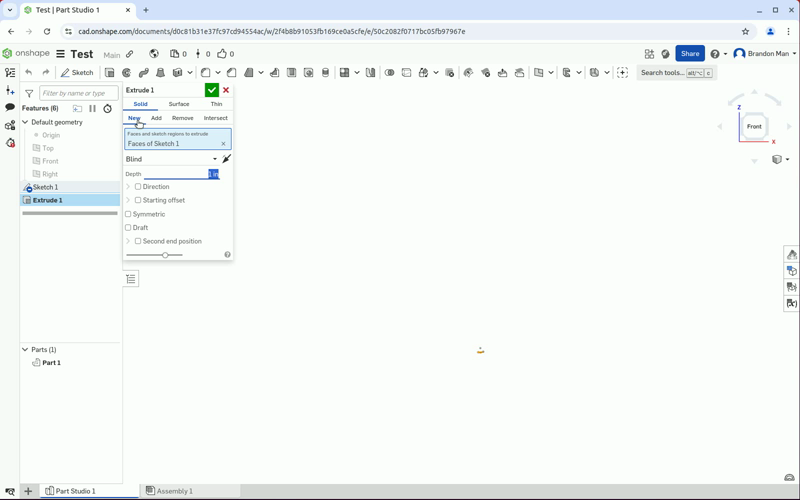
text(0.963)
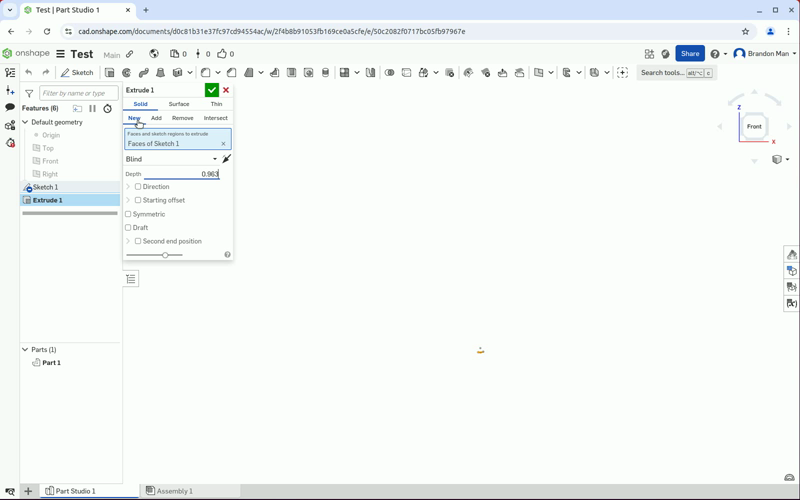
key(enter)
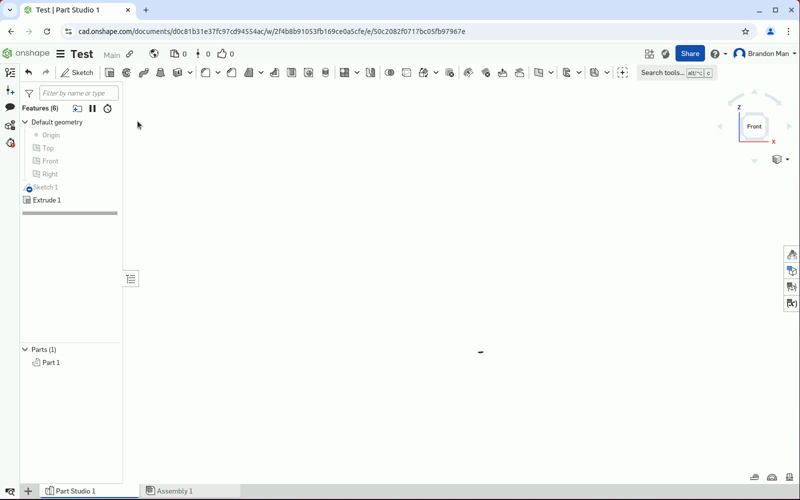
key(shift+h)
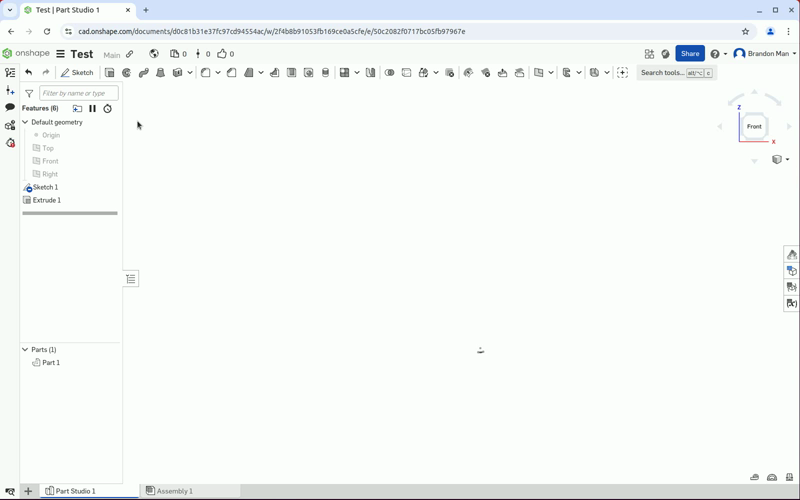
key(shift+h)
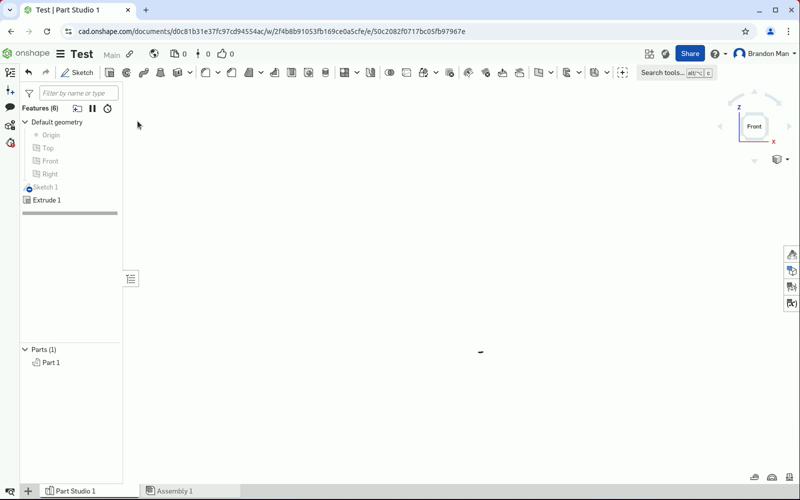
mouse_move(73, 189)
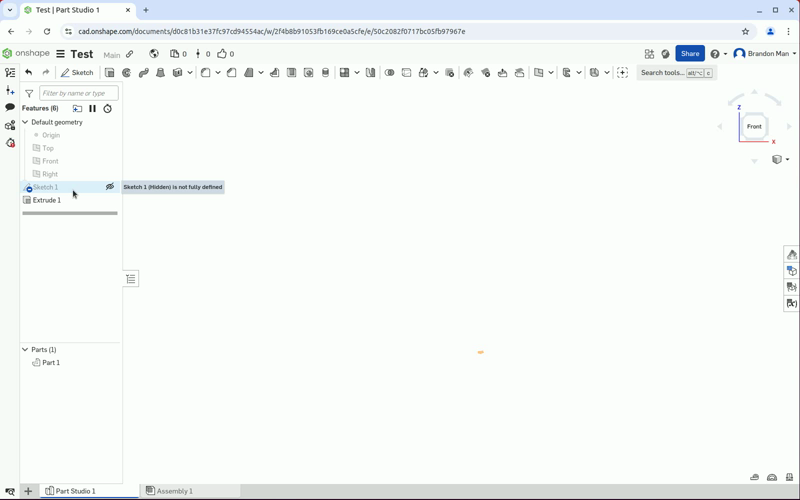
click(73, 189)
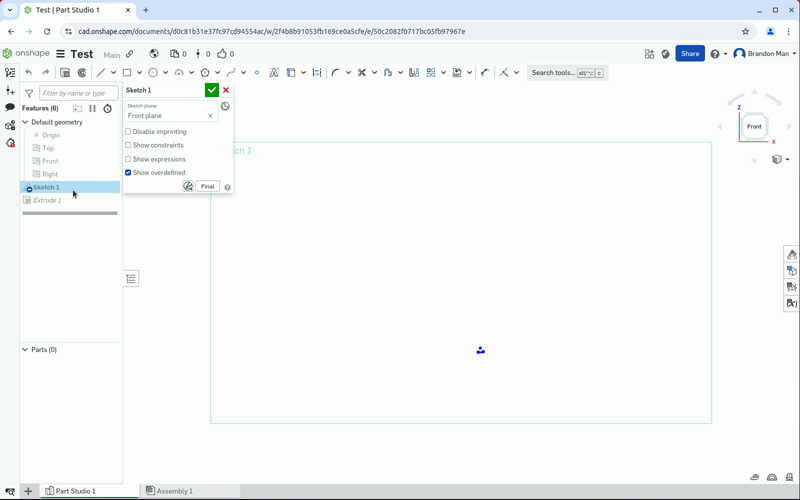
mouse_move(229, 92)
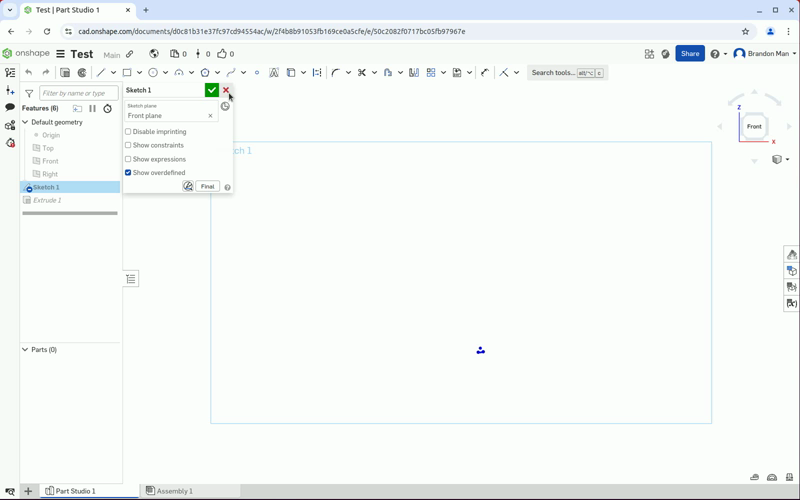
click(229, 92)
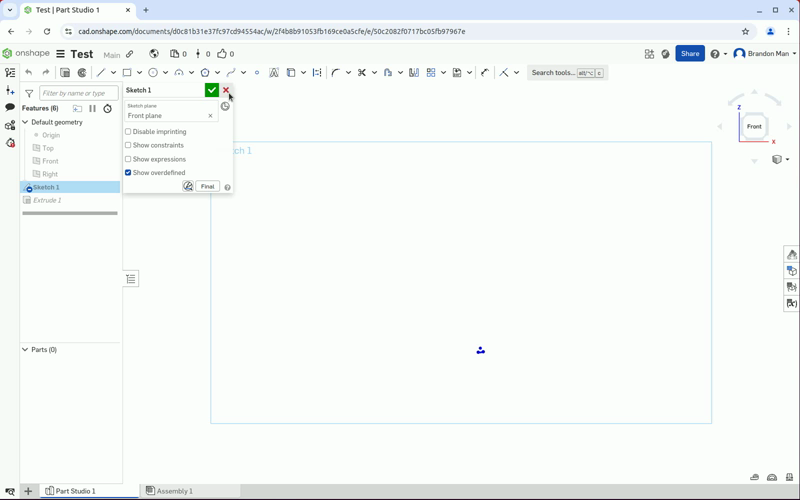
key(shift+s)
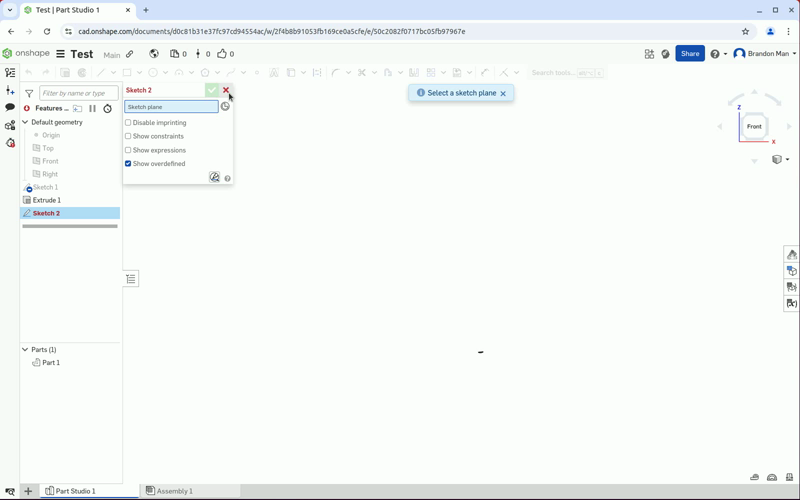
mouse_move(73, 163)
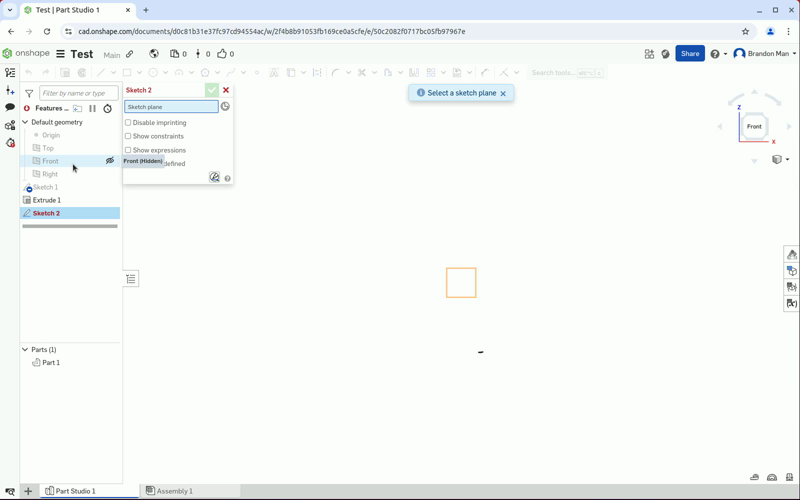
click(73, 163)
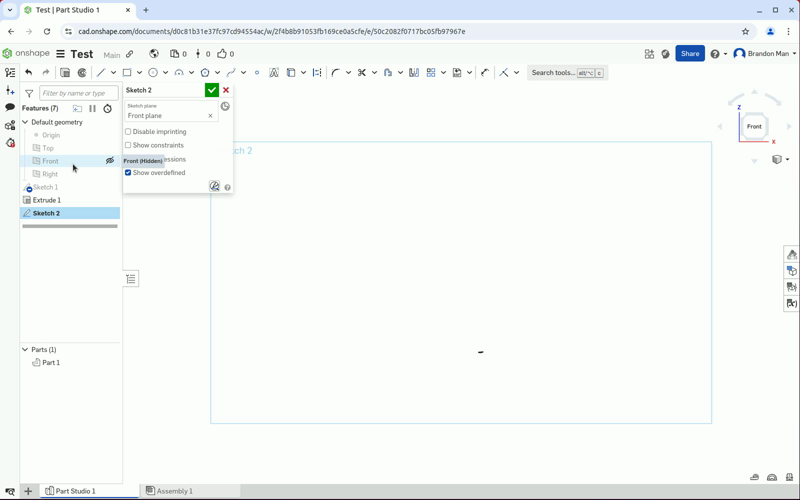
mouse_move(73, 352)
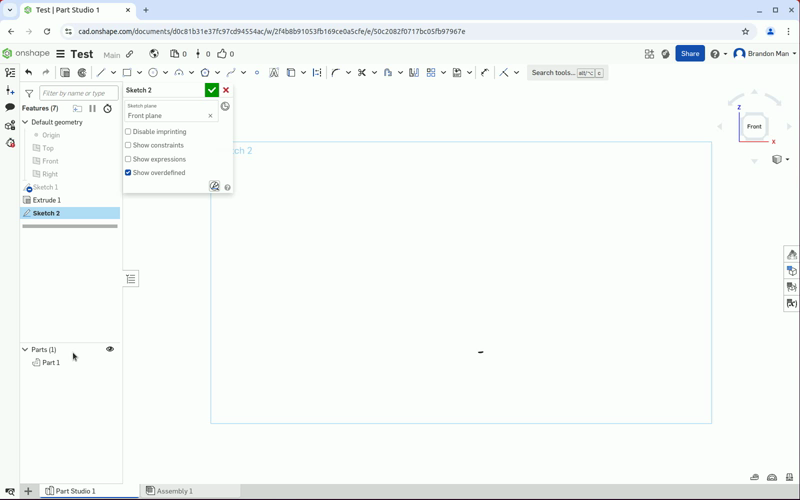
key(y)
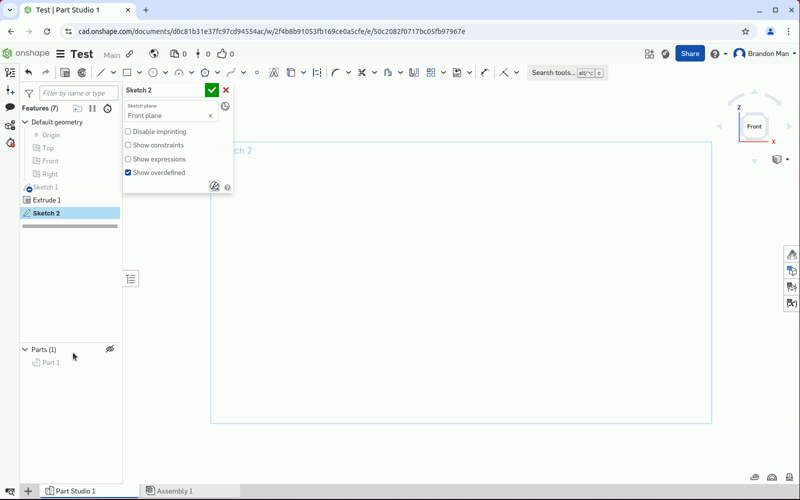
key(c)
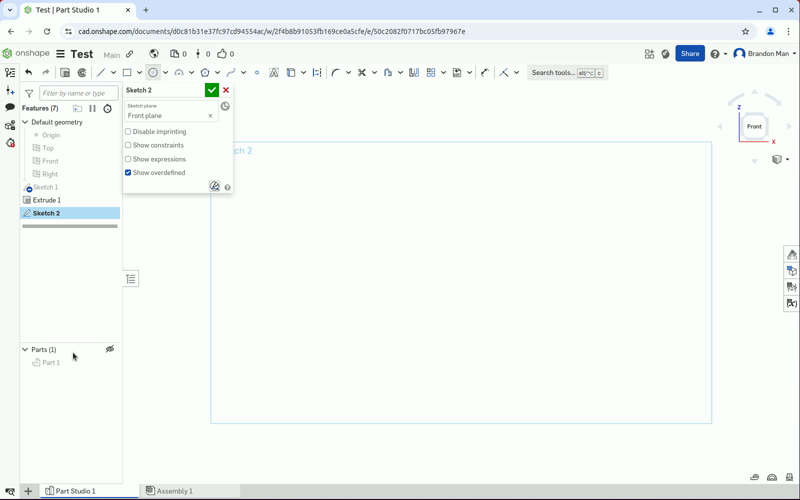
key_down(shift)
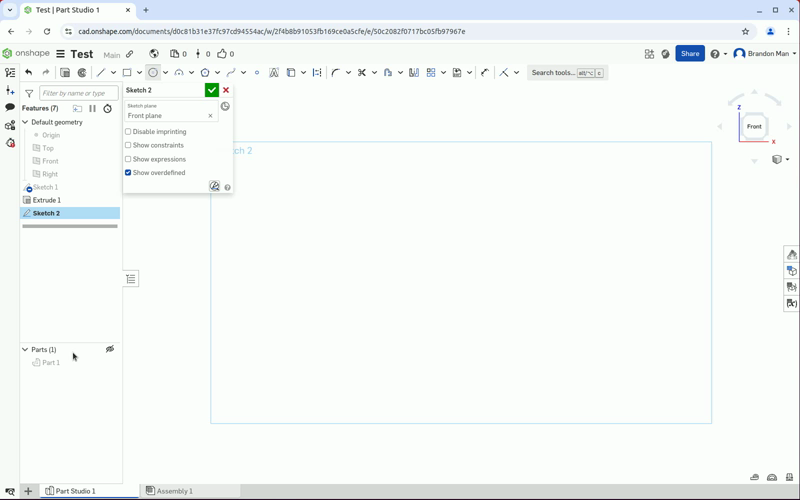
mouse_move(417, 183)
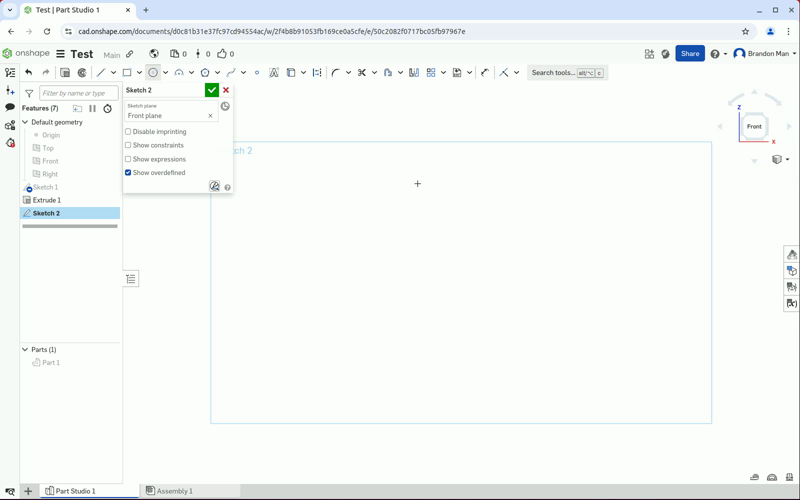
click(417, 183)
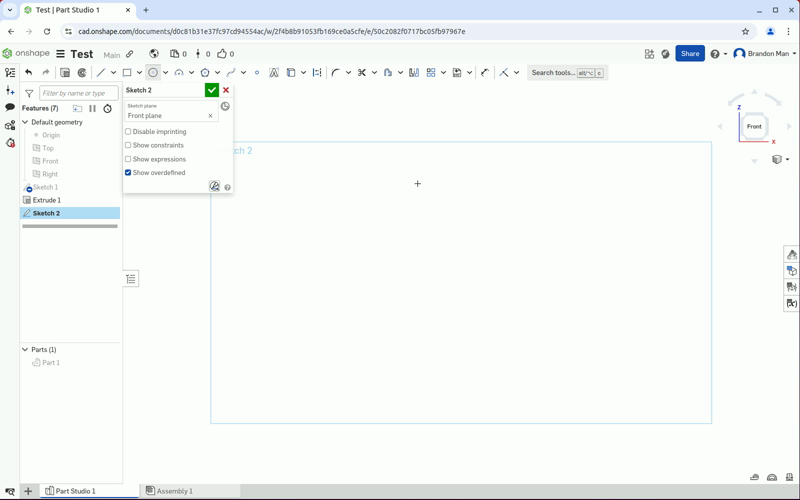
key_up(shift)
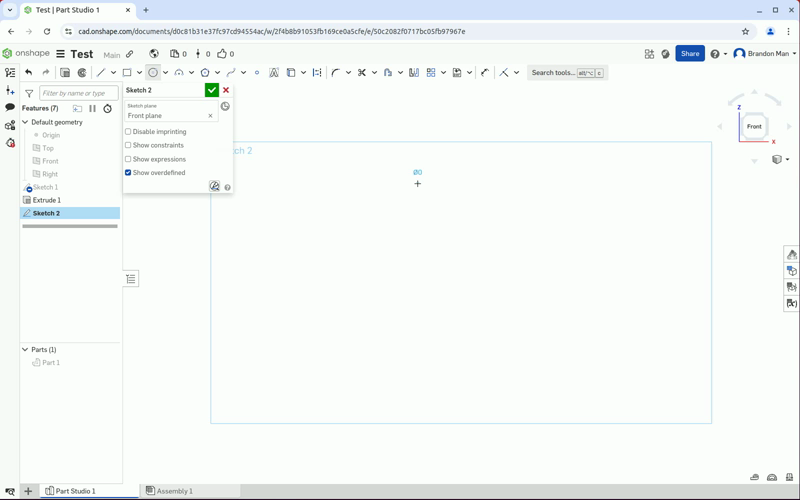
mouse_move(431, 183)
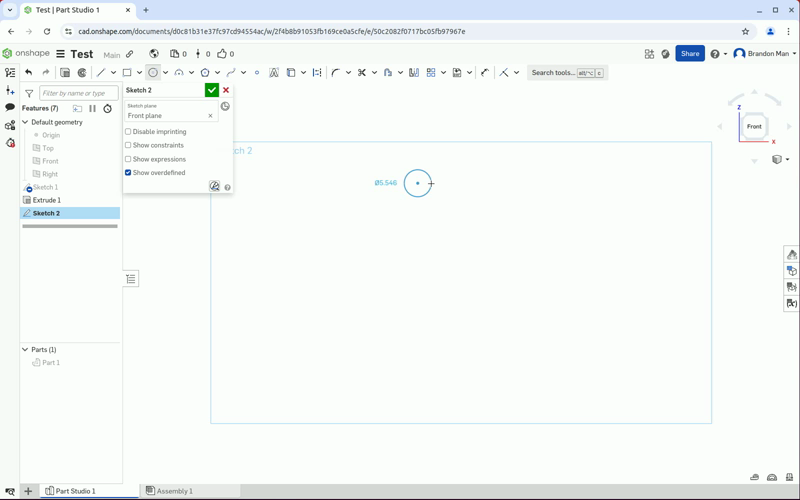
click(431, 183)
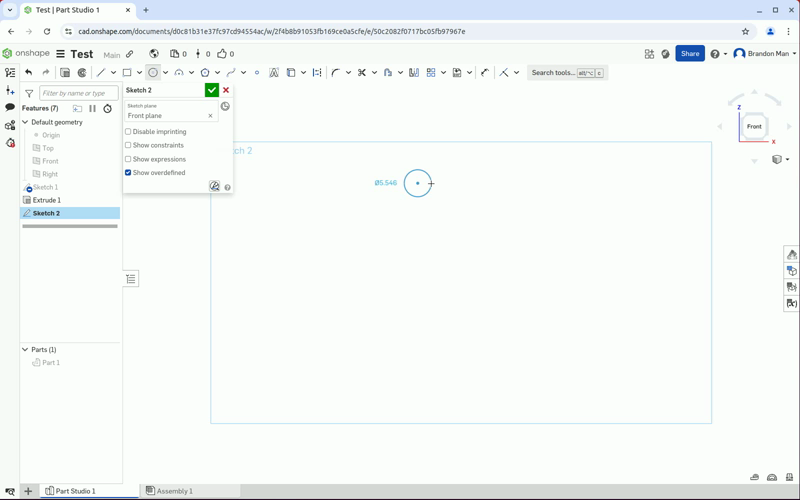
key(esc)
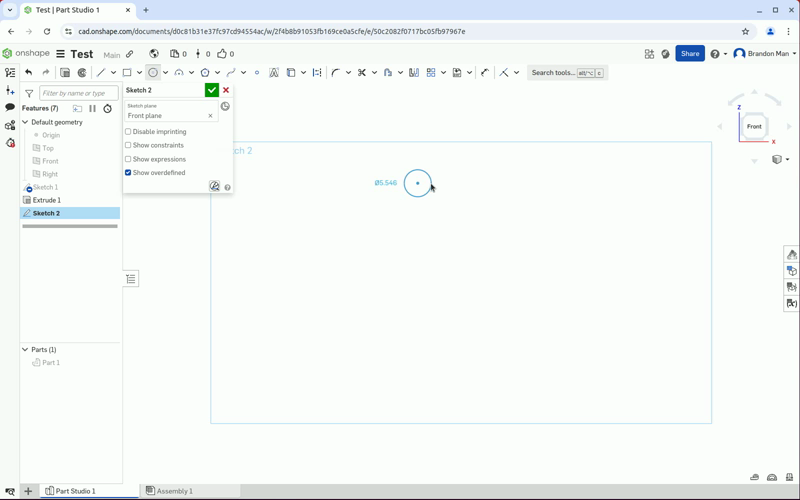
key(c)
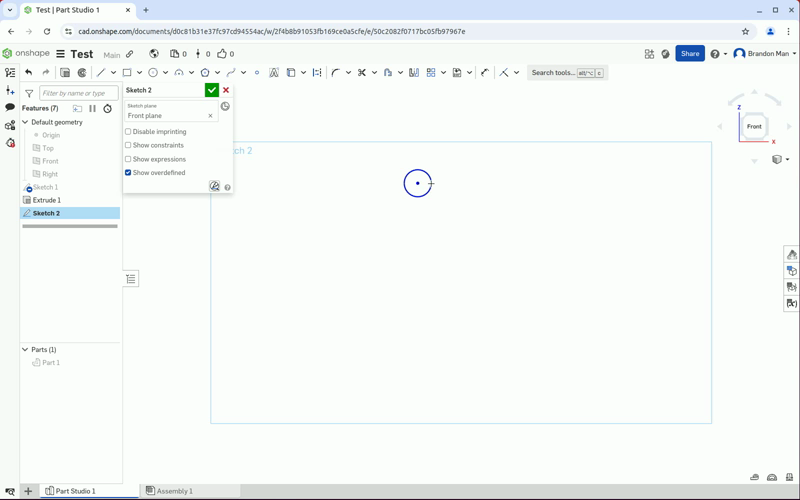
key_down(shift)
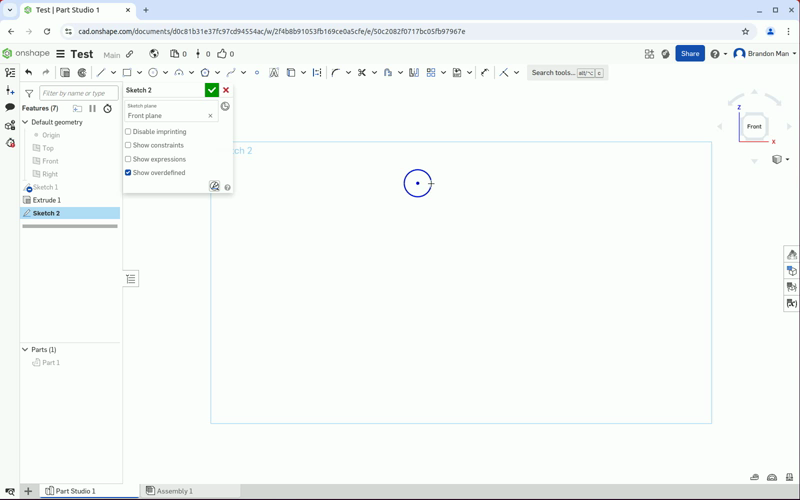
mouse_move(417, 183)
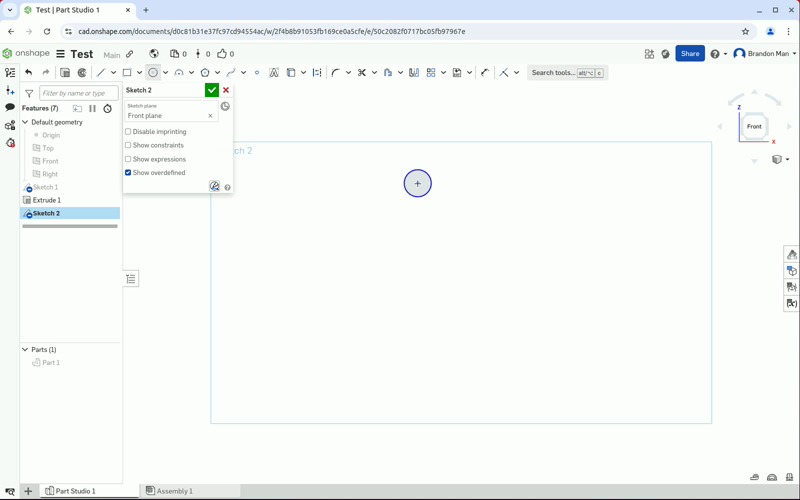
click(417, 183)
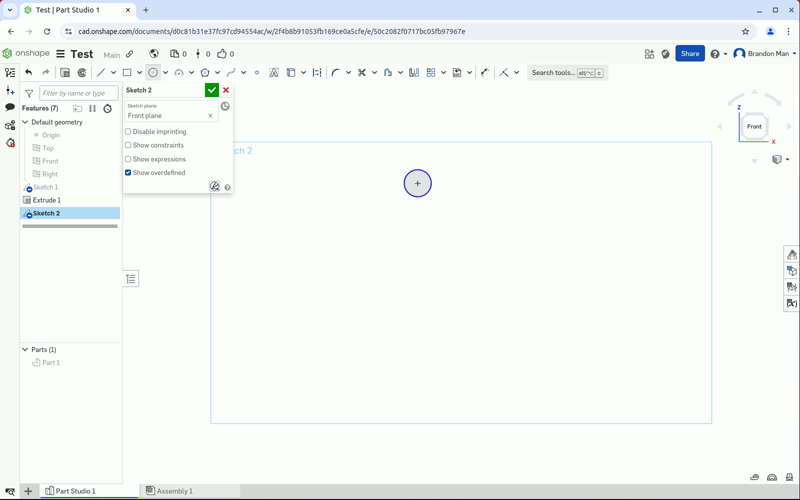
key_up(shift)
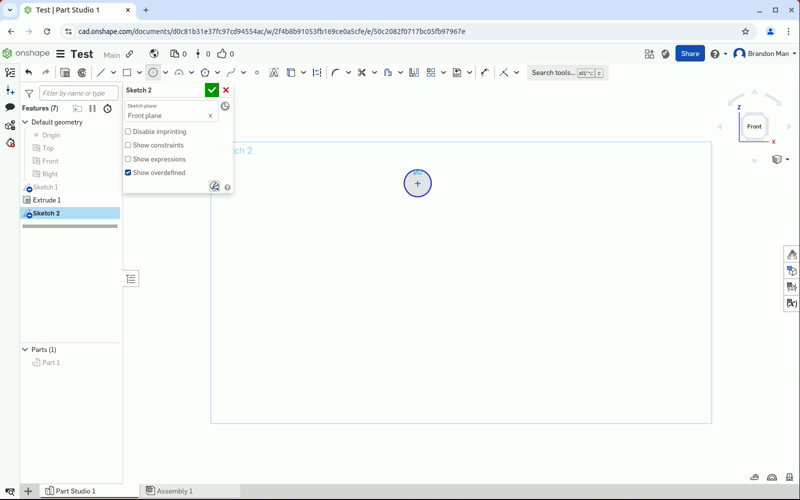
mouse_move(422, 183)
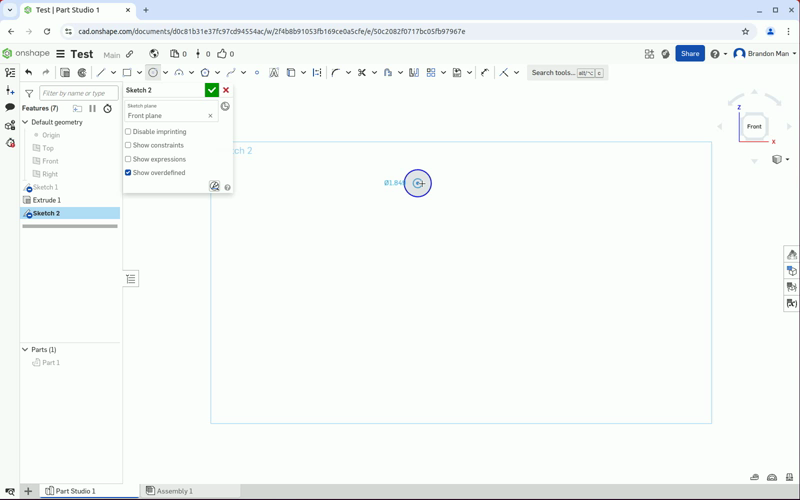
click(422, 183)
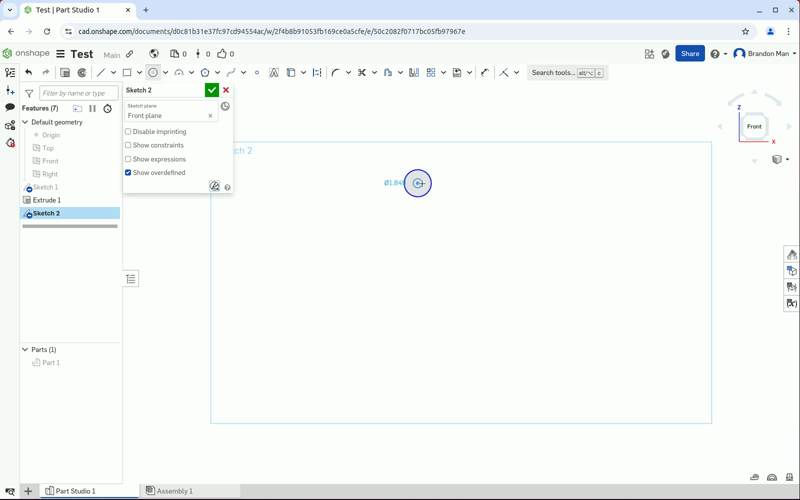
key(esc)
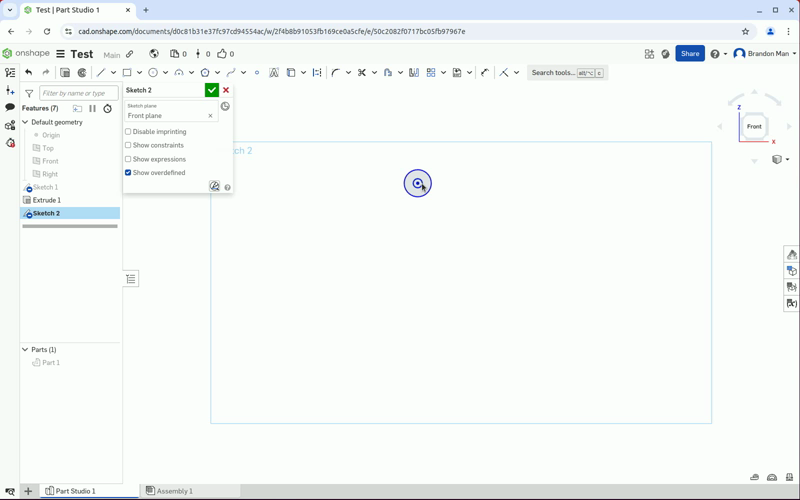
mouse_move(410, 176)
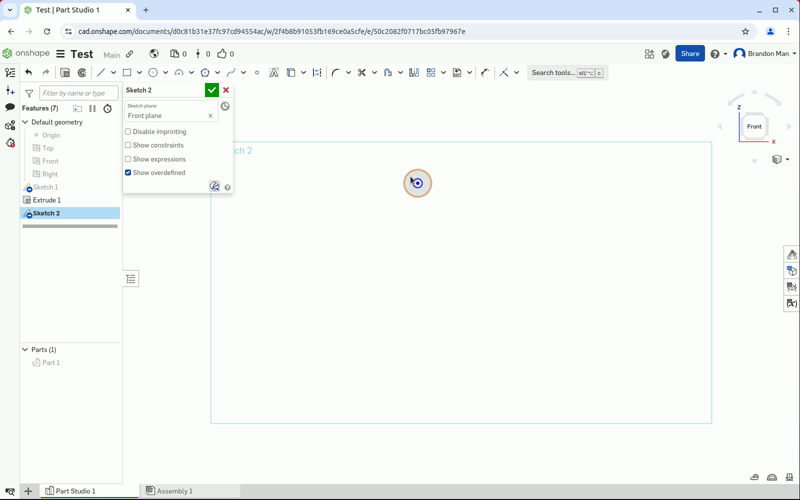
scroll(6)
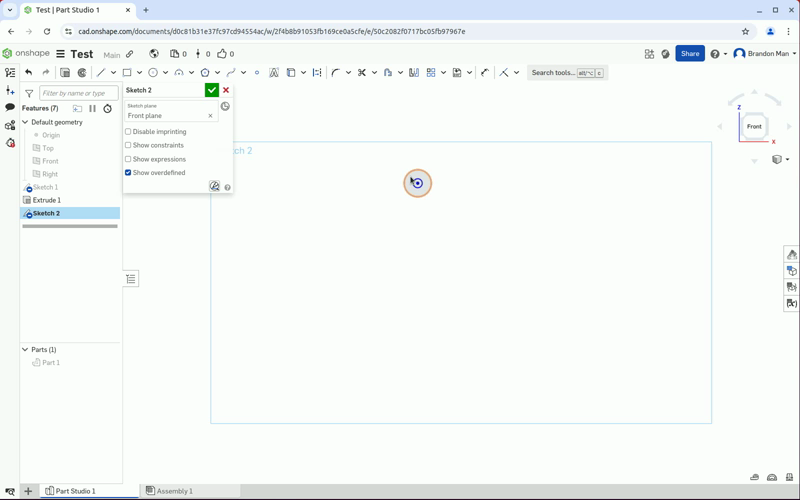
scroll(6)
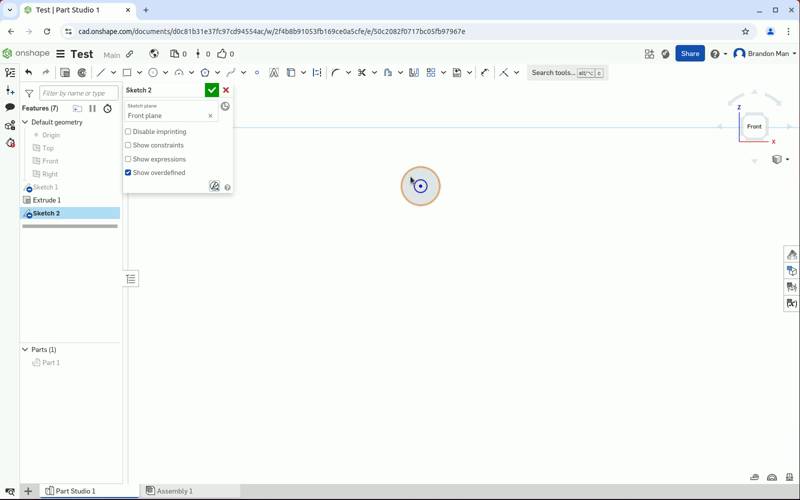
scroll(6)
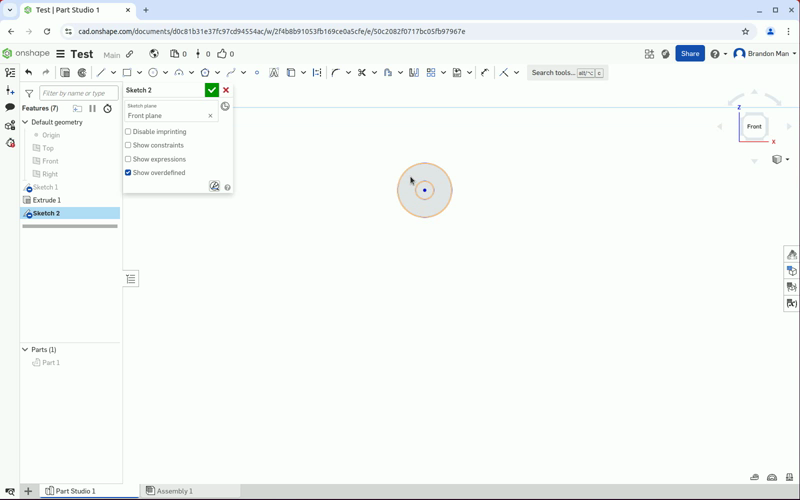
scroll(6)
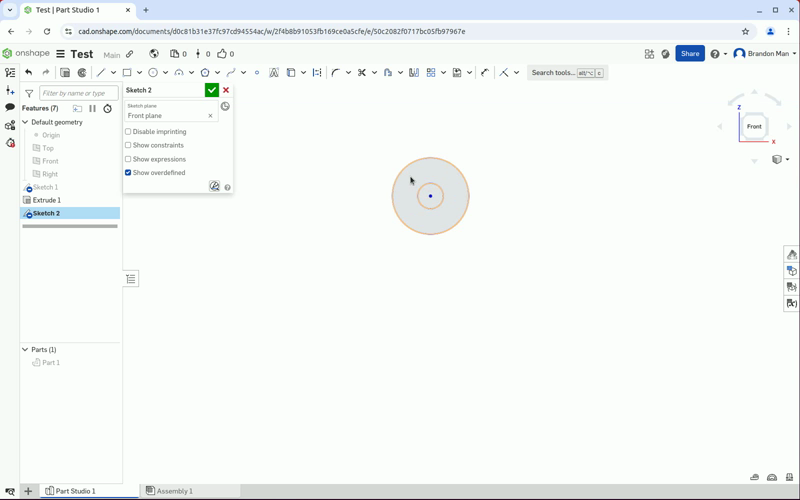
scroll(6)
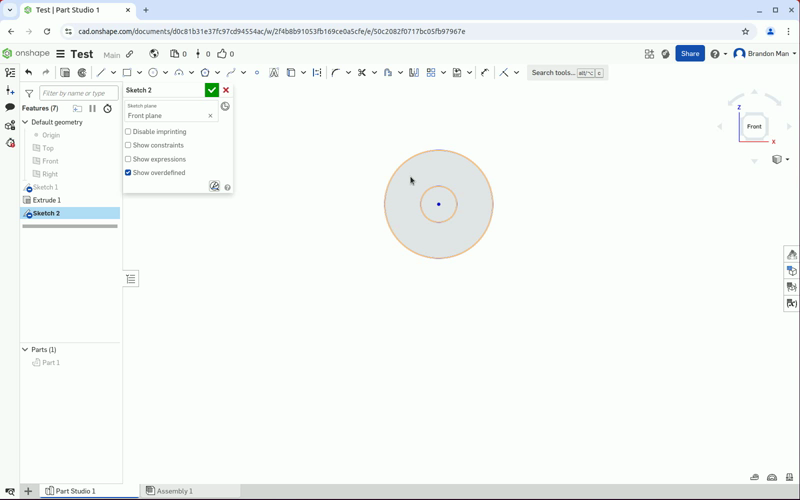
scroll(6)
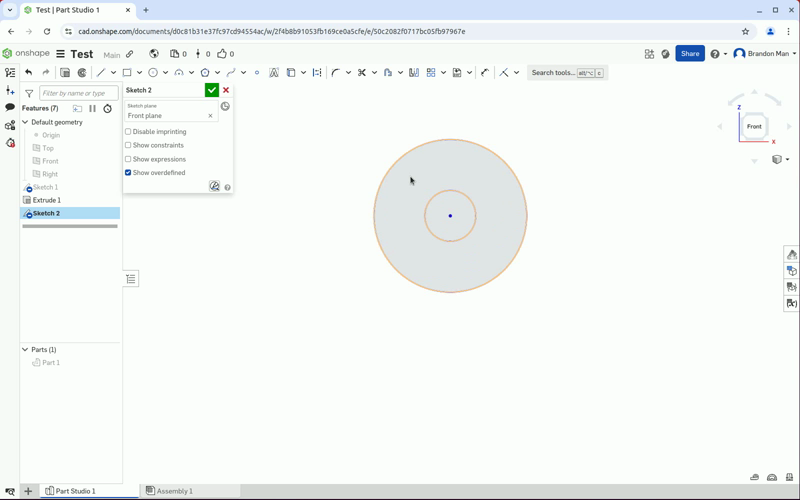
scroll(6)
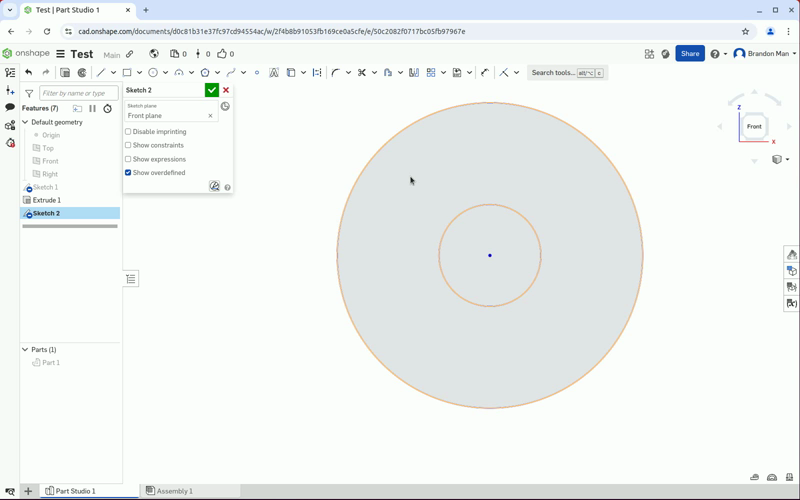
click(410, 176)
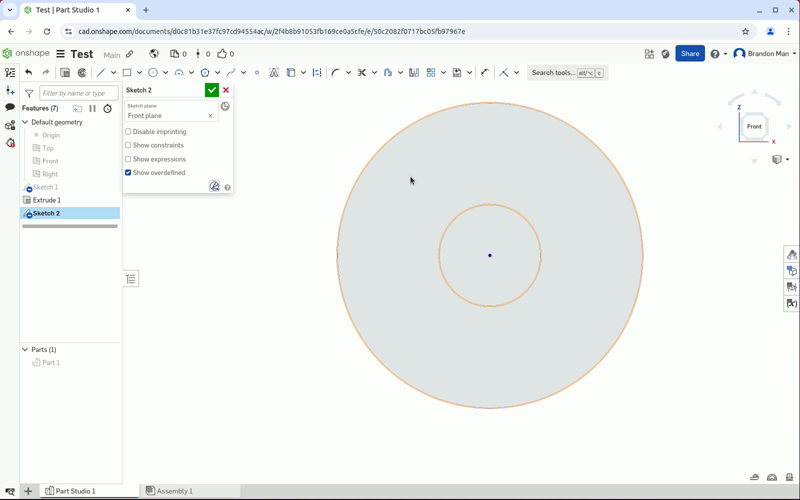
scroll(-6)
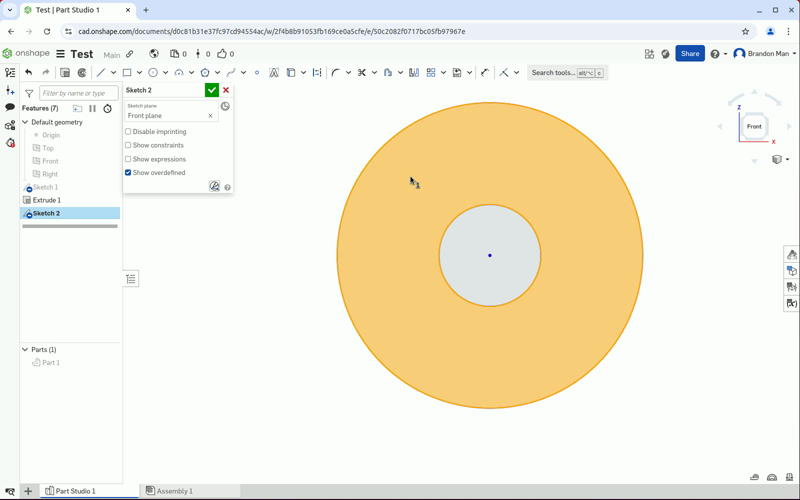
scroll(-6)
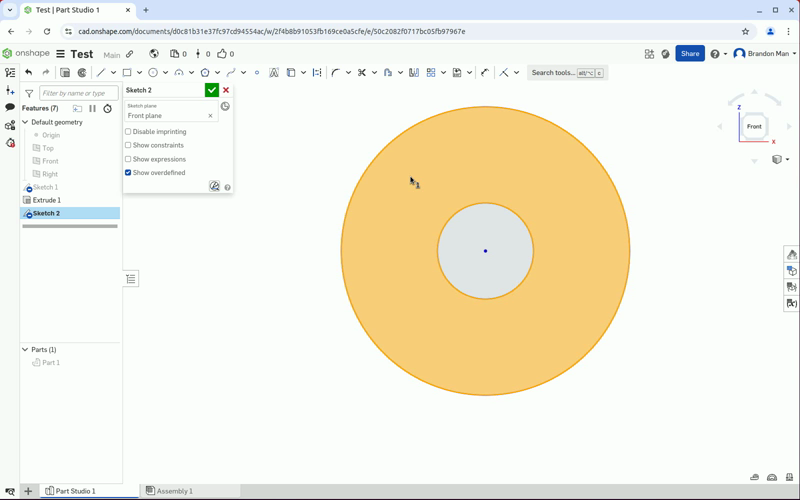
scroll(-6)
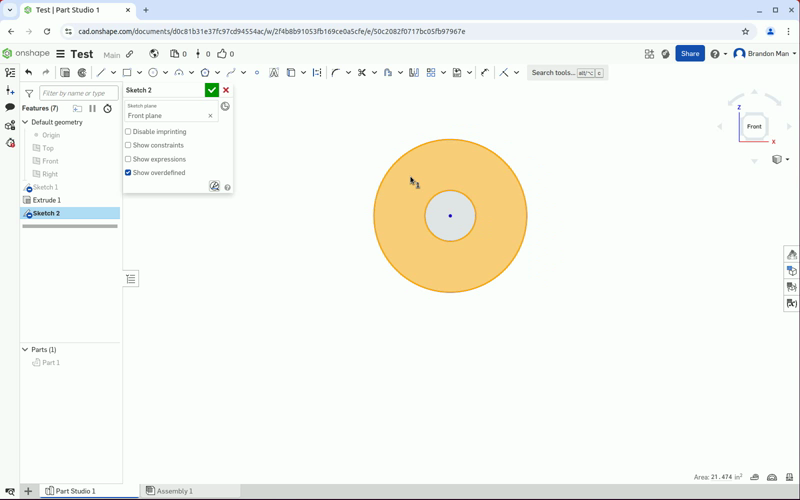
scroll(-6)
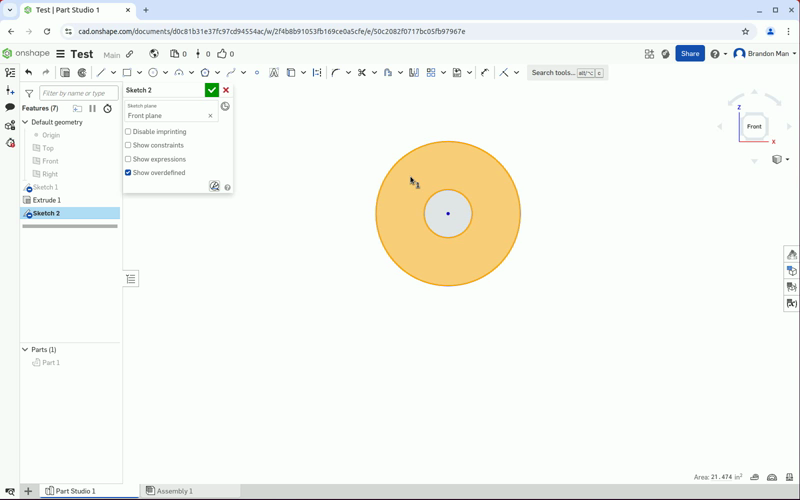
scroll(-6)
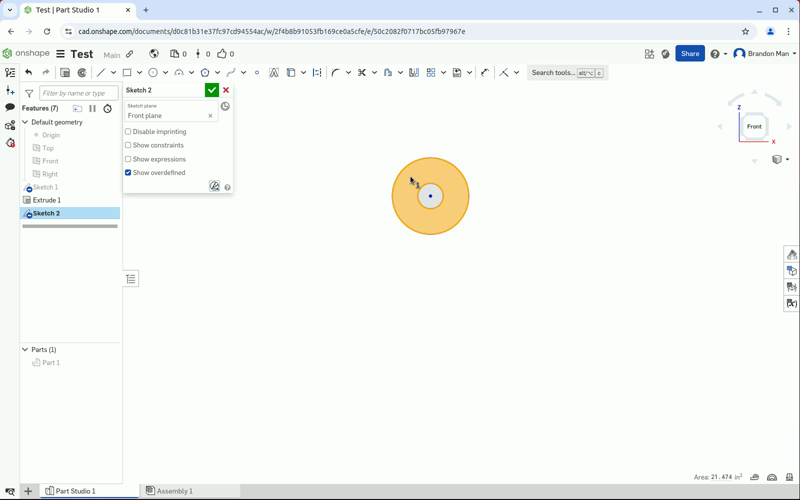
scroll(-6)
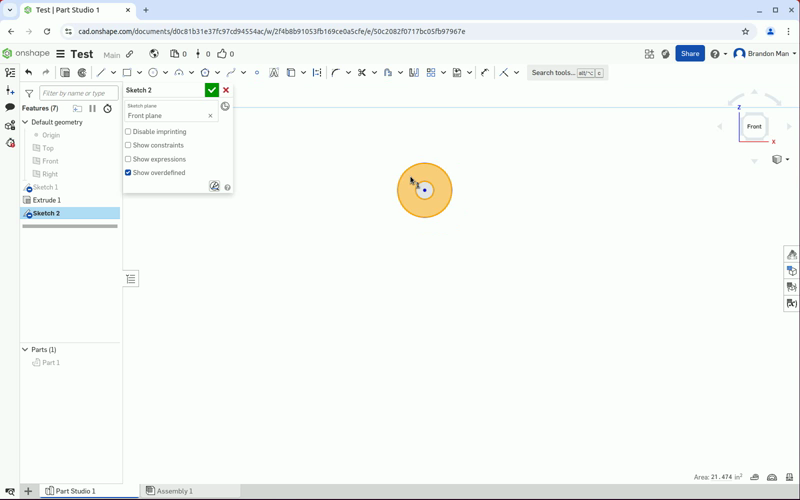
scroll(-6)
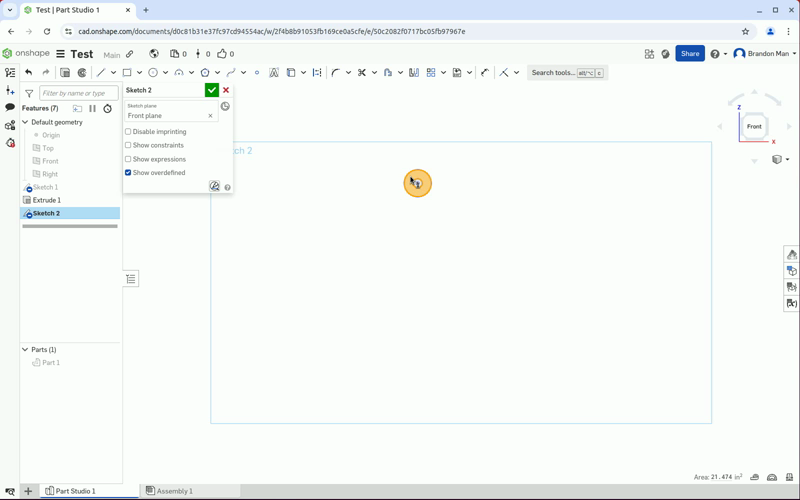
mouse_move(73, 352)
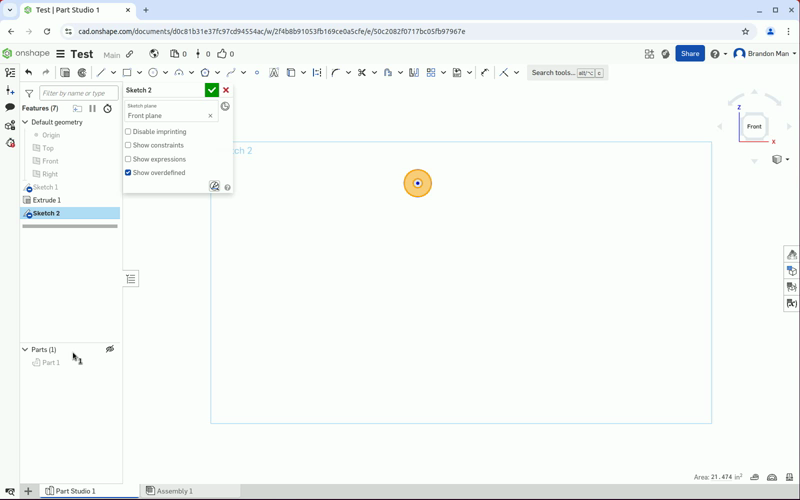
key(shift+y)
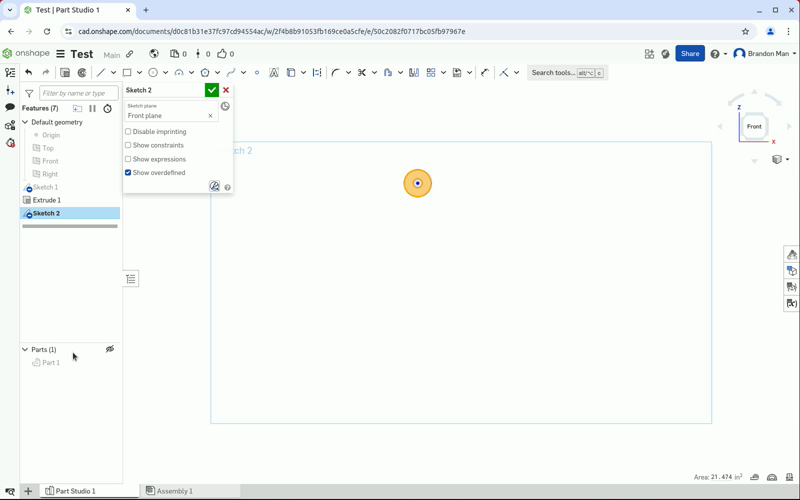
key(shift+e)
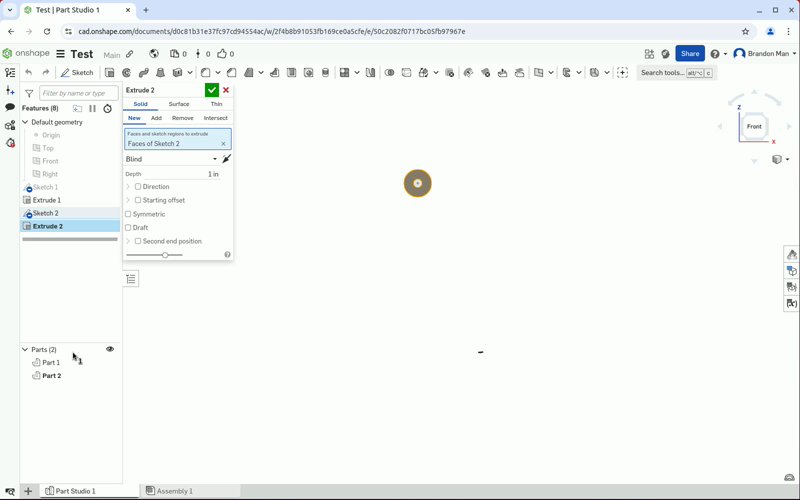
mouse_move(143, 106)
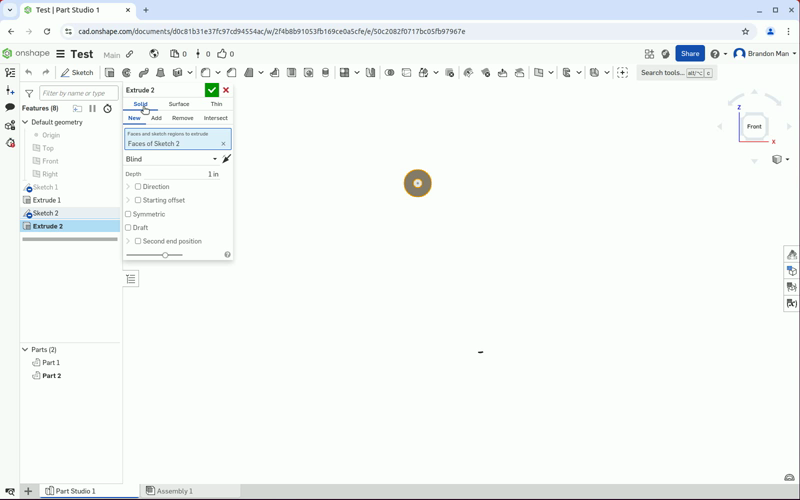
click(143, 106)
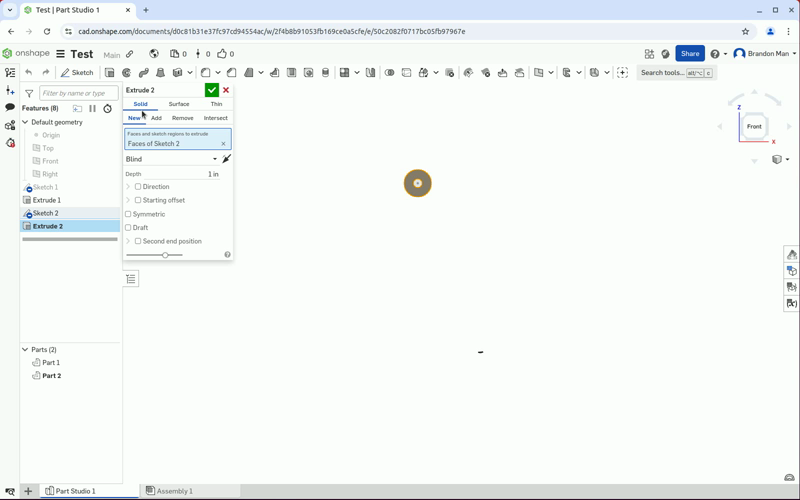
mouse_move(137, 120)
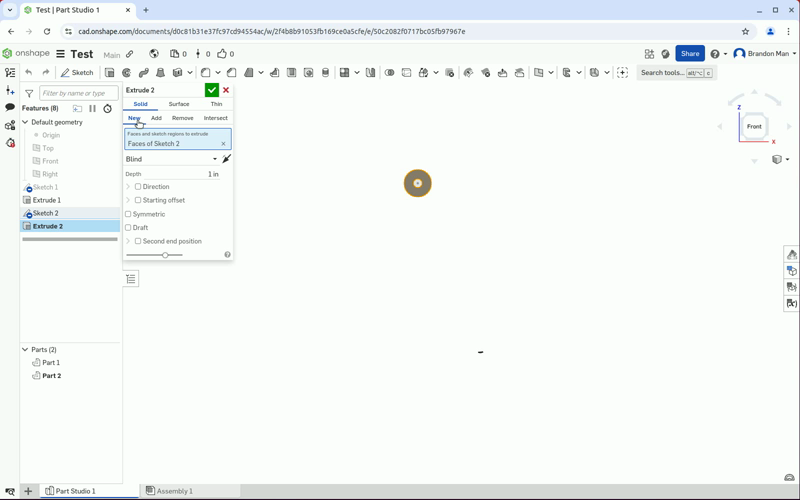
click(137, 120)
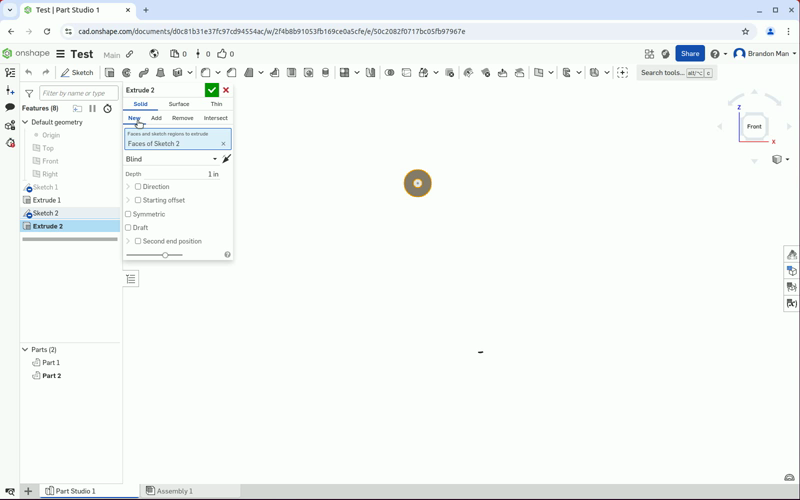
key(tab, 4)
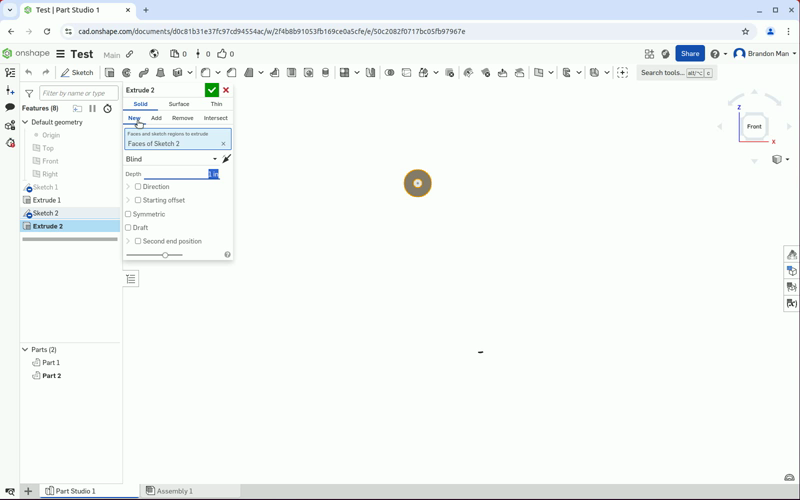
text(0.963)
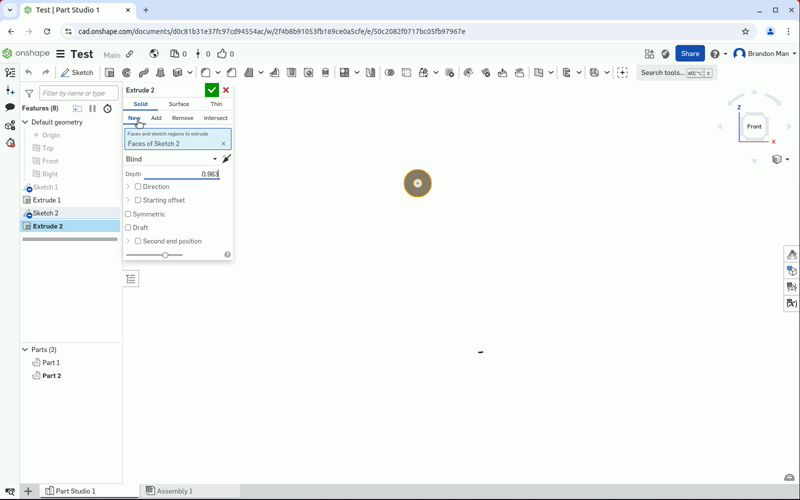
key(enter)
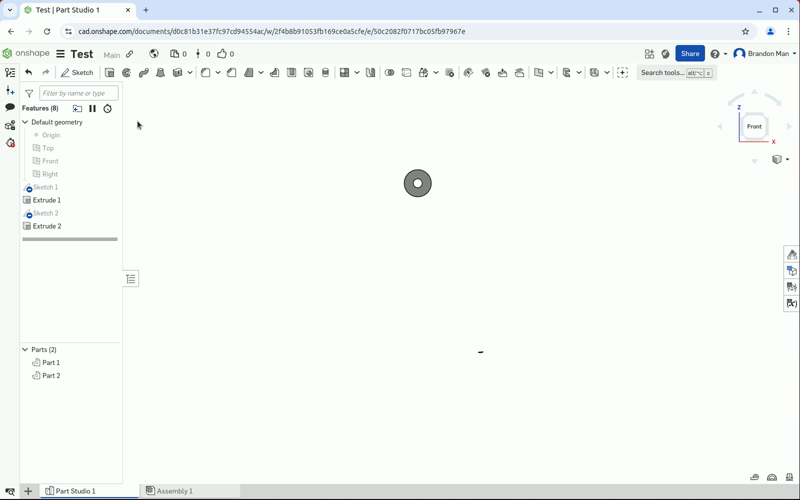
key(shift+h)
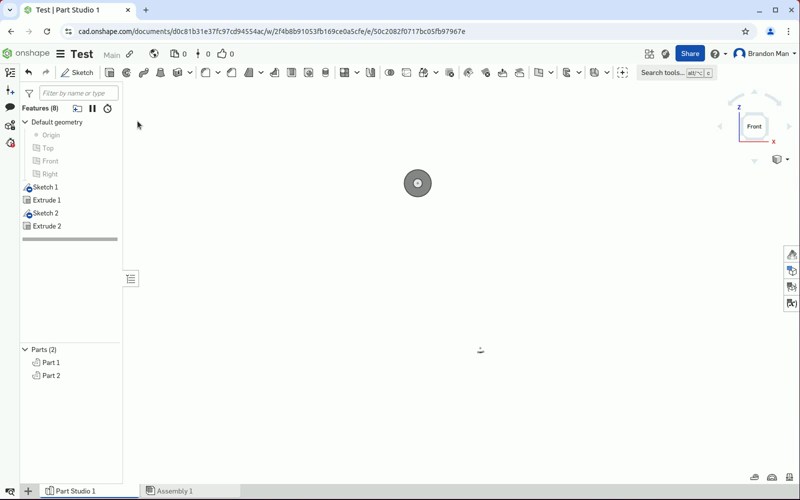
key(shift+h)
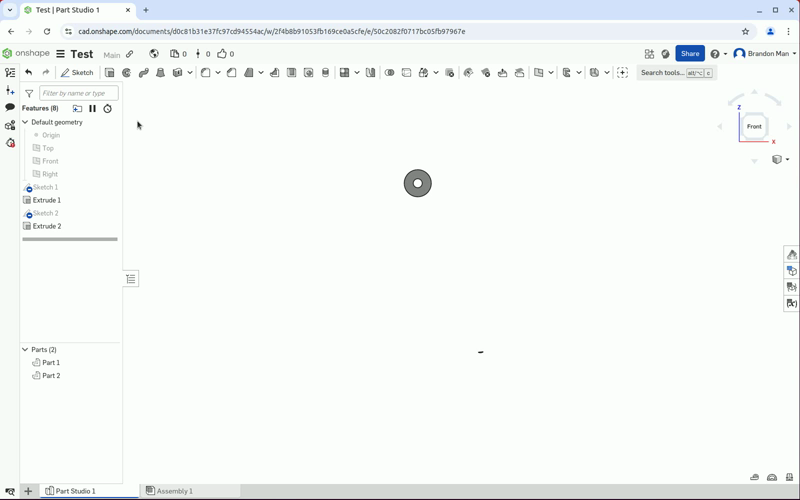
mouse_move(73, 189)
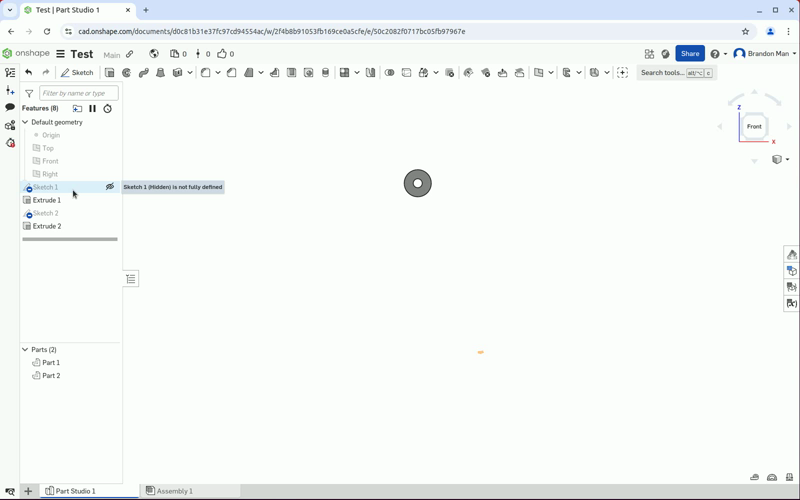
click(73, 189)
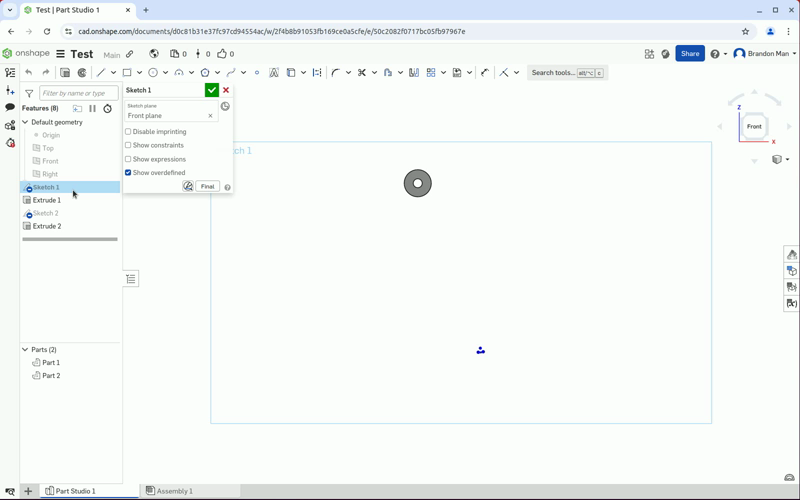
mouse_move(229, 92)
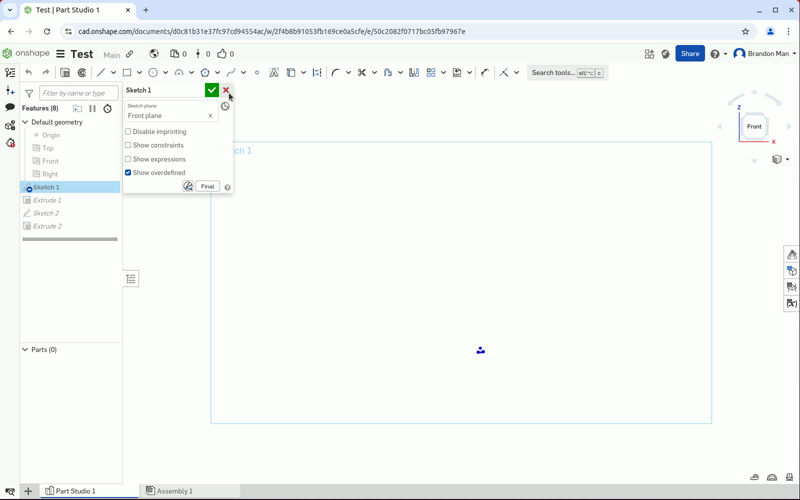
click(229, 92)
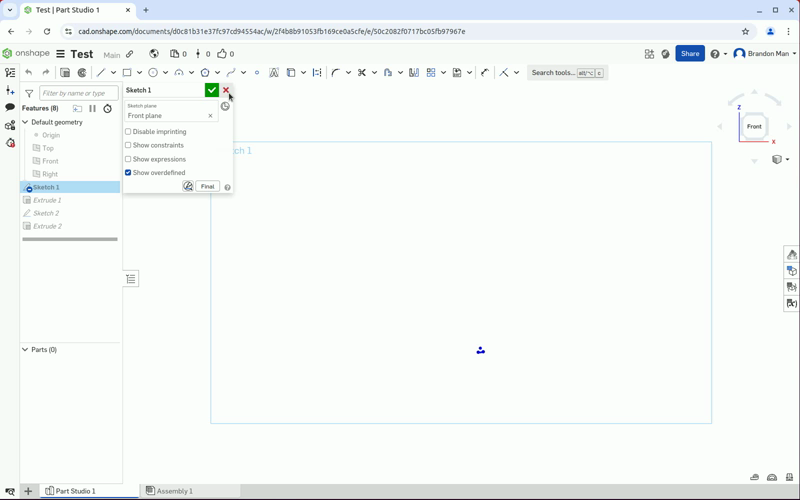
key(shift+s)
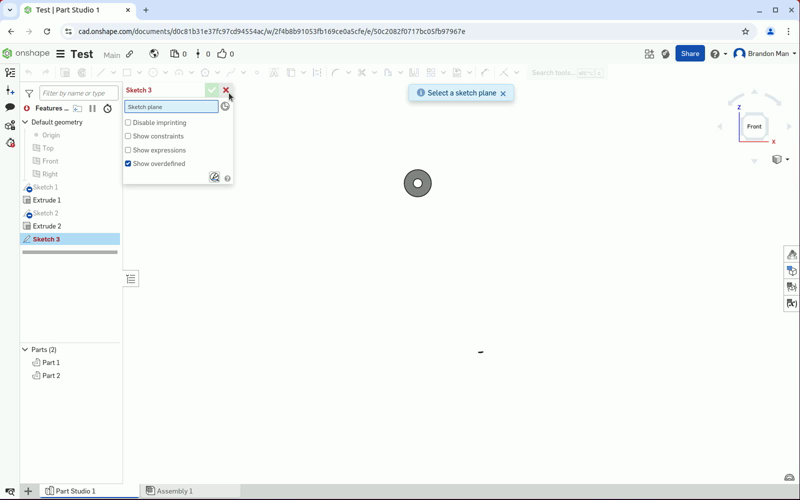
mouse_move(73, 163)
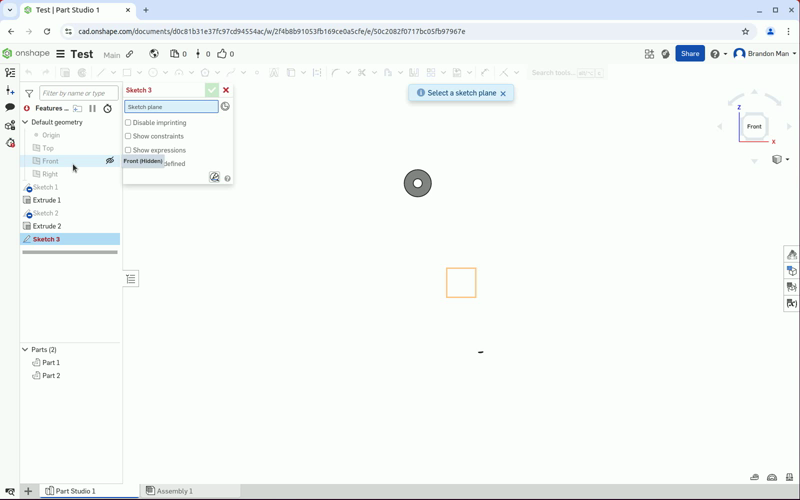
click(73, 163)
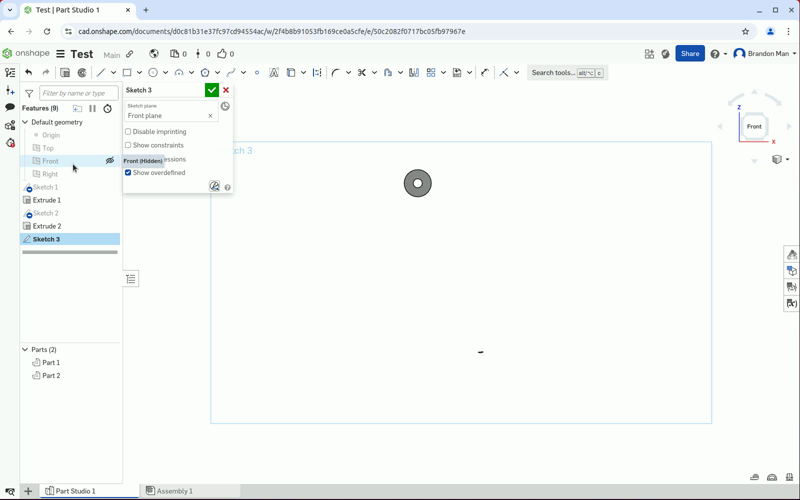
mouse_move(73, 352)
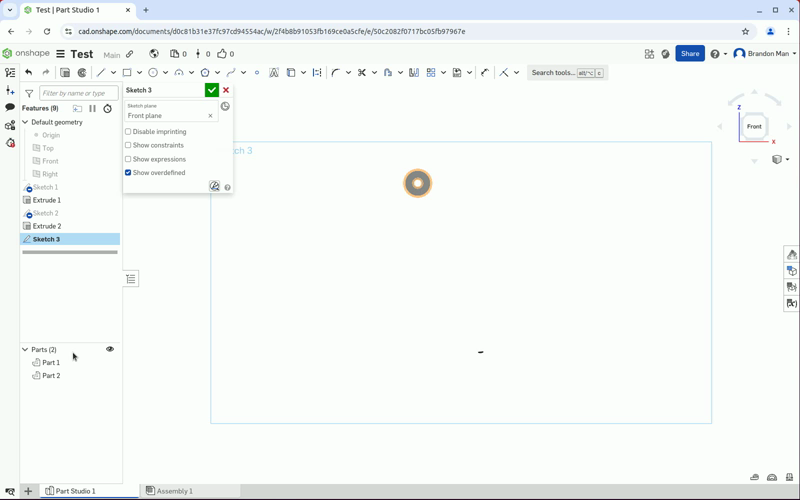
key(y)
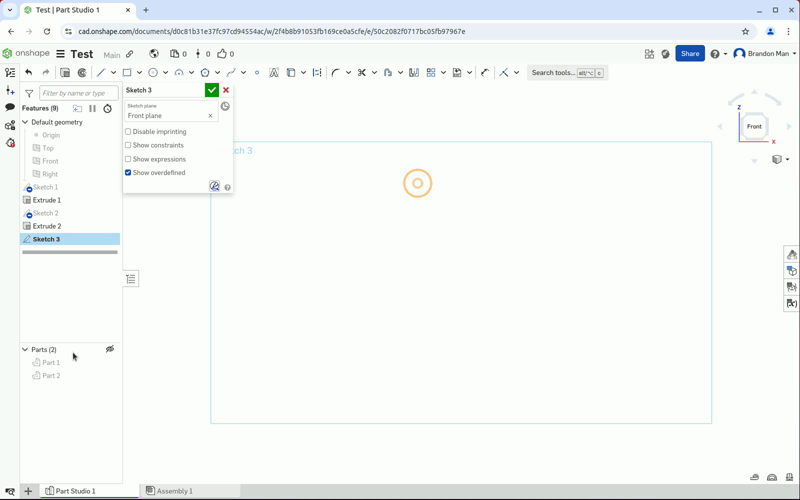
key(a)
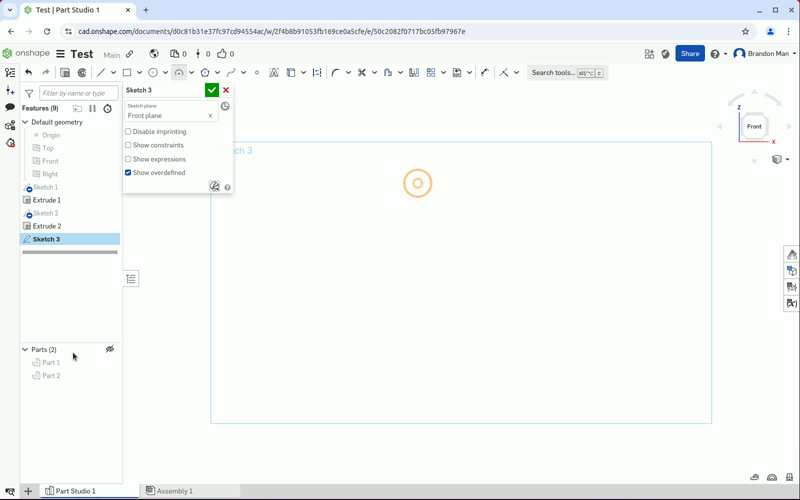
key_down(shift)
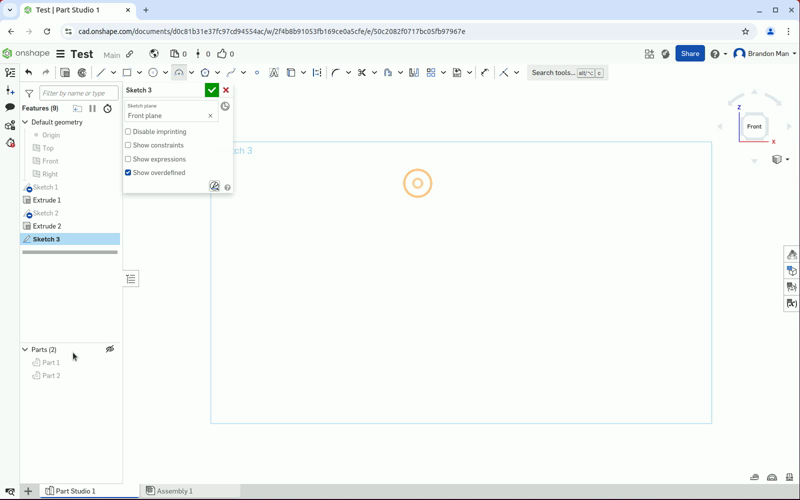
mouse_move(396, 251)
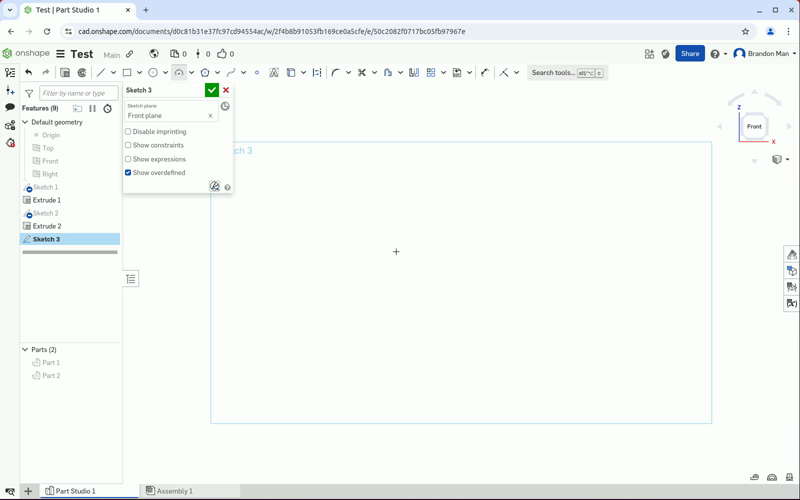
click(396, 251)
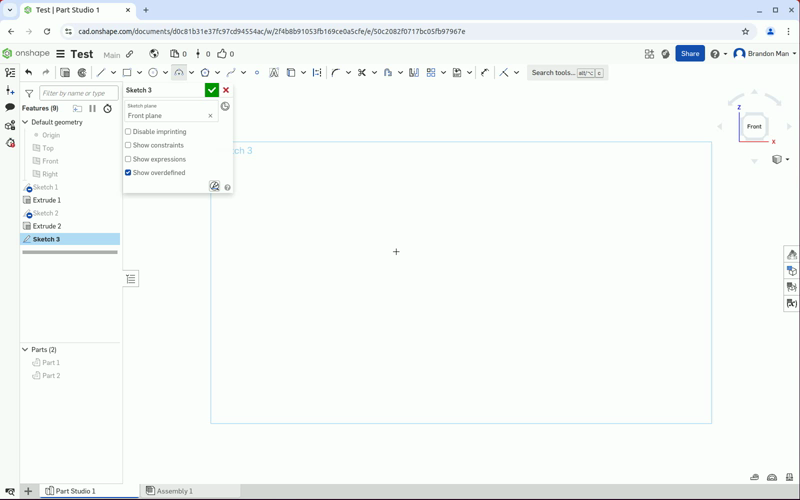
key_up(shift)
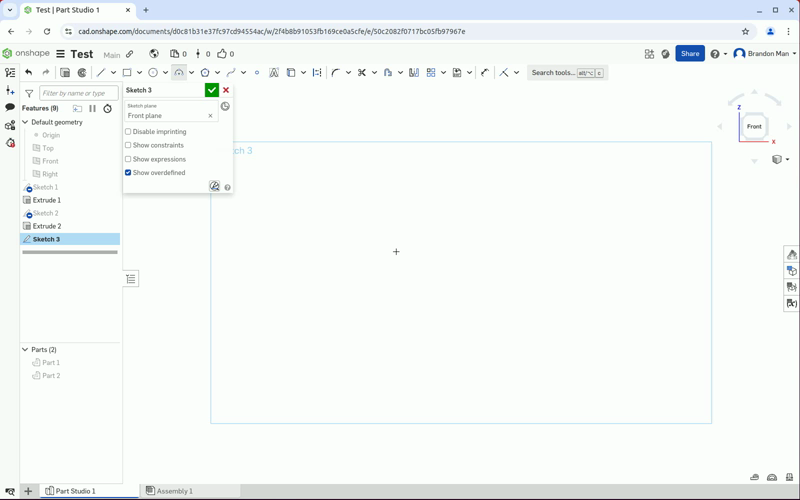
key_down(shift)
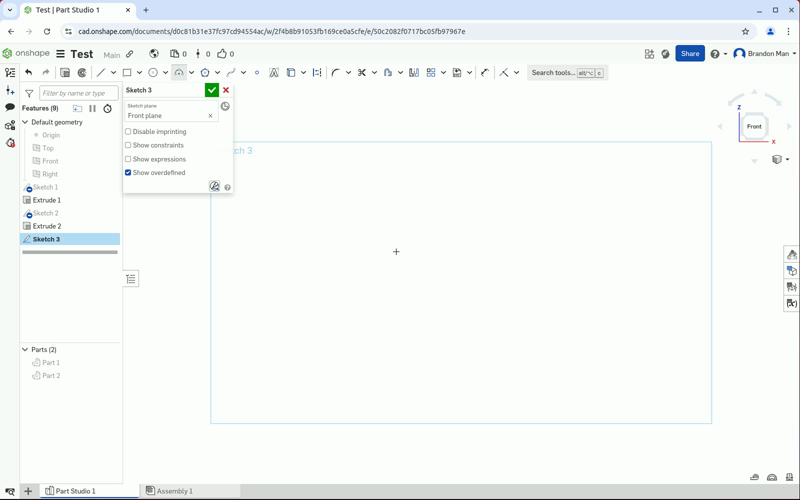
mouse_move(440, 251)
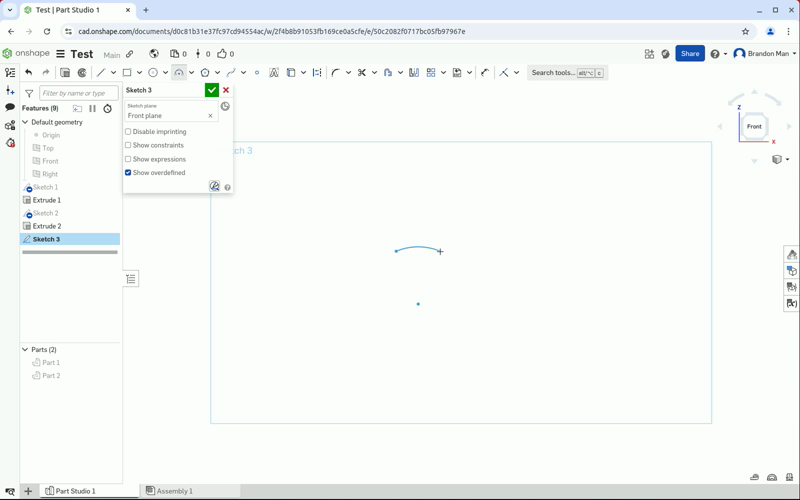
click(440, 251)
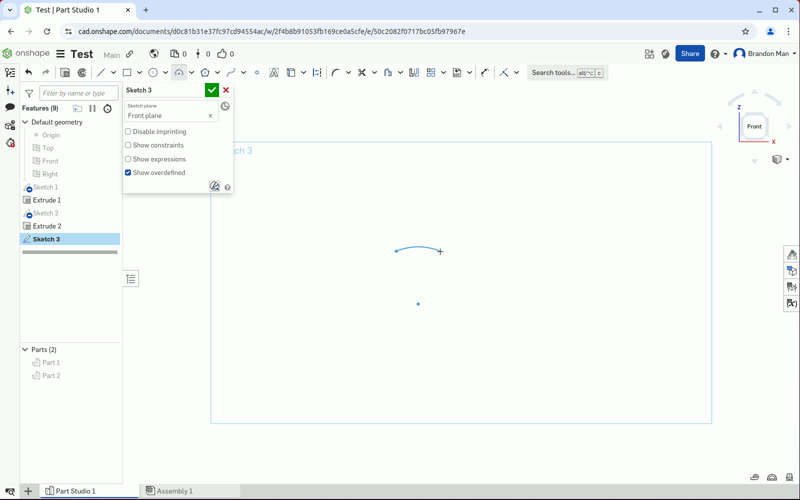
mouse_move(418, 231)
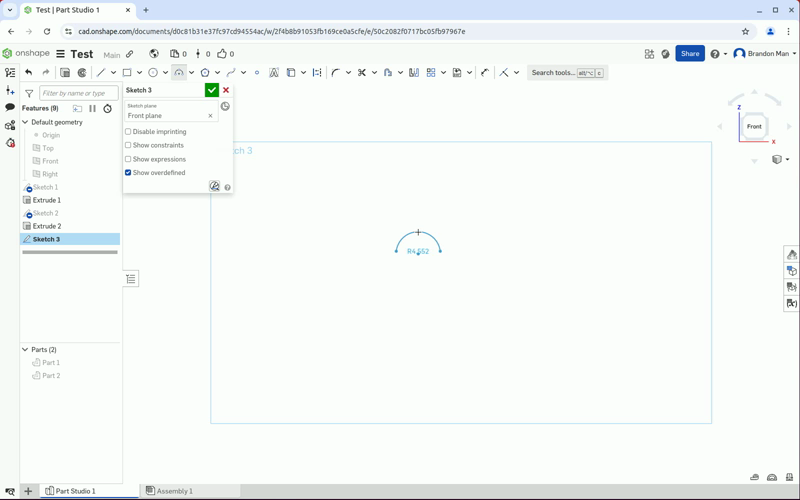
click(418, 231)
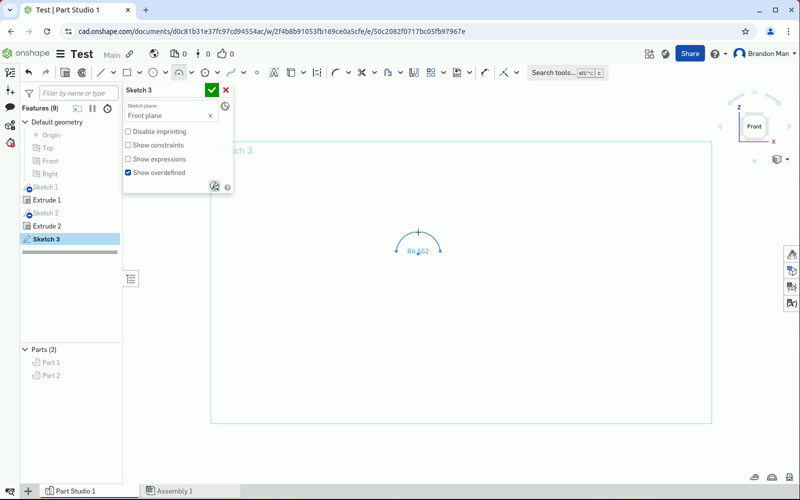
key_up(shift)
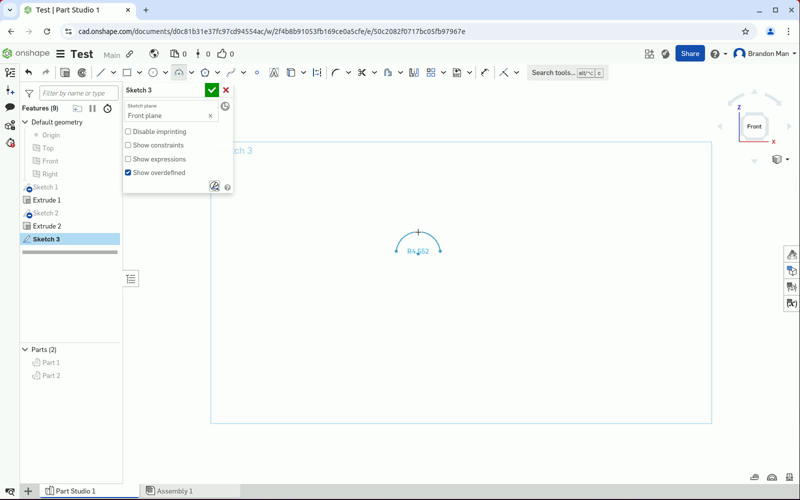
key(esc)
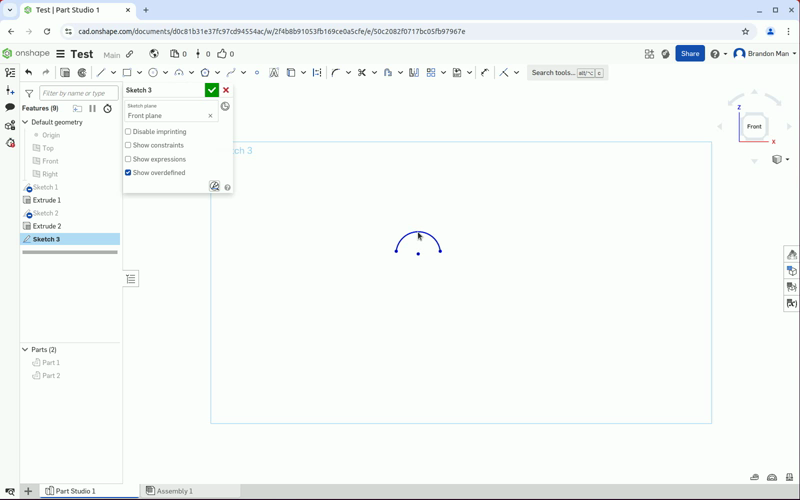
key(l)
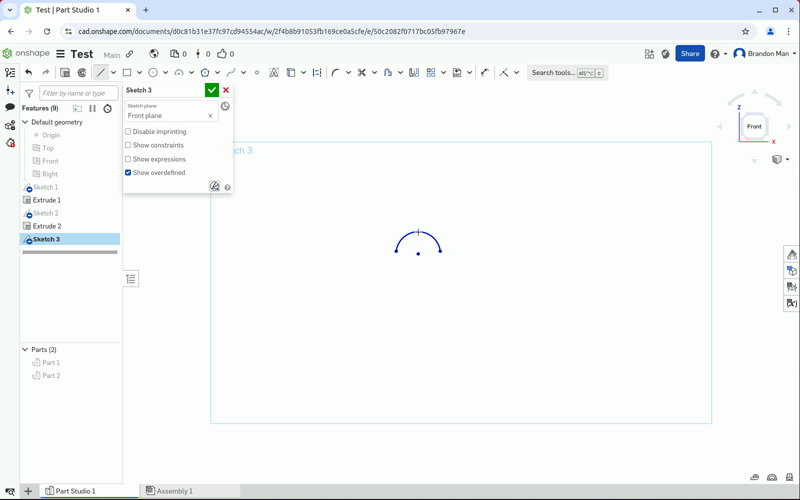
mouse_move(440, 251)
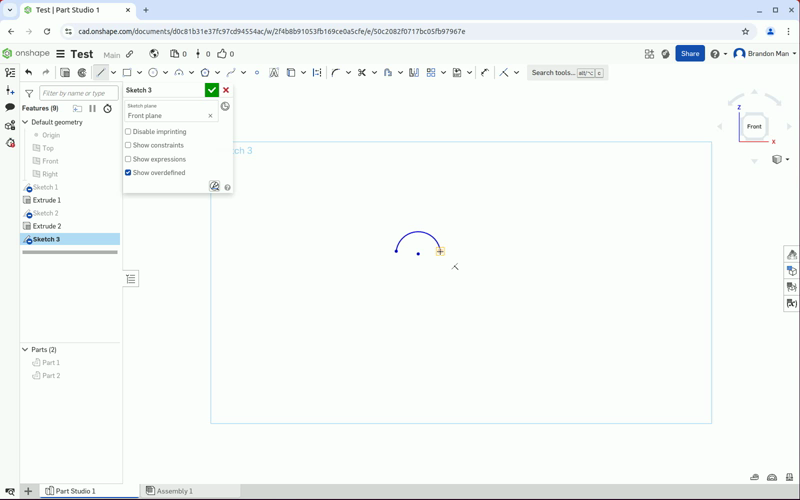
click(440, 251)
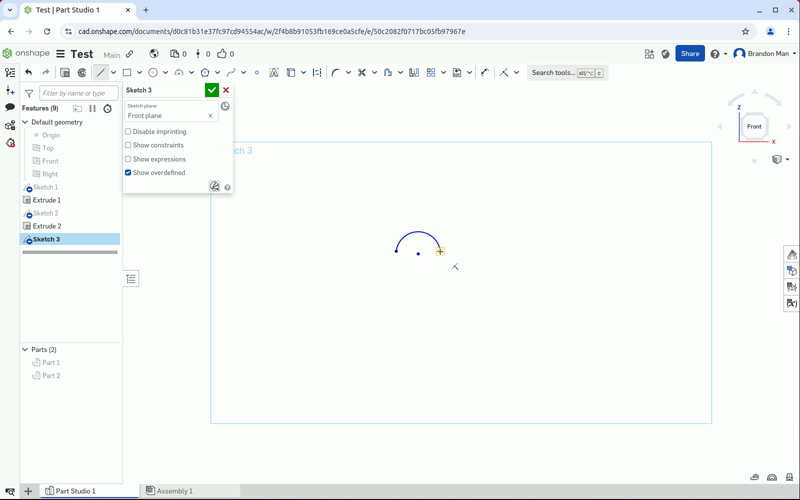
key_down(shift)
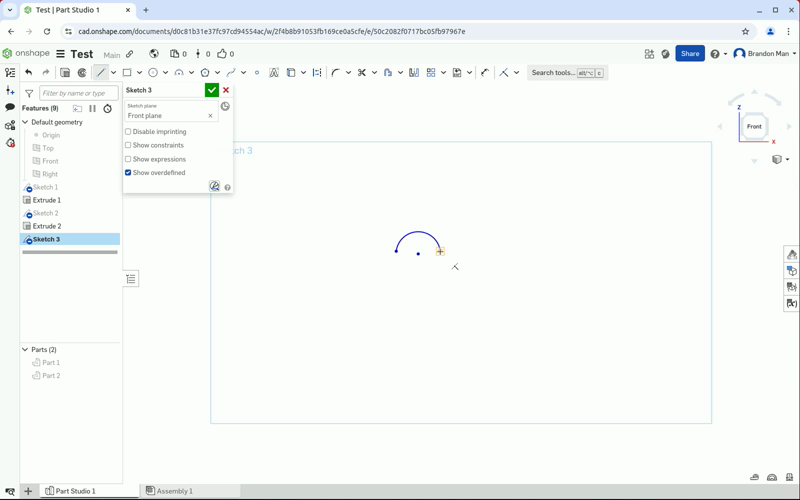
mouse_move(431, 181)
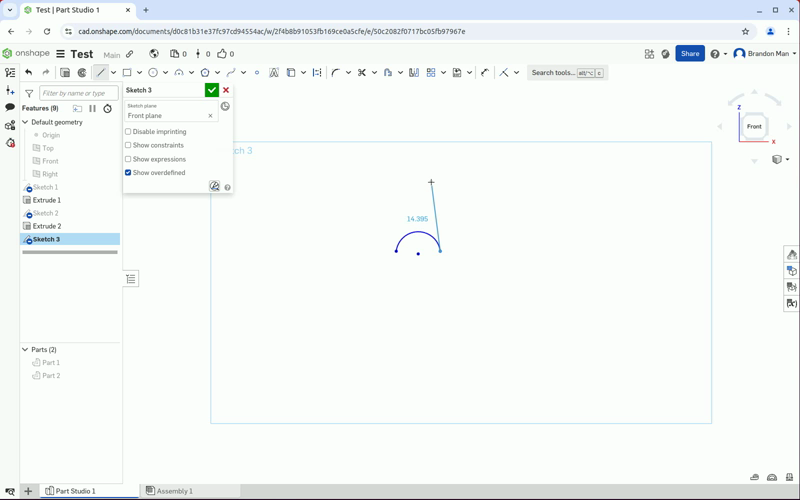
click(431, 181)
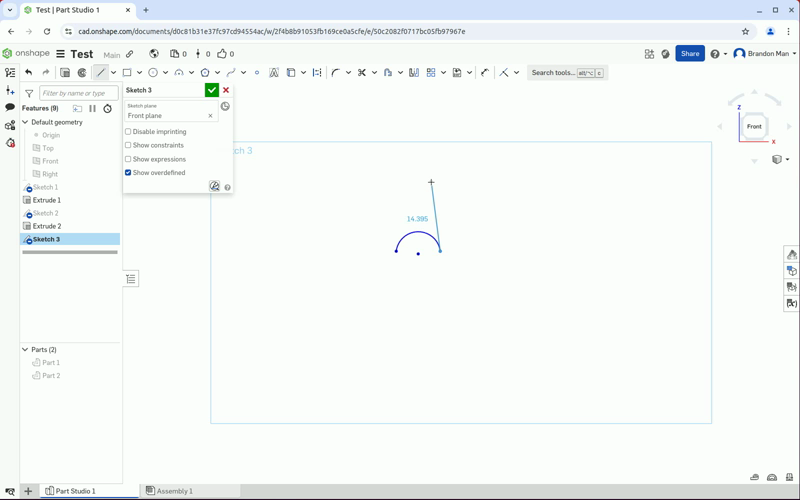
key_up(shift)
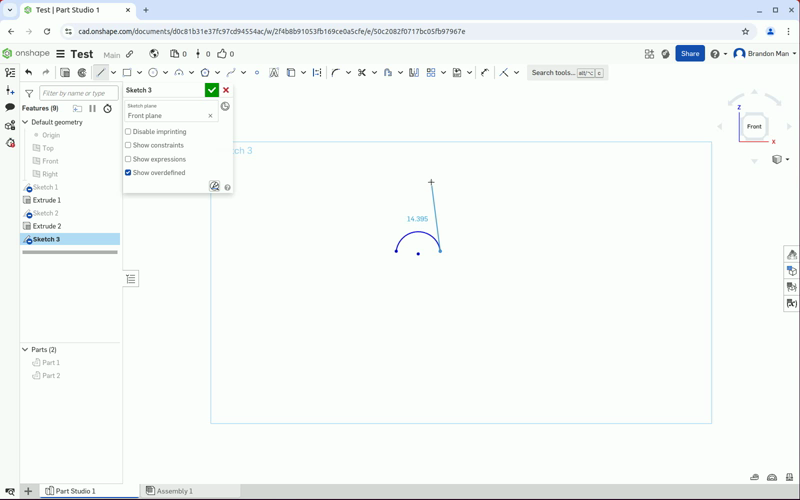
key(esc)
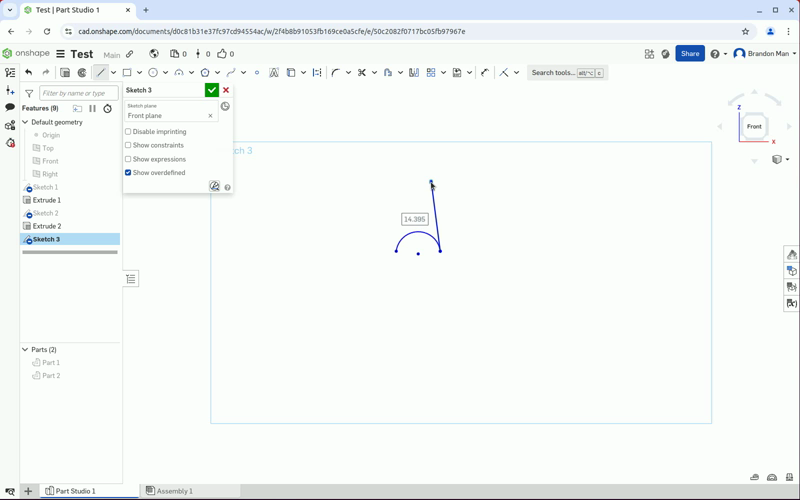
key(a)
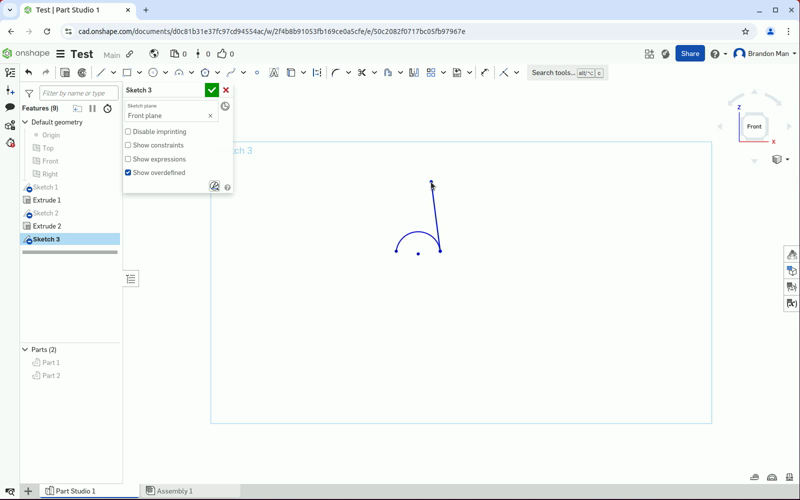
mouse_move(431, 181)
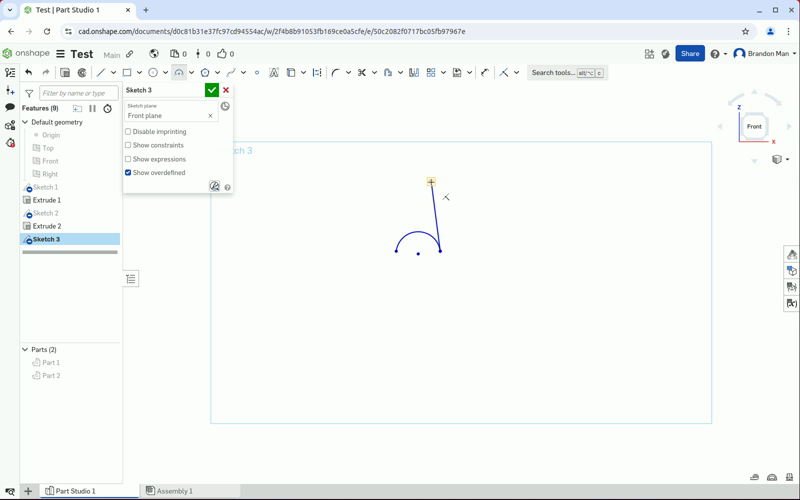
click(431, 181)
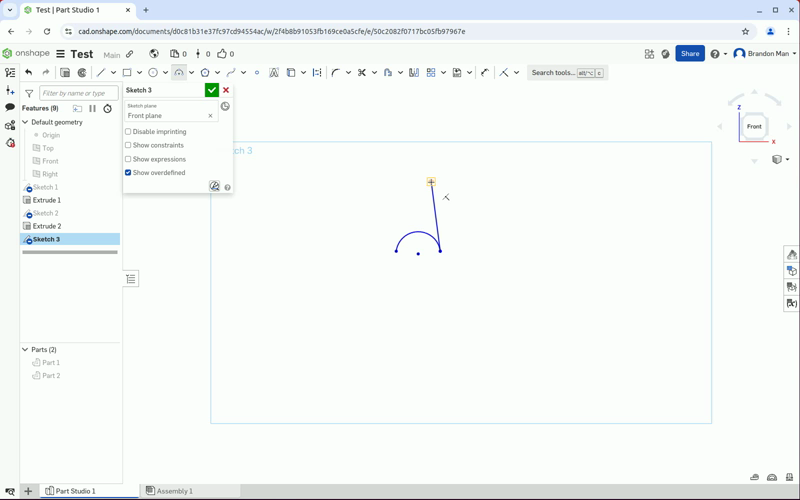
key_down(shift)
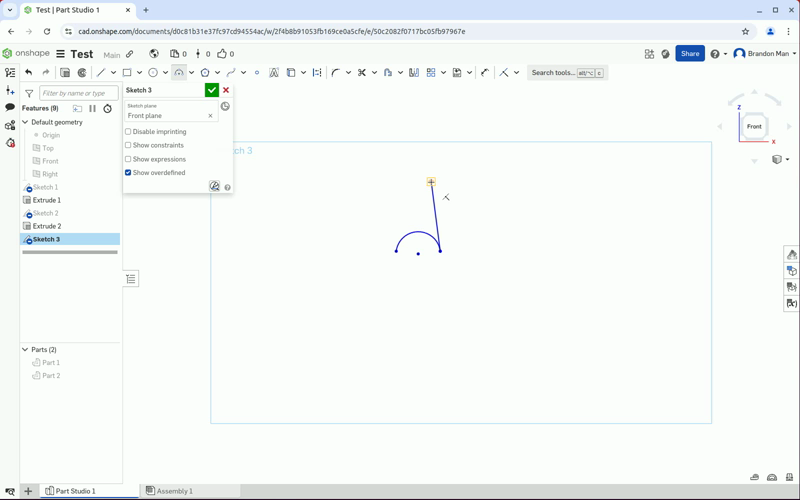
mouse_move(404, 181)
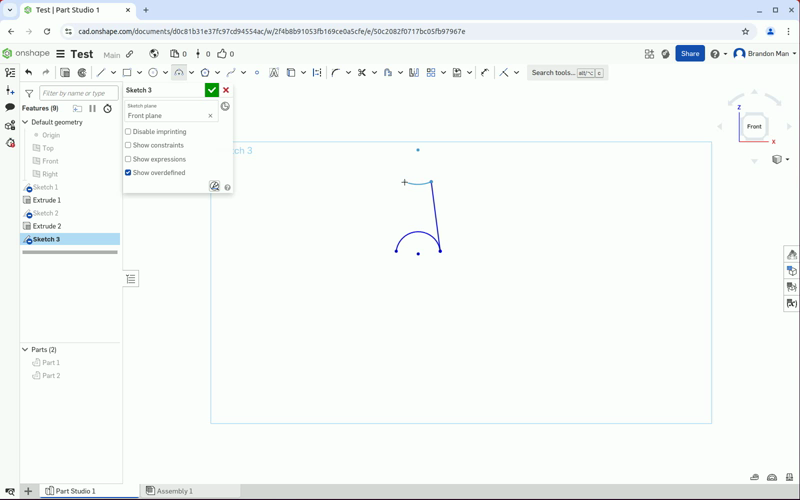
click(404, 181)
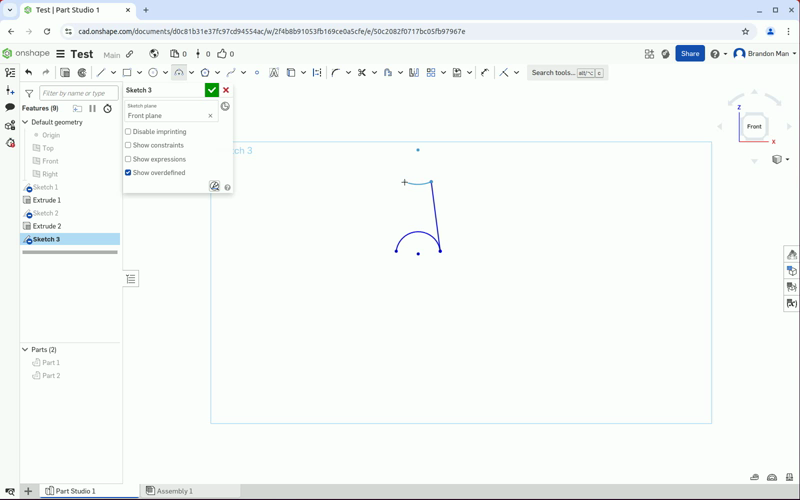
mouse_move(418, 196)
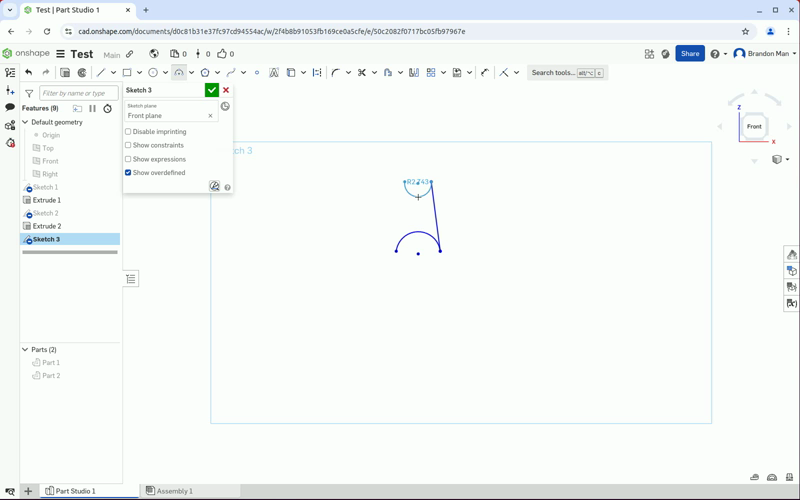
click(418, 196)
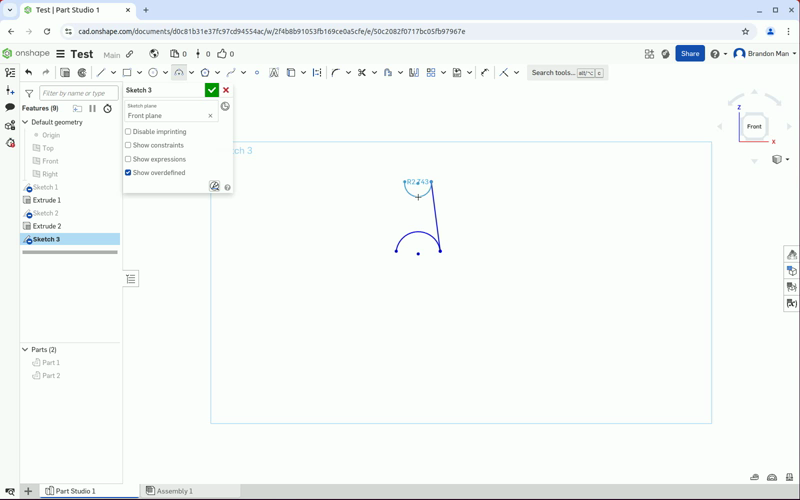
key_up(shift)
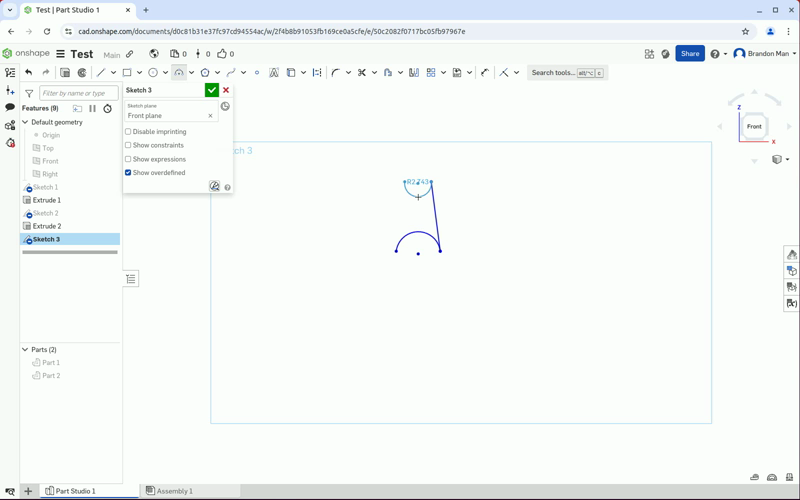
key(esc)
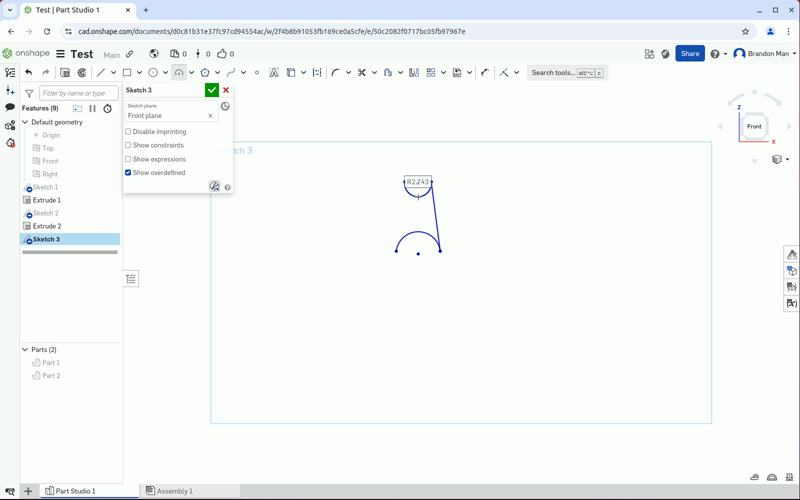
key(l)
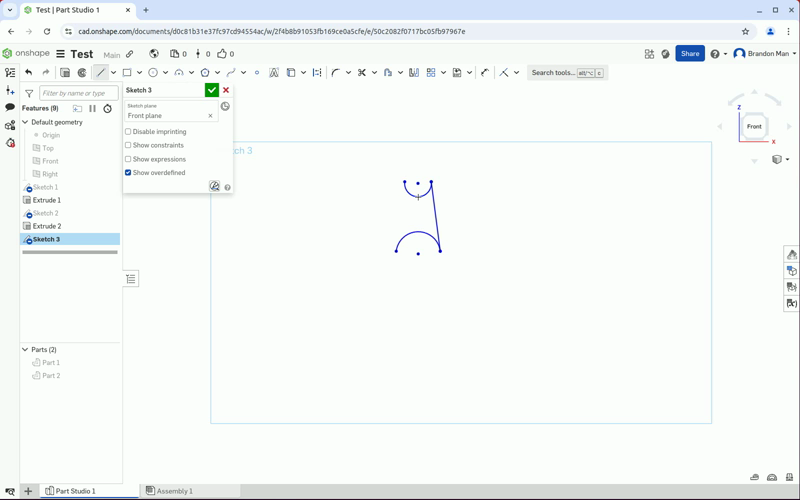
mouse_move(404, 181)
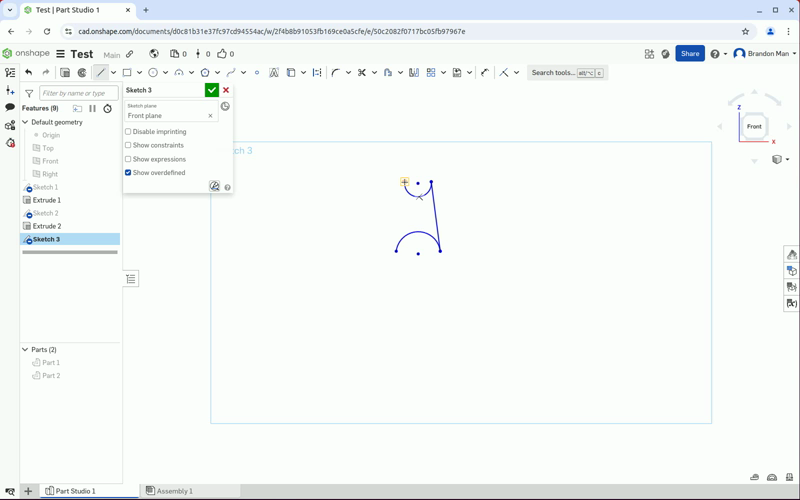
click(404, 181)
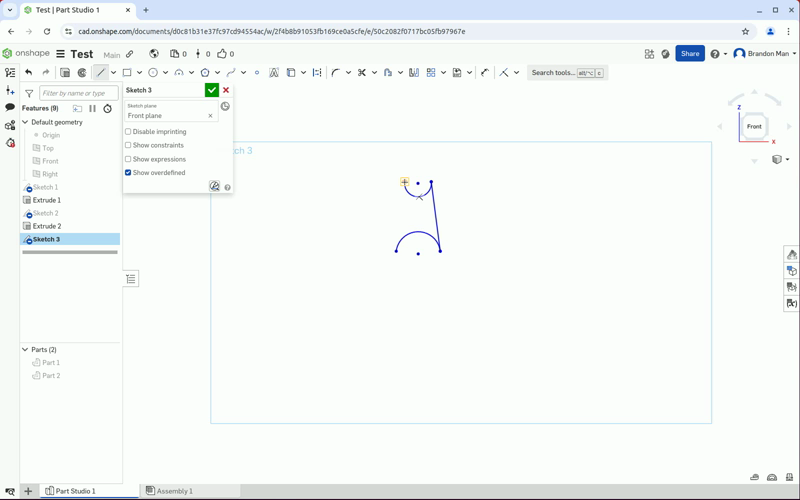
key_down(shift)
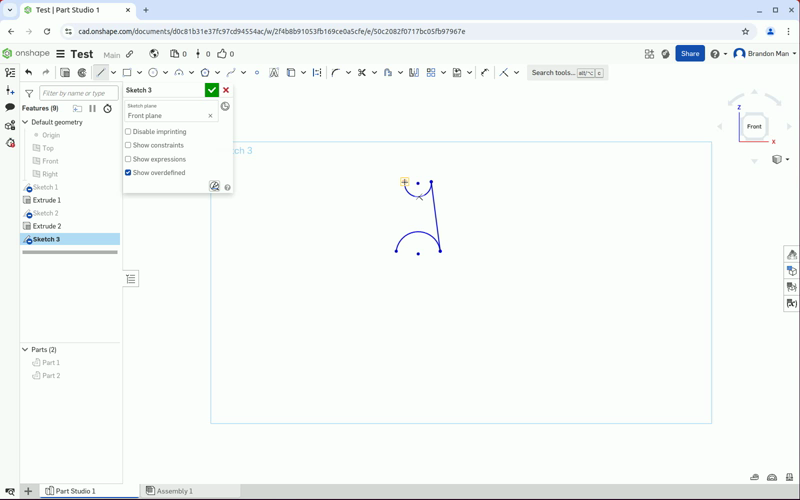
mouse_move(396, 251)
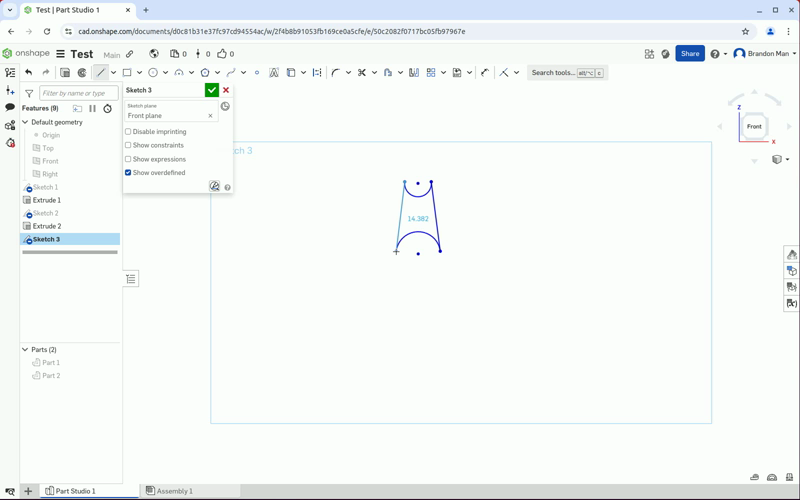
key_up(shift)
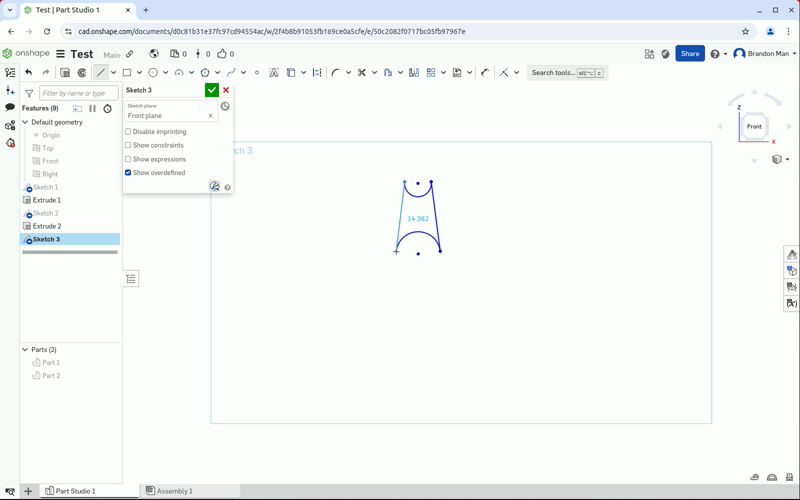
click(396, 251)
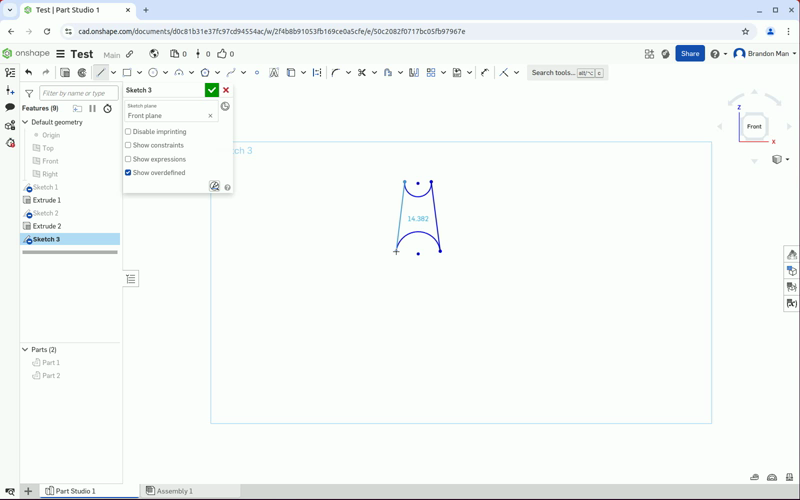
key(esc)
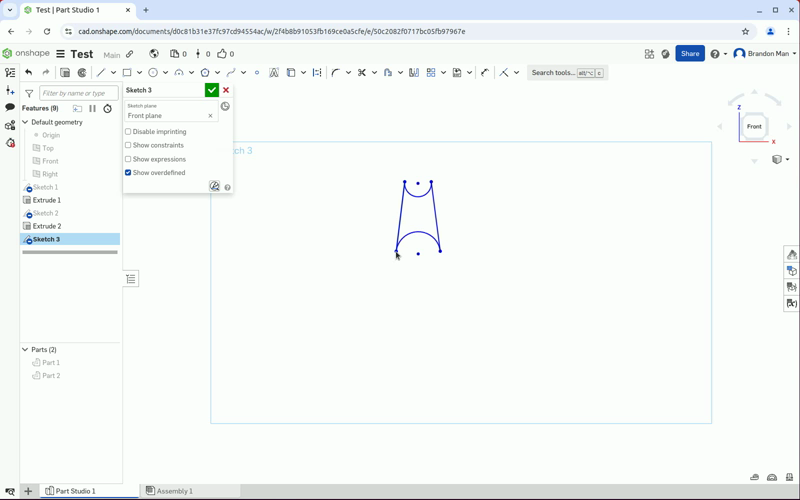
mouse_move(417, 228)
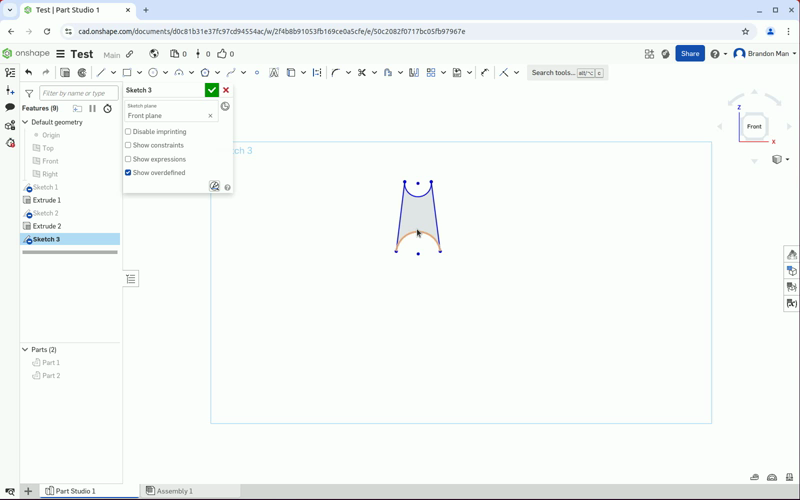
scroll(6)
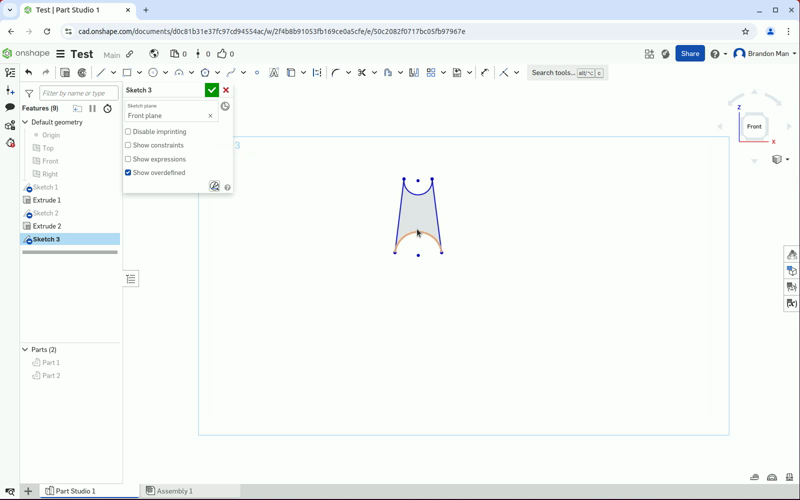
scroll(6)
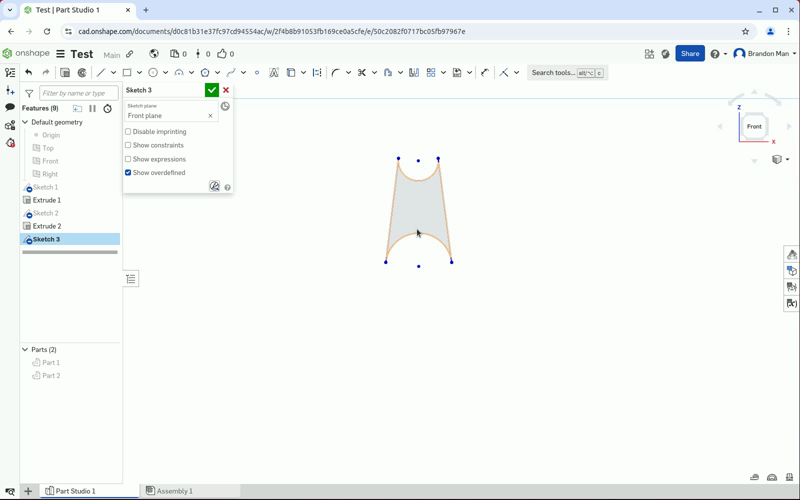
scroll(6)
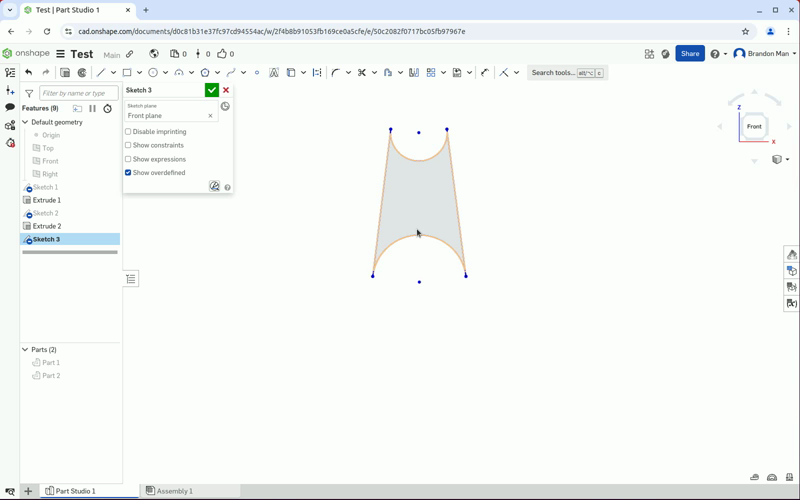
scroll(6)
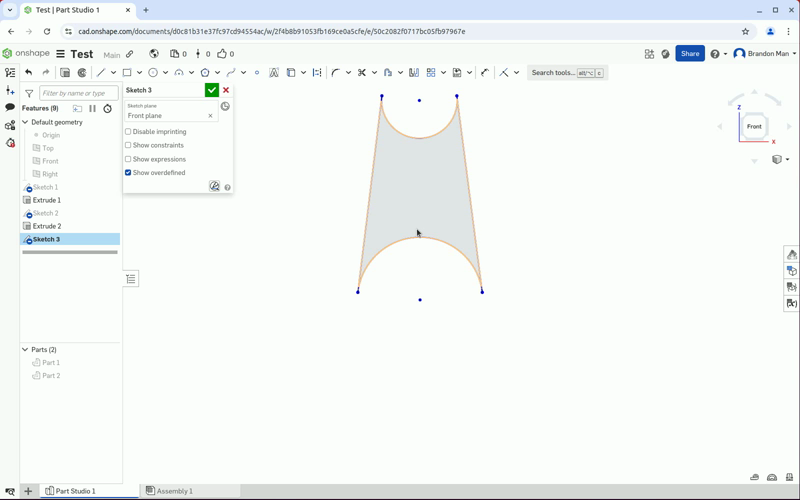
scroll(6)
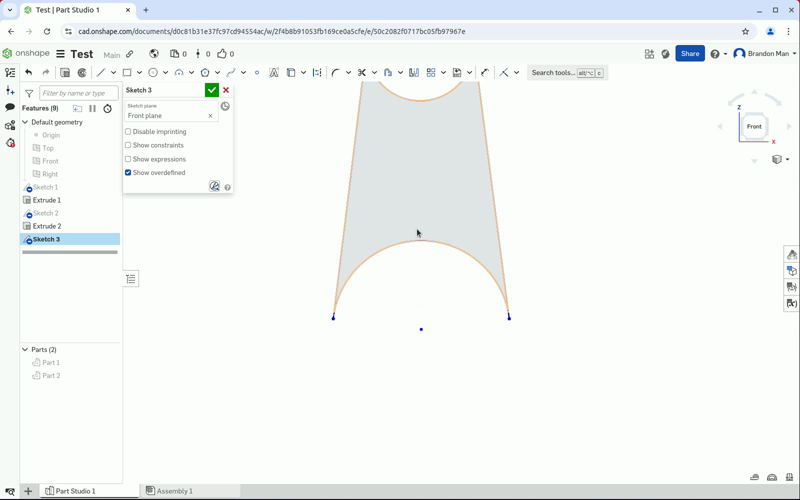
scroll(6)
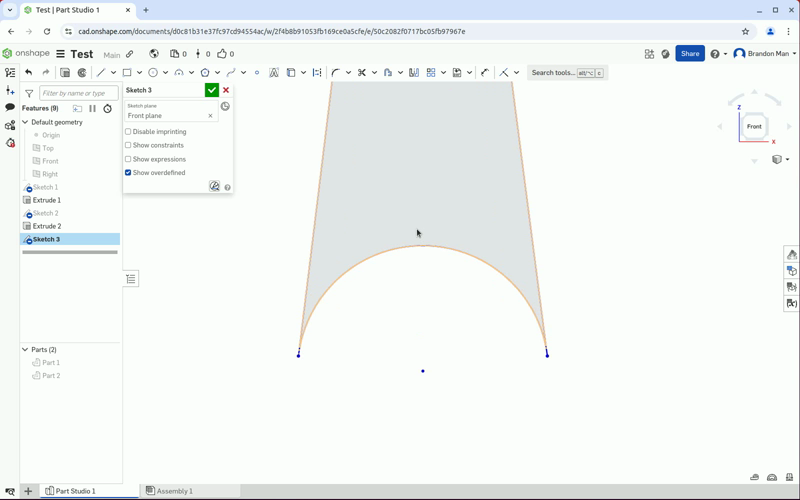
scroll(6)
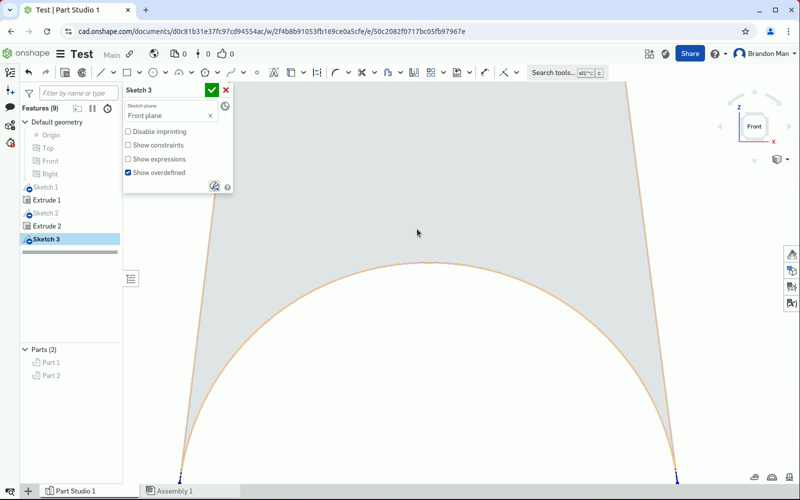
click(417, 228)
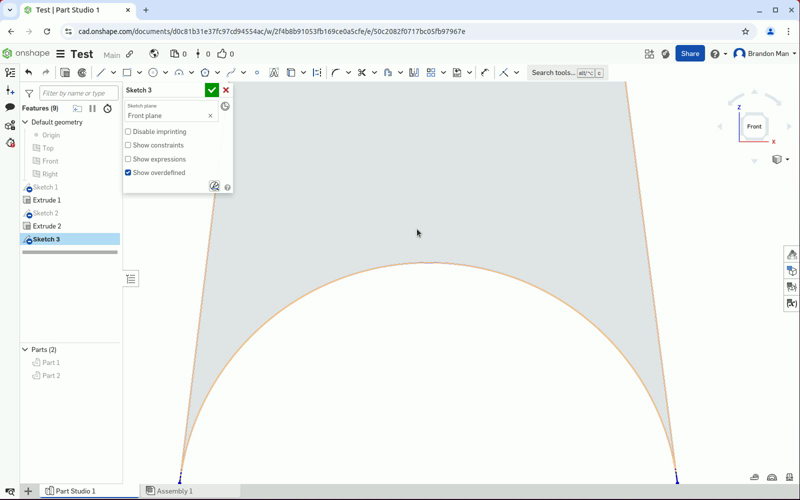
scroll(-6)
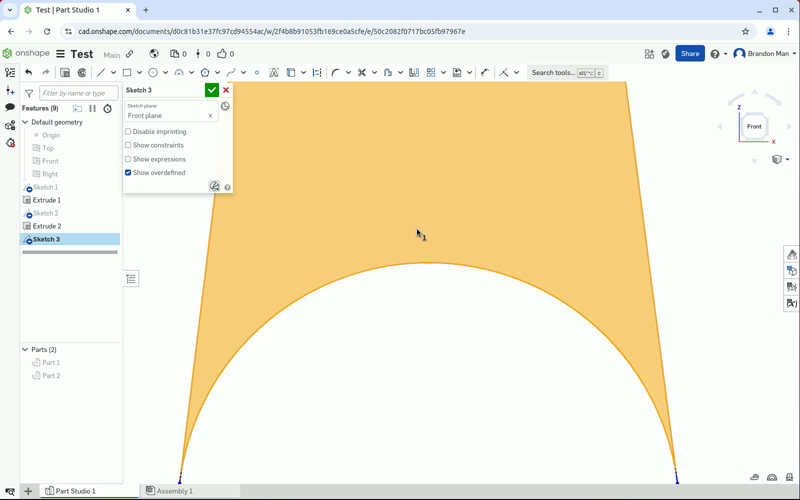
scroll(-6)
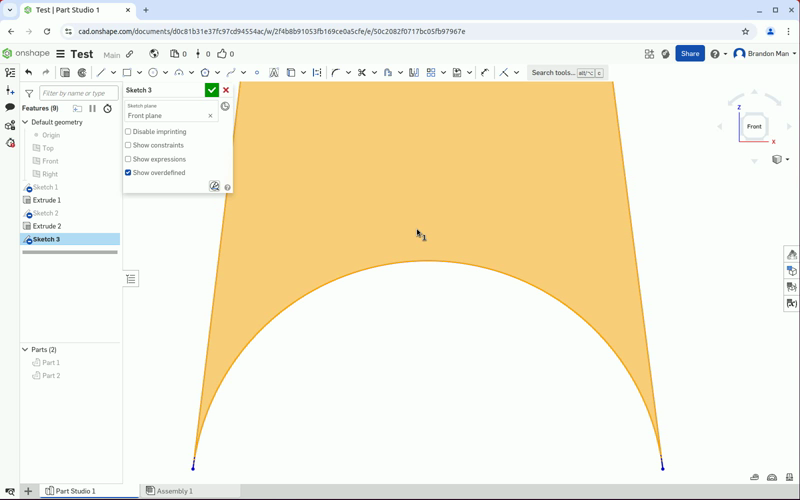
scroll(-6)
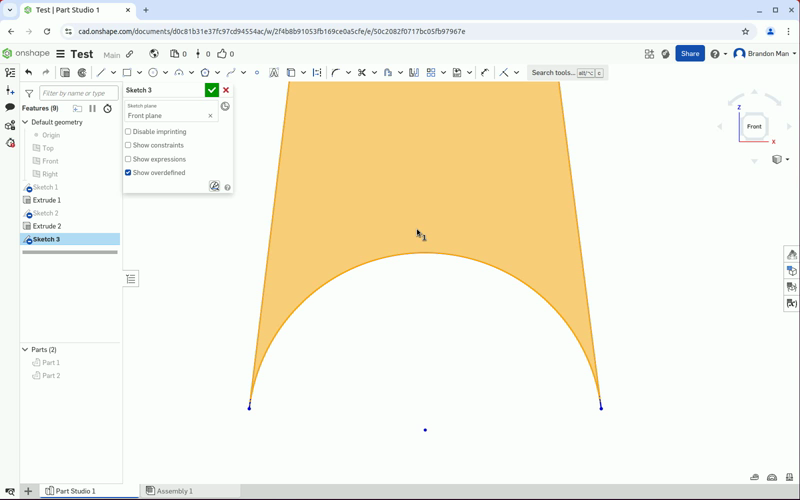
scroll(-6)
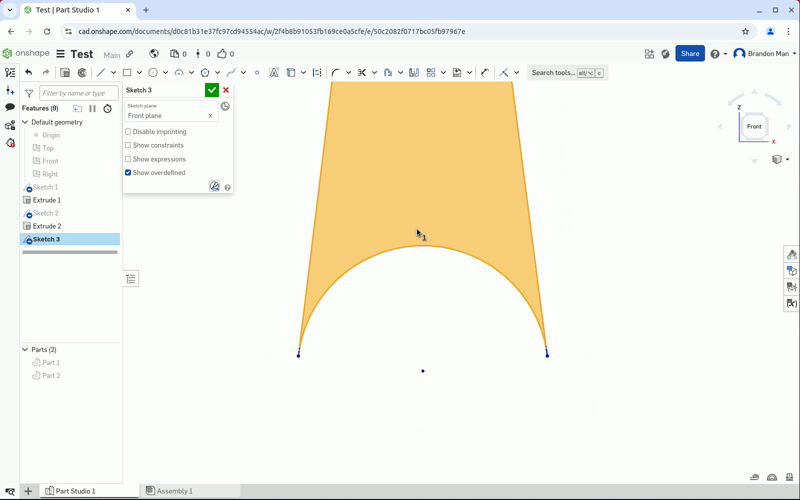
scroll(-6)
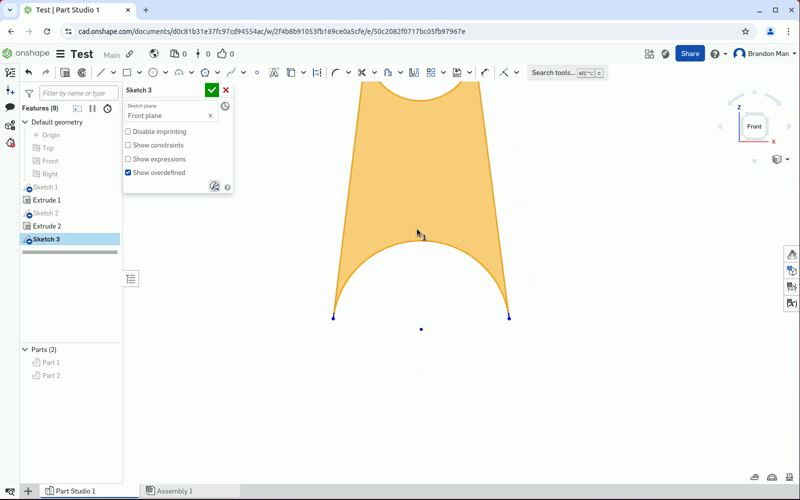
scroll(-6)
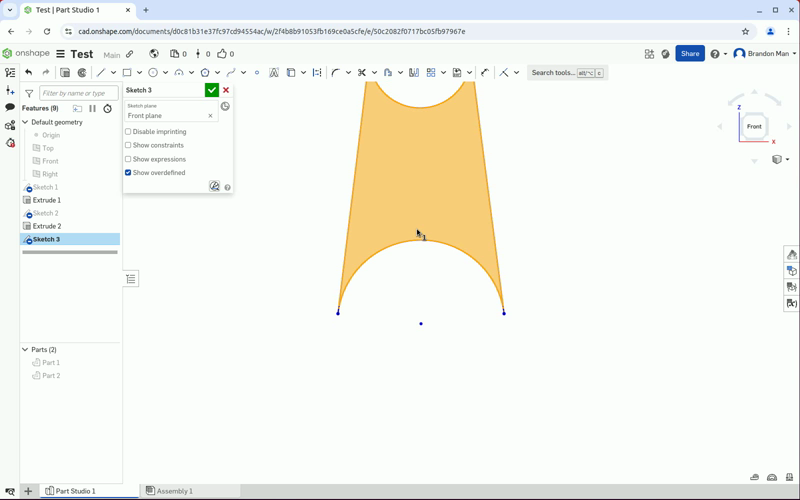
scroll(-6)
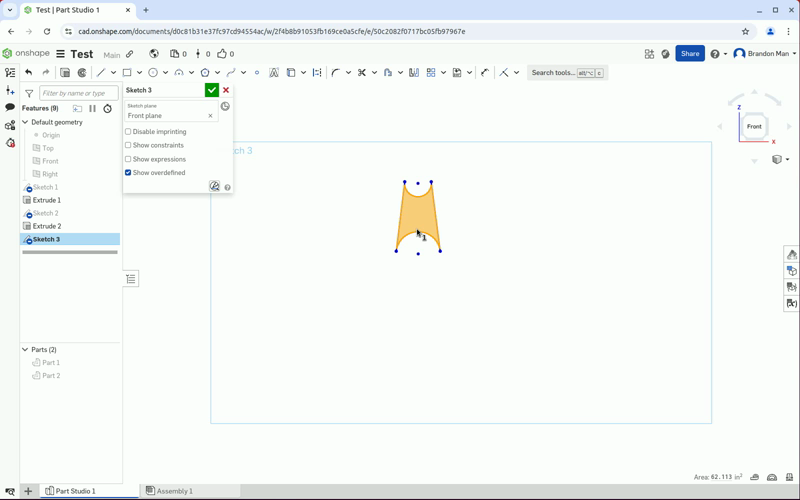
mouse_move(73, 352)
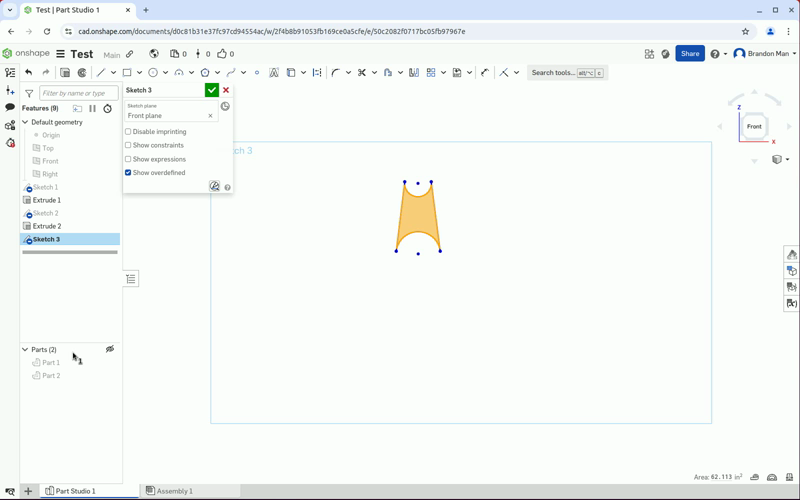
key(shift+y)
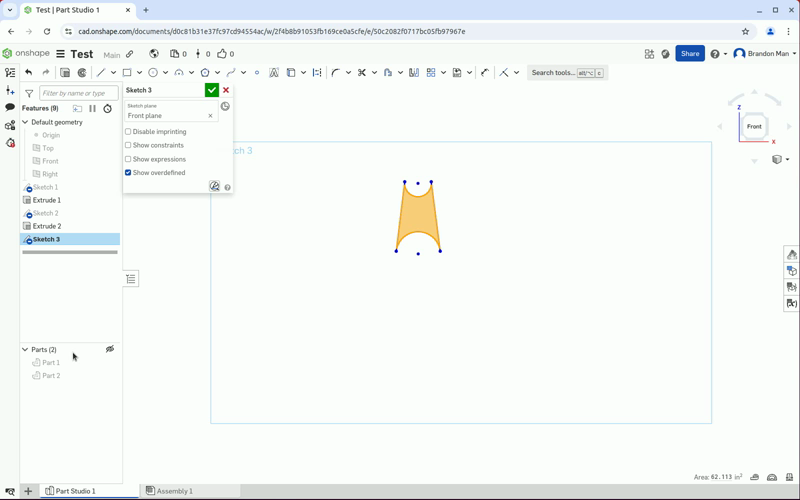
key(shift+e)
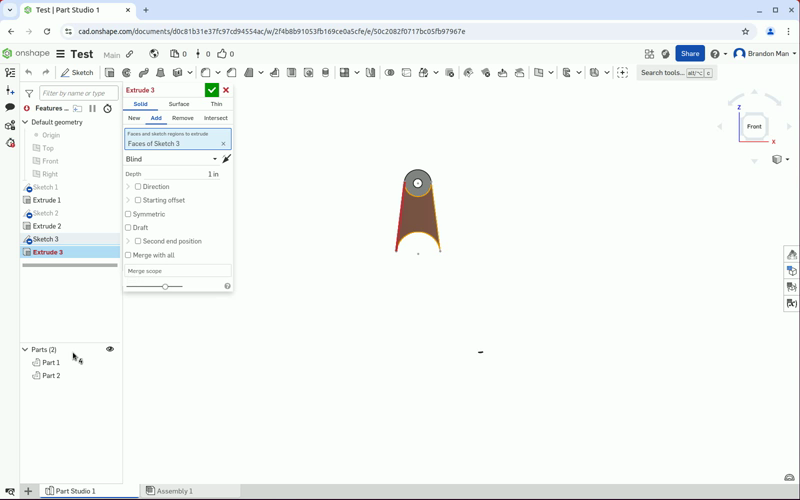
mouse_move(143, 106)
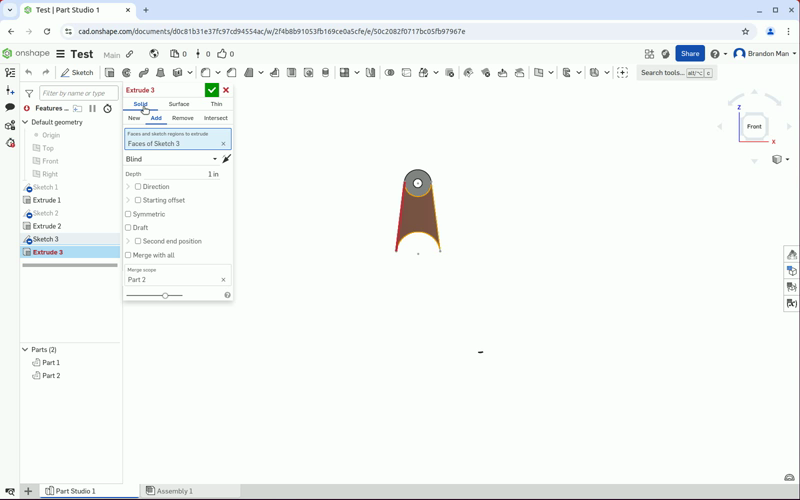
click(143, 106)
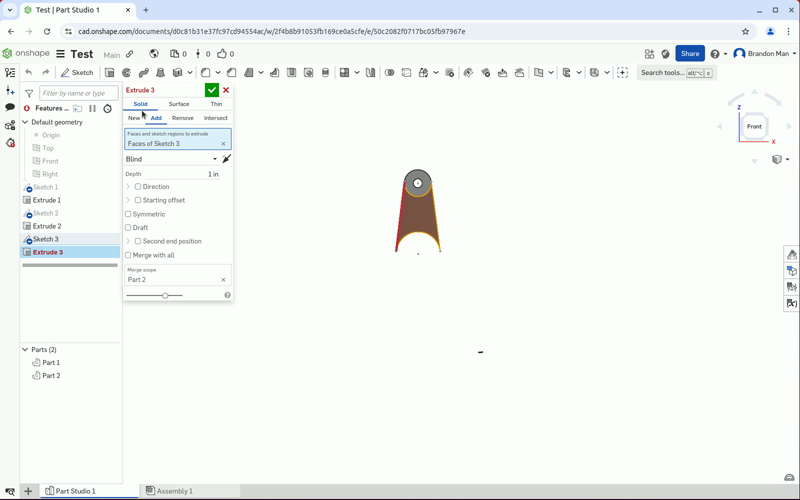
mouse_move(137, 120)
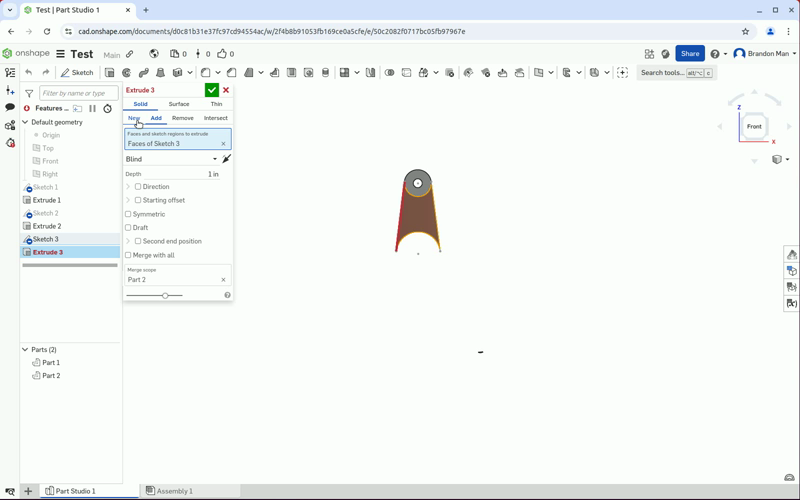
click(137, 120)
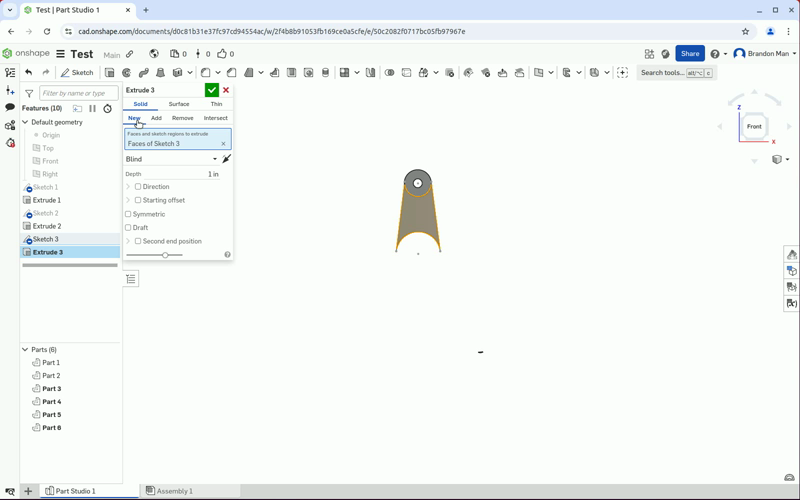
key(tab, 4)
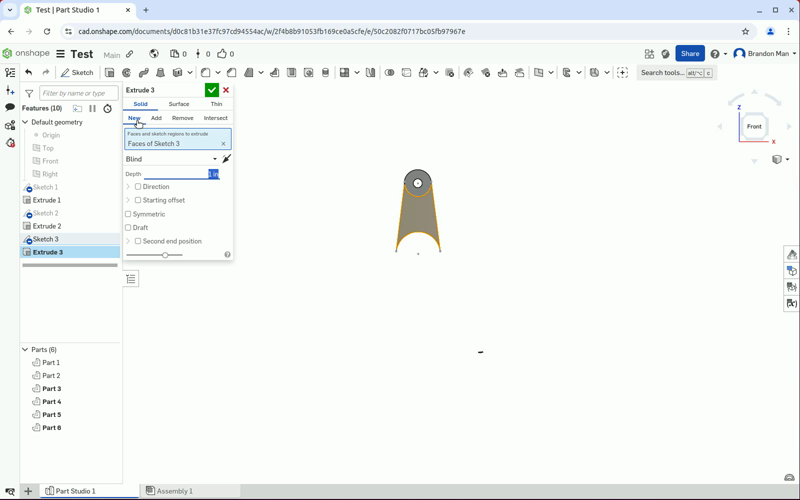
text(0.963)
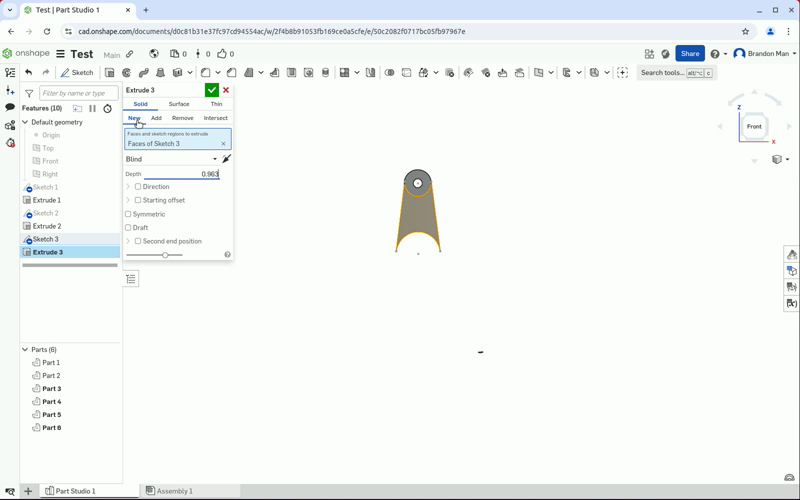
key(enter)
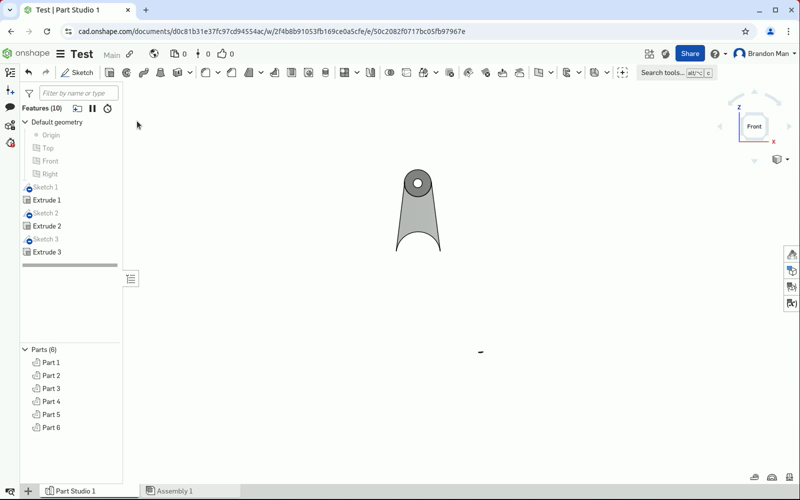
key(shift+h)
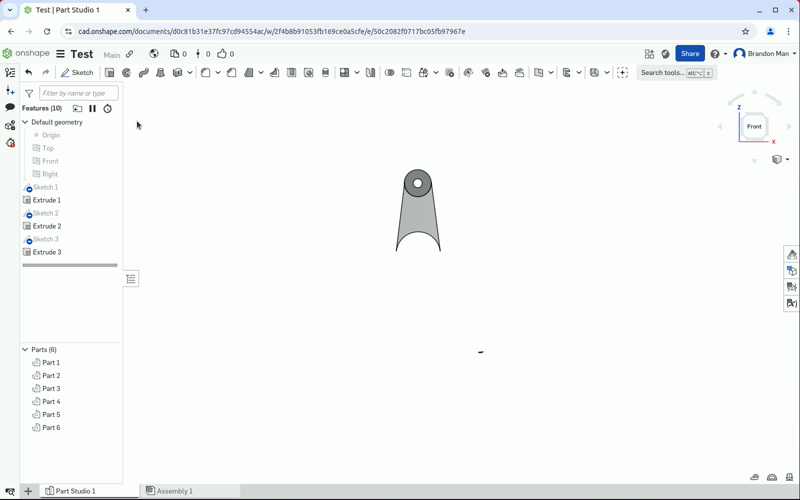
key(shift+h)
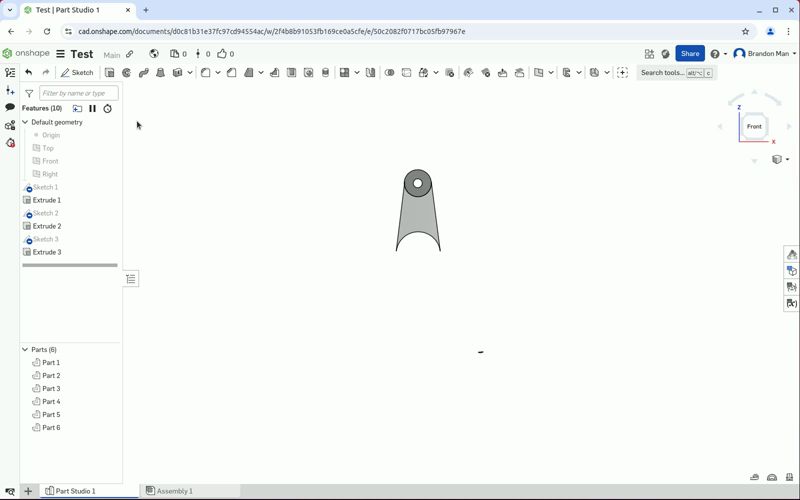
mouse_move(73, 189)
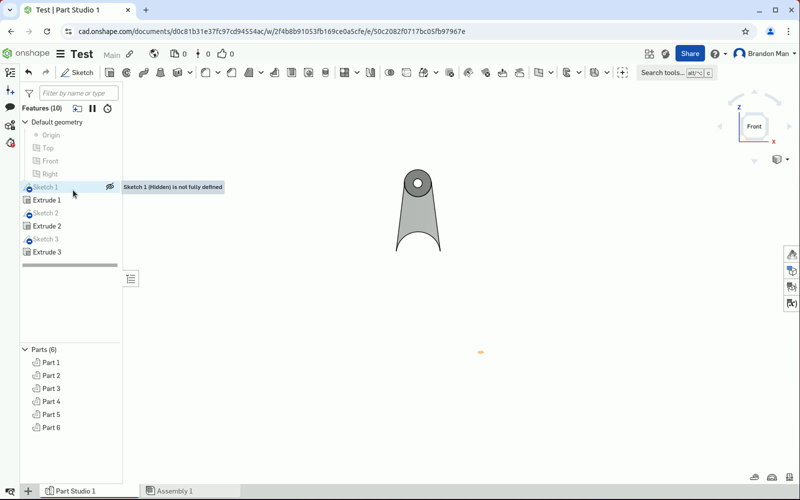
click(73, 189)
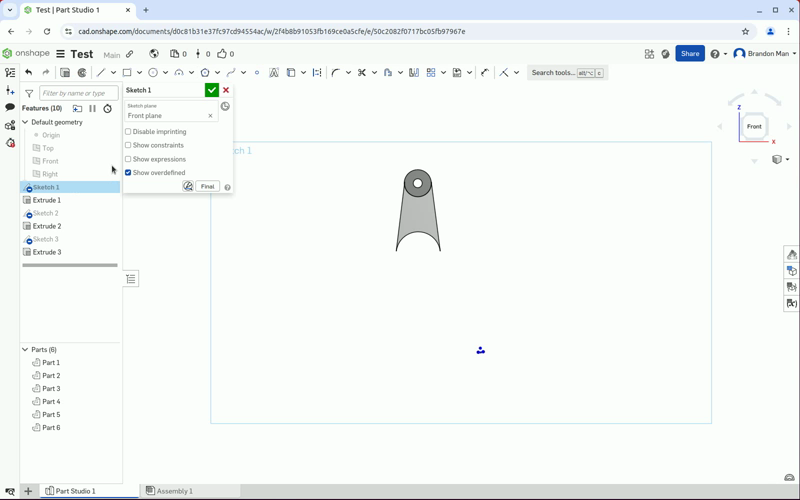
mouse_move(229, 92)
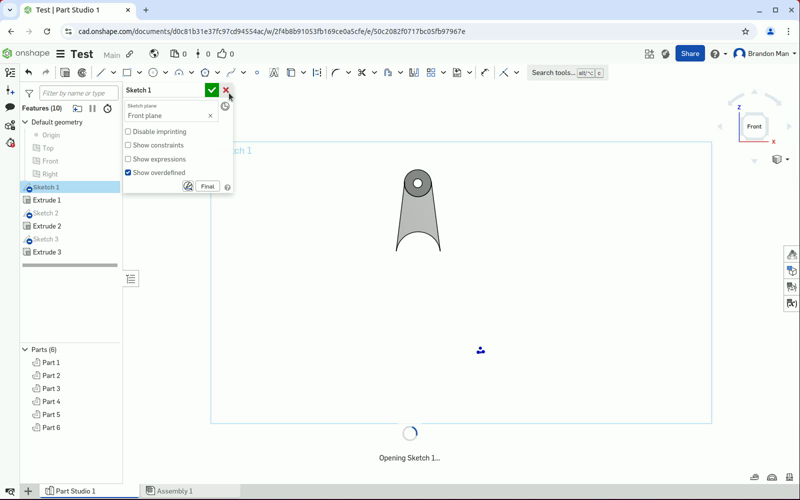
click(229, 92)
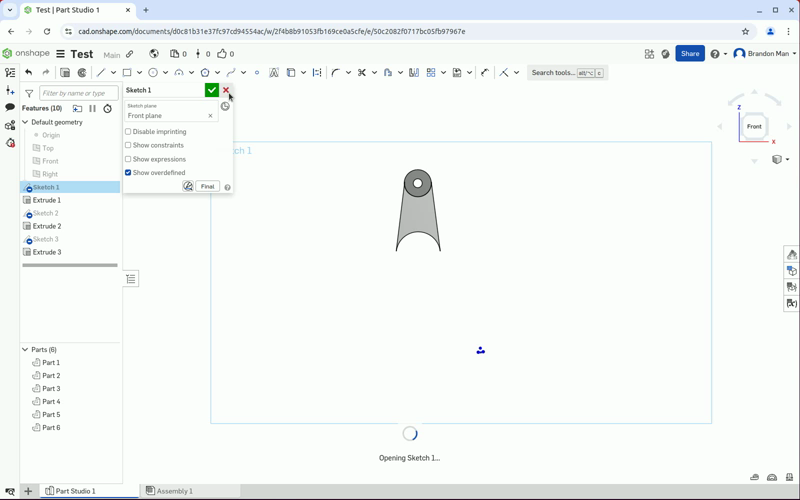
key(shift+s)
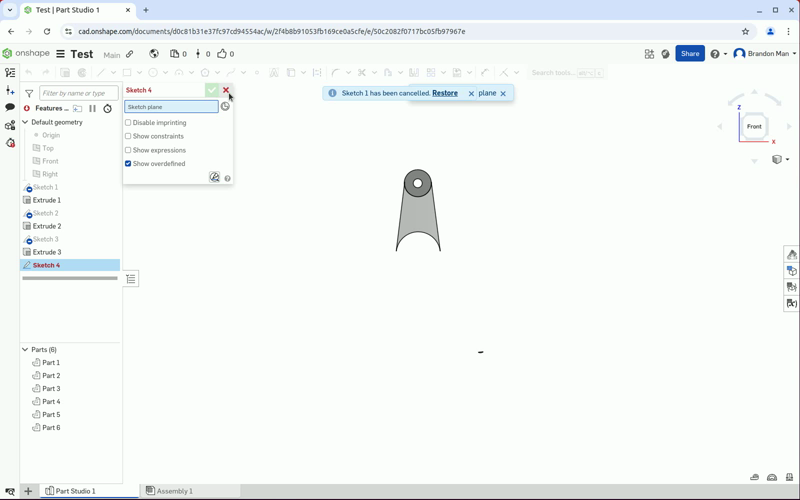
mouse_move(73, 163)
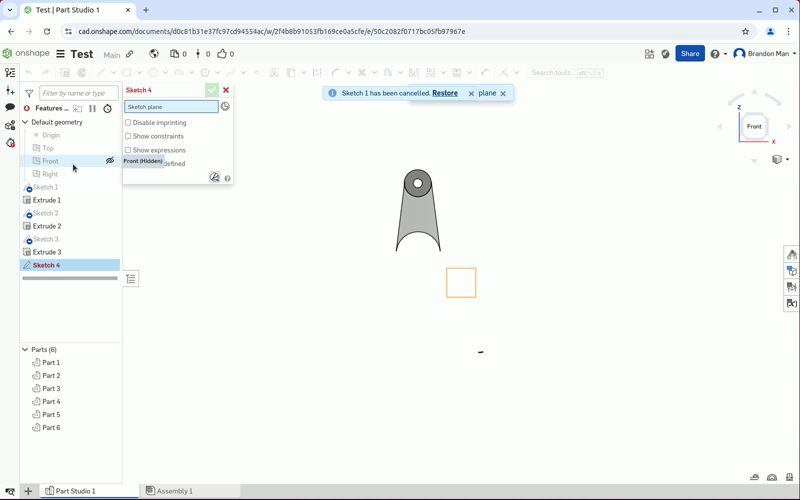
click(73, 163)
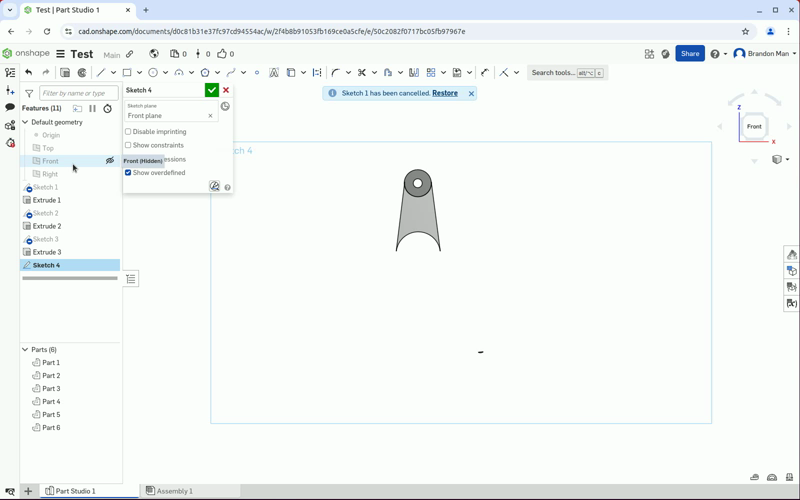
mouse_move(73, 352)
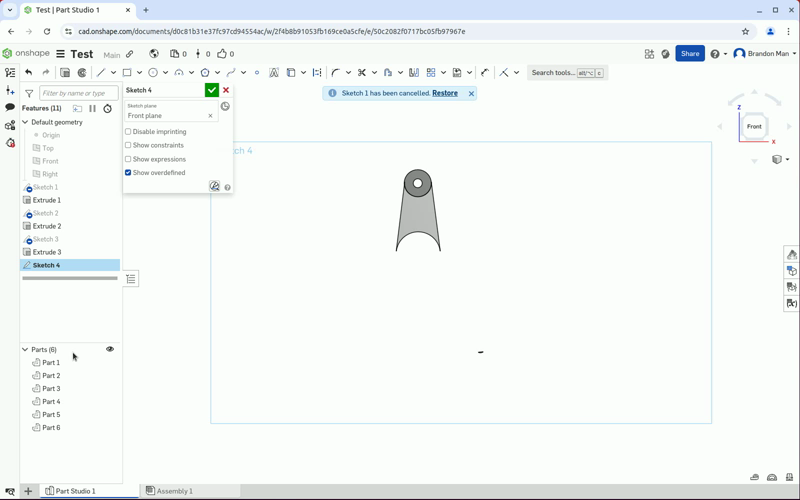
key(y)
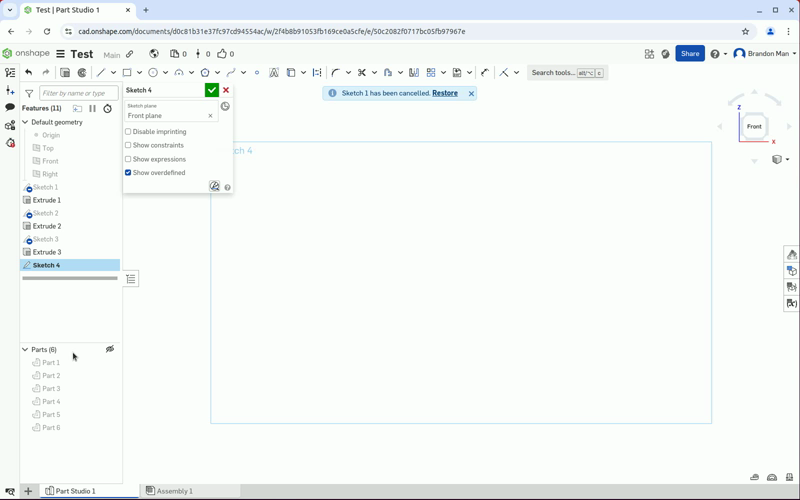
key(c)
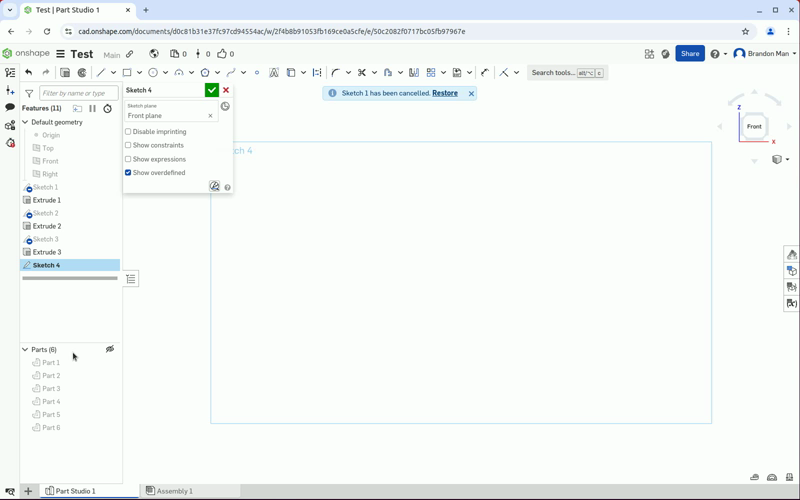
key_down(shift)
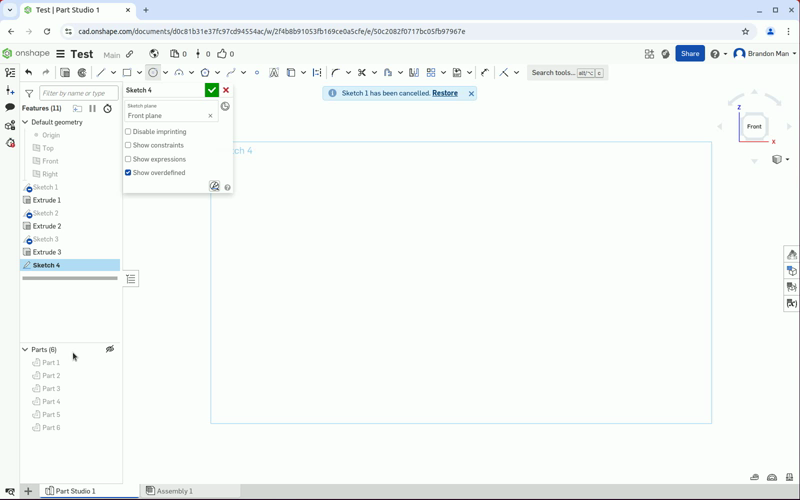
mouse_move(417, 341)
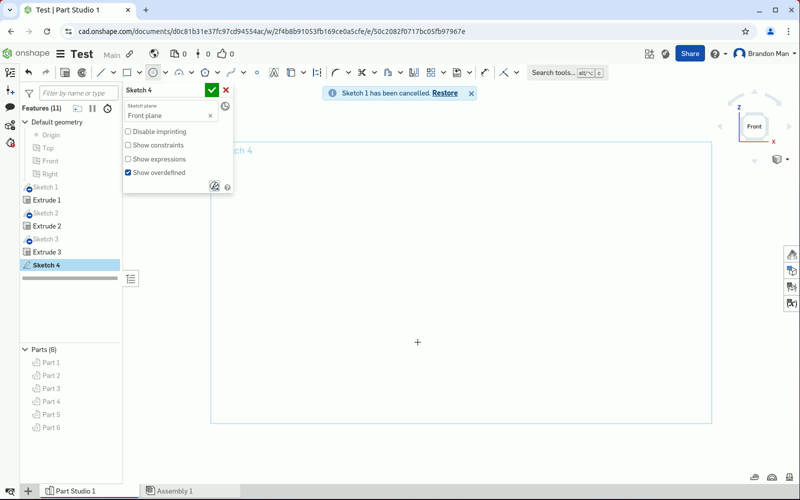
click(417, 341)
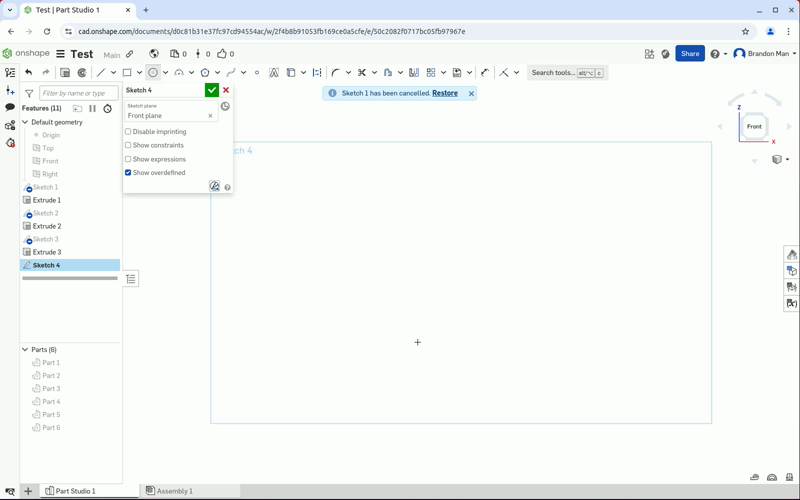
key_up(shift)
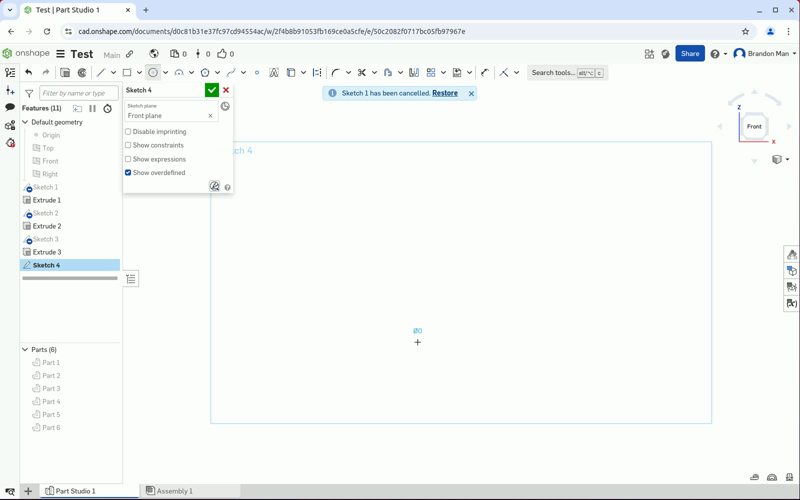
mouse_move(431, 341)
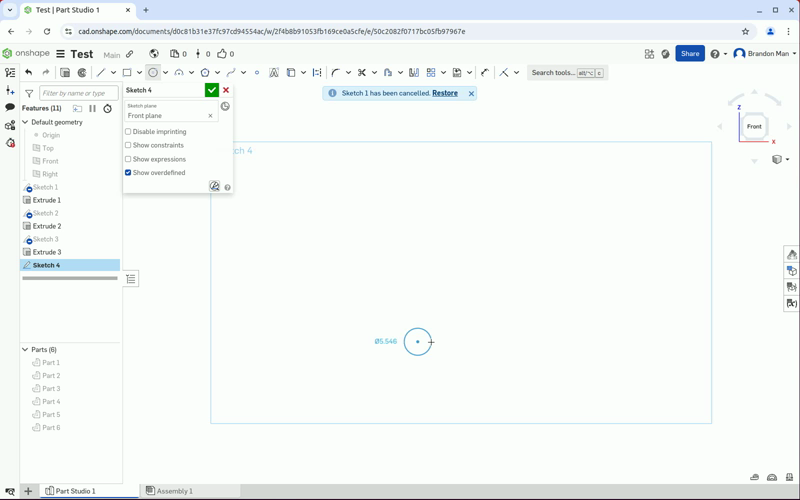
click(431, 341)
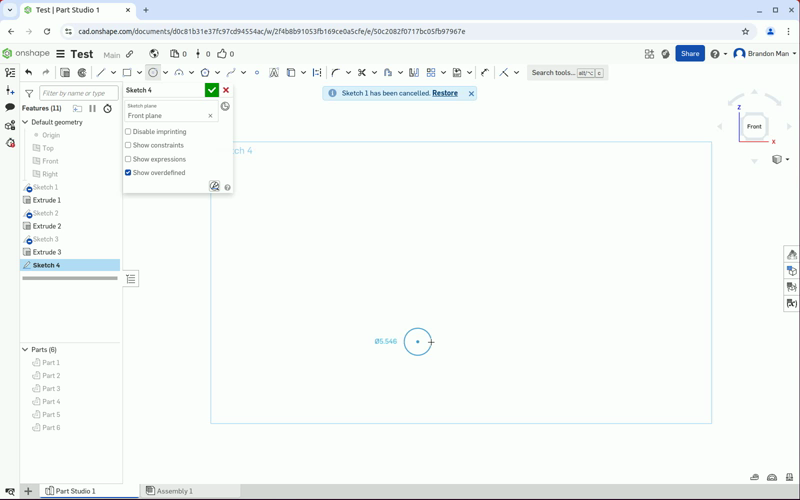
key(esc)
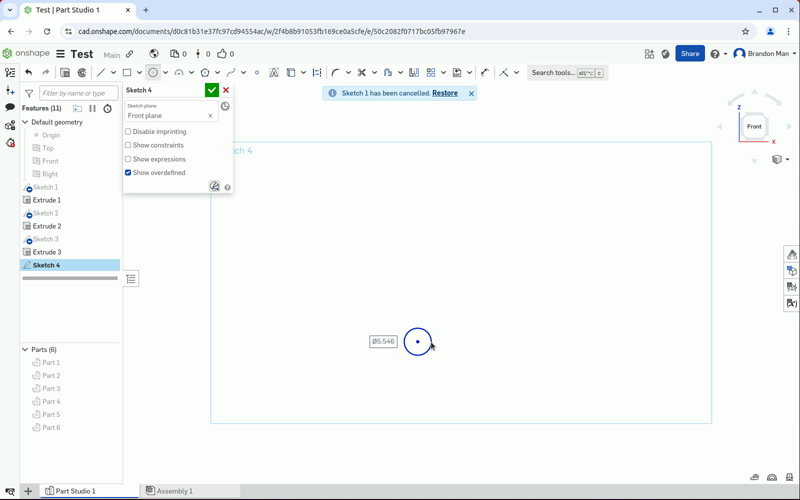
key(c)
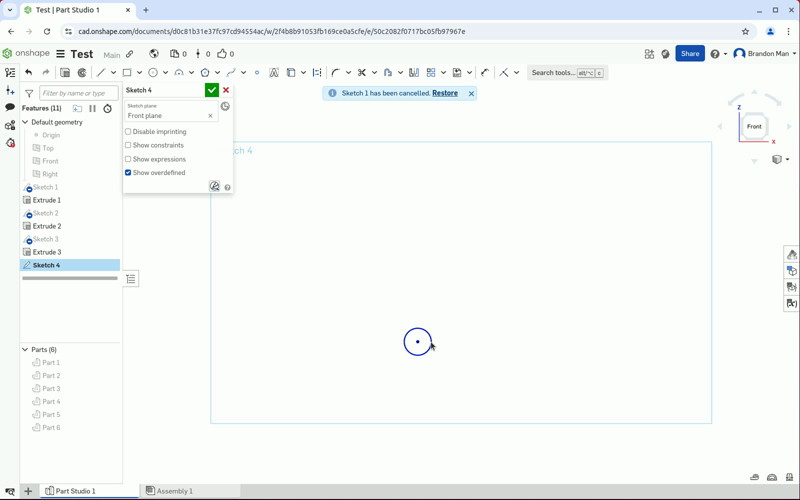
key_down(shift)
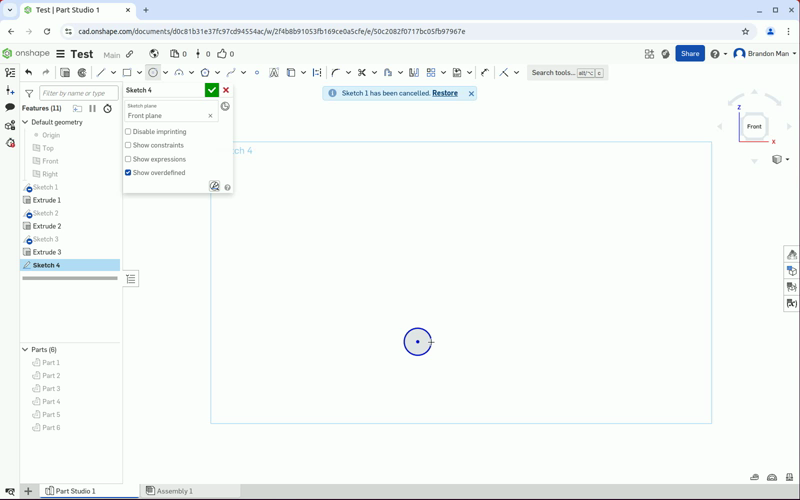
mouse_move(417, 341)
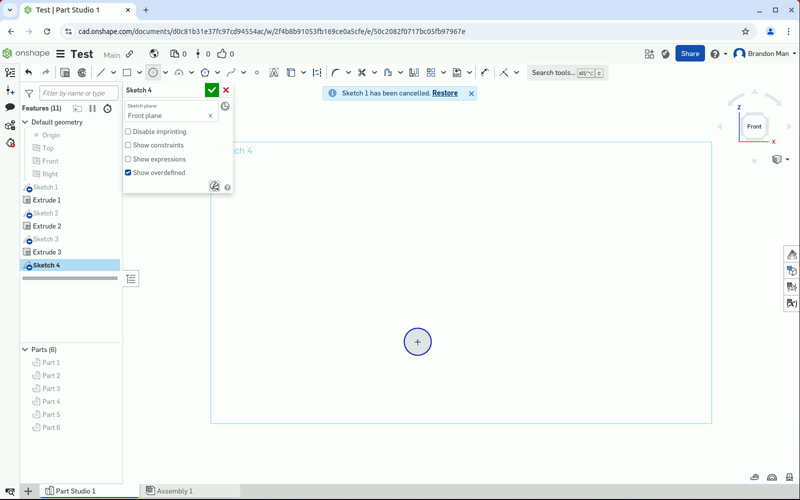
click(417, 341)
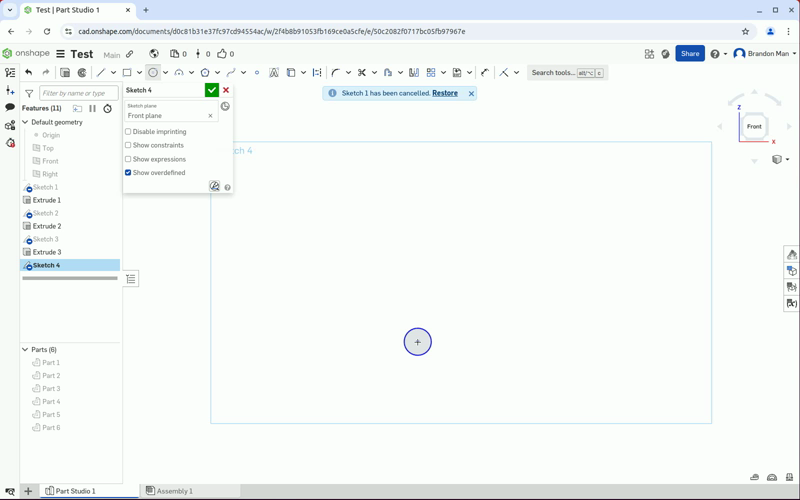
key_up(shift)
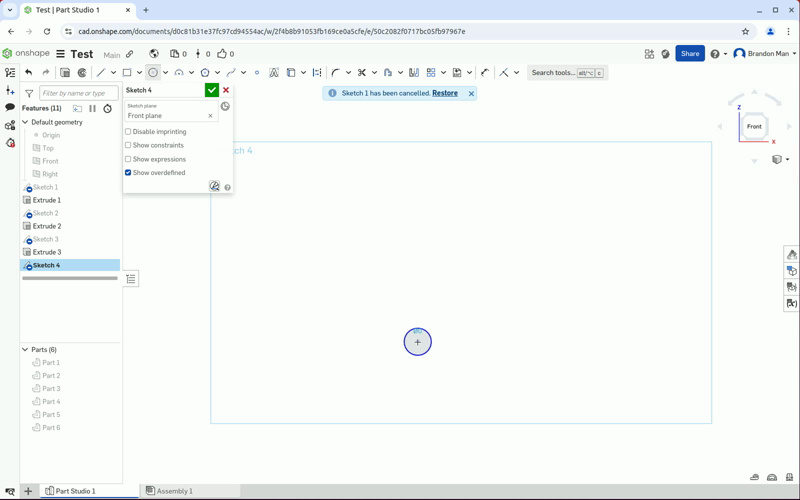
mouse_move(422, 341)
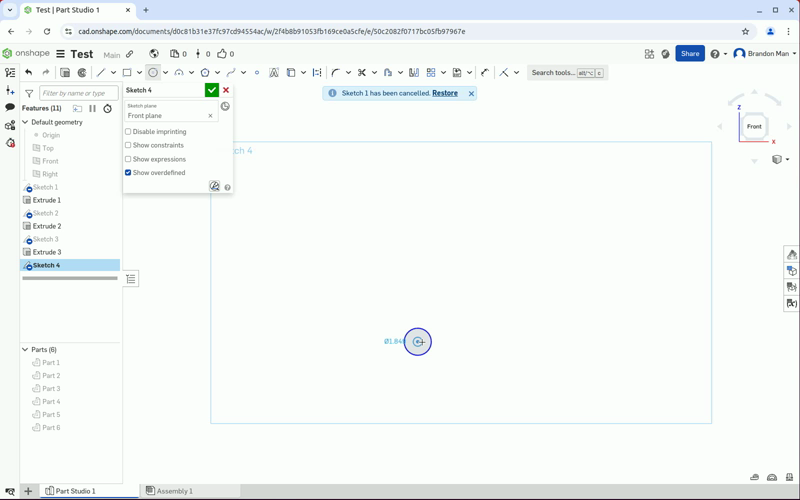
click(422, 341)
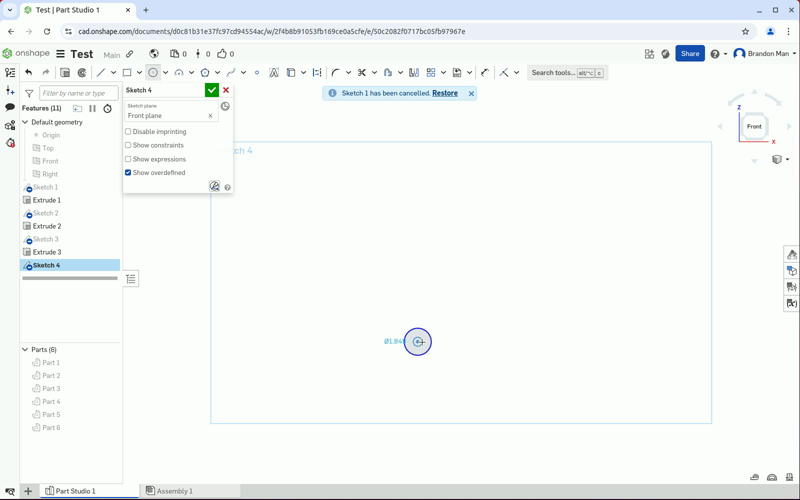
key(esc)
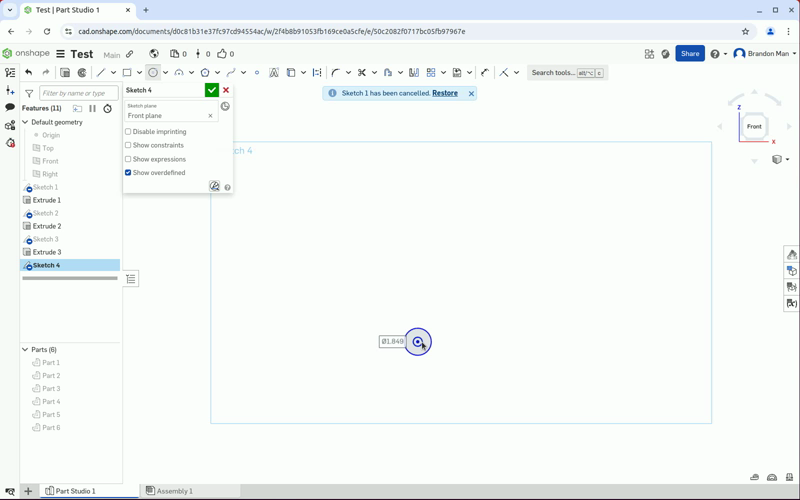
mouse_move(410, 341)
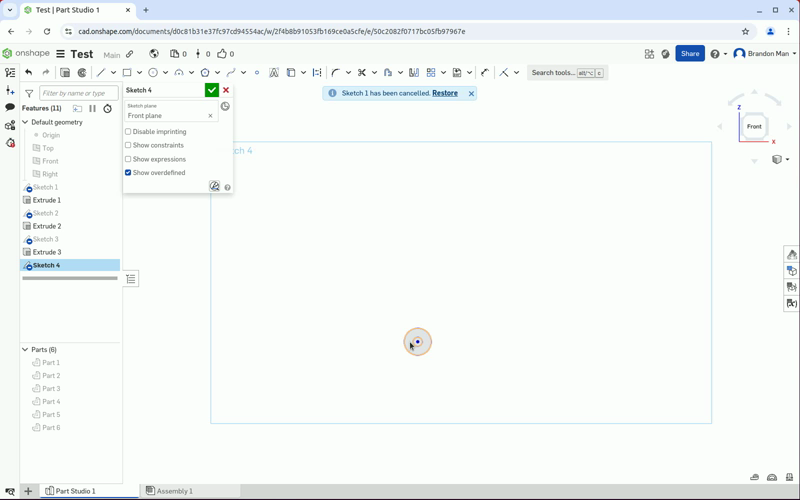
scroll(6)
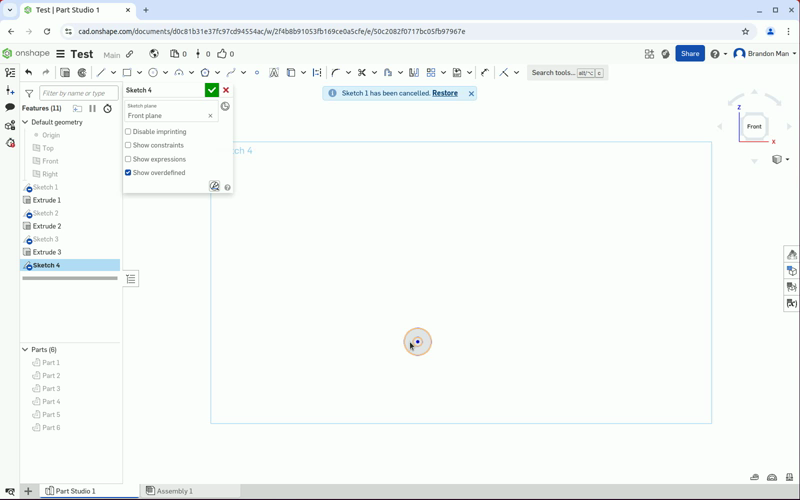
scroll(6)
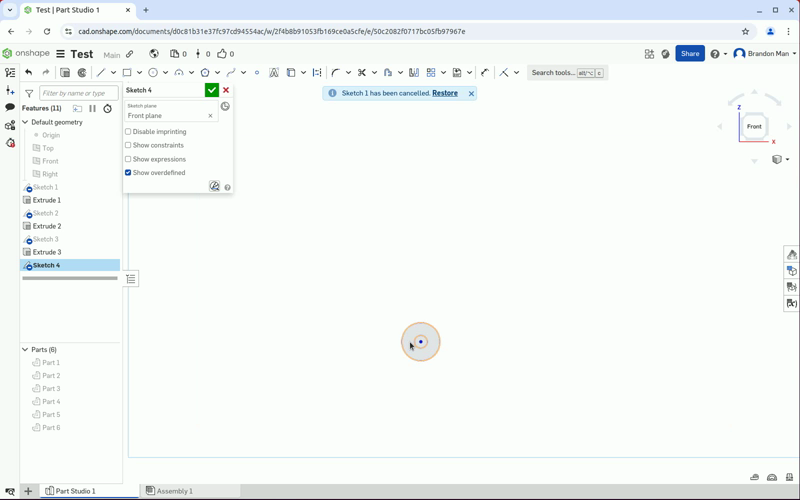
scroll(6)
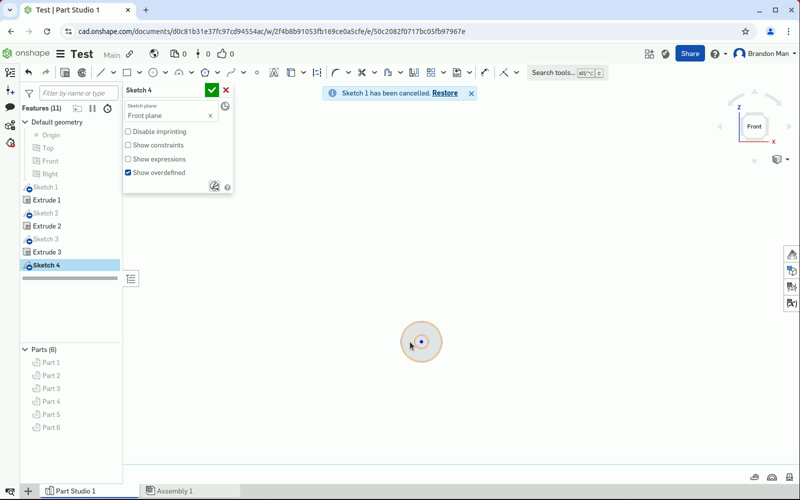
scroll(6)
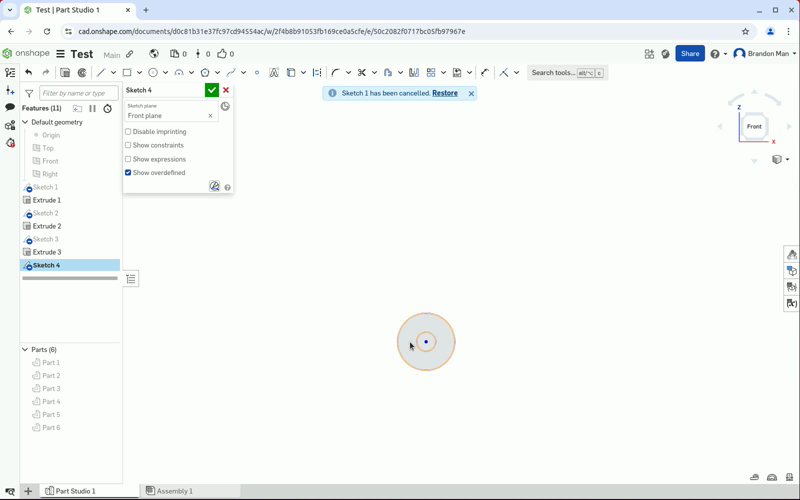
scroll(6)
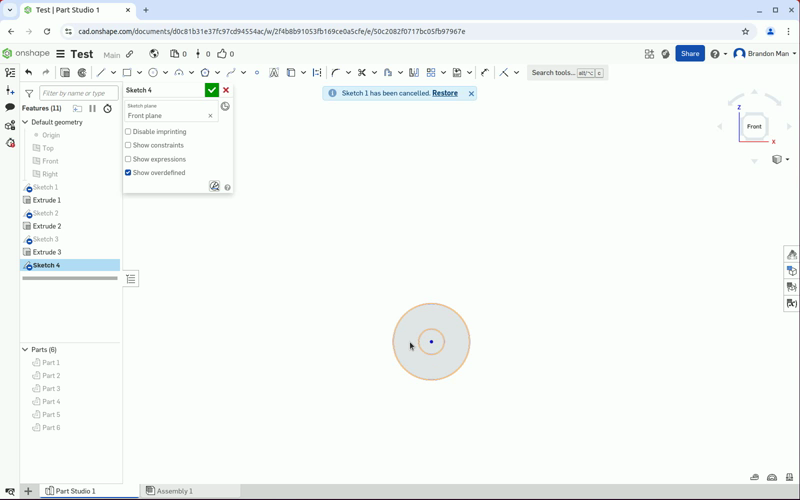
scroll(6)
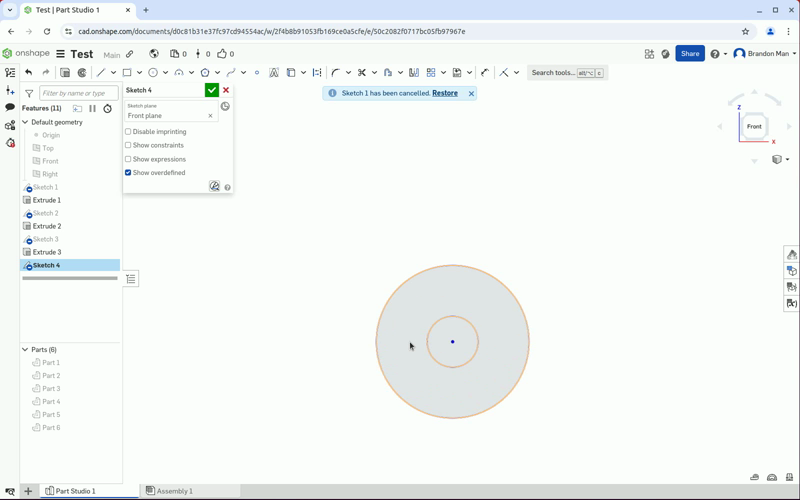
scroll(6)
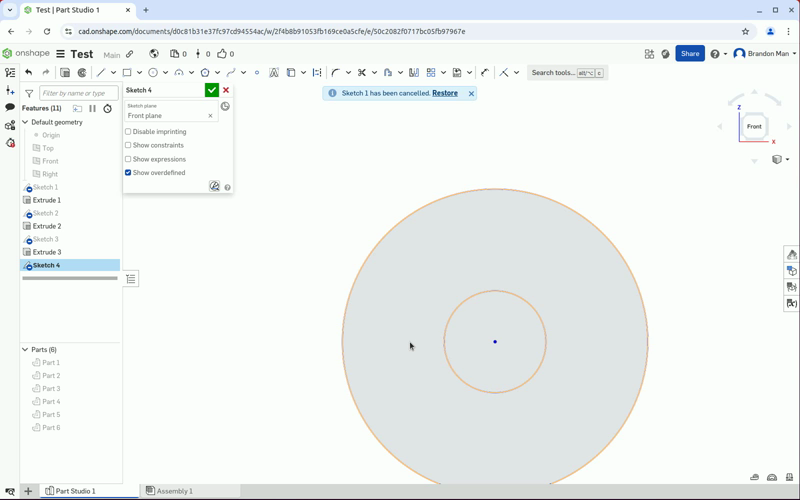
click(410, 341)
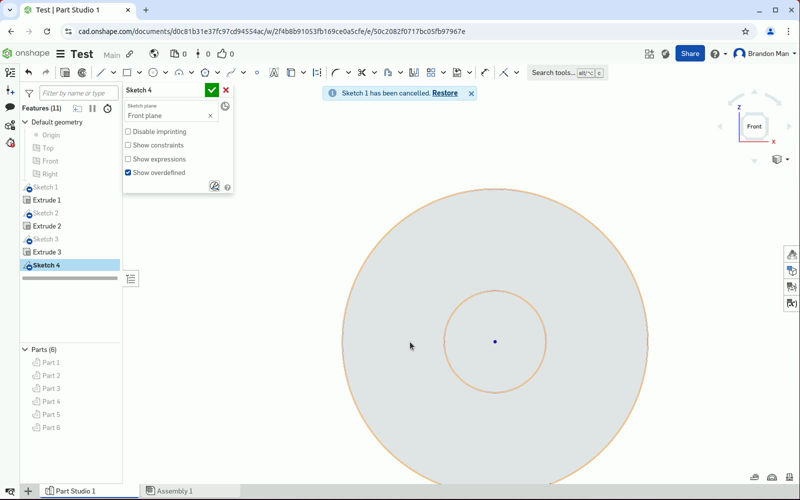
scroll(-6)
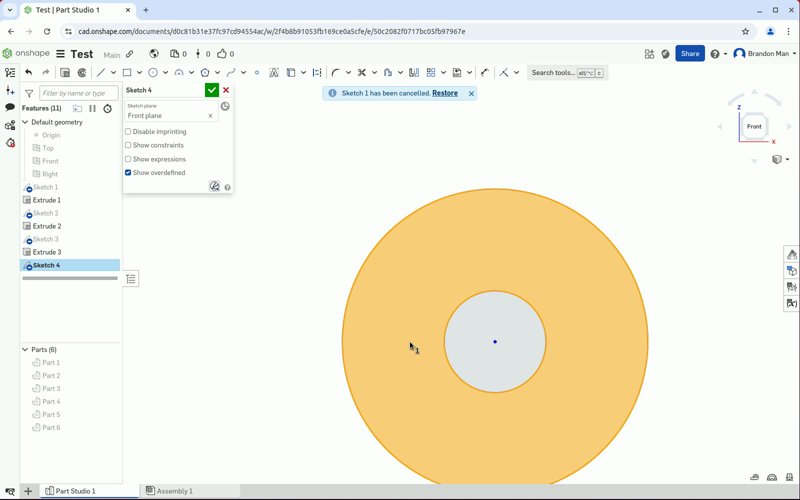
scroll(-6)
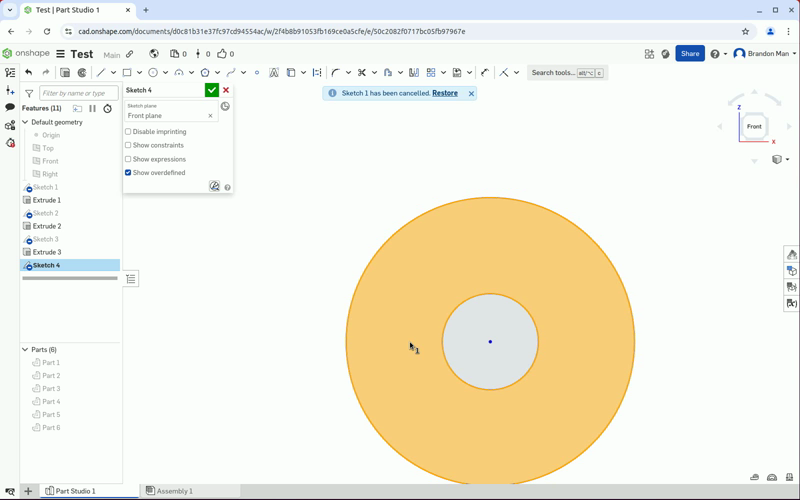
scroll(-6)
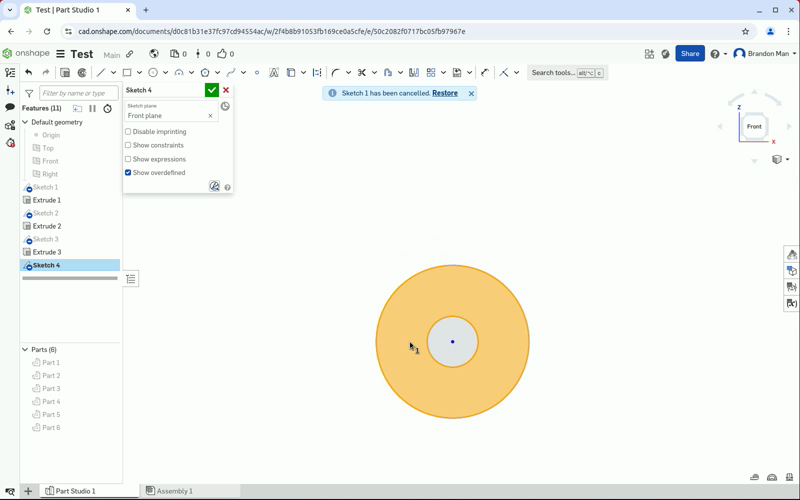
scroll(-6)
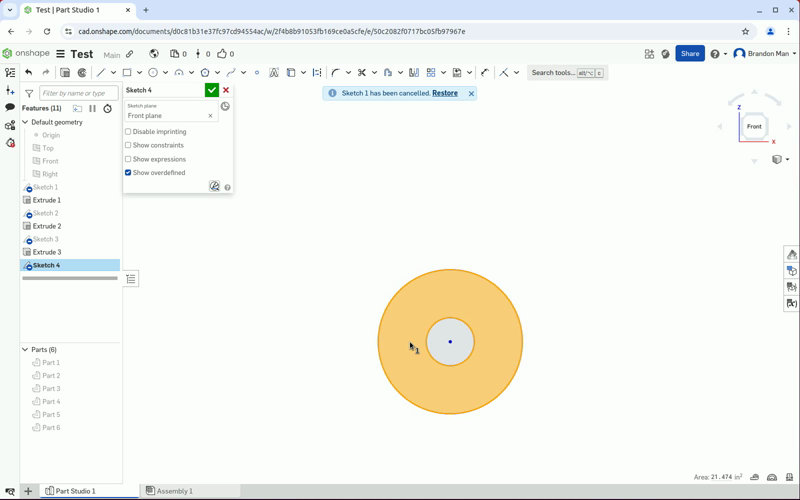
scroll(-6)
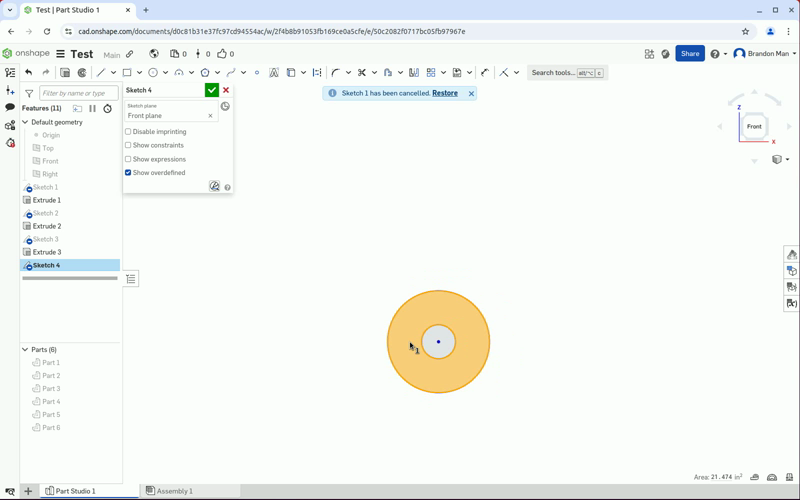
scroll(-6)
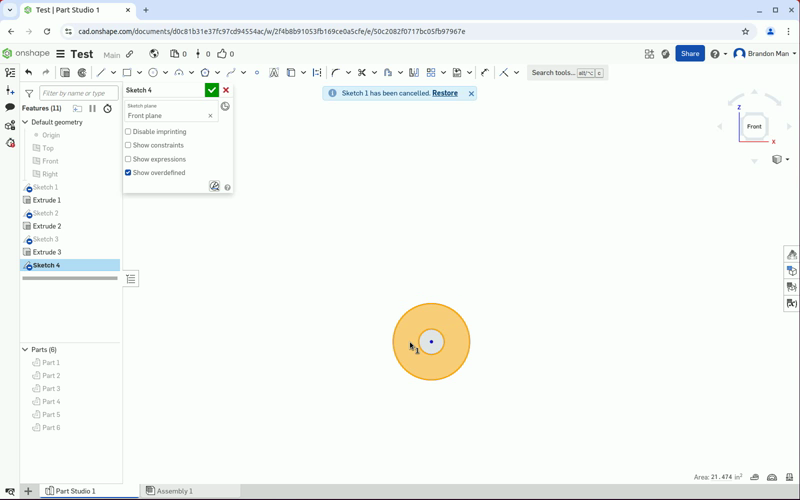
scroll(-6)
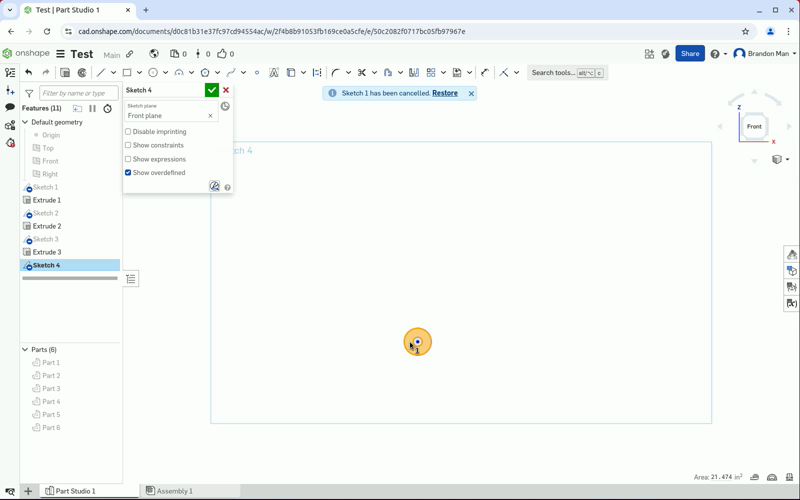
mouse_move(73, 352)
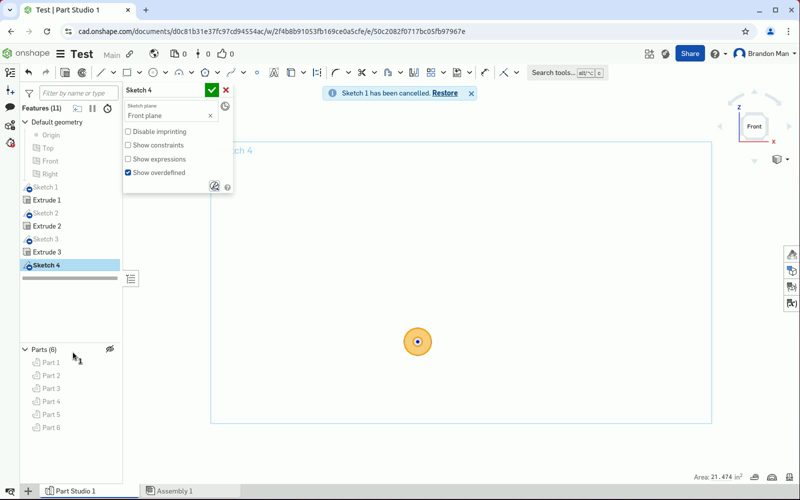
key(shift+y)
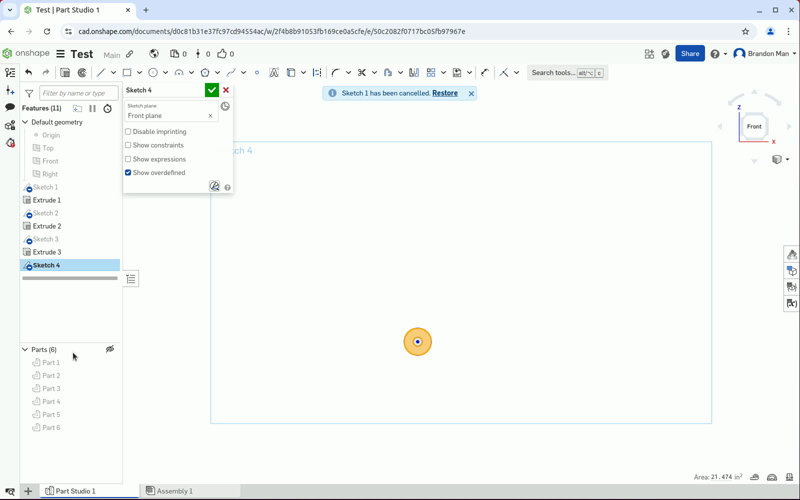
key(shift+e)
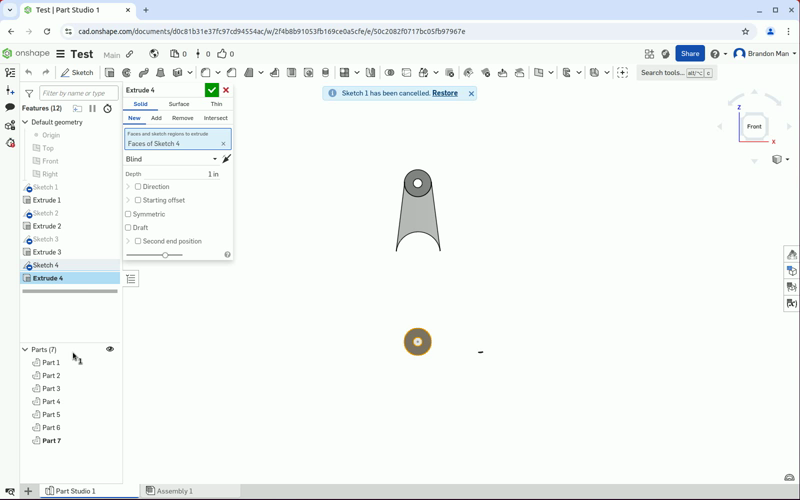
mouse_move(143, 106)
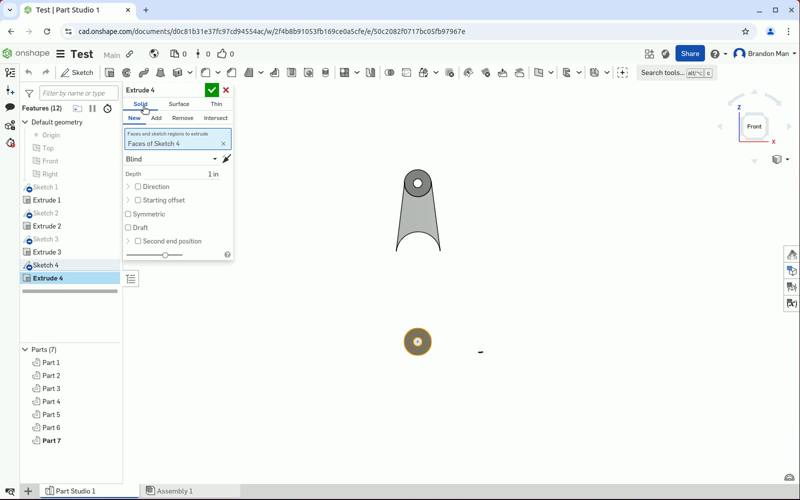
click(143, 106)
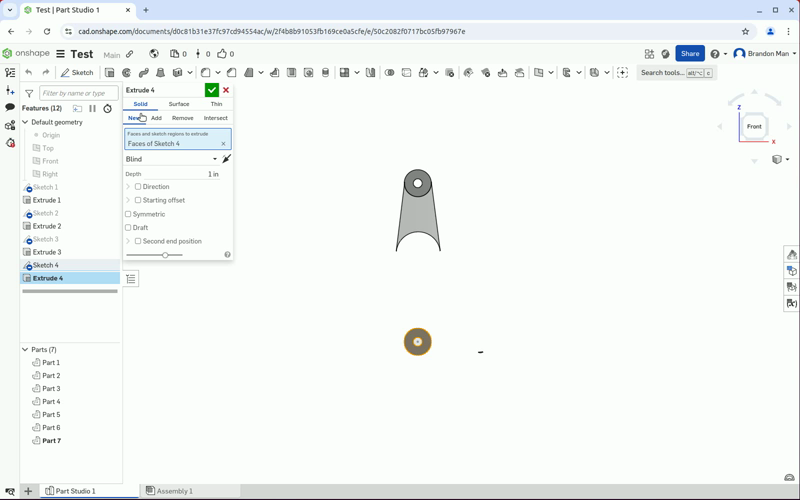
mouse_move(137, 120)
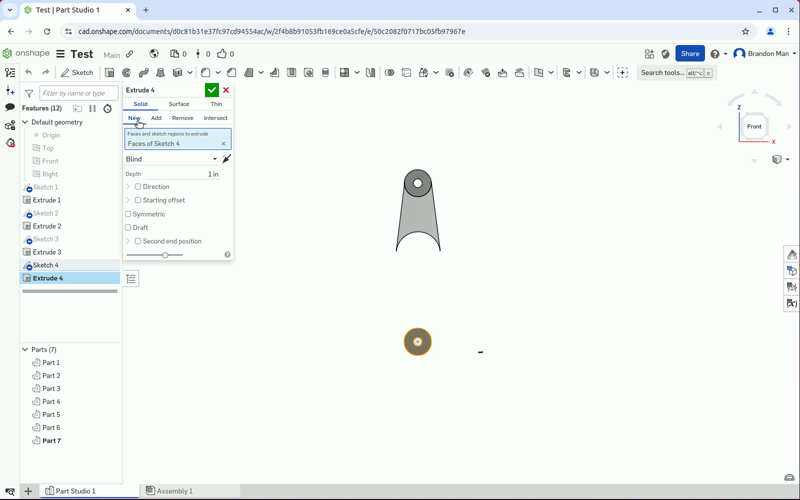
click(137, 120)
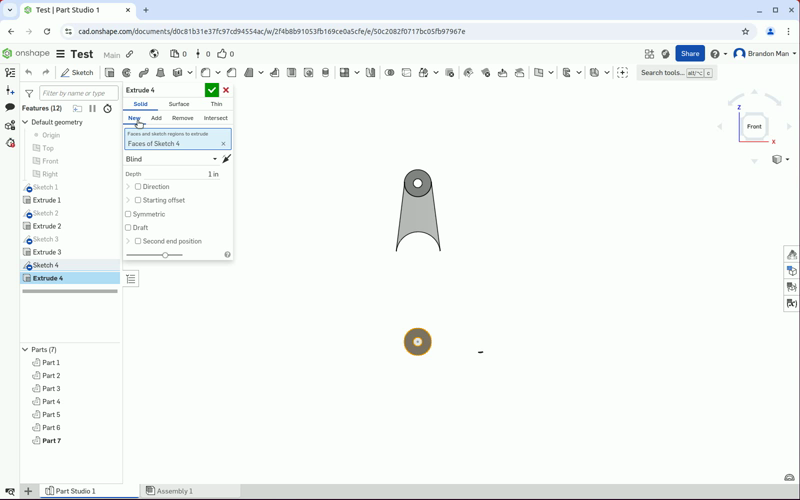
key(tab, 4)
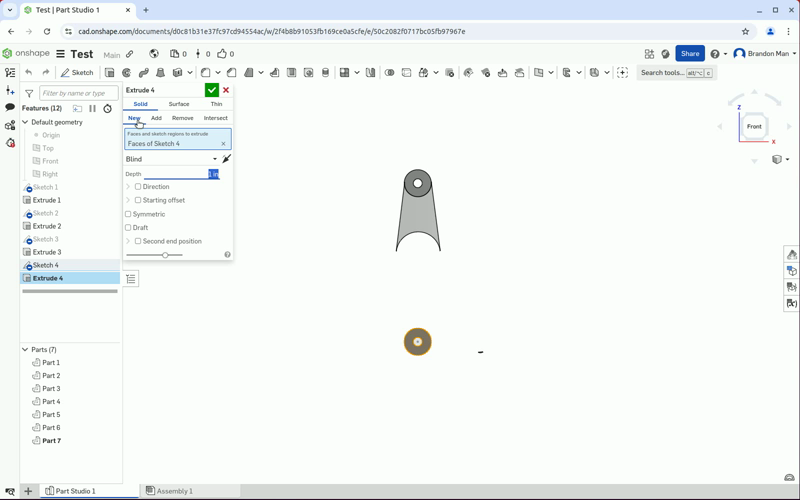
text(0.963)
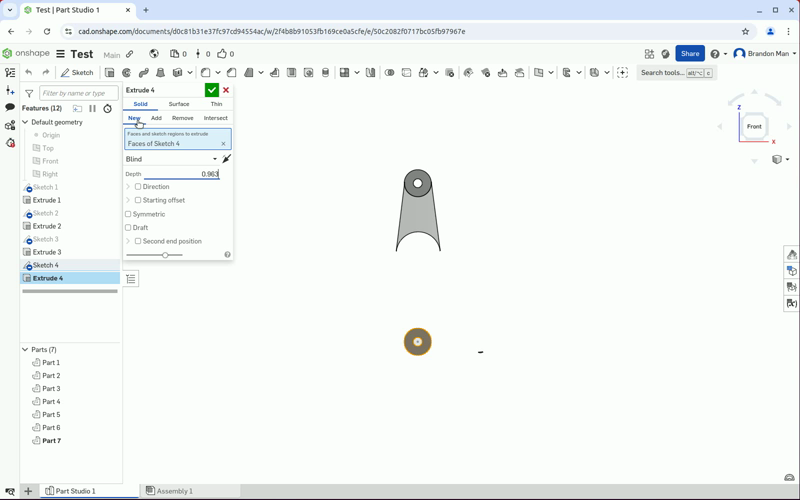
key(enter)
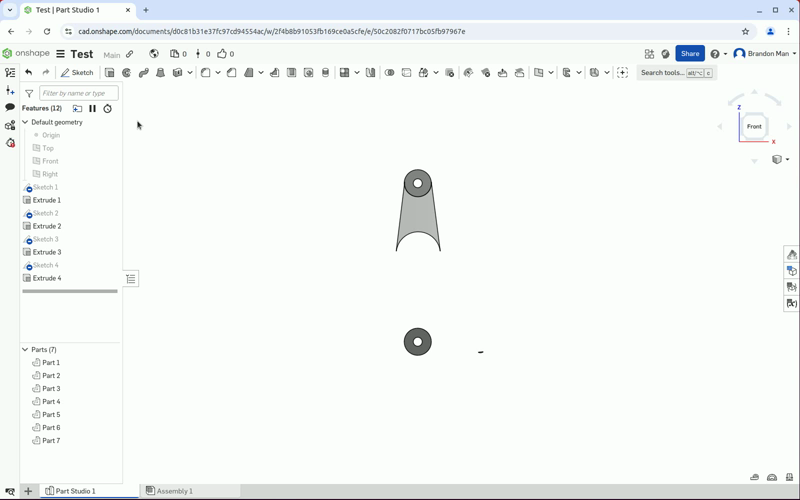
key(shift+h)
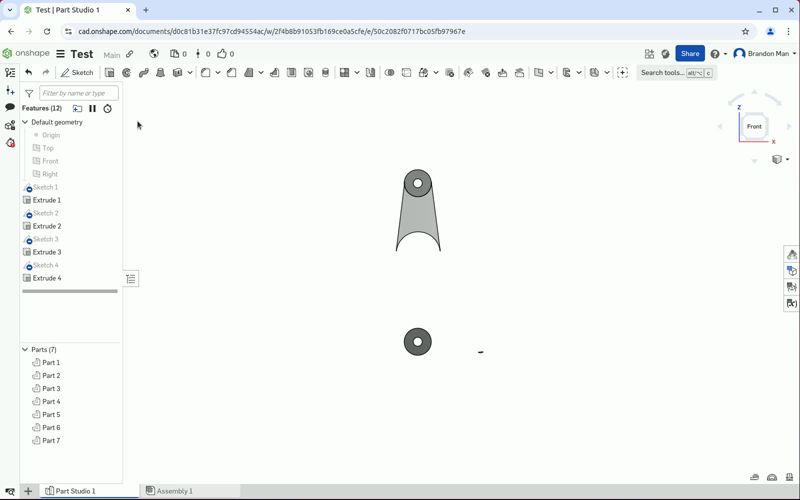
key(shift+h)
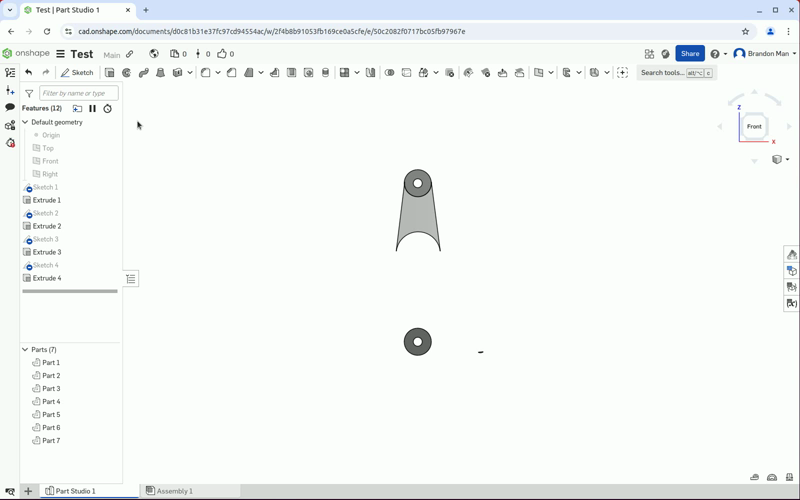
mouse_move(73, 189)
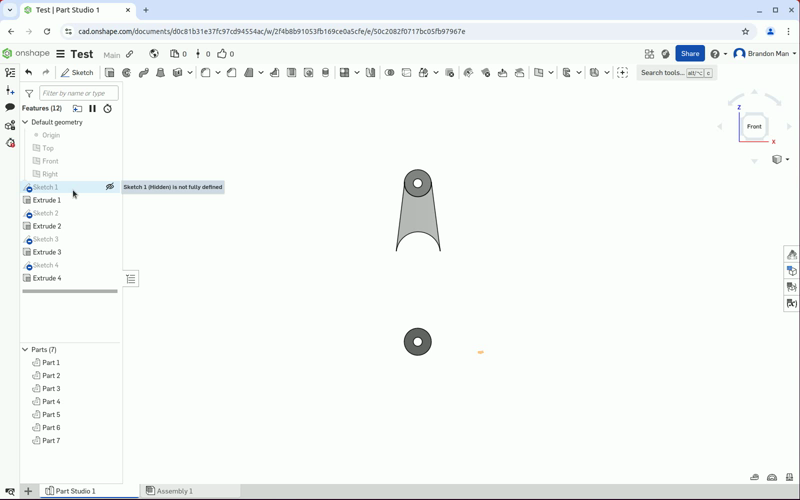
click(73, 189)
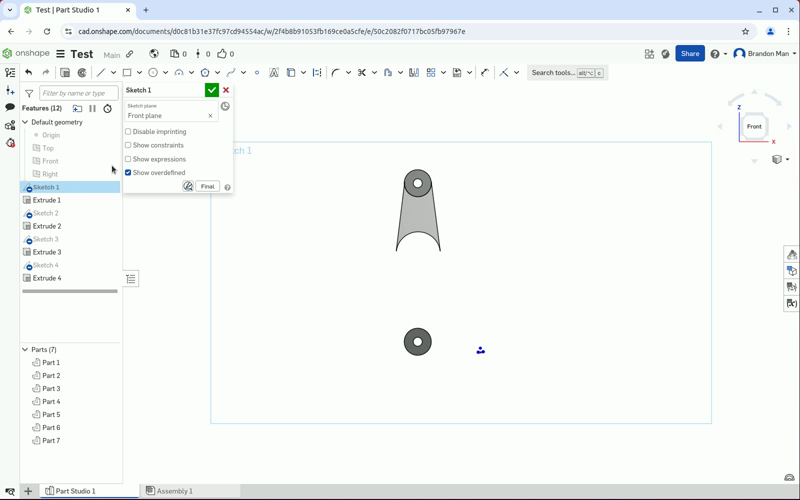
mouse_move(229, 92)
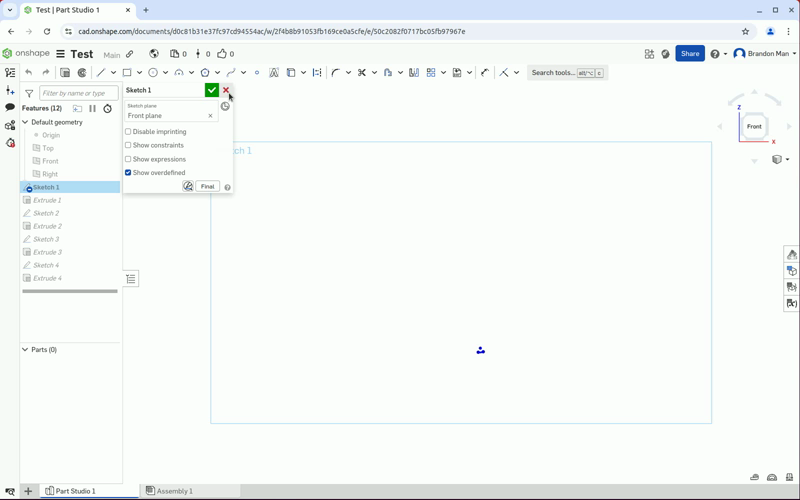
click(229, 92)
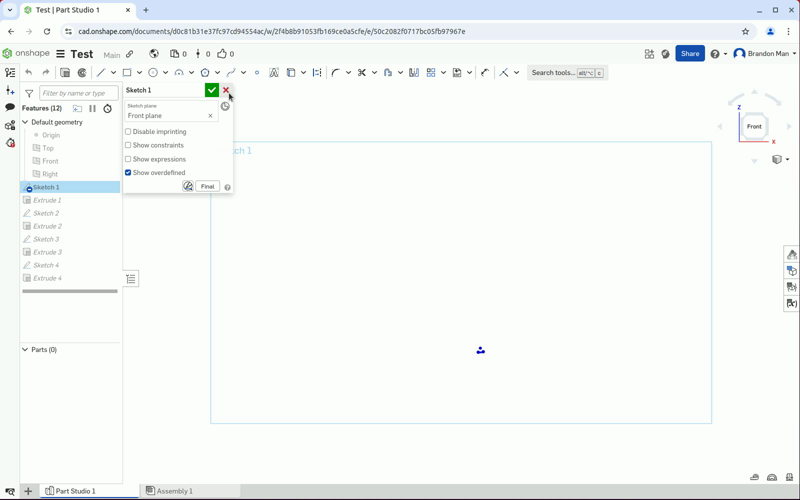
key(shift+s)
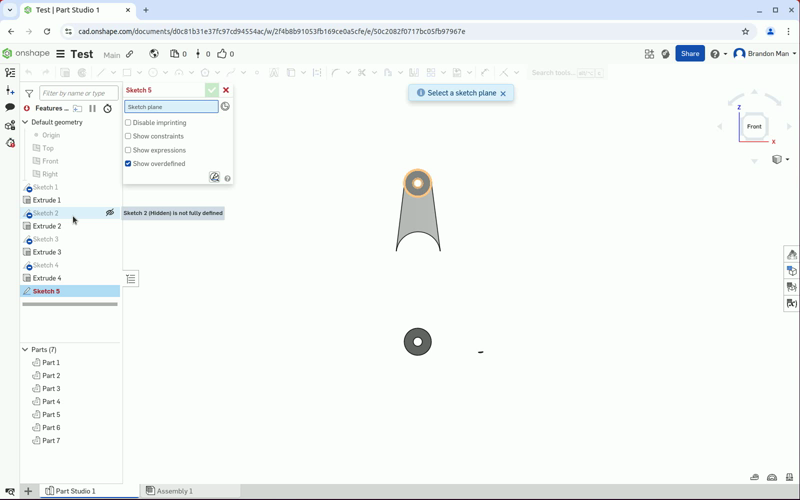
scroll(3)
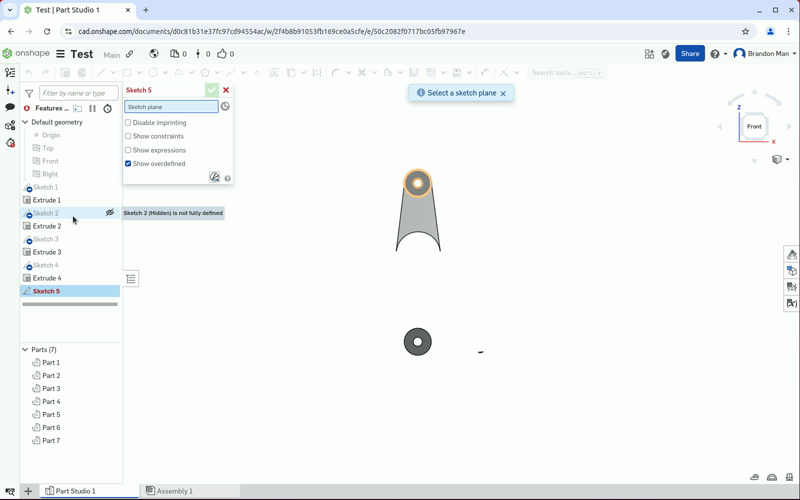
mouse_move(73, 163)
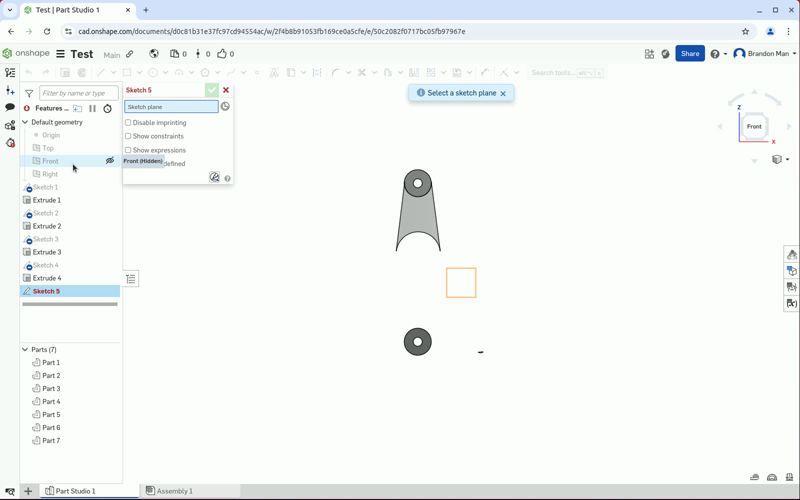
click(73, 163)
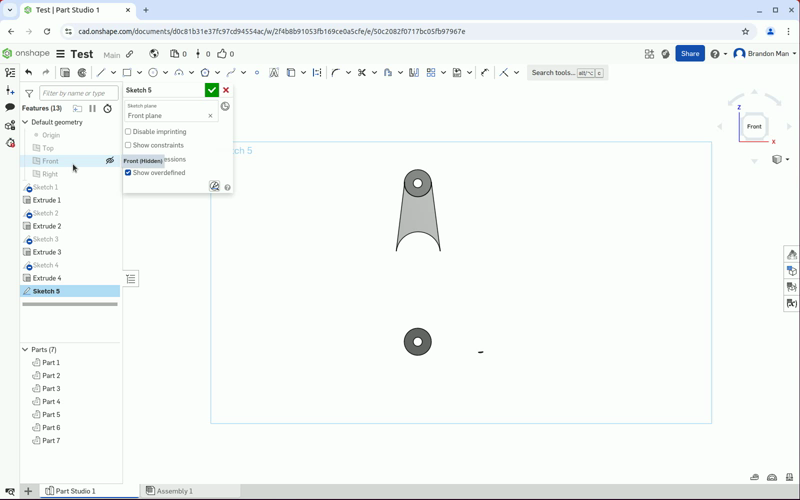
mouse_move(73, 352)
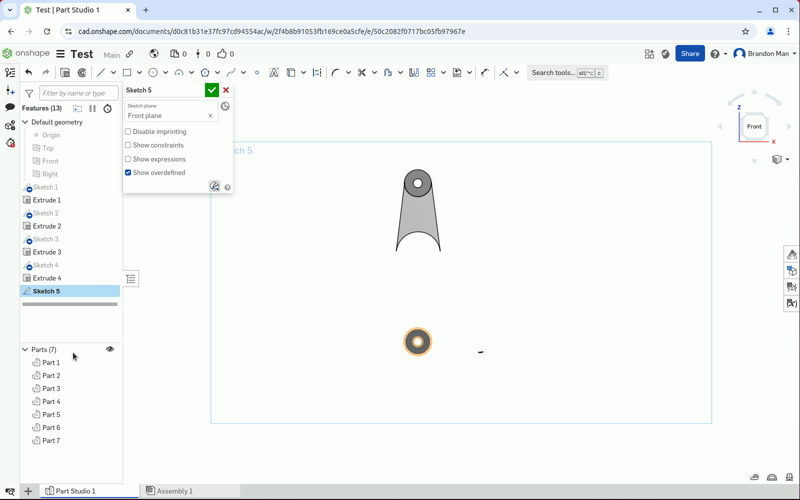
key(y)
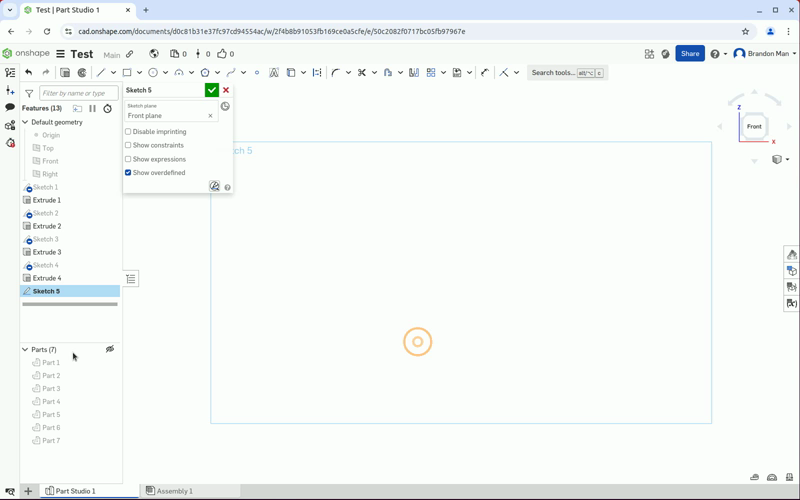
key(c)
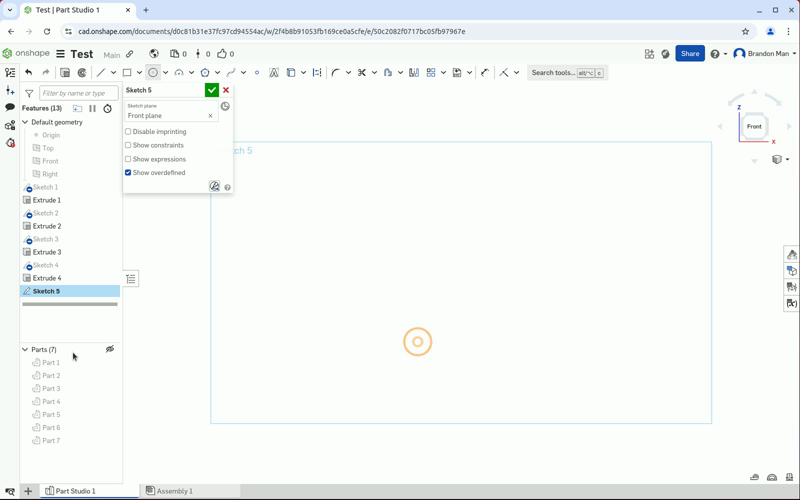
key_down(shift)
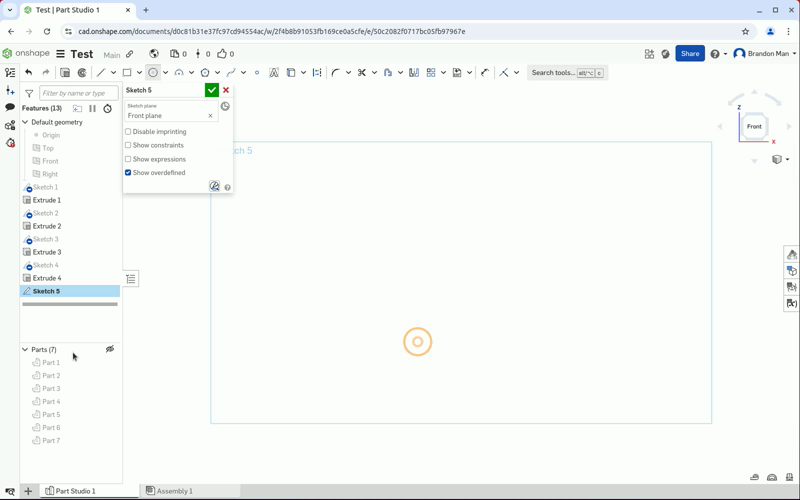
mouse_move(418, 253)
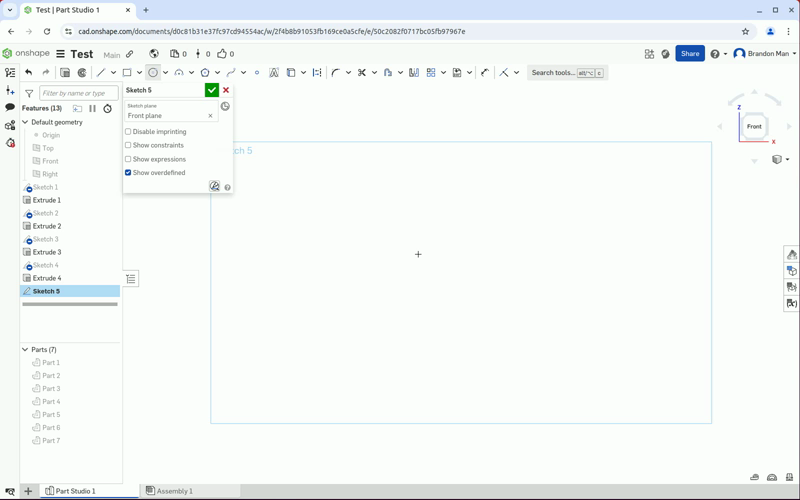
click(418, 253)
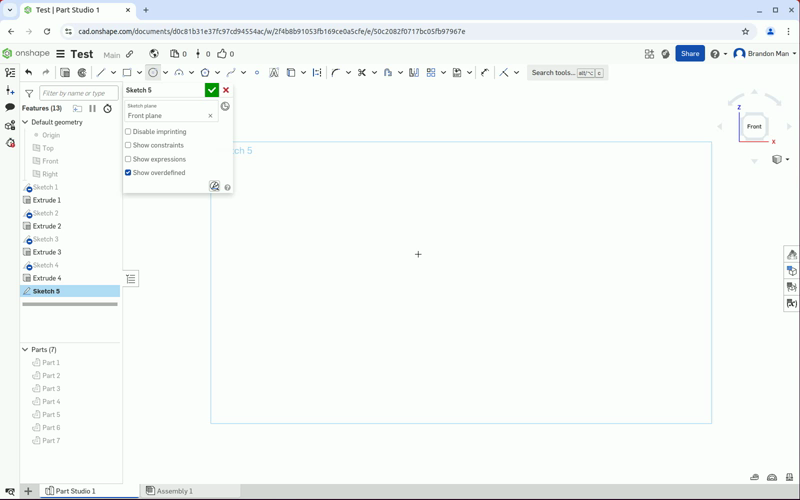
key_up(shift)
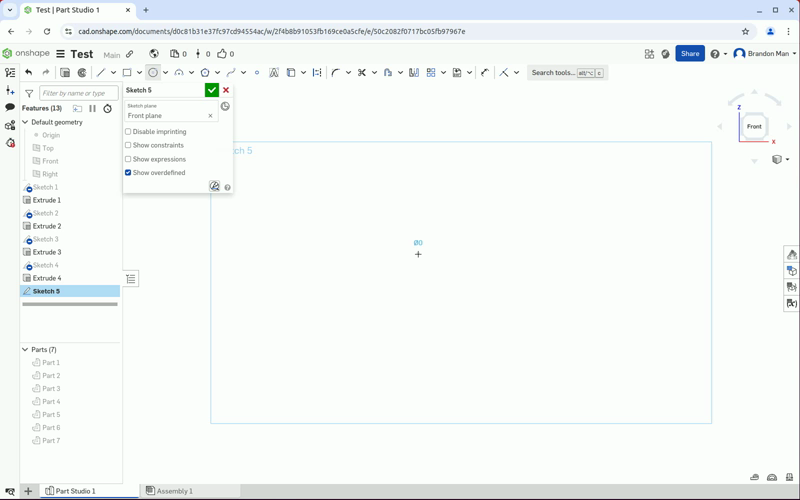
mouse_move(440, 253)
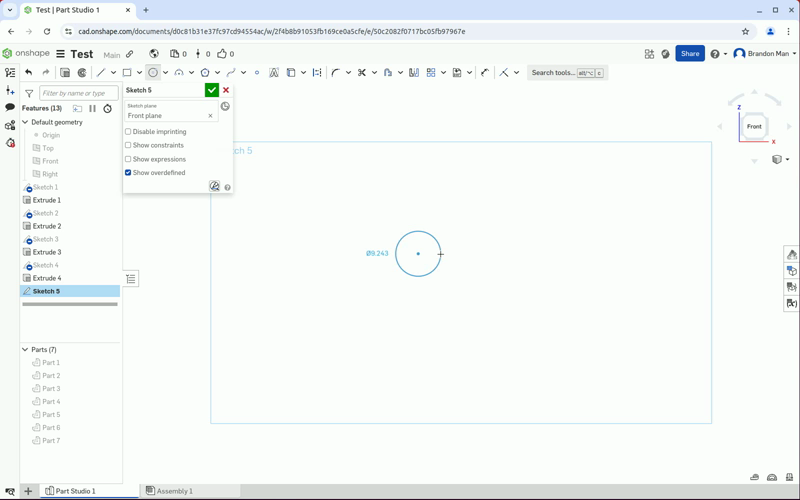
click(440, 253)
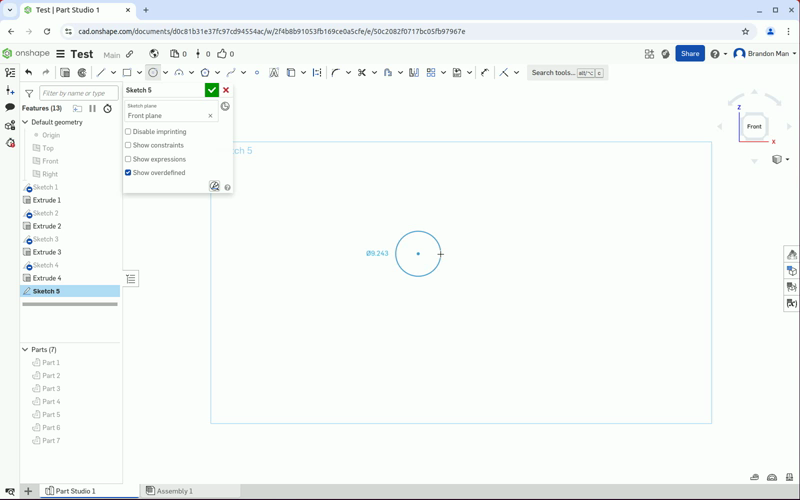
key(esc)
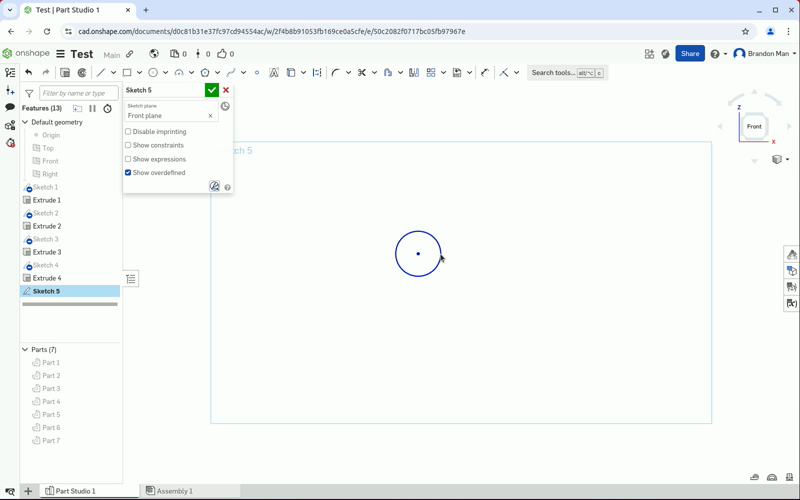
key(c)
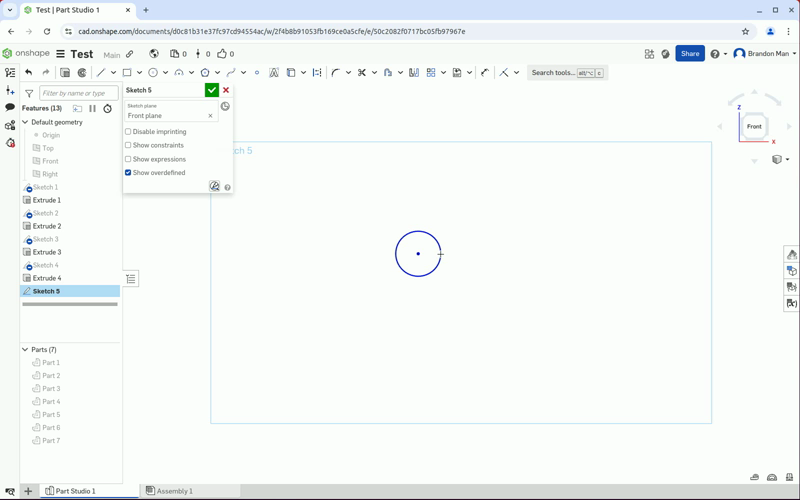
key_down(shift)
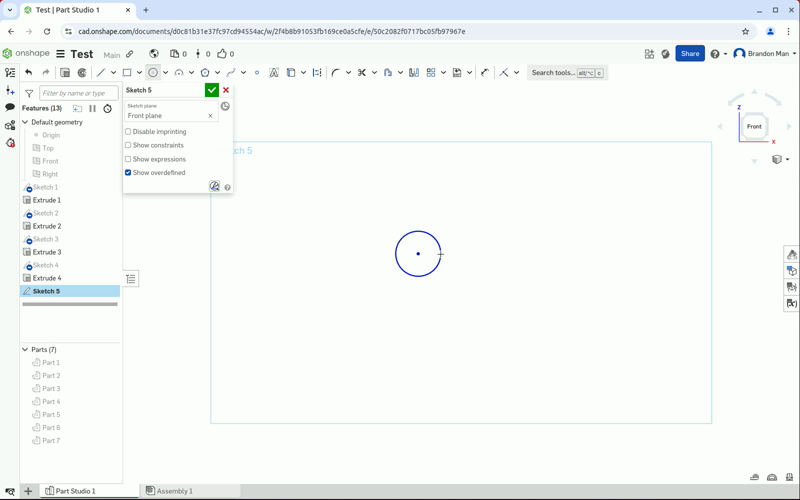
mouse_move(418, 253)
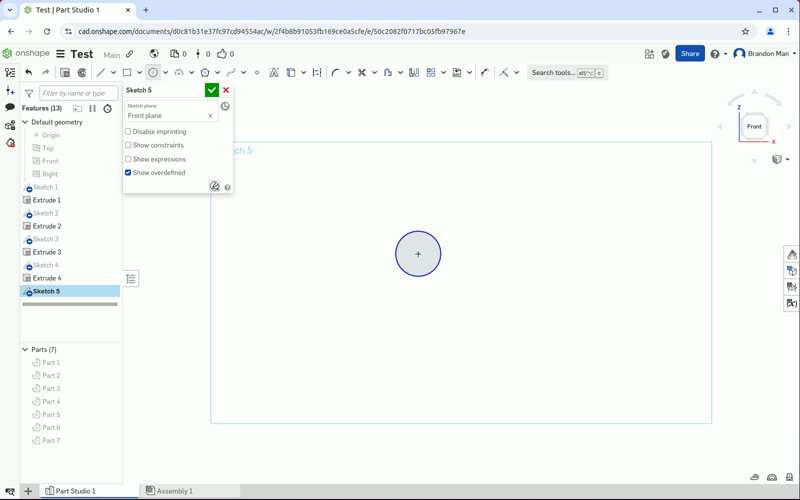
click(418, 253)
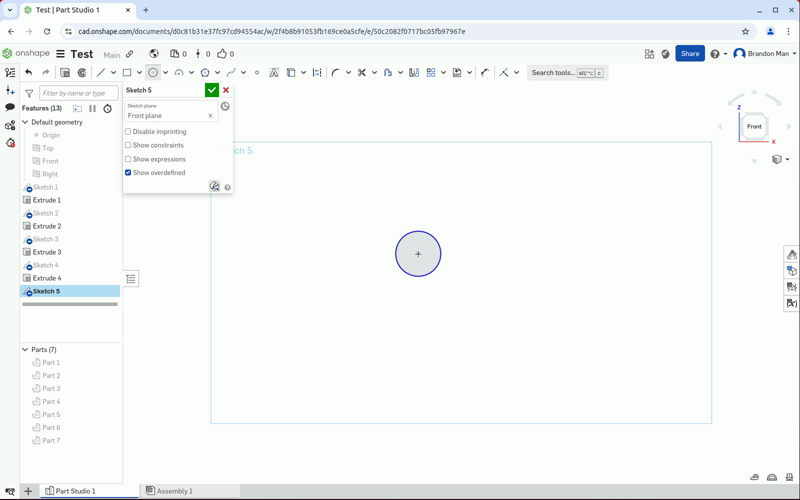
key_up(shift)
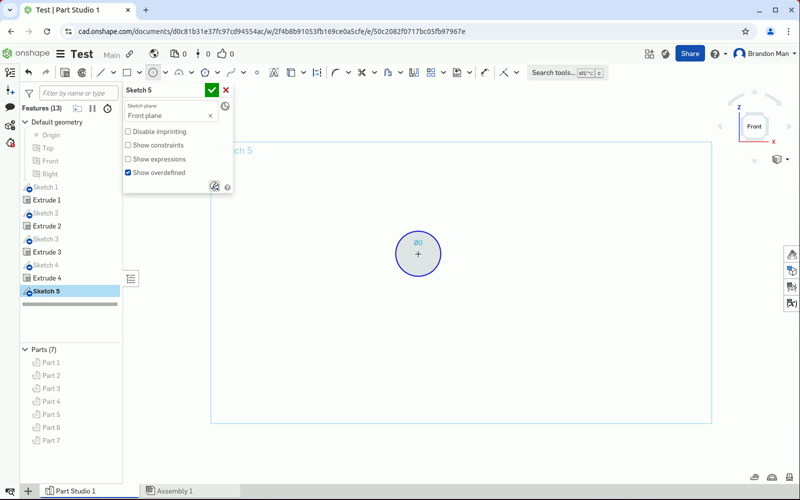
mouse_move(422, 253)
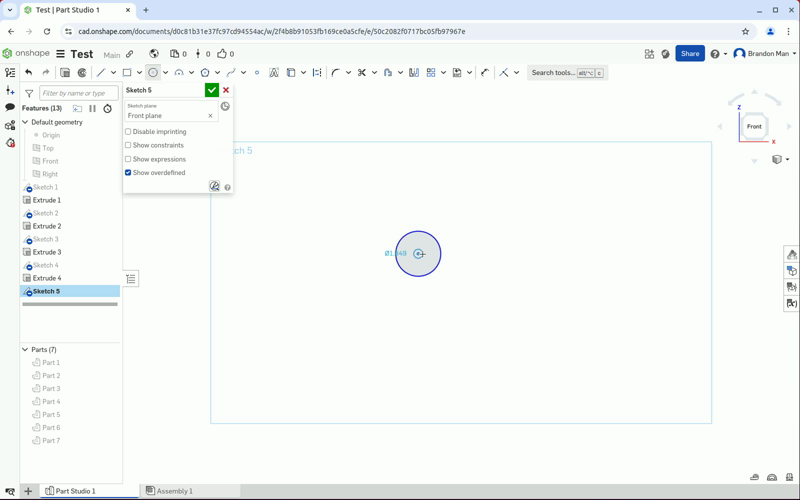
click(422, 253)
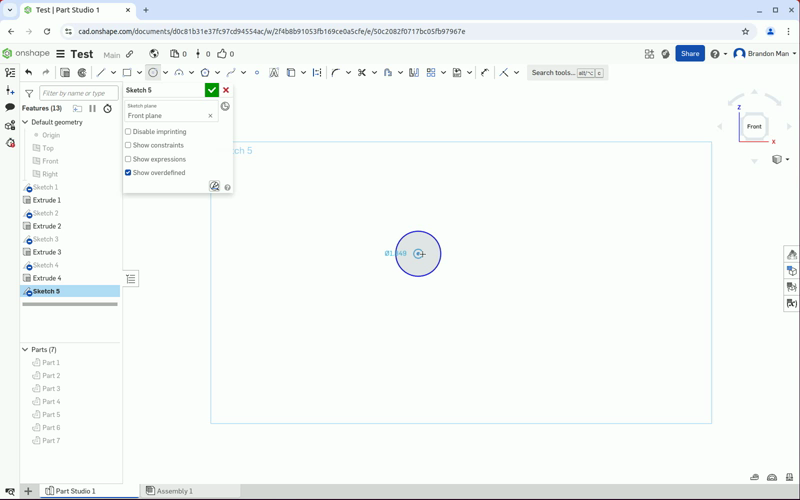
key(esc)
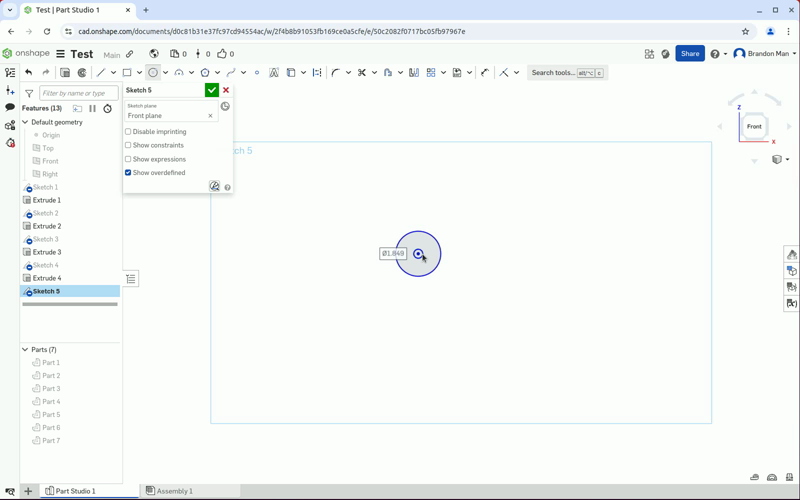
mouse_move(424, 265)
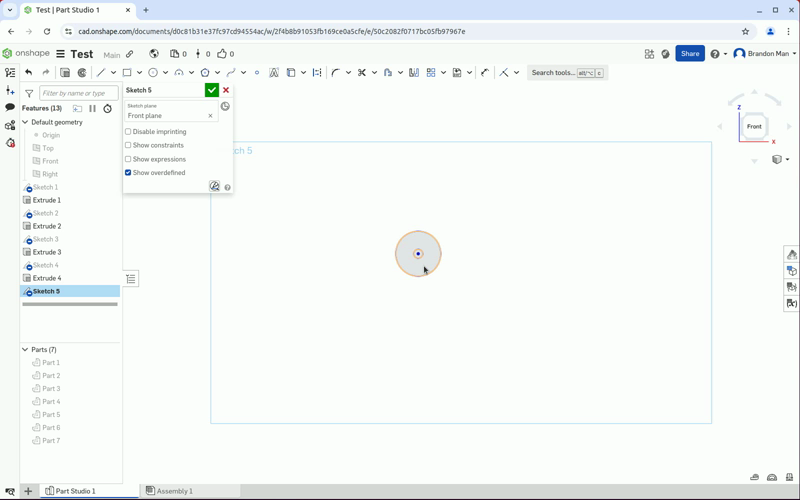
scroll(6)
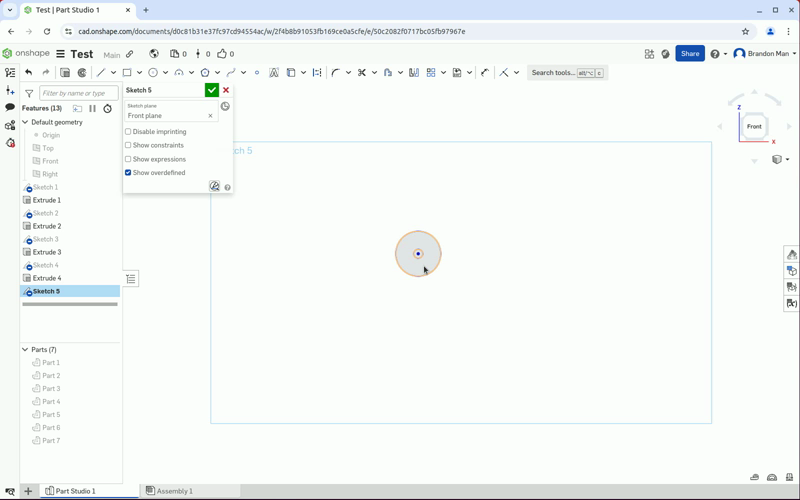
scroll(6)
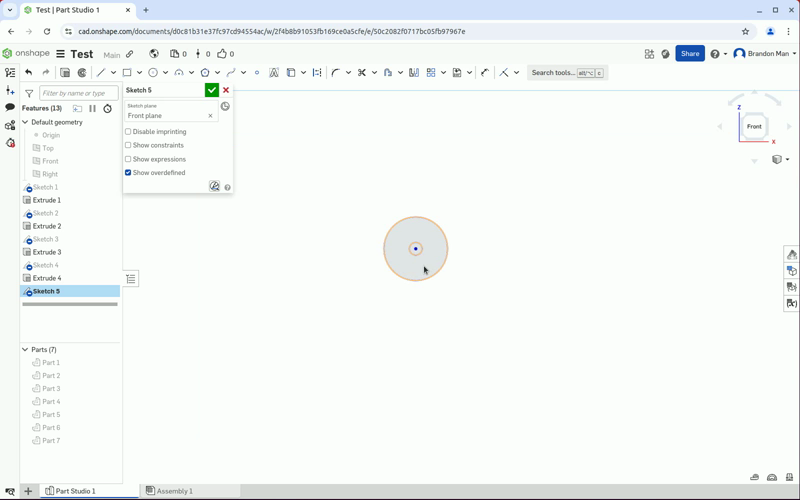
scroll(6)
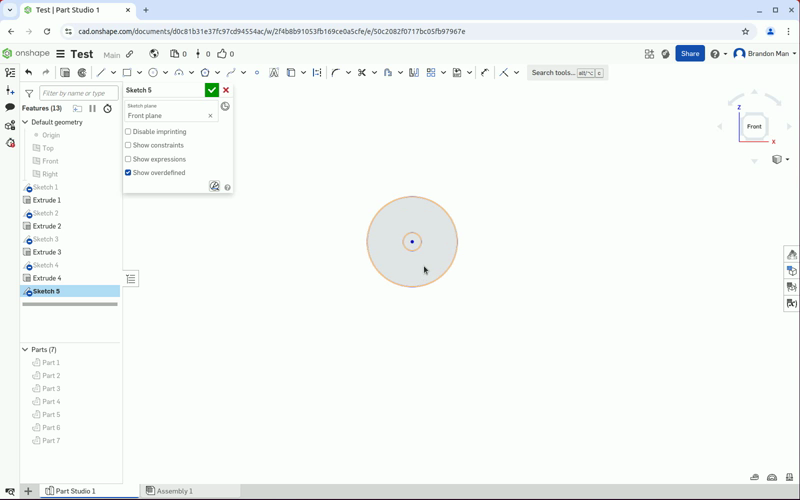
scroll(6)
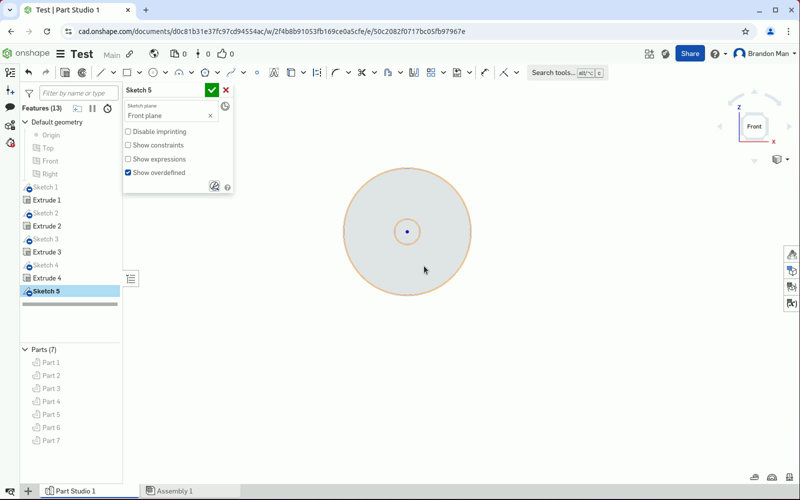
scroll(6)
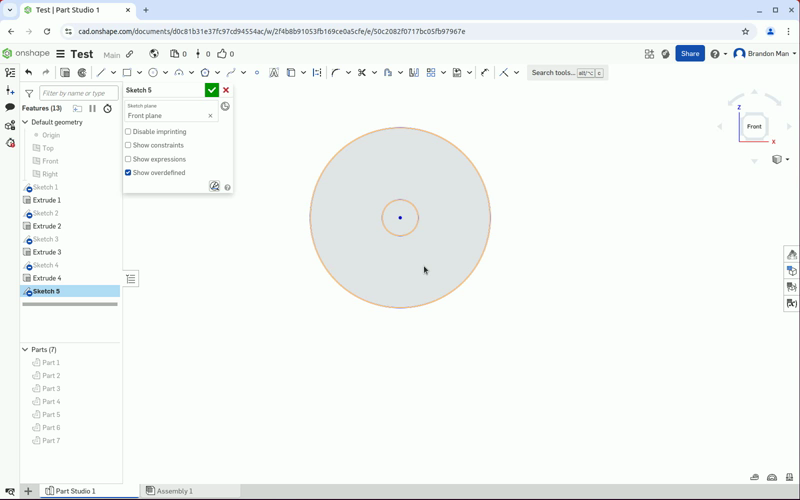
scroll(6)
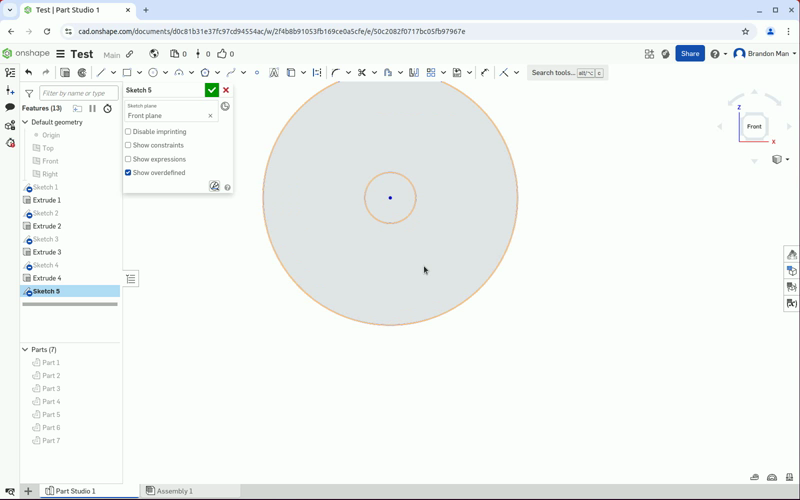
scroll(6)
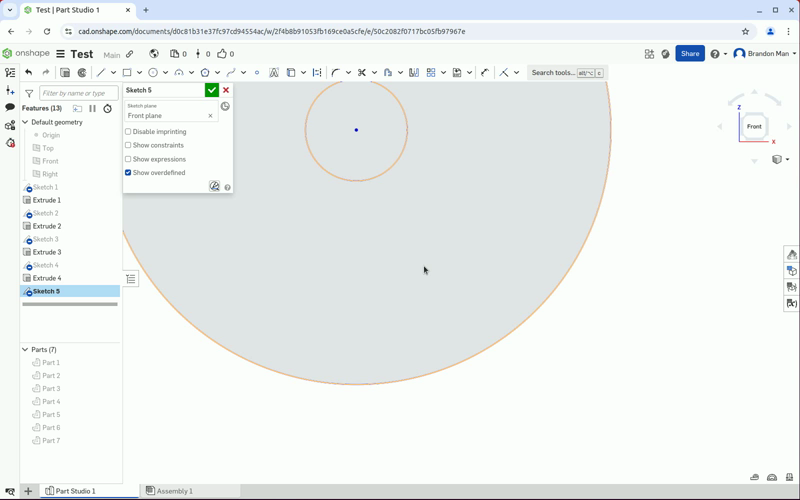
click(424, 265)
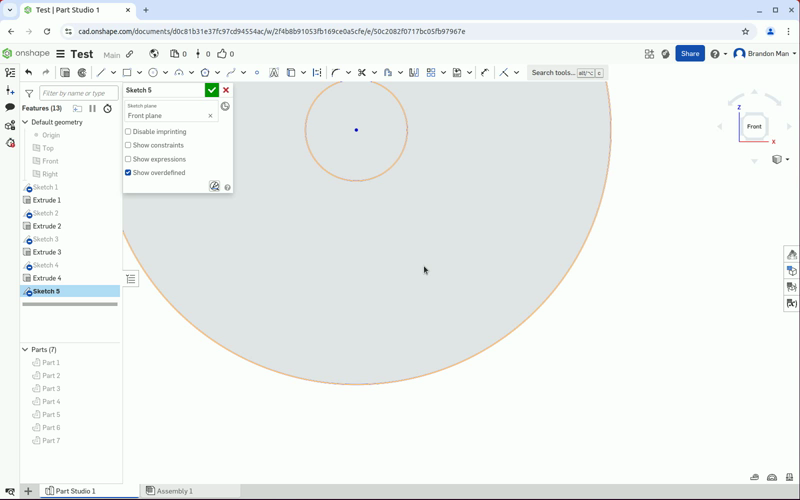
scroll(-6)
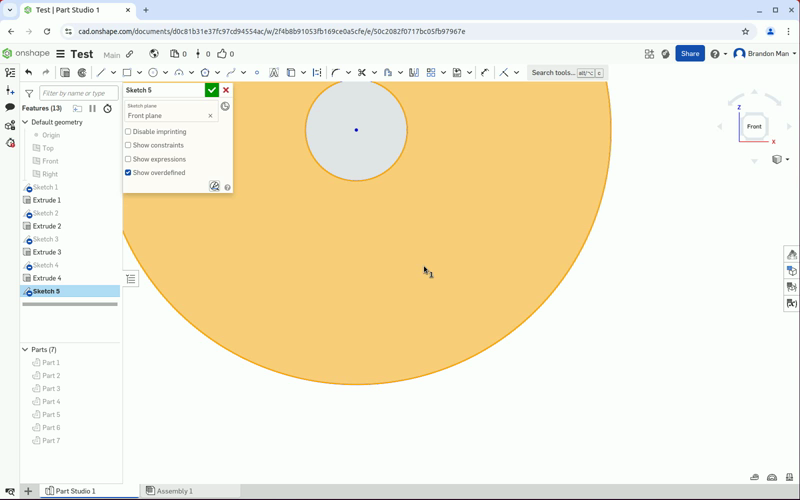
scroll(-6)
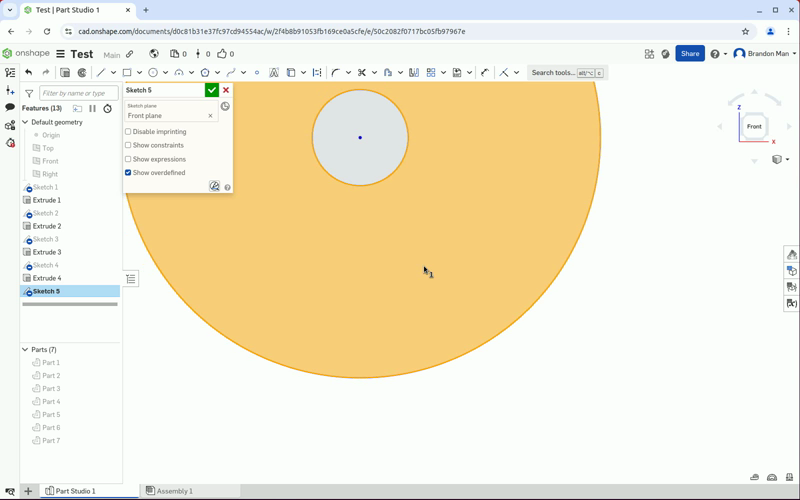
scroll(-6)
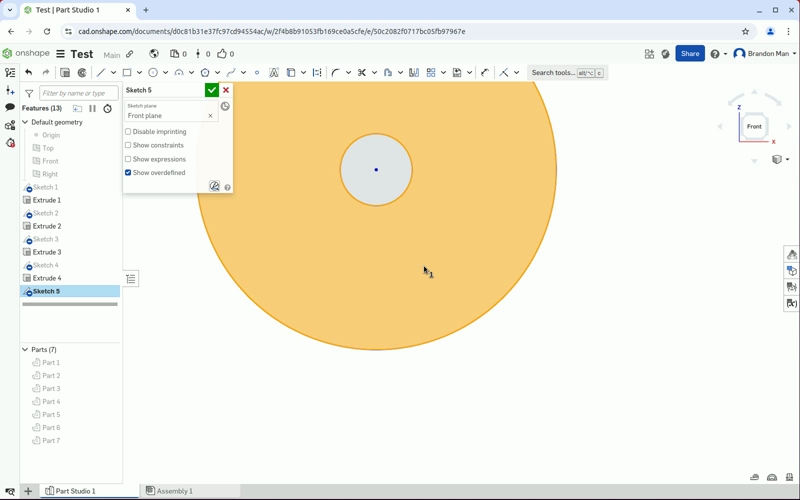
scroll(-6)
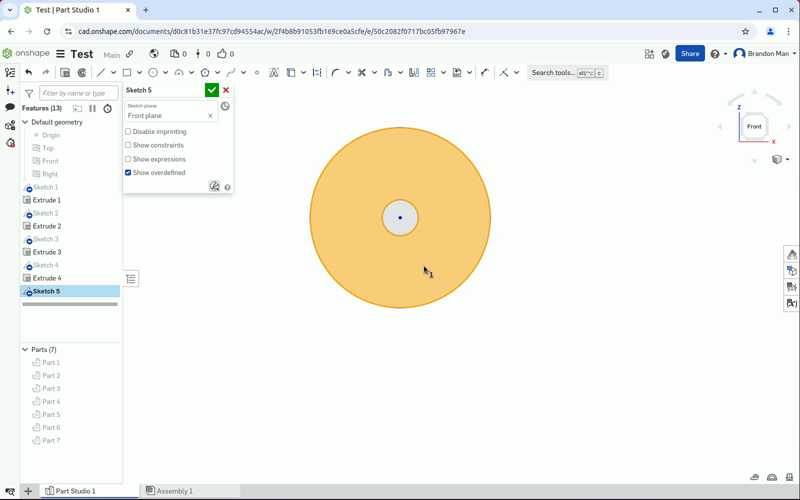
scroll(-6)
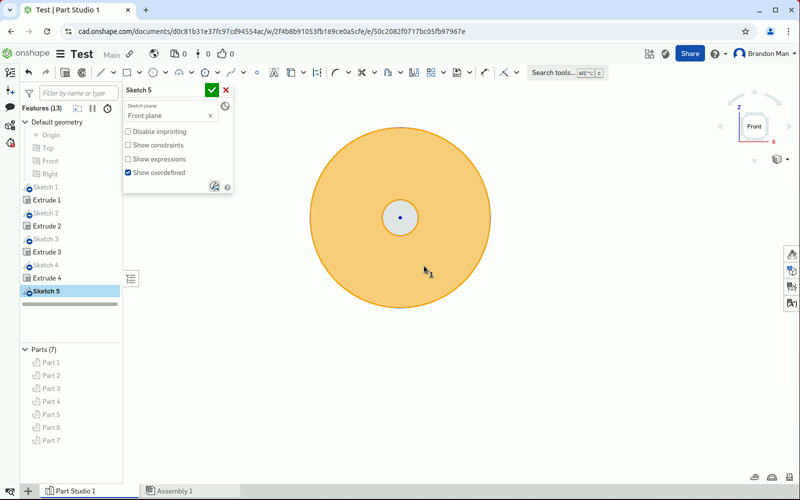
scroll(-6)
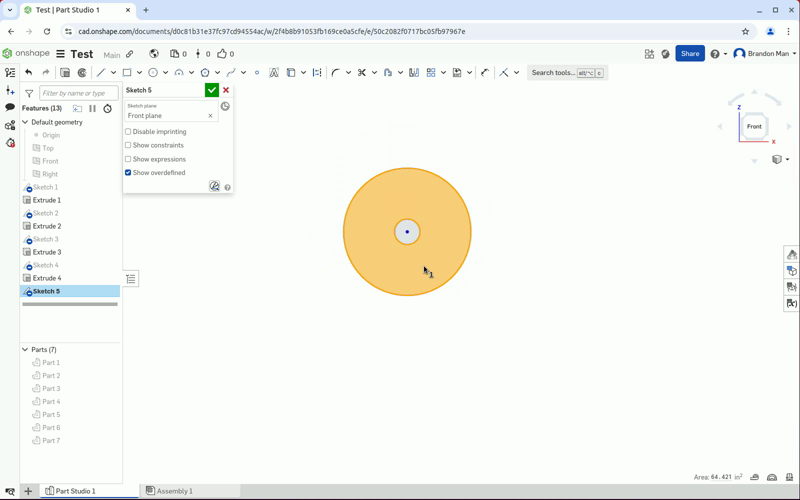
scroll(-6)
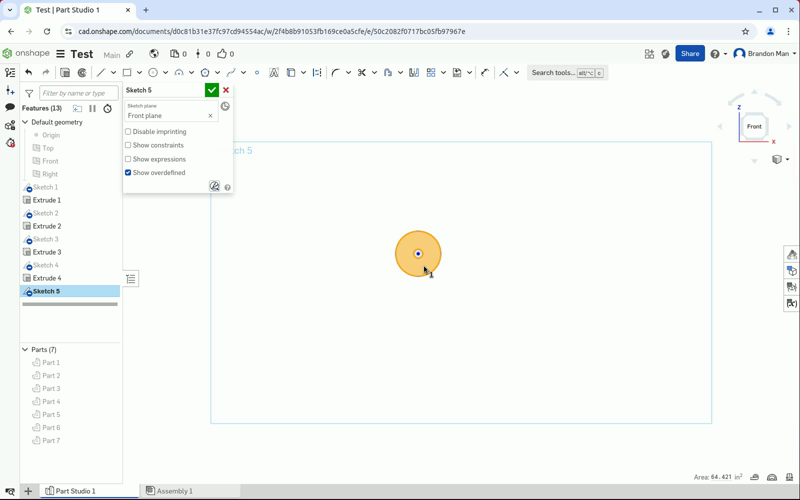
mouse_move(73, 352)
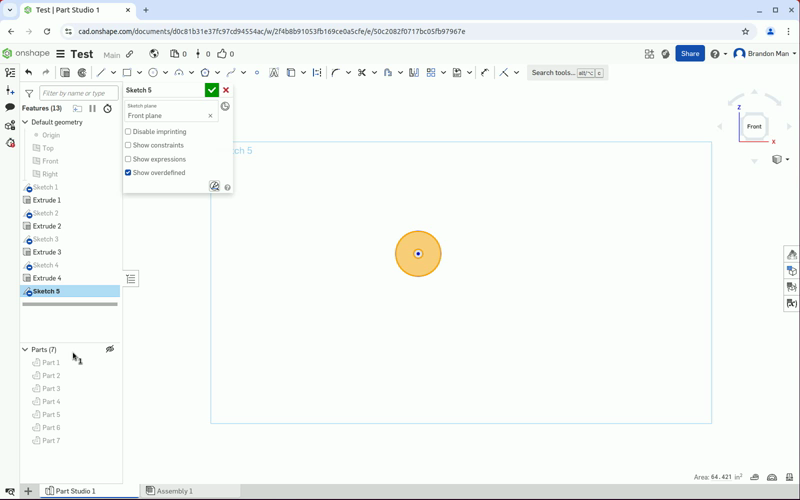
key(shift+y)
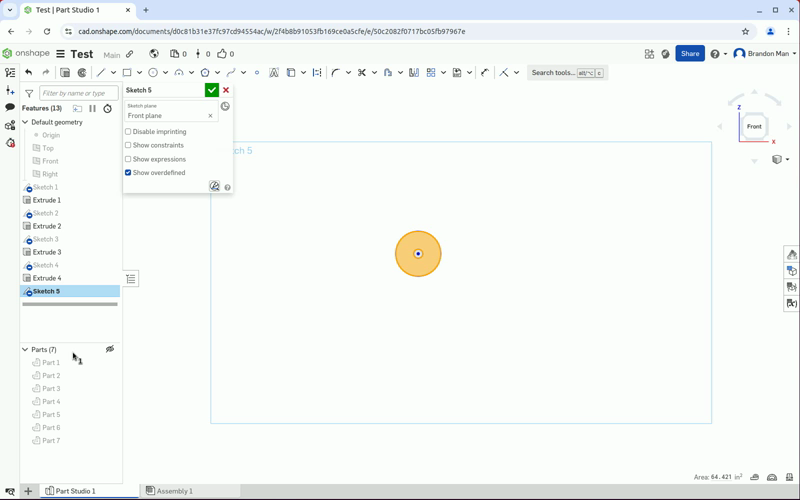
key(shift+e)
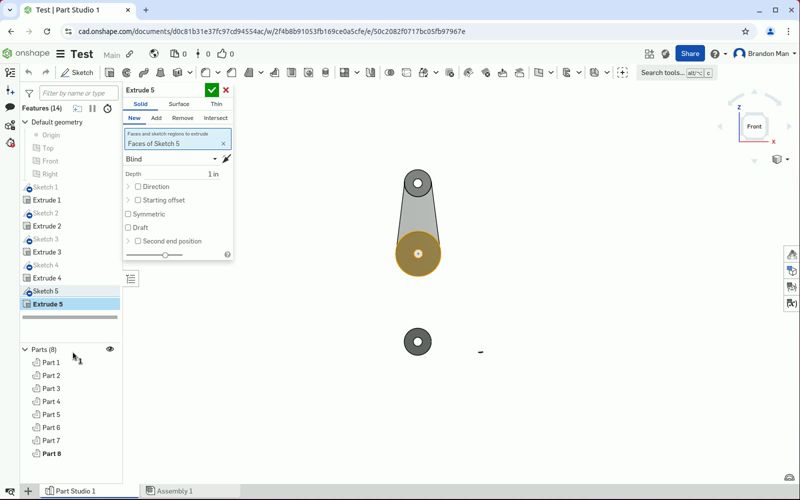
mouse_move(143, 106)
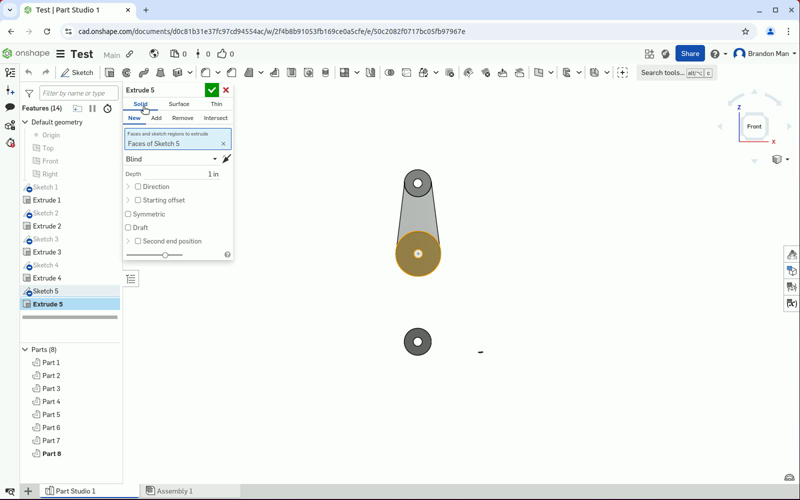
click(143, 106)
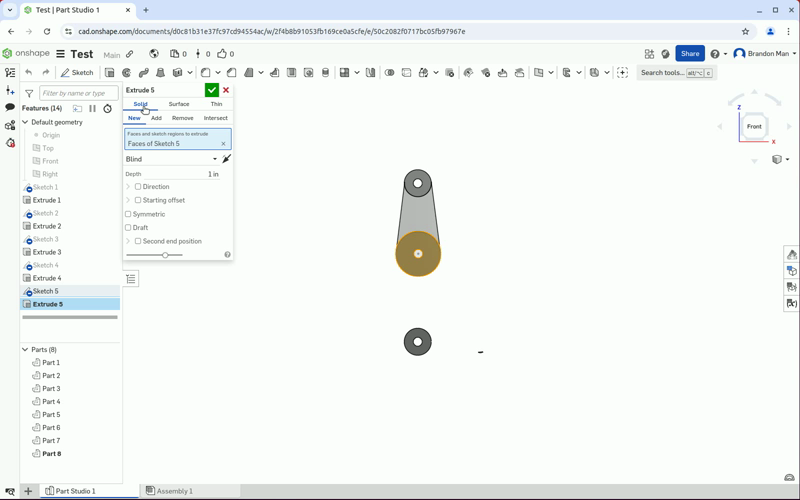
mouse_move(137, 120)
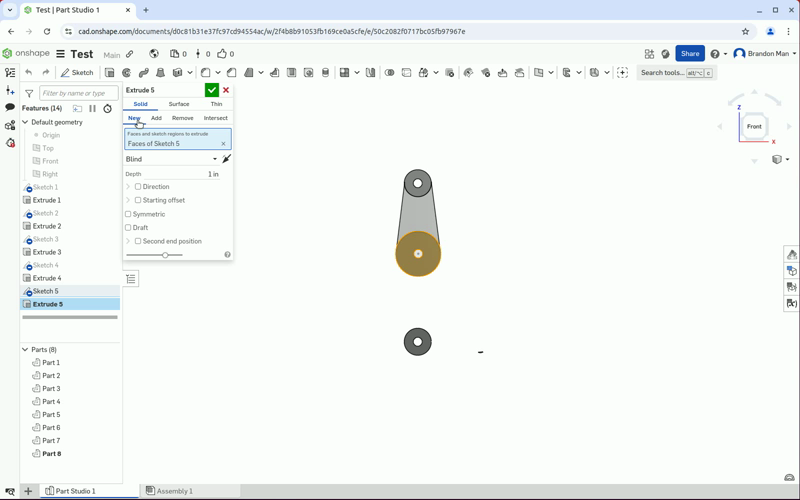
click(137, 120)
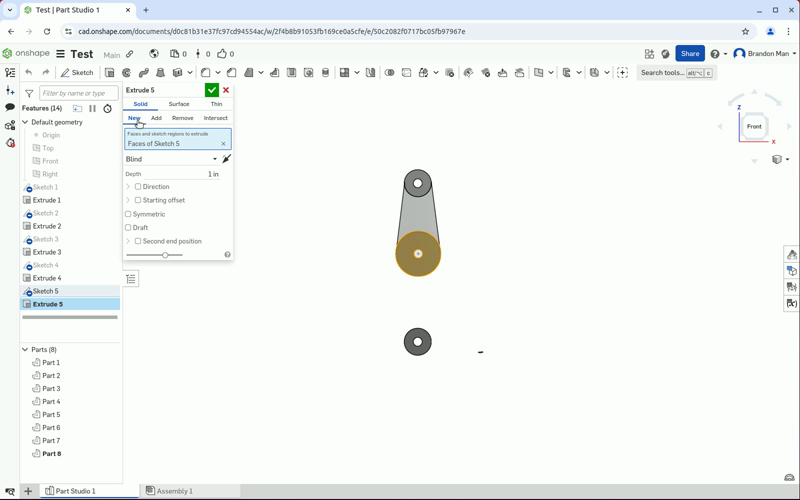
key(tab, 4)
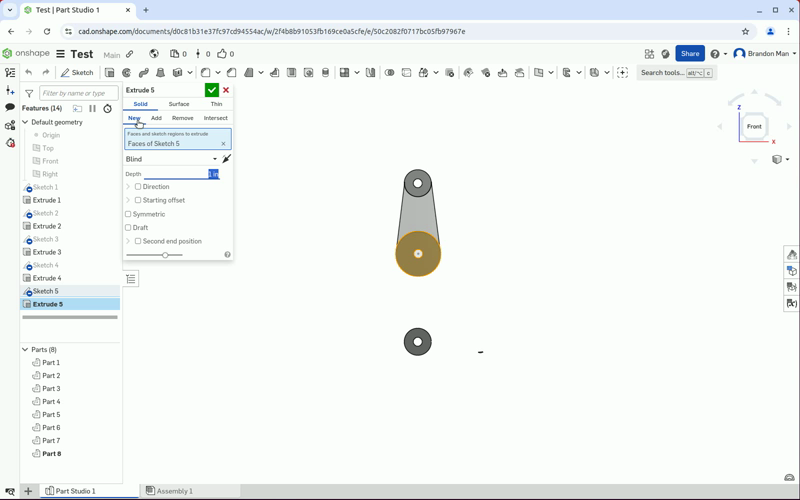
text(0.963)
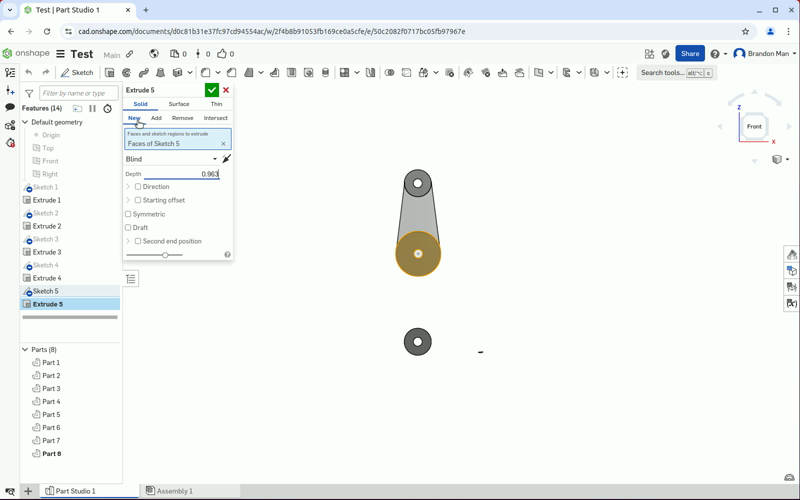
key(enter)
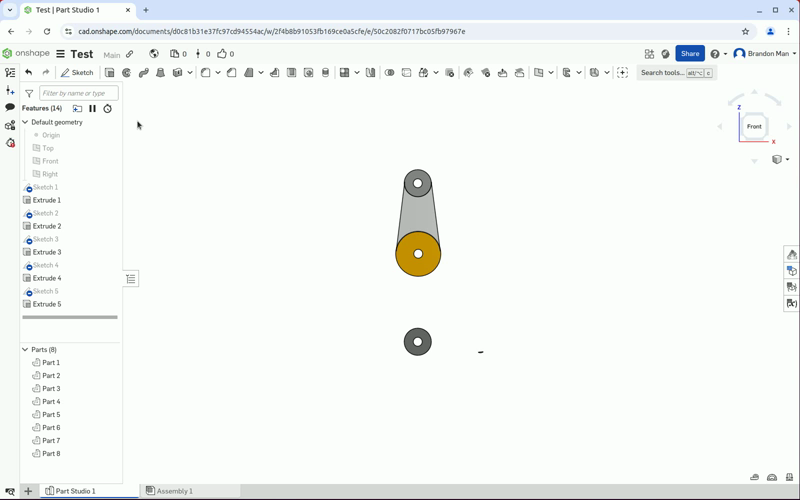
key(shift+h)
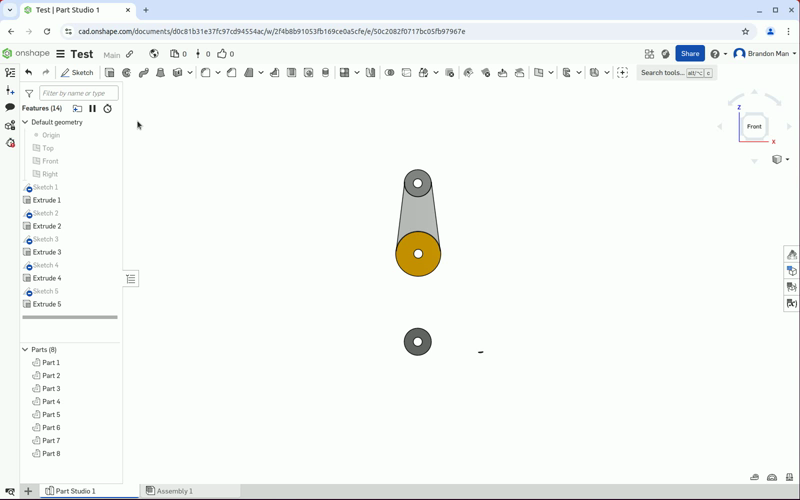
key(shift+h)
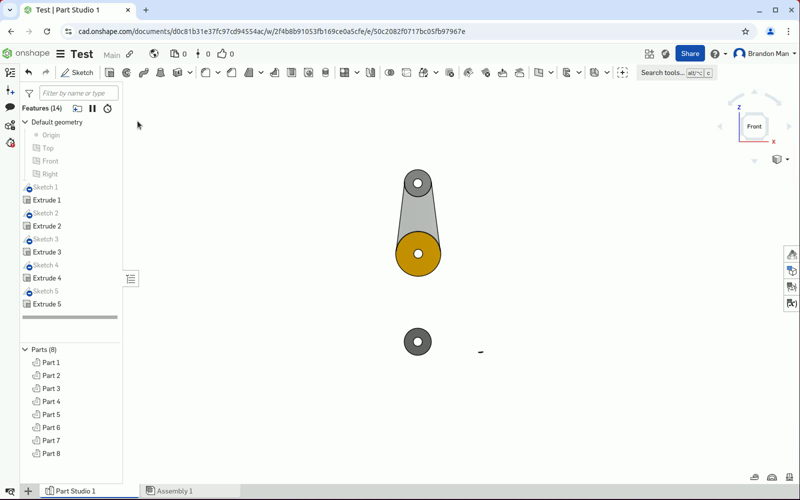
mouse_move(73, 189)
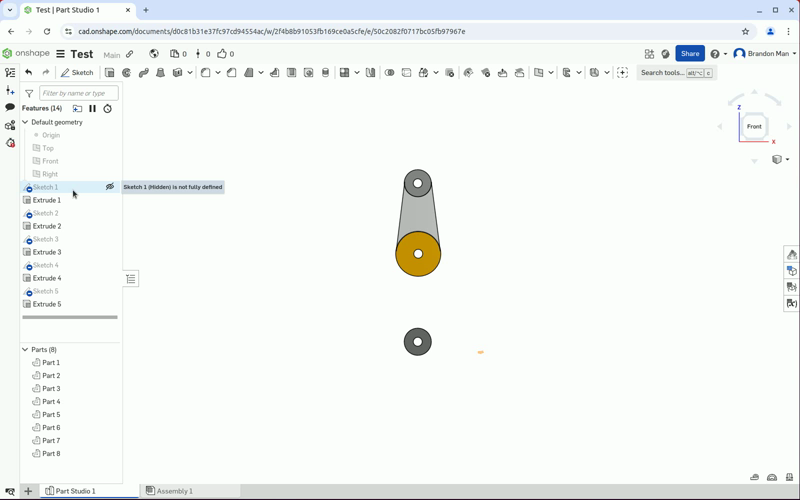
click(73, 189)
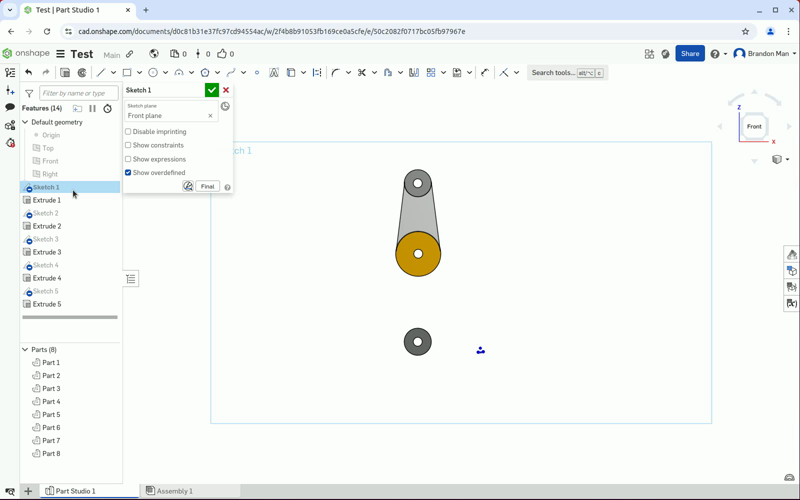
mouse_move(229, 92)
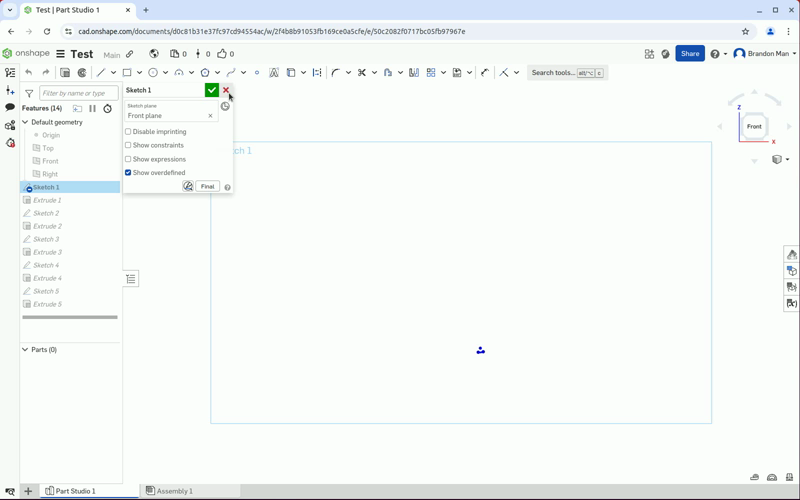
click(229, 92)
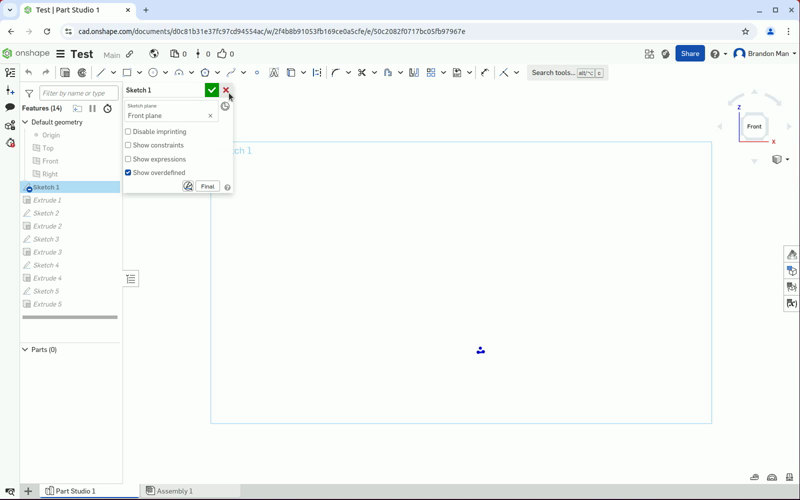
key(shift+s)
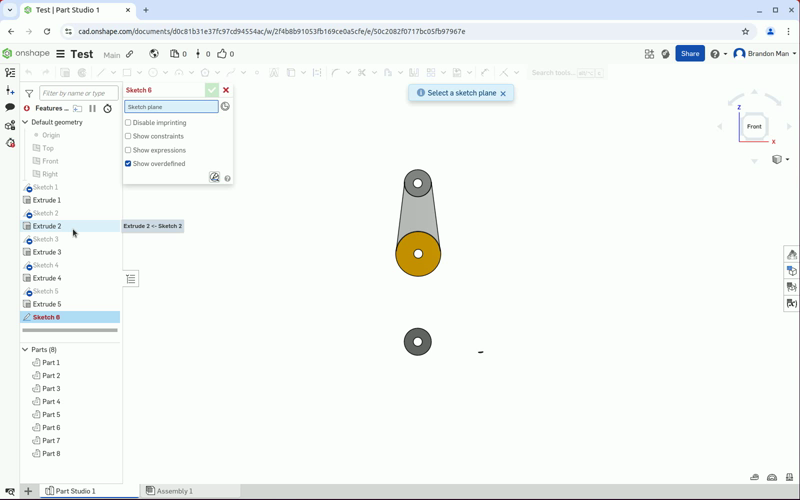
scroll(3)
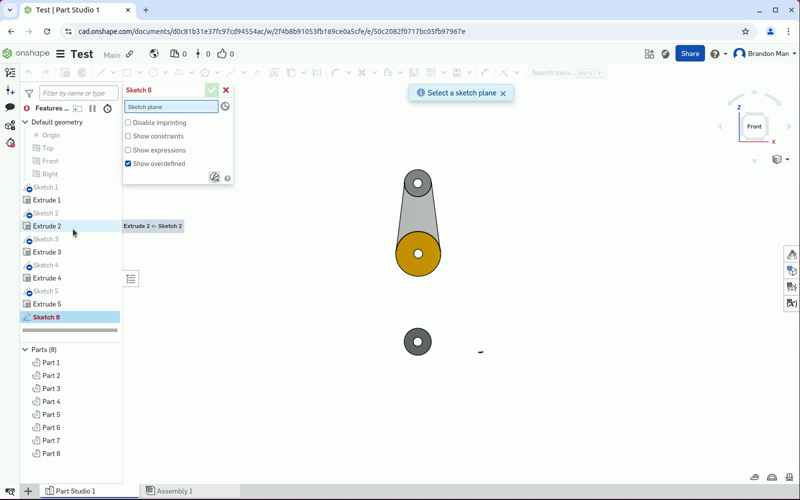
mouse_move(73, 163)
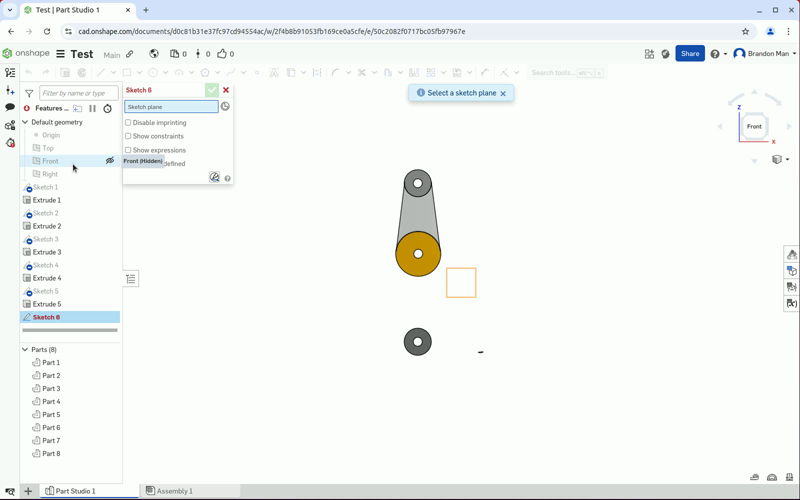
click(73, 163)
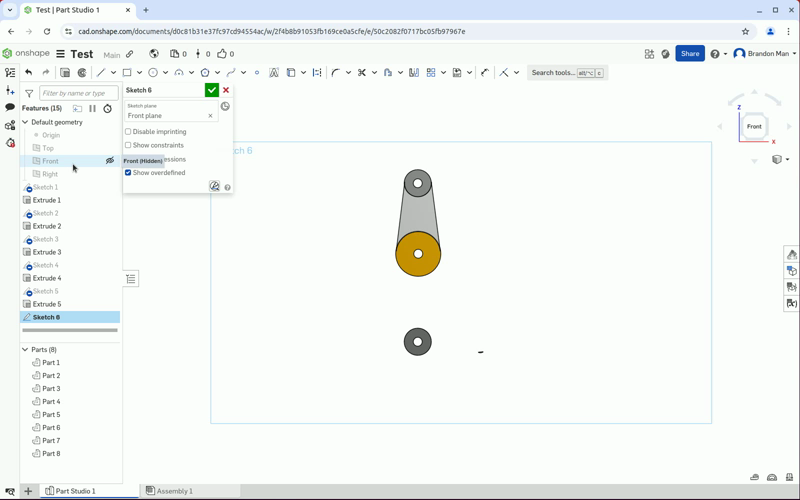
mouse_move(73, 352)
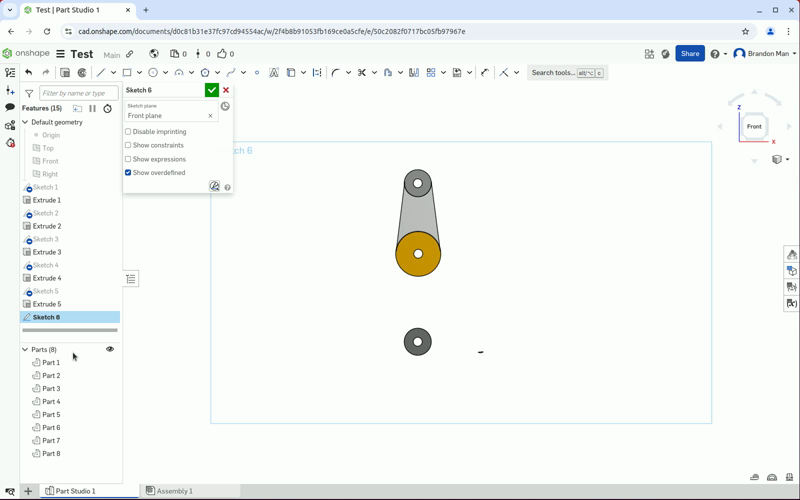
key(y)
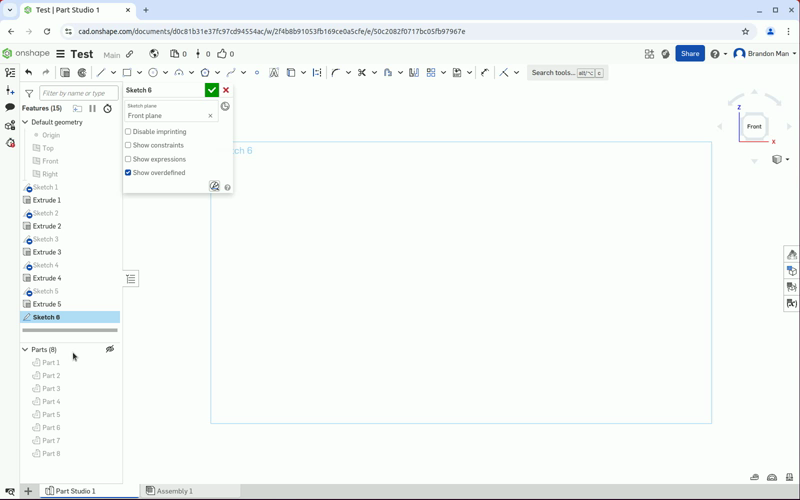
key(l)
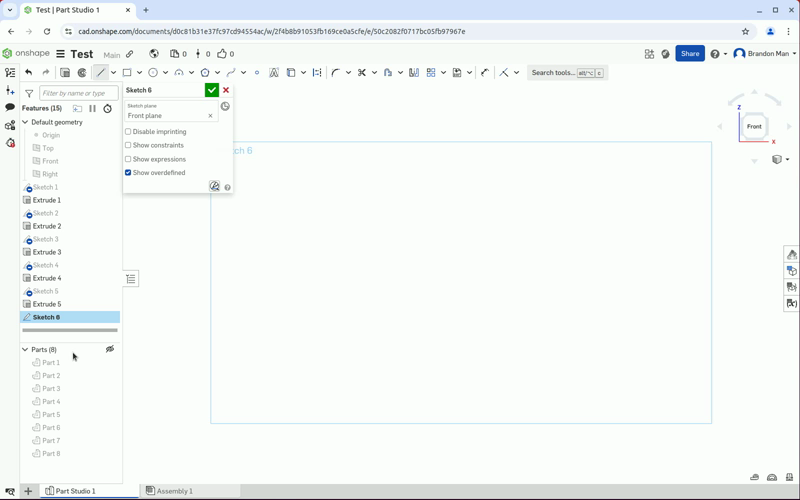
key_down(shift)
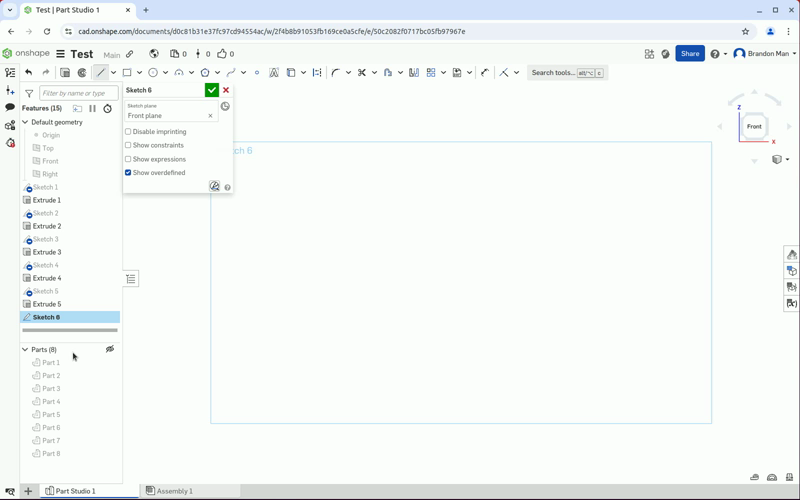
mouse_move(396, 255)
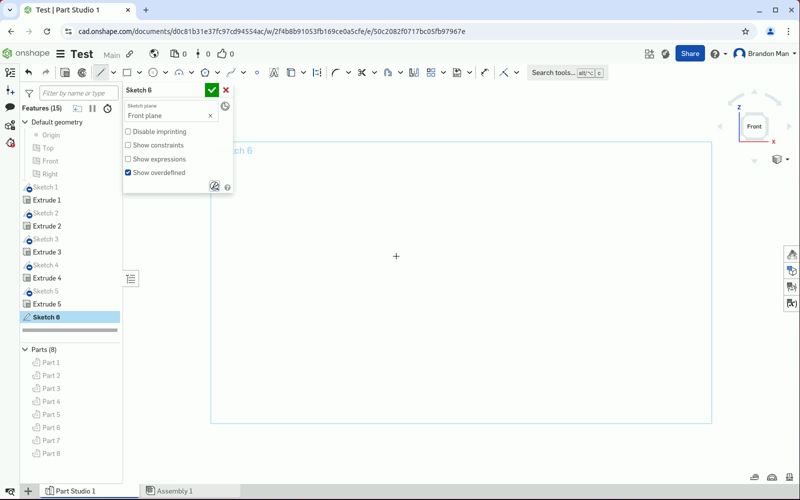
click(396, 255)
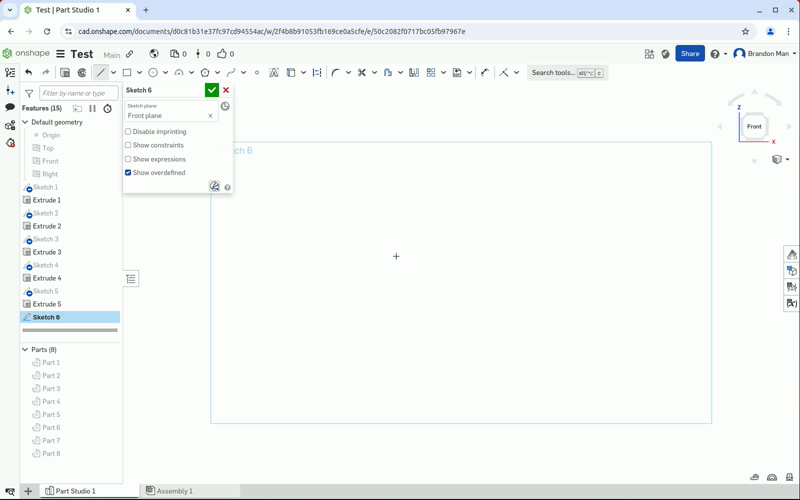
key_up(shift)
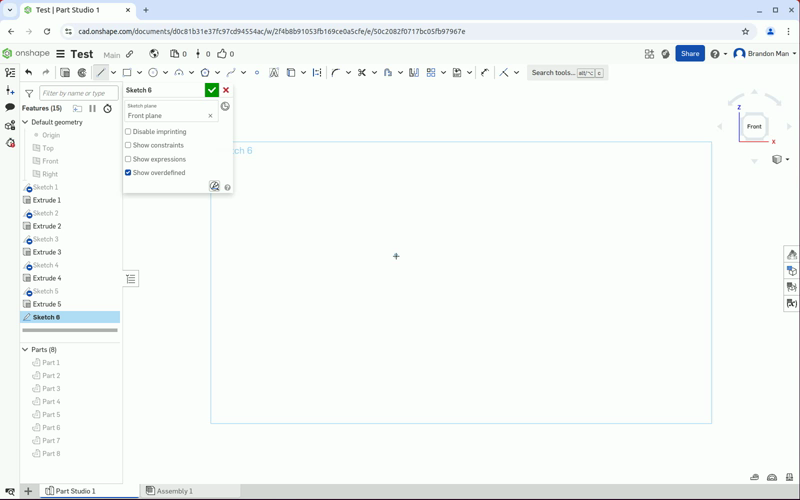
key_down(shift)
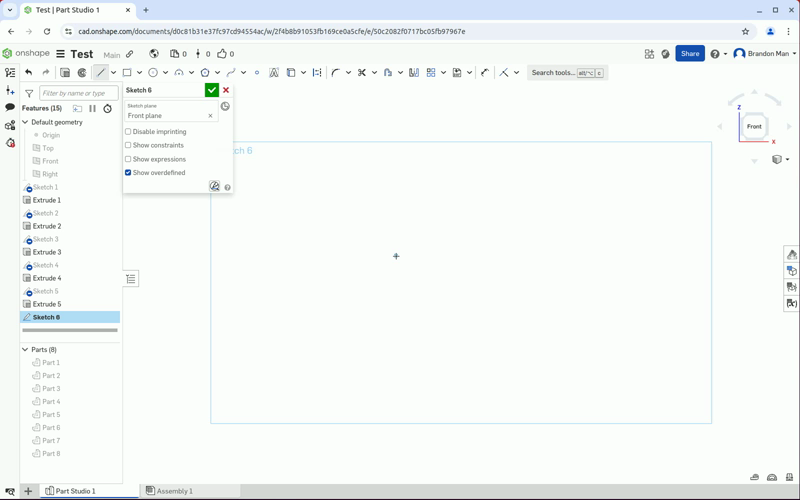
mouse_move(404, 343)
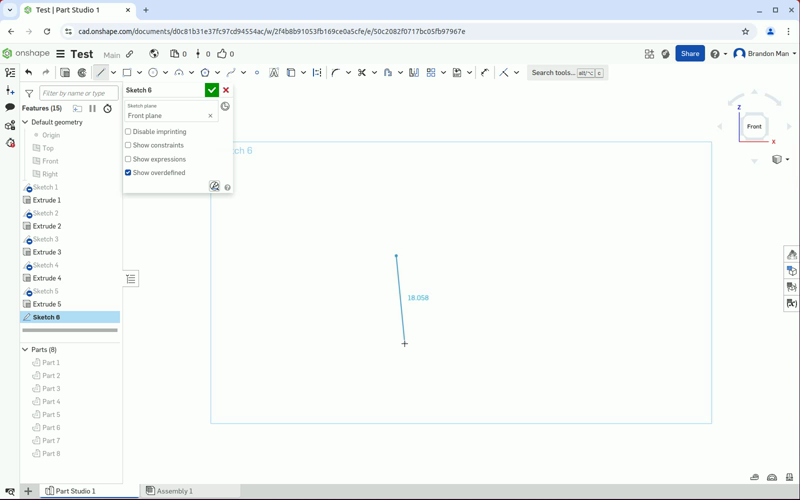
click(404, 343)
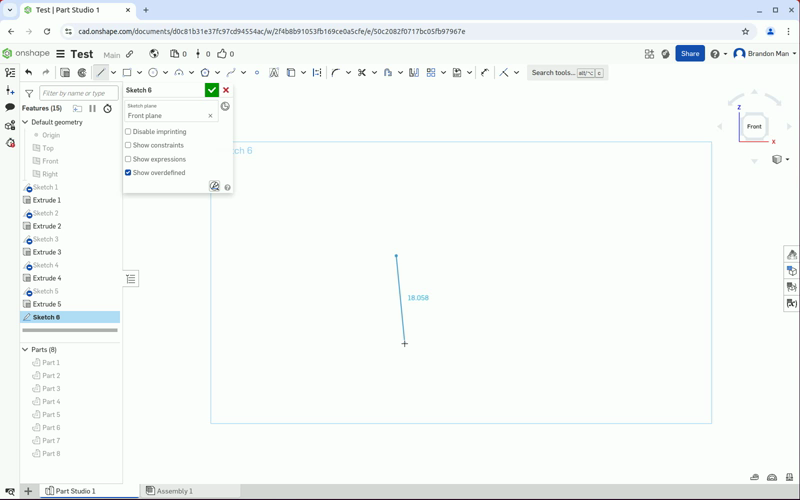
key_up(shift)
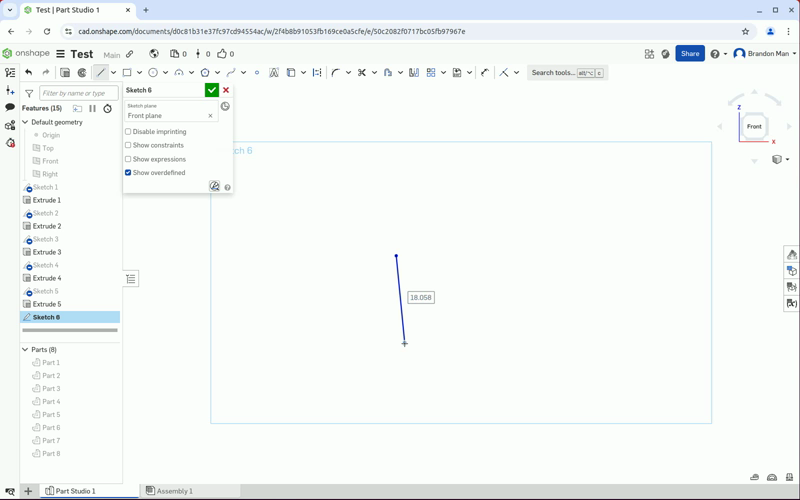
key(esc)
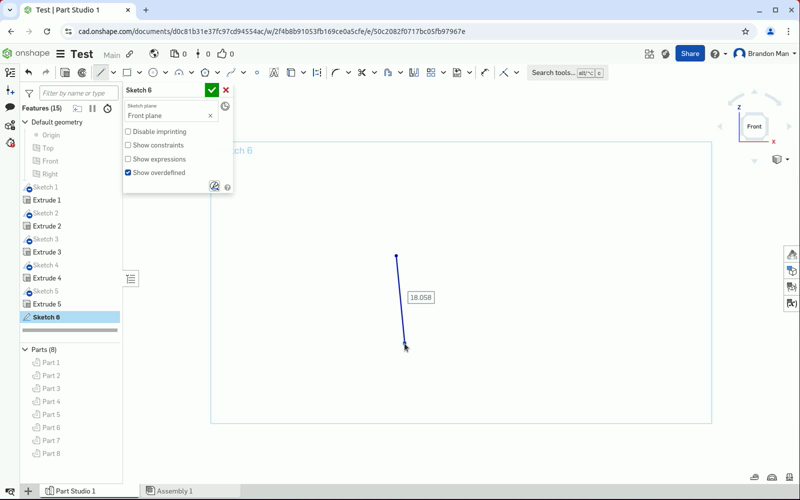
key(a)
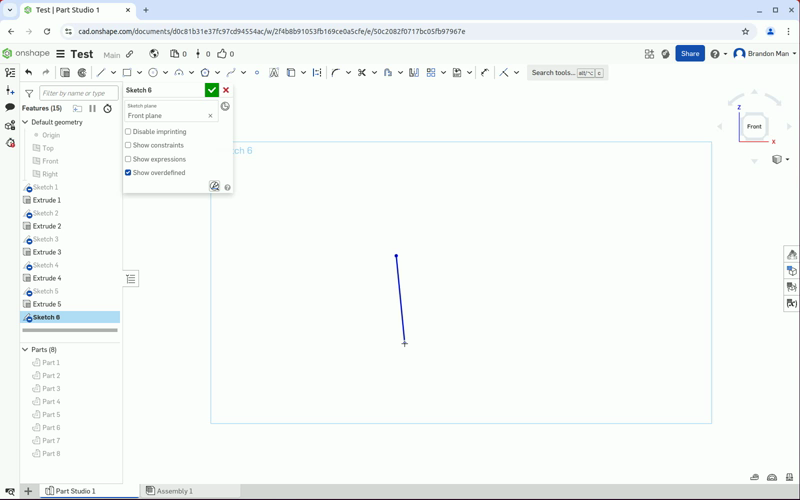
mouse_move(404, 343)
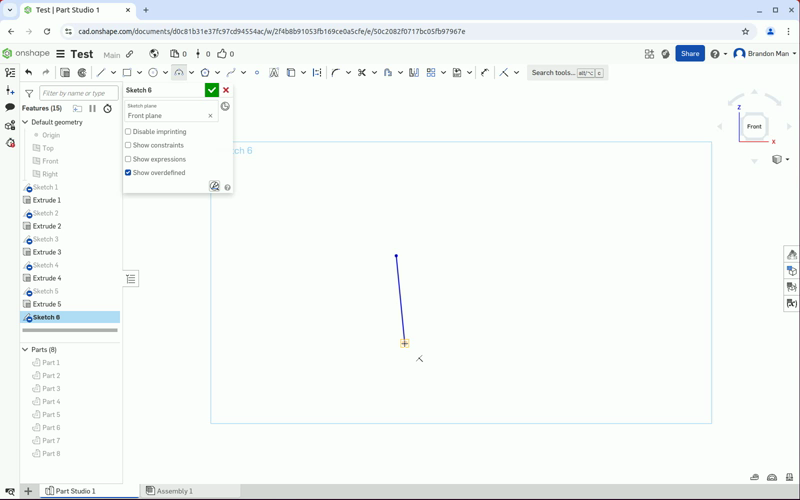
click(404, 343)
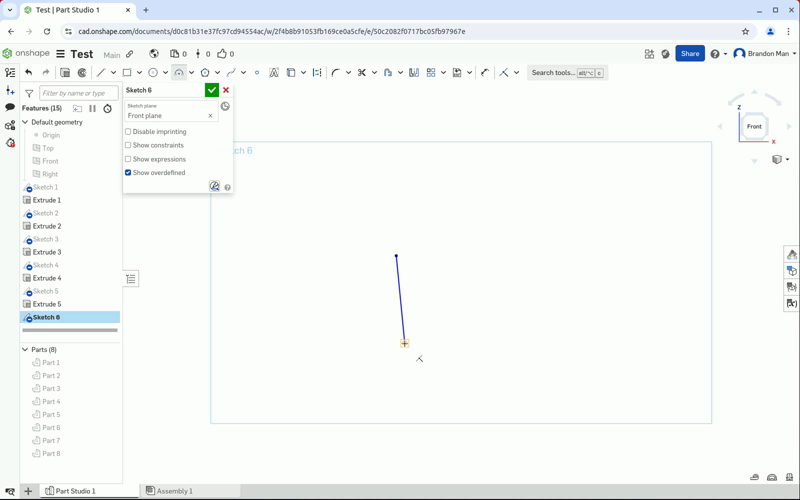
key_down(shift)
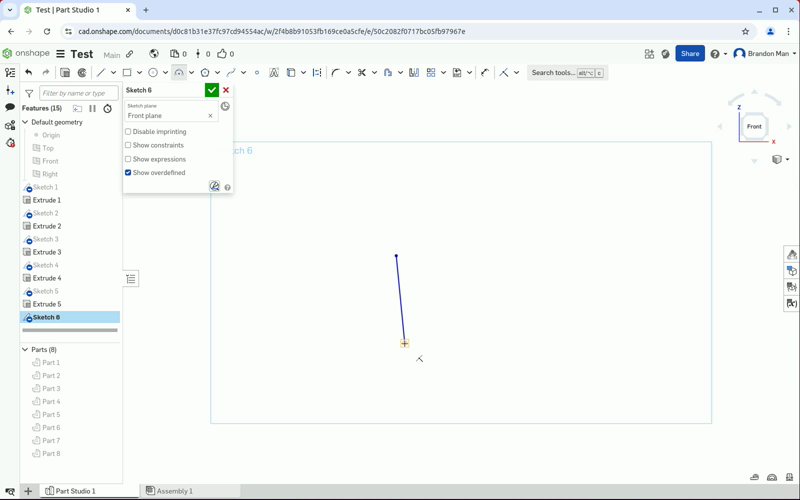
mouse_move(419, 354)
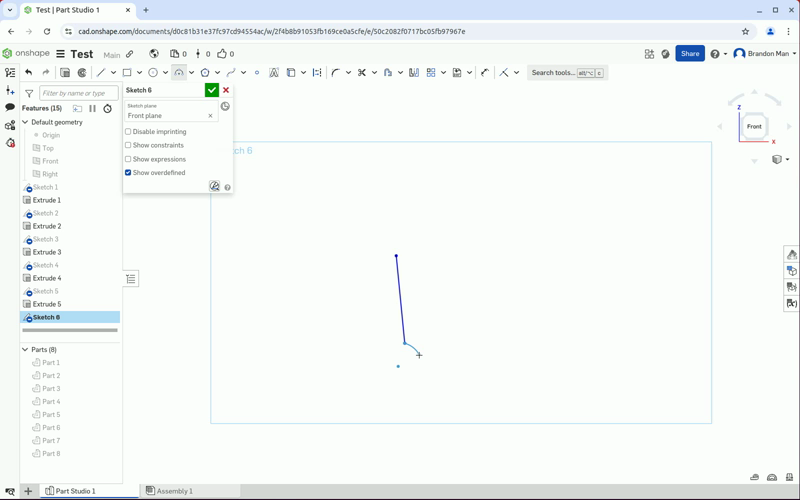
click(419, 354)
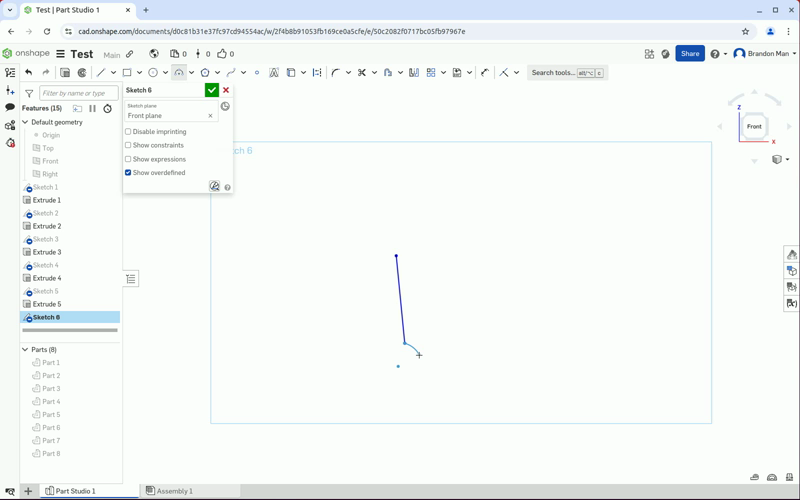
mouse_move(425, 331)
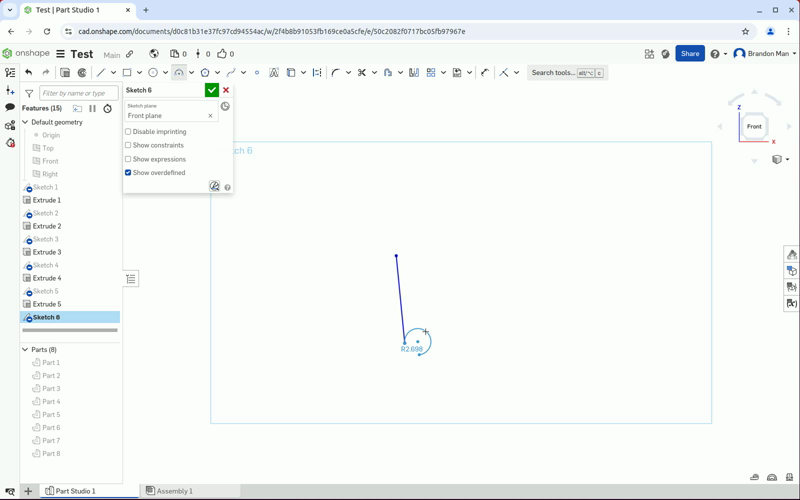
click(425, 331)
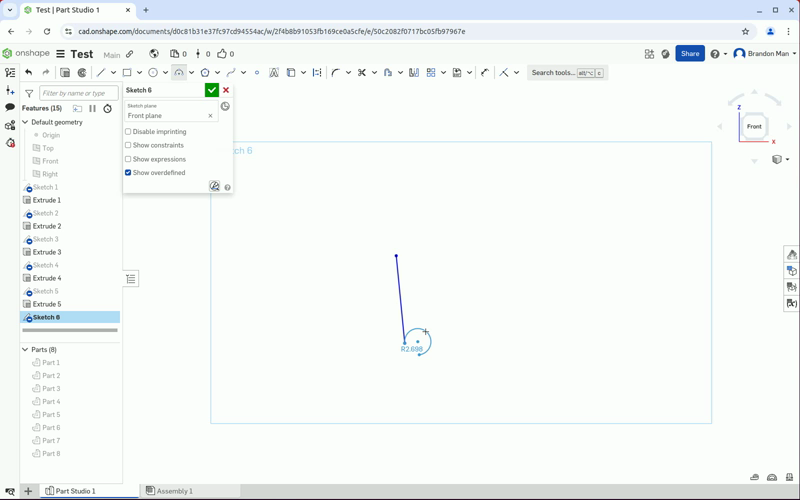
key_up(shift)
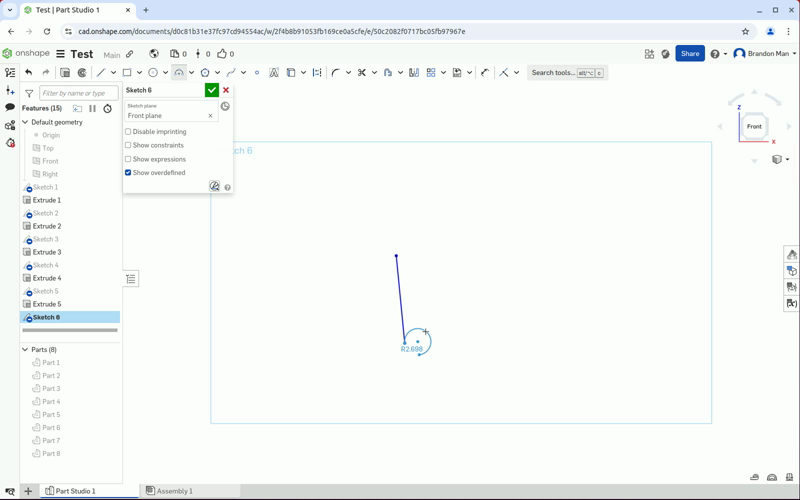
key(esc)
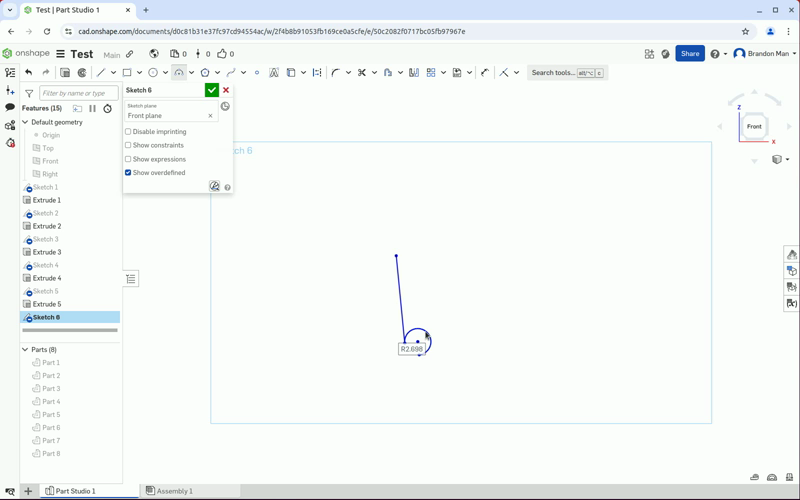
key(l)
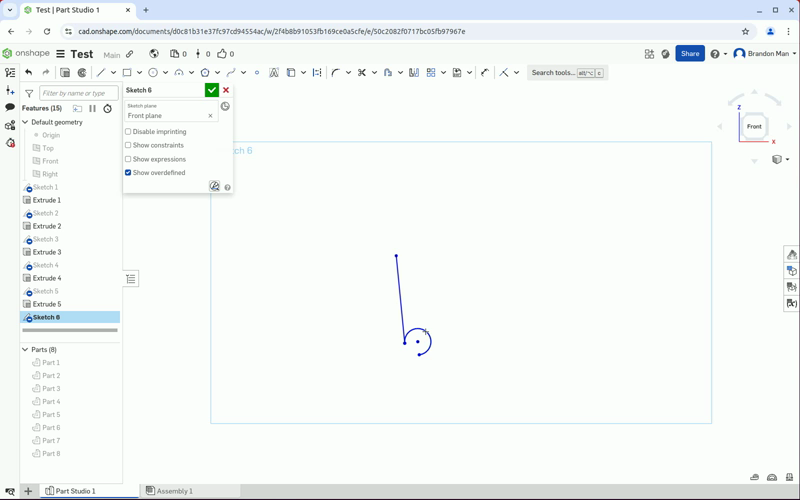
mouse_move(419, 354)
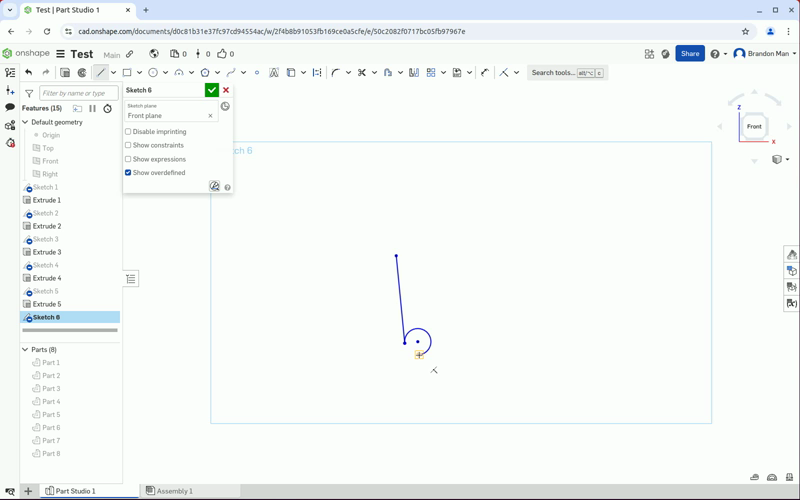
click(419, 354)
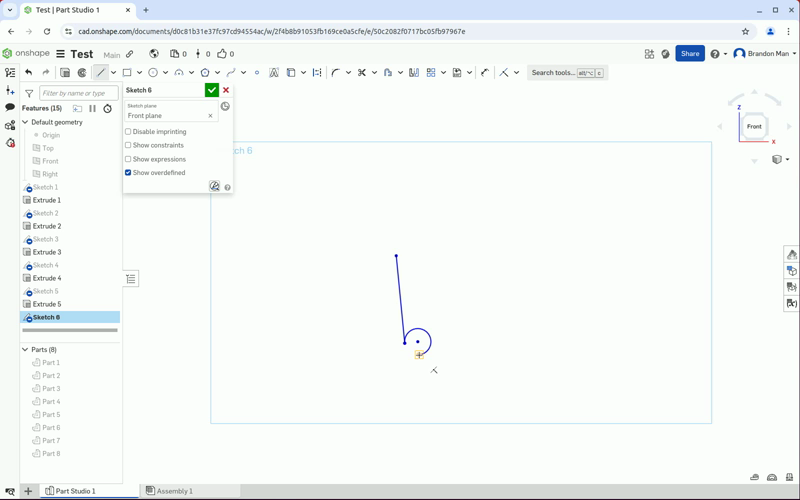
key_down(shift)
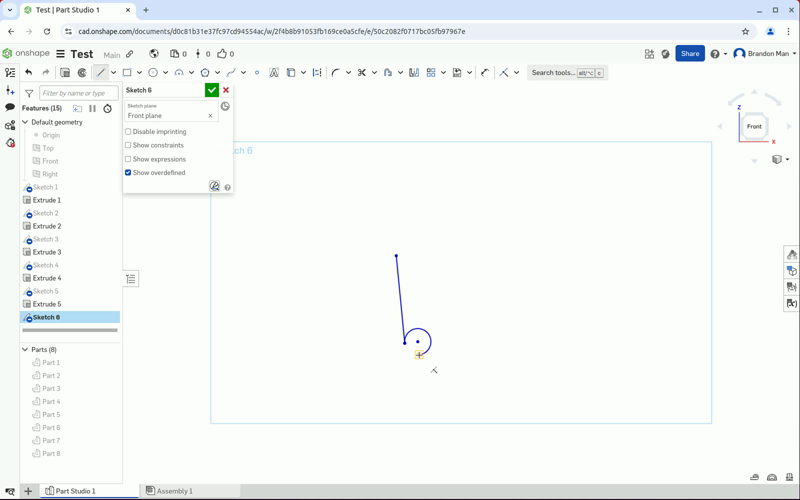
mouse_move(449, 354)
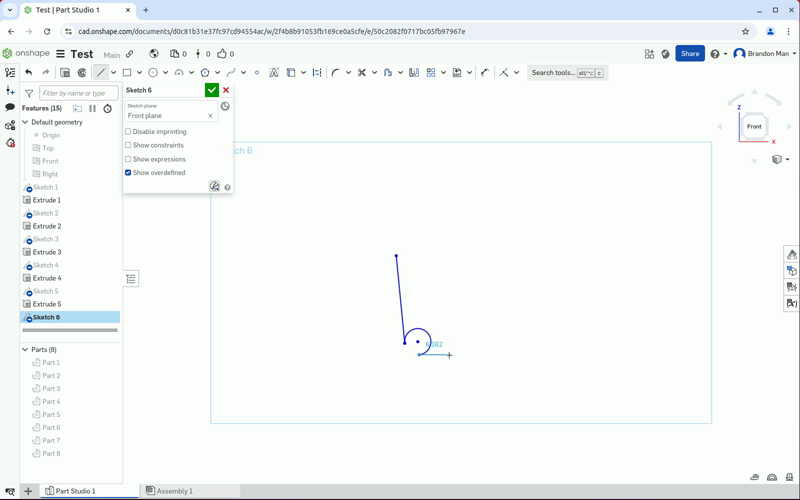
mouse_move(478, 352)
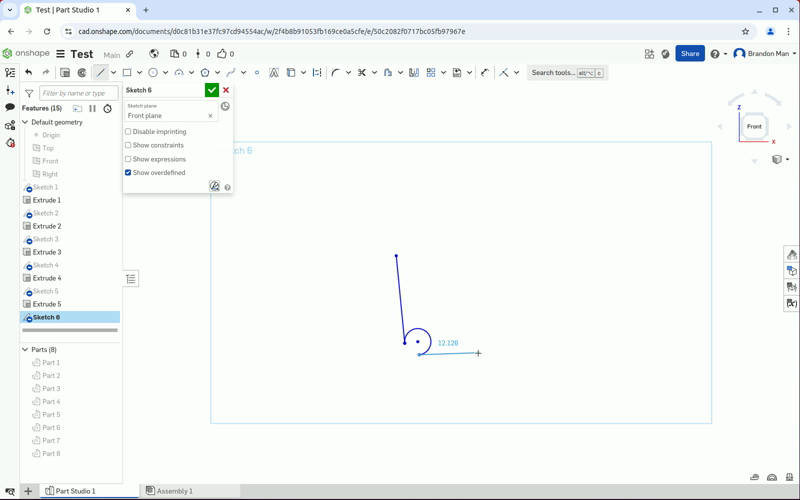
click(478, 352)
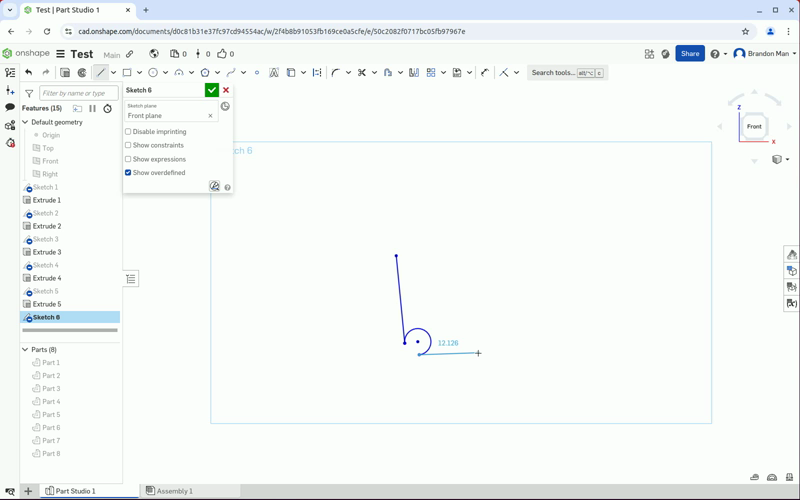
key_up(shift)
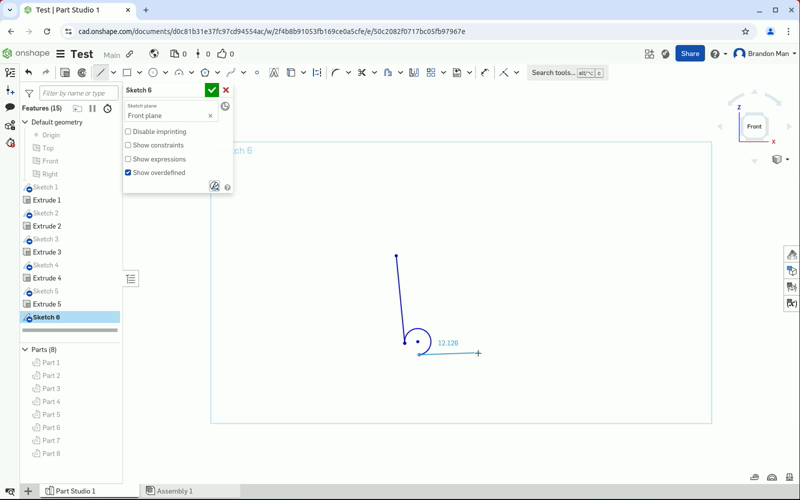
key(esc)
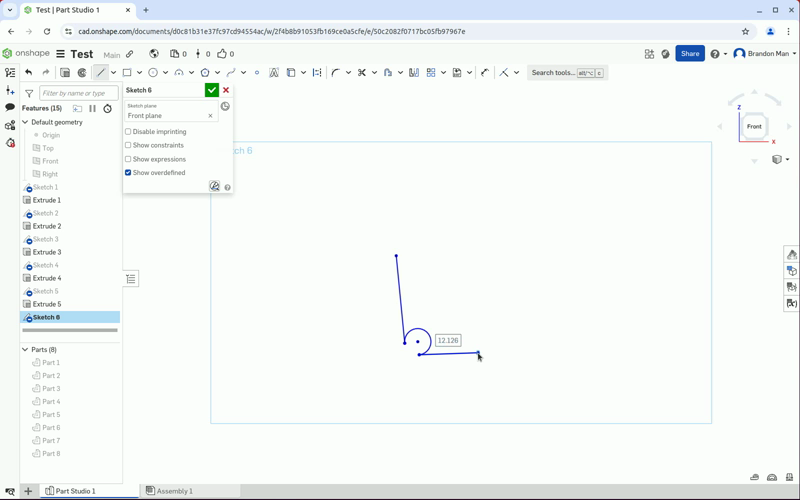
key(a)
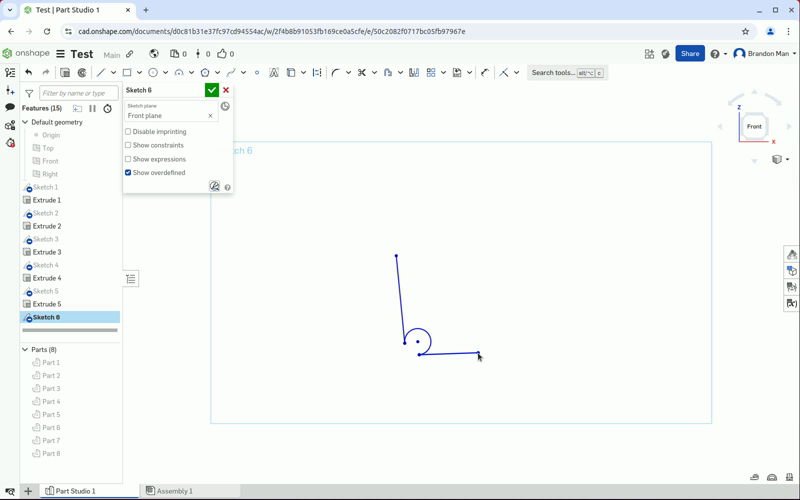
mouse_move(478, 352)
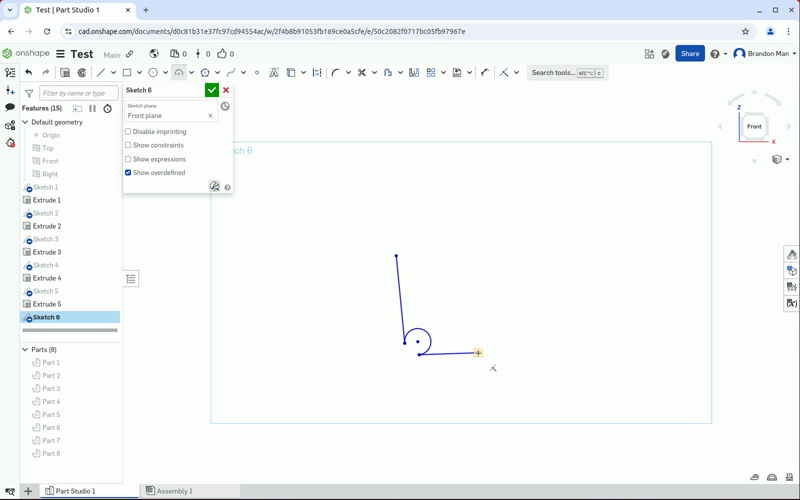
click(478, 352)
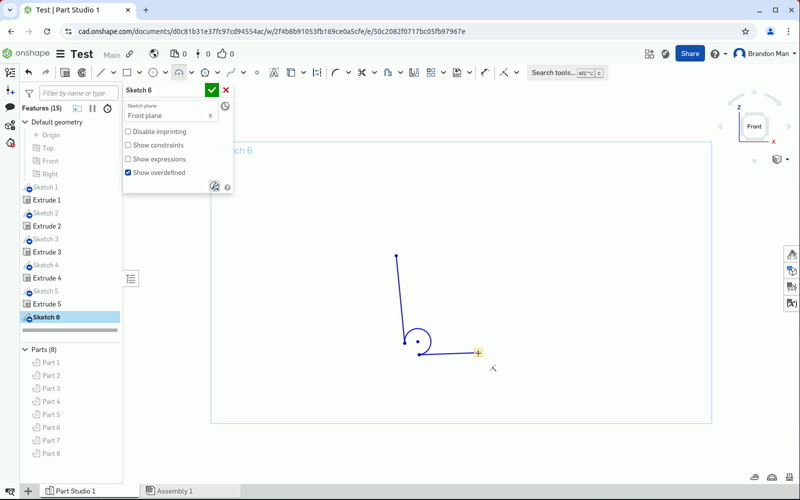
key_down(shift)
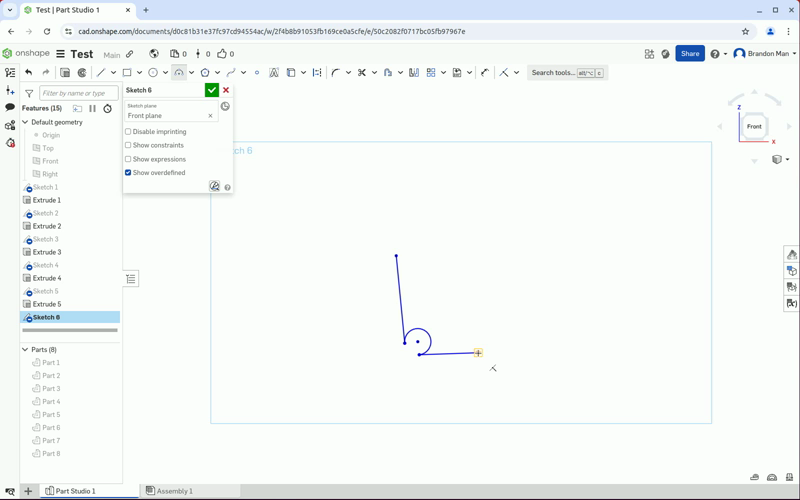
mouse_move(480, 330)
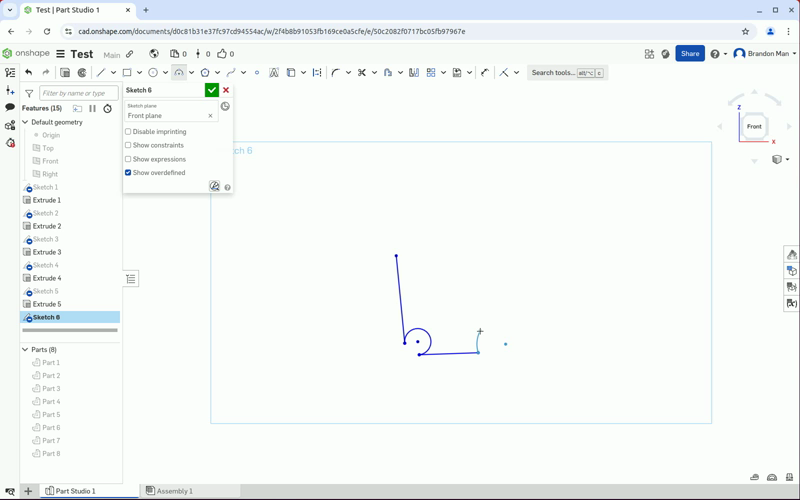
click(480, 330)
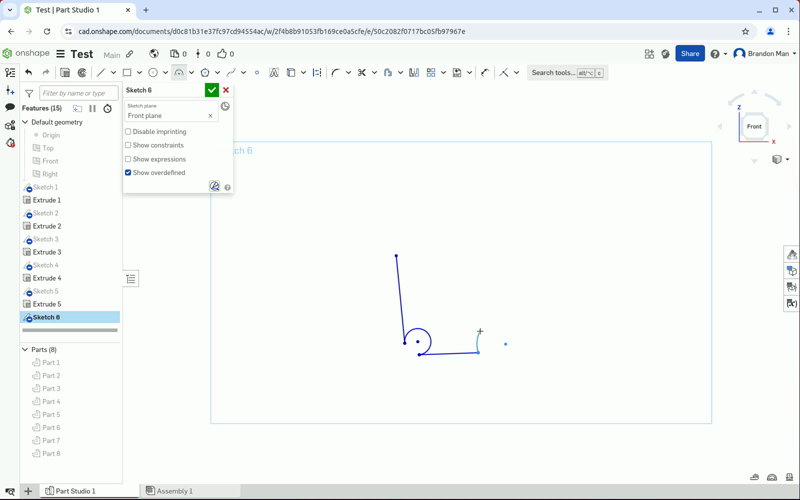
mouse_move(468, 340)
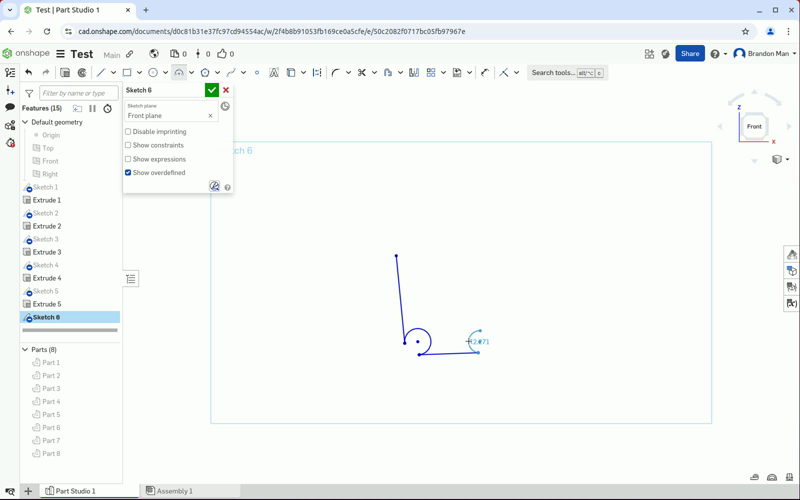
click(468, 340)
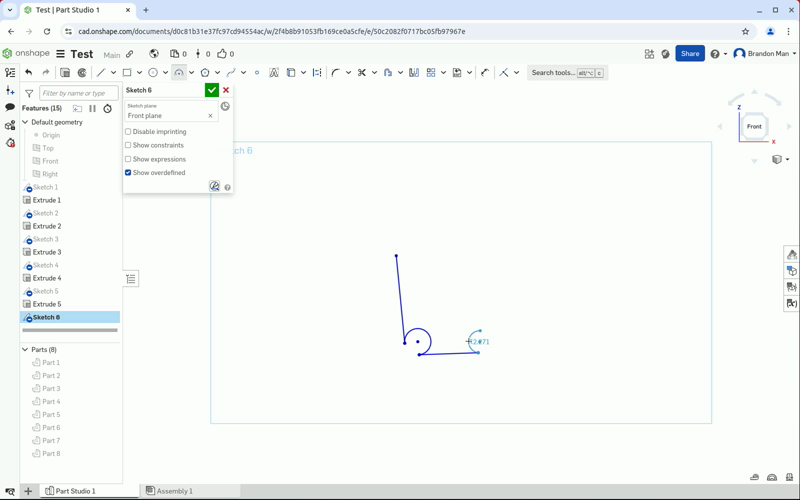
key_up(shift)
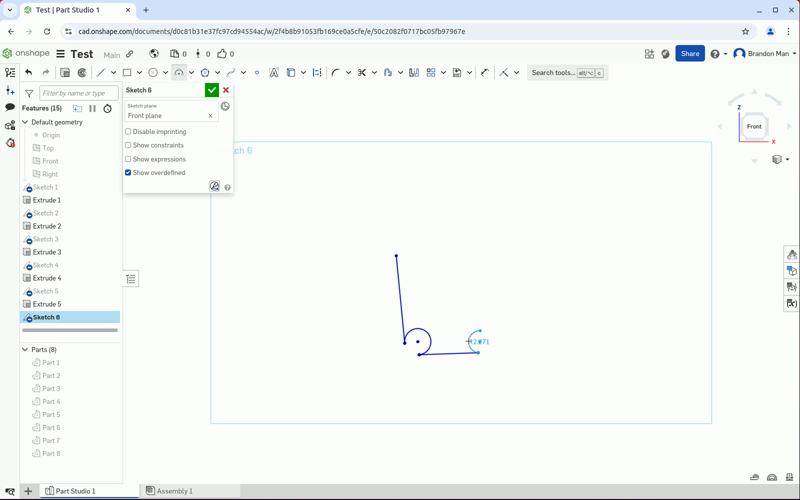
key(esc)
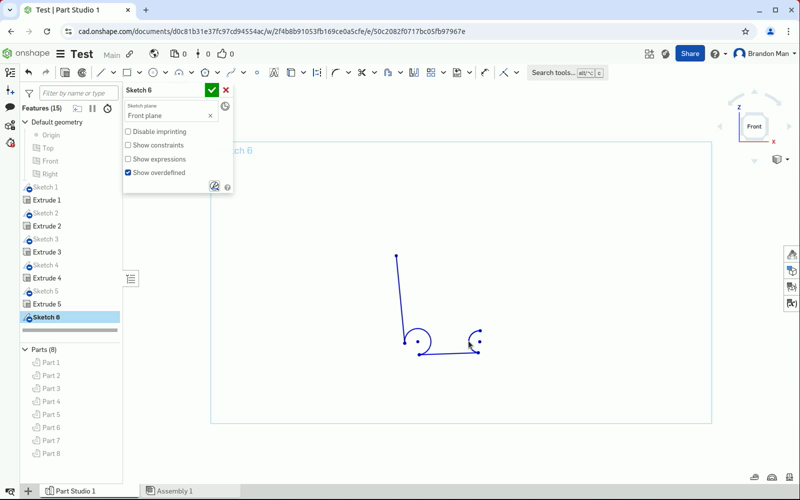
key(l)
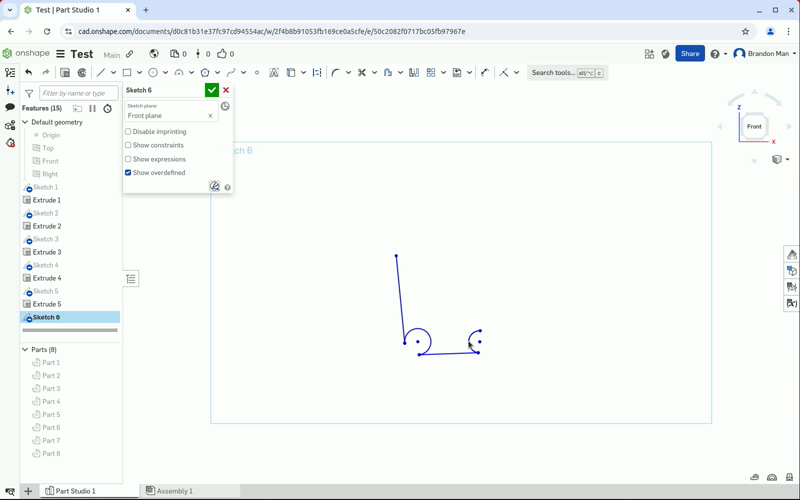
mouse_move(480, 330)
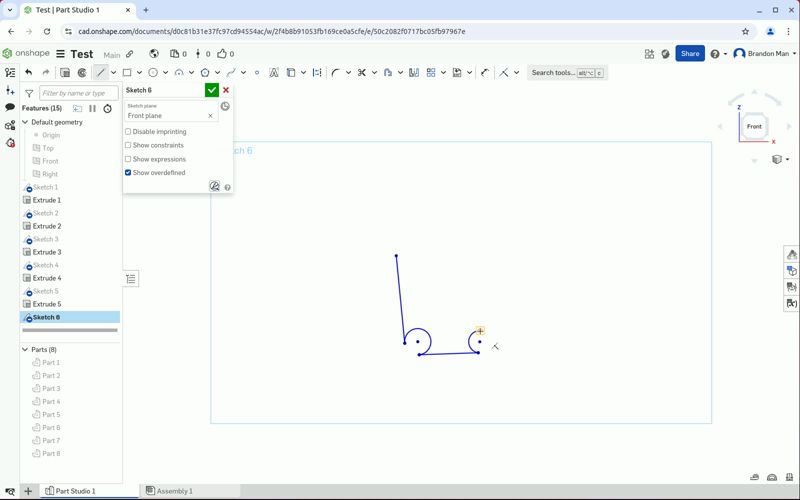
click(480, 330)
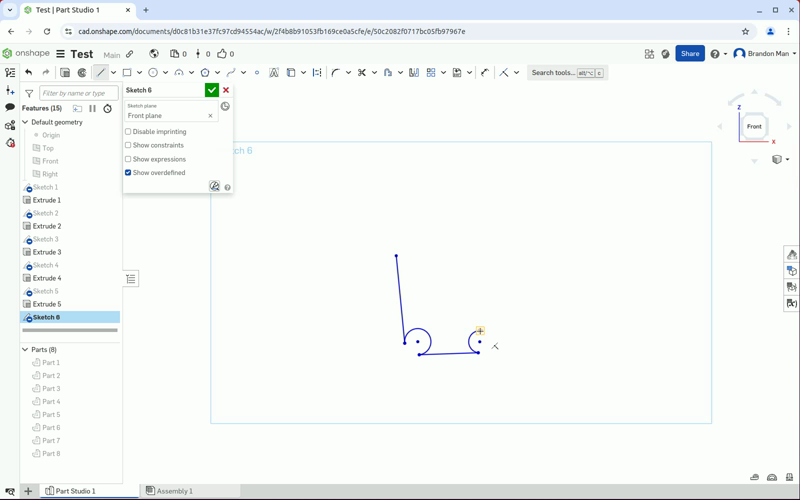
key_down(shift)
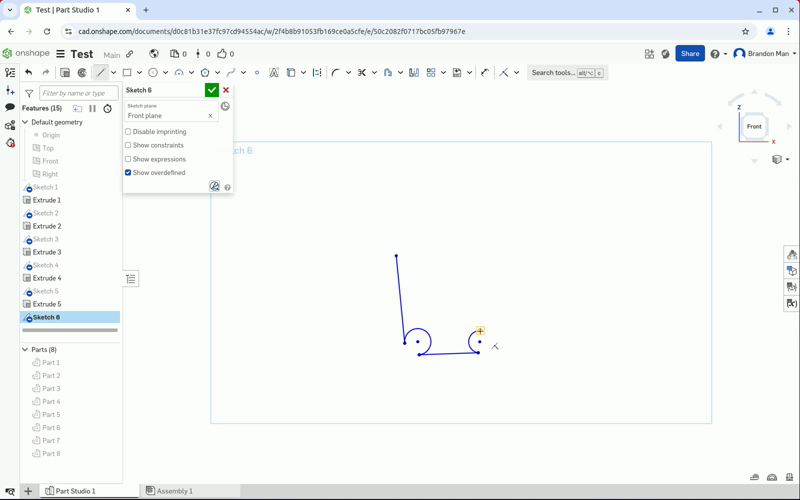
mouse_move(510, 330)
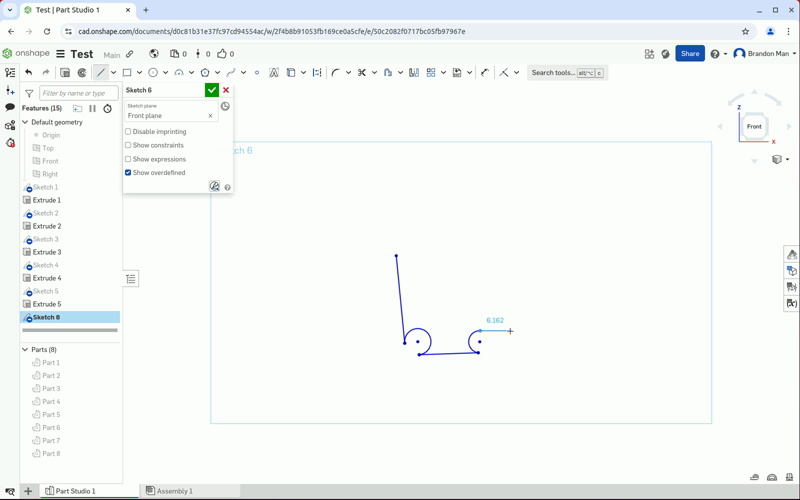
mouse_move(444, 329)
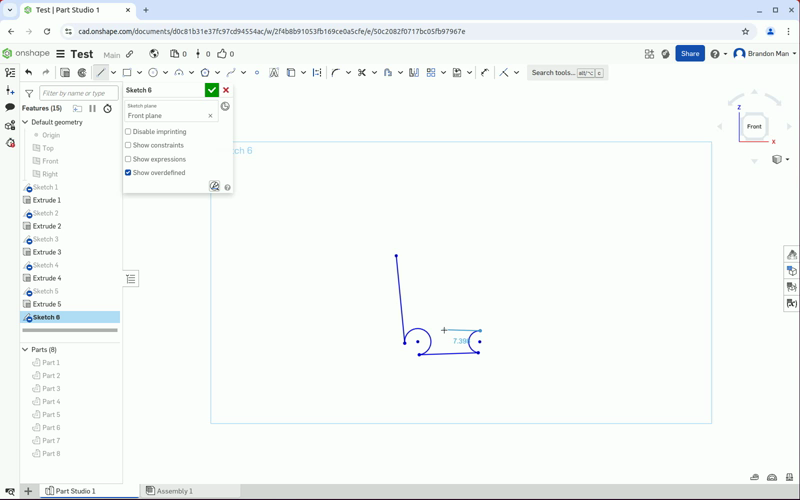
click(444, 329)
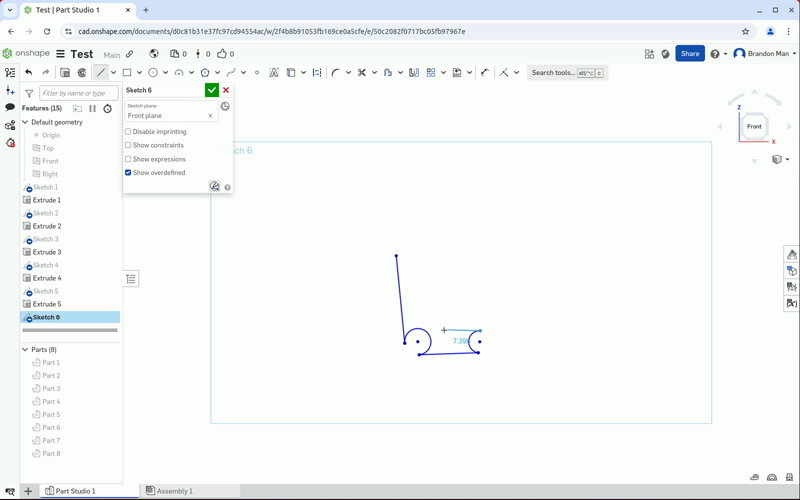
key_up(shift)
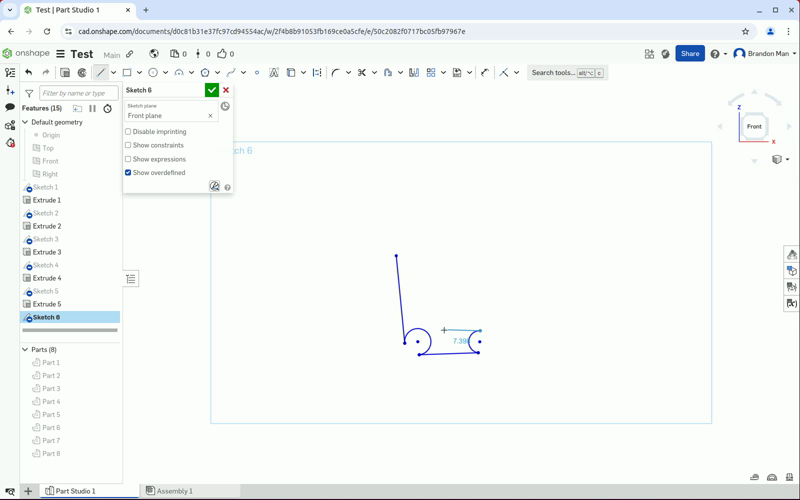
key(esc)
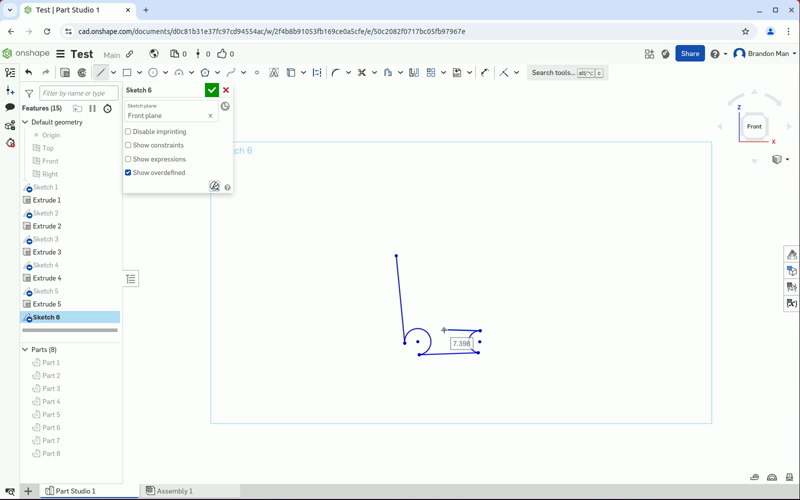
key(a)
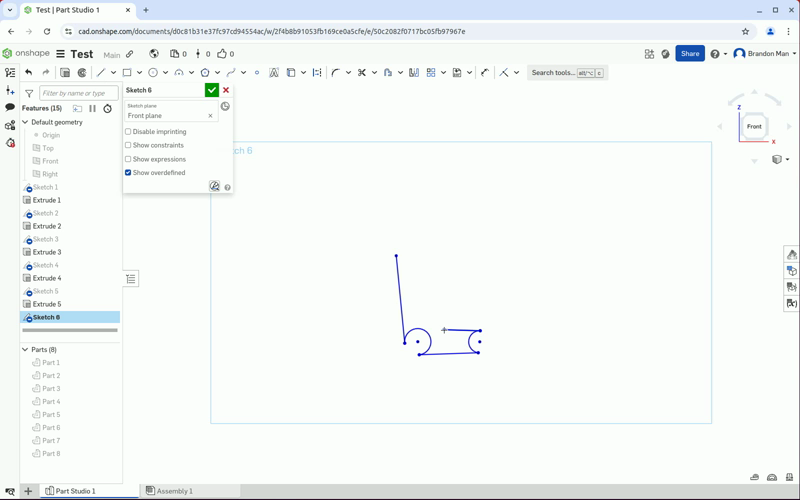
mouse_move(444, 329)
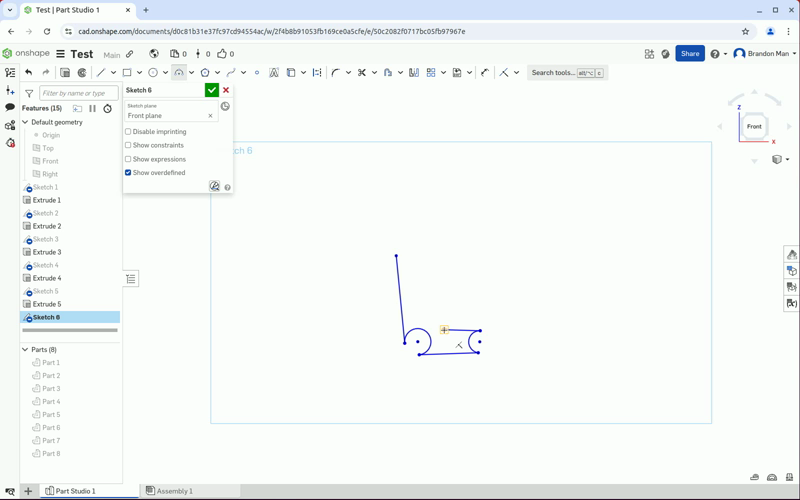
click(444, 329)
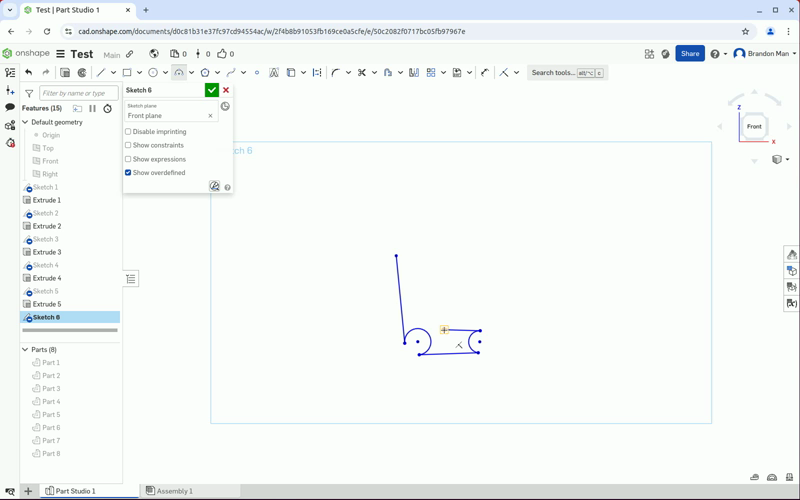
key_down(shift)
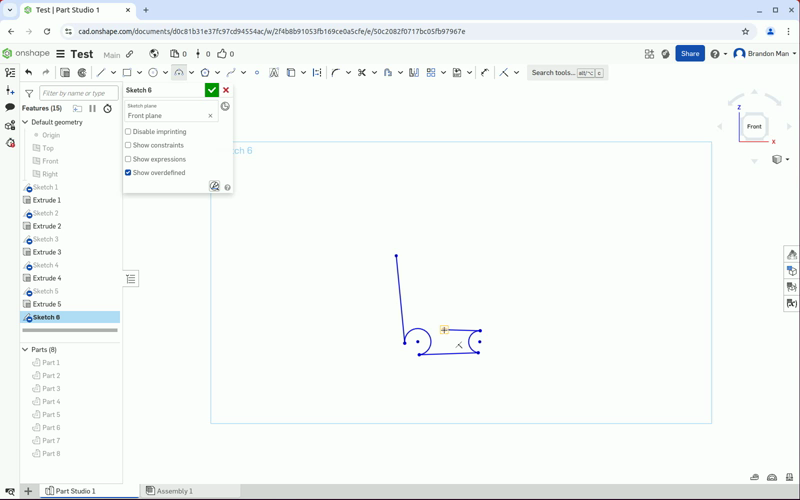
mouse_move(433, 317)
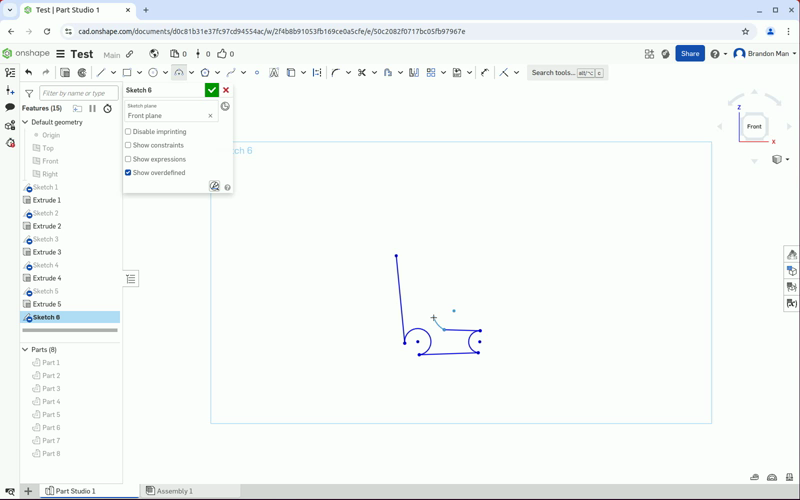
click(433, 317)
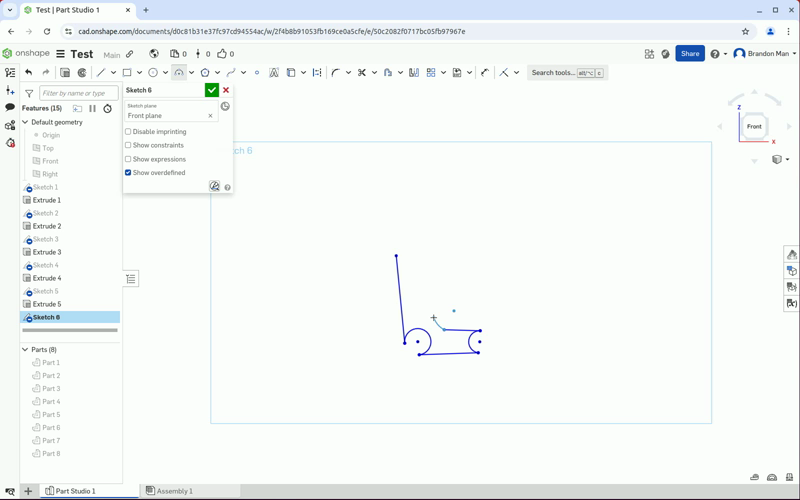
mouse_move(436, 325)
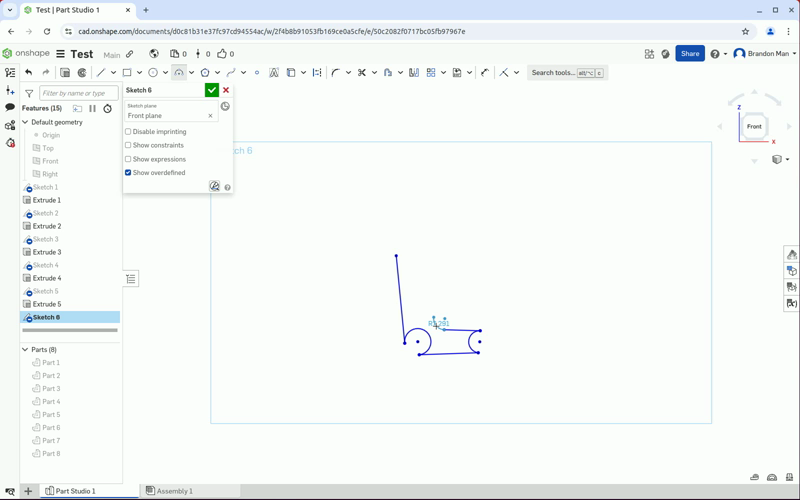
click(436, 325)
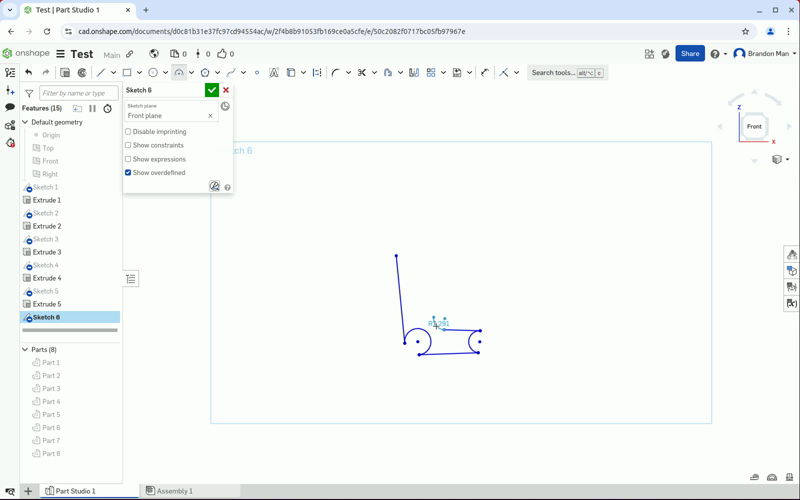
key_up(shift)
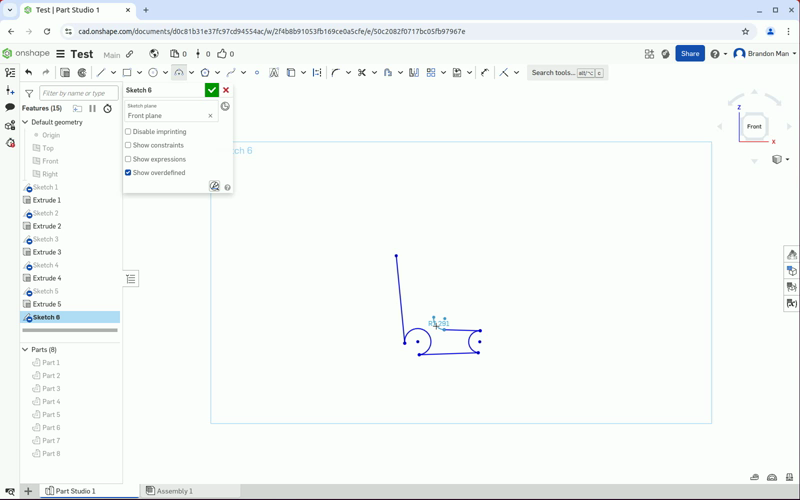
key(esc)
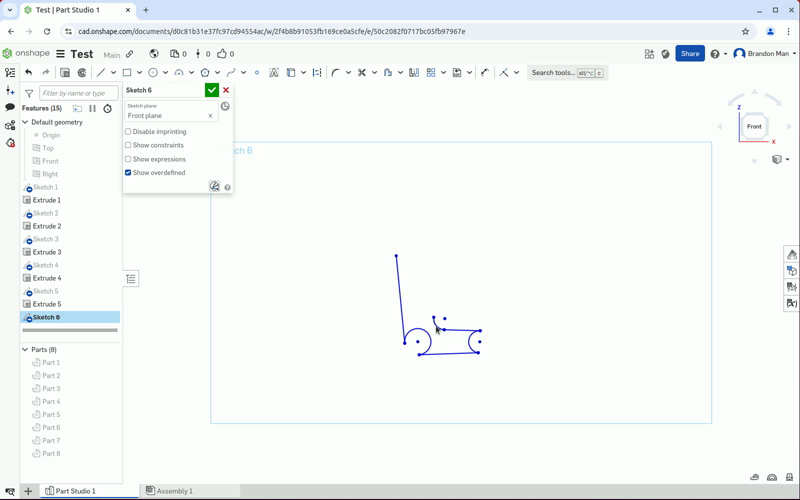
key(l)
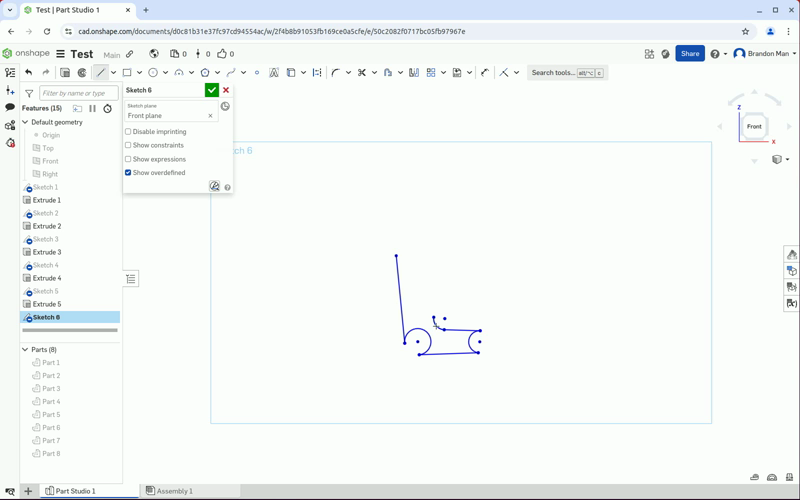
mouse_move(433, 317)
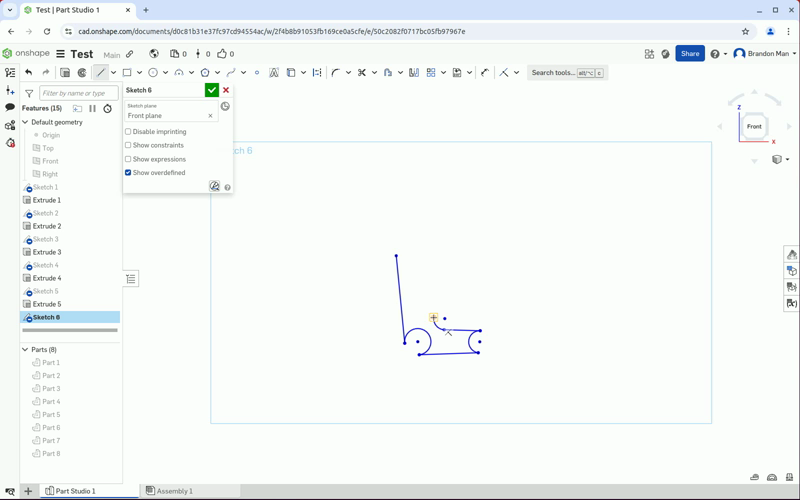
click(433, 317)
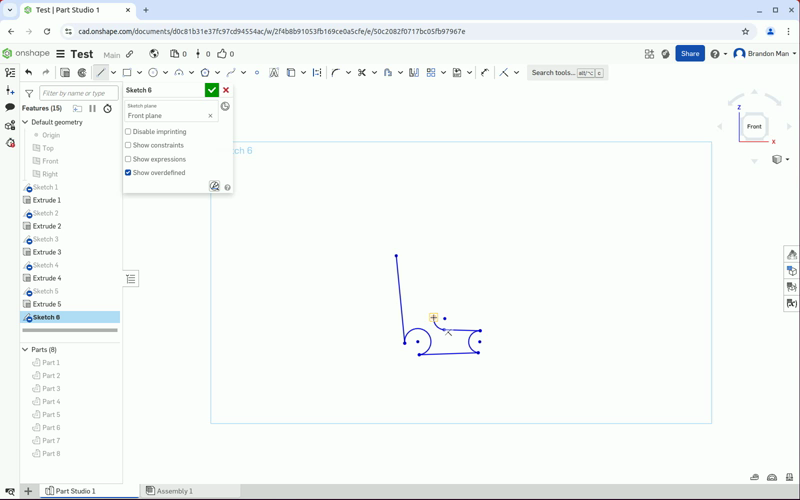
key_down(shift)
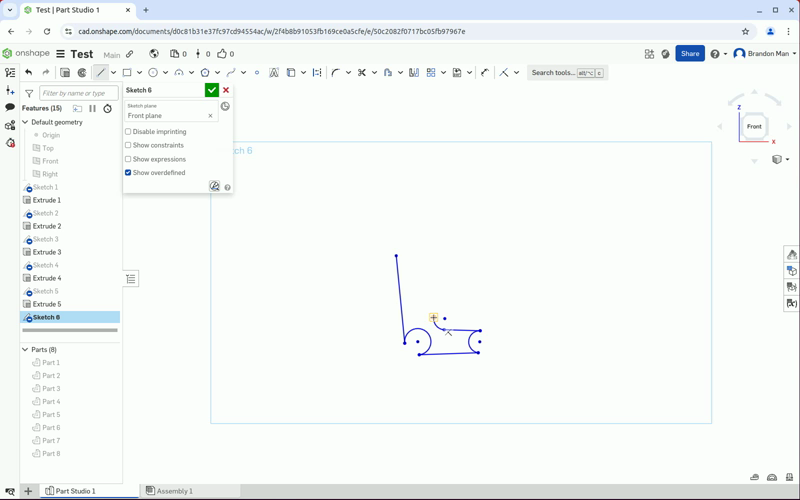
mouse_move(439, 255)
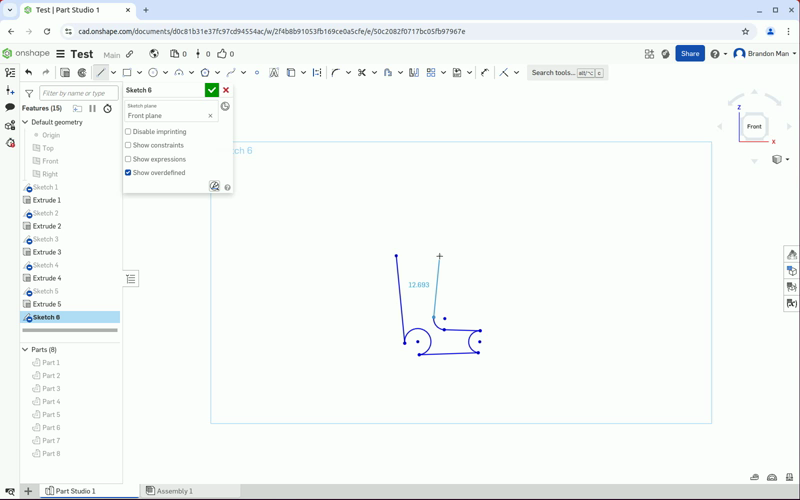
click(439, 255)
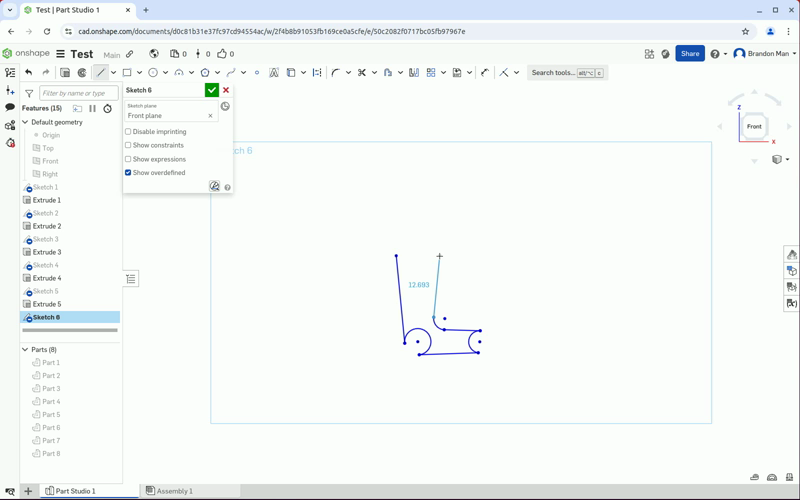
key_up(shift)
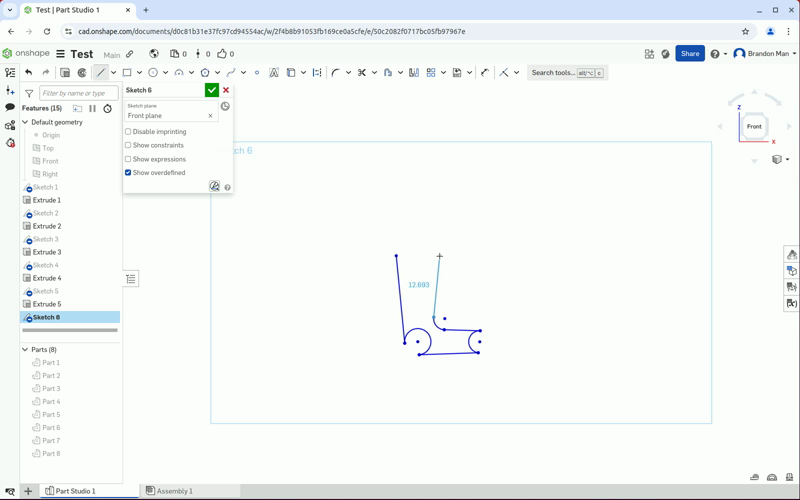
key(esc)
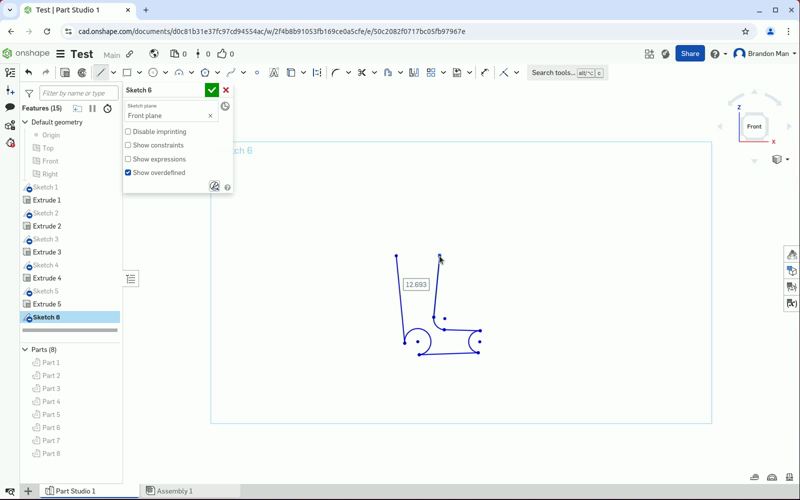
key(a)
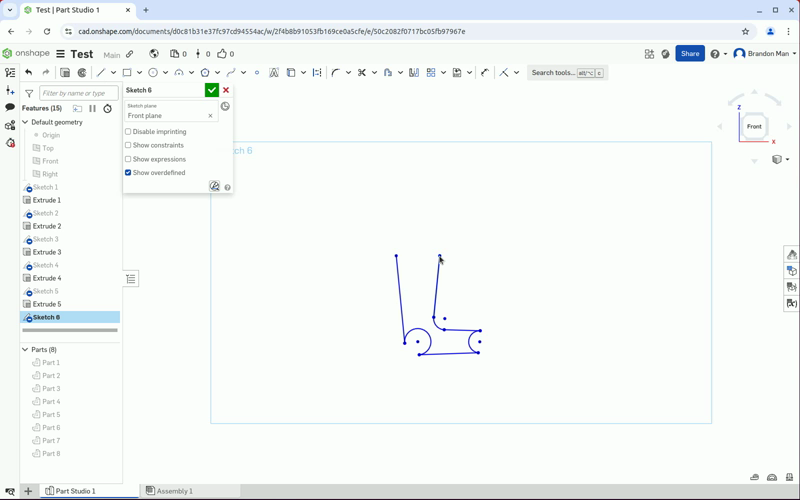
mouse_move(439, 255)
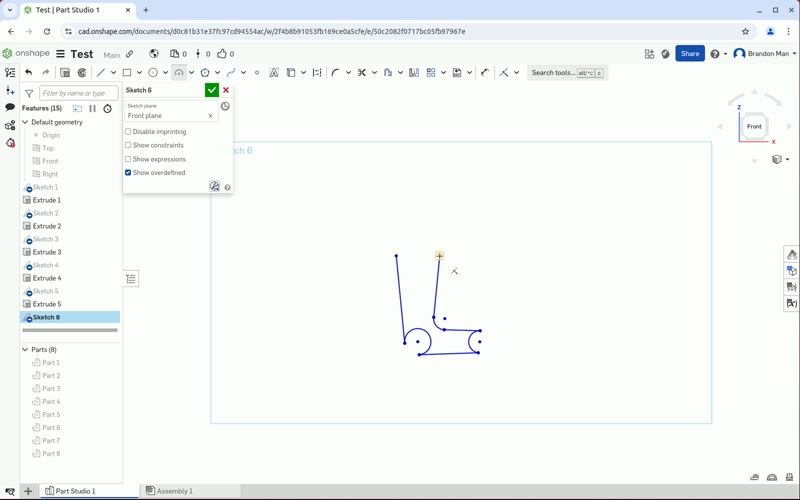
click(439, 255)
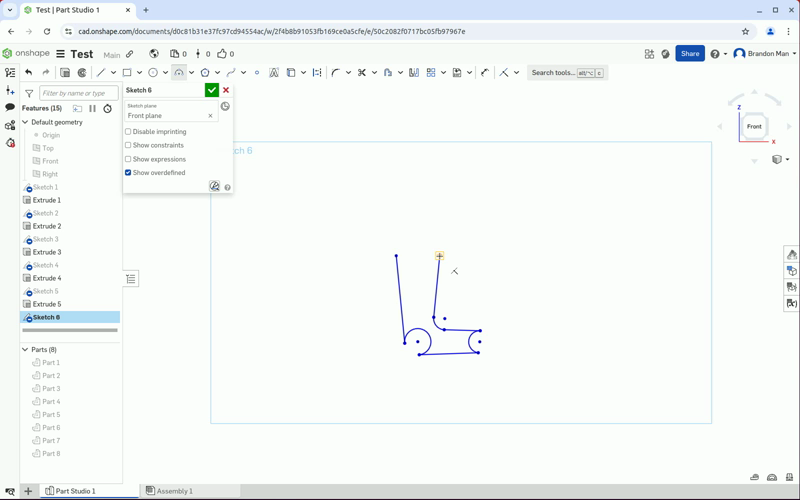
mouse_move(396, 255)
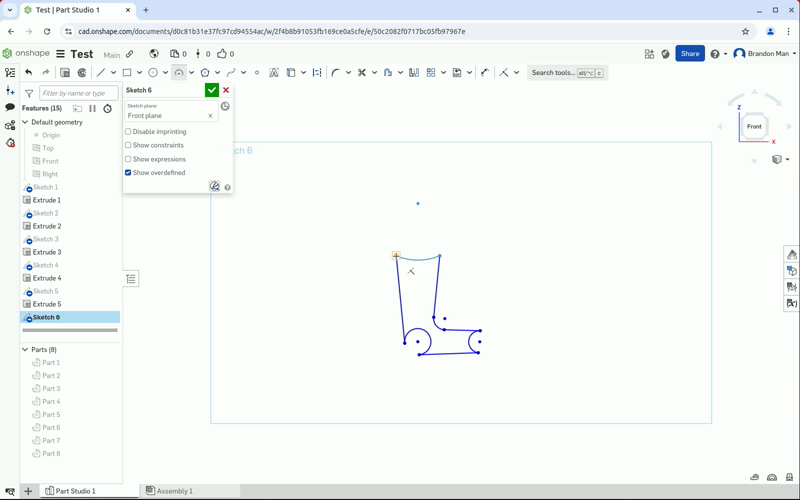
click(396, 255)
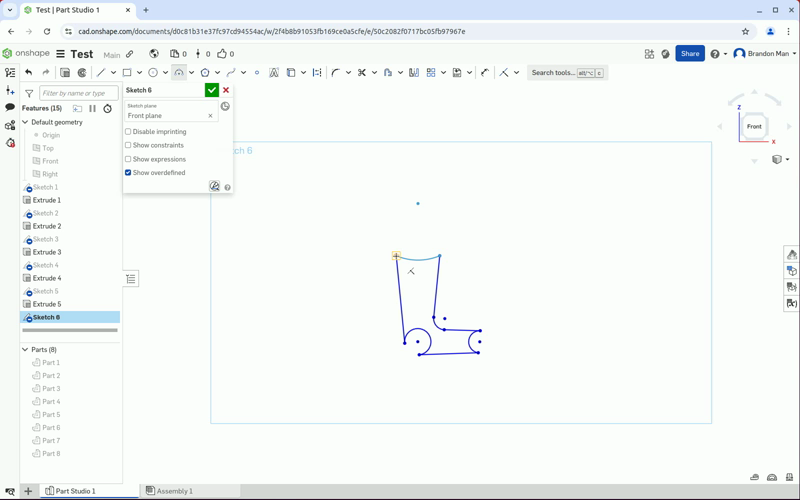
key_down(shift)
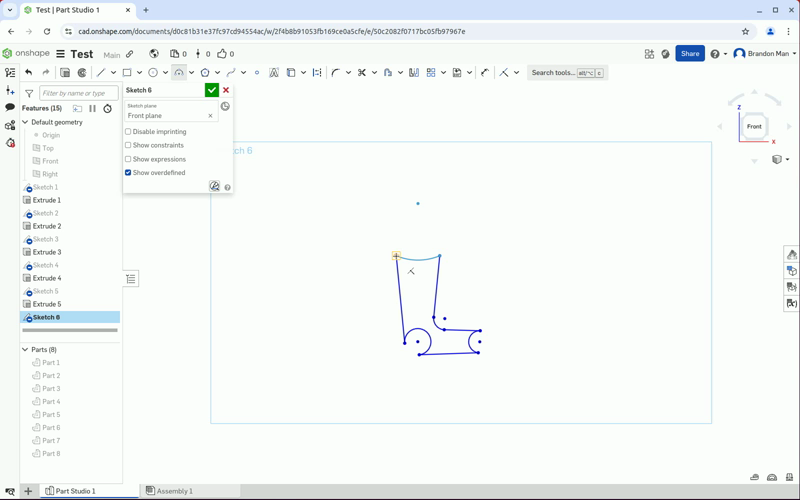
mouse_move(418, 275)
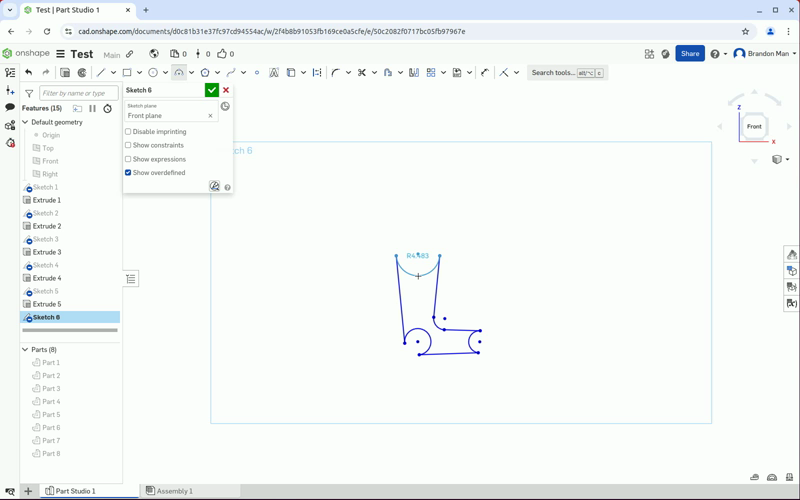
click(418, 275)
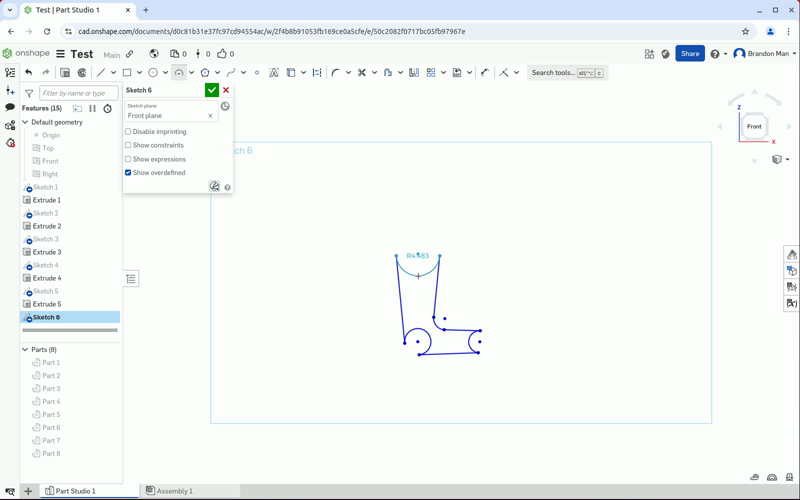
key_up(shift)
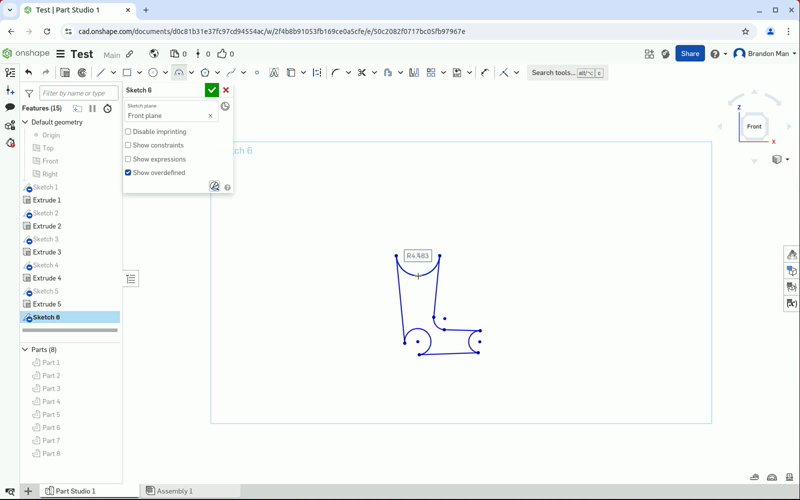
key(esc)
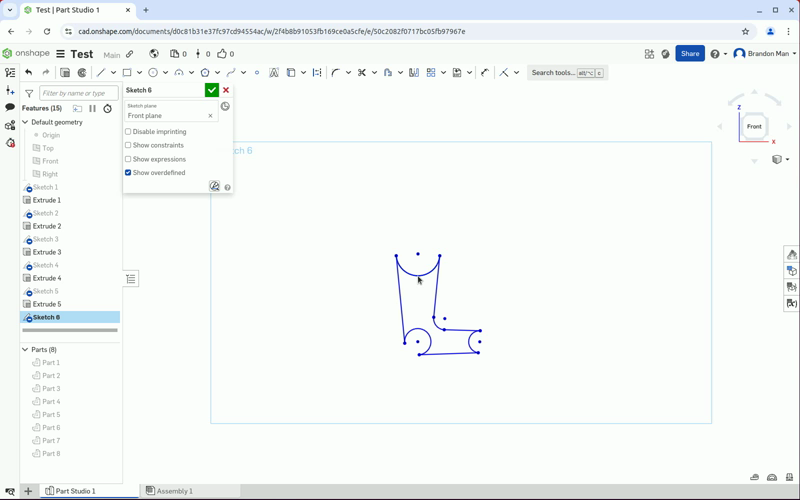
mouse_move(427, 323)
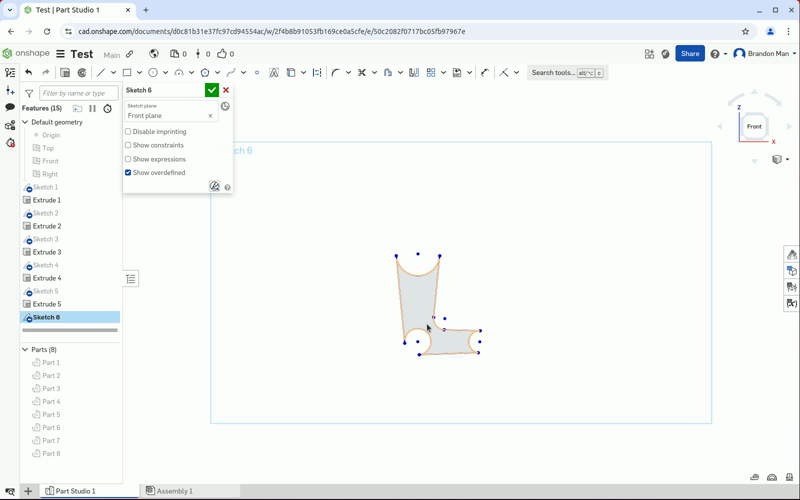
click(427, 323)
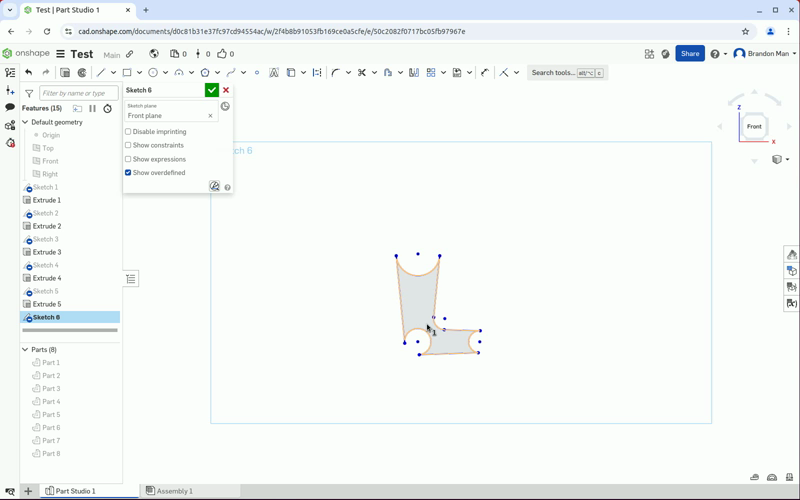
mouse_move(73, 352)
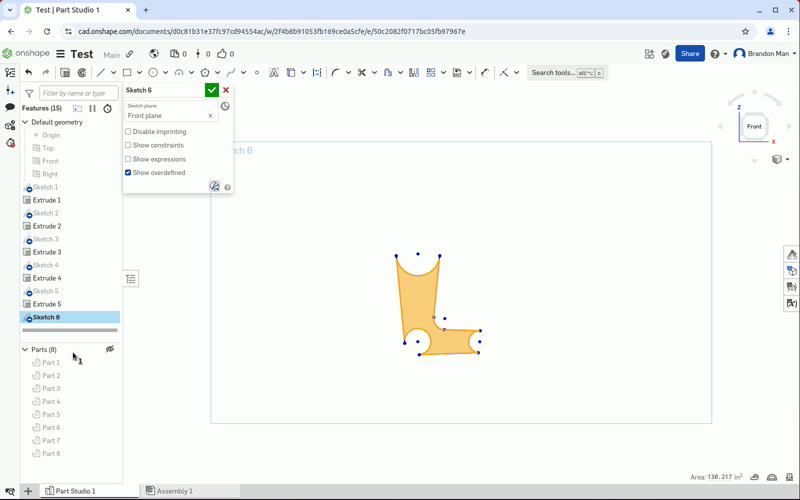
key(shift+y)
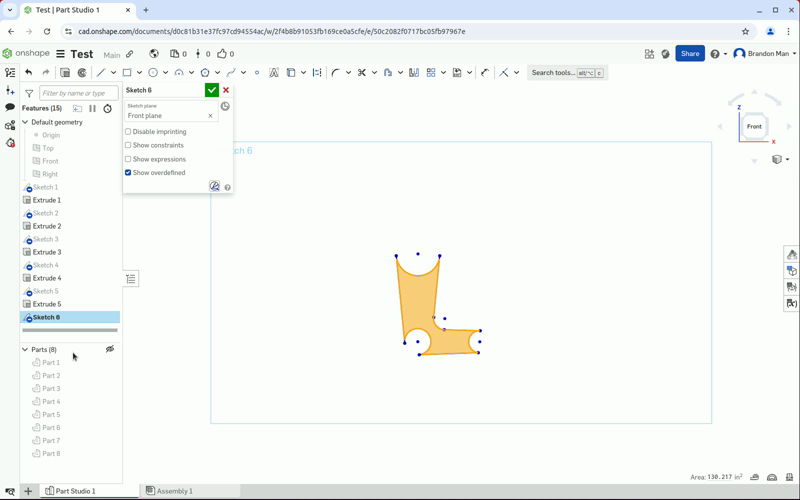
key(shift+e)
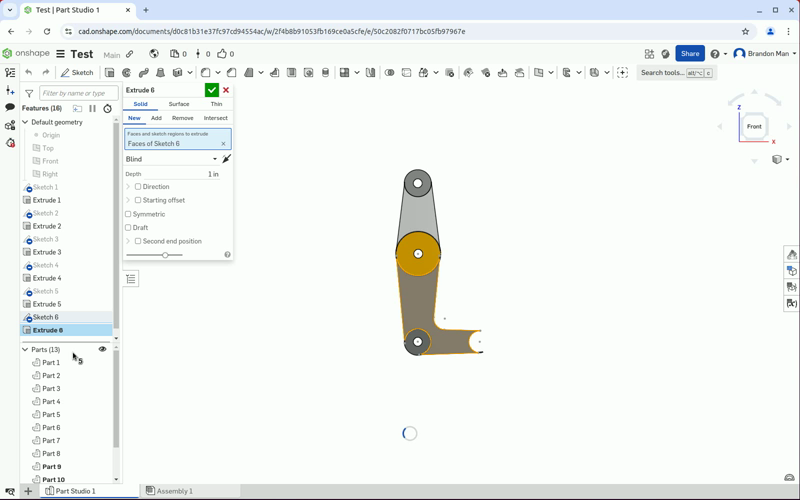
mouse_move(143, 106)
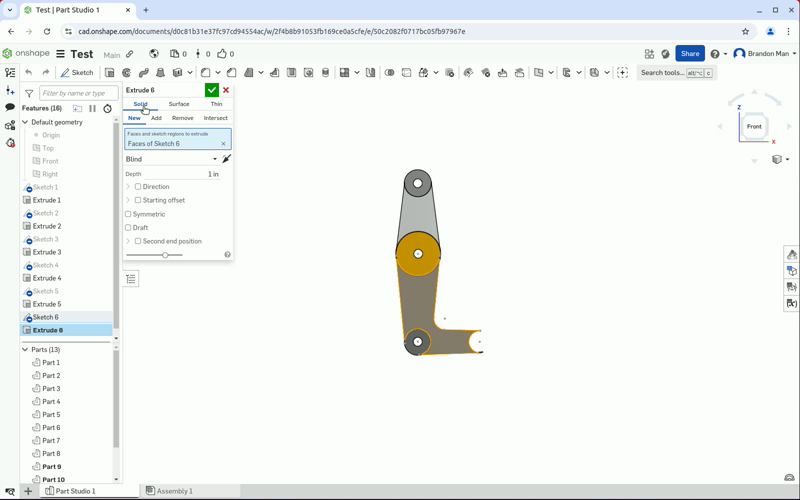
click(143, 106)
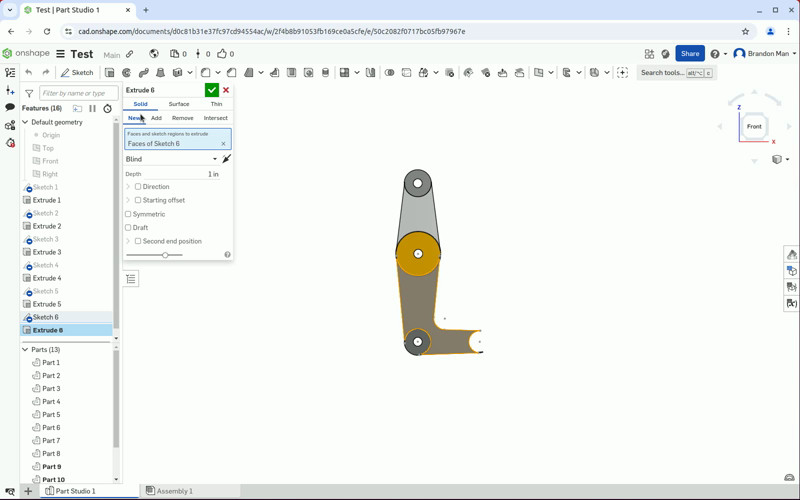
mouse_move(137, 120)
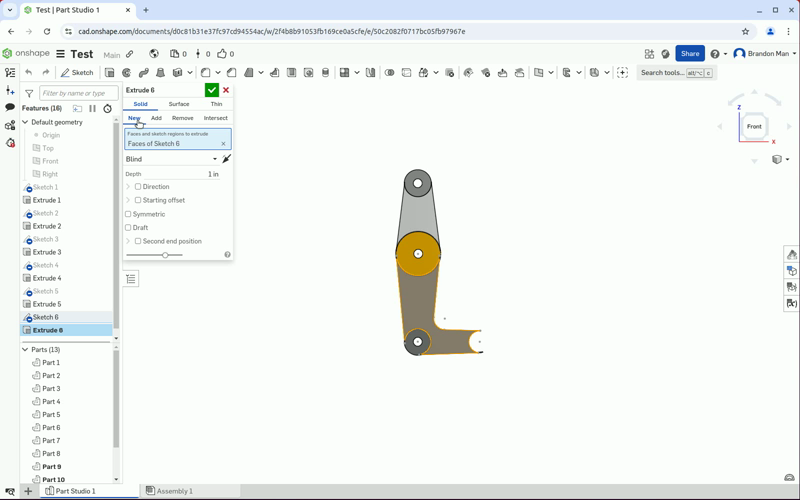
click(137, 120)
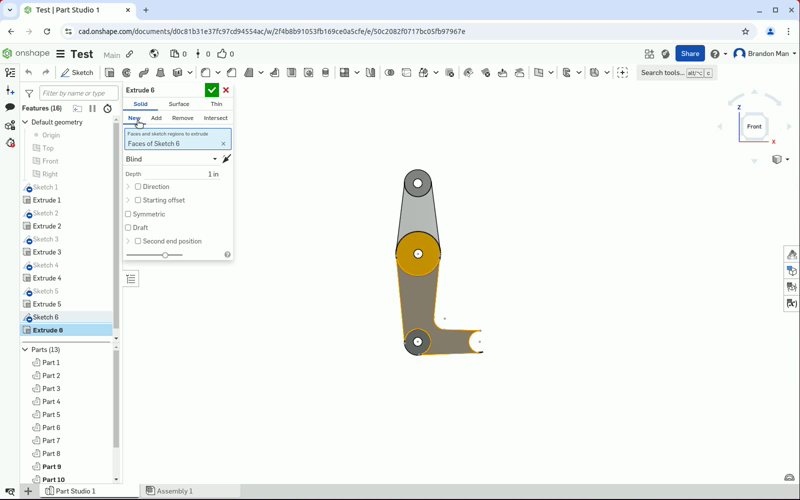
key(tab, 4)
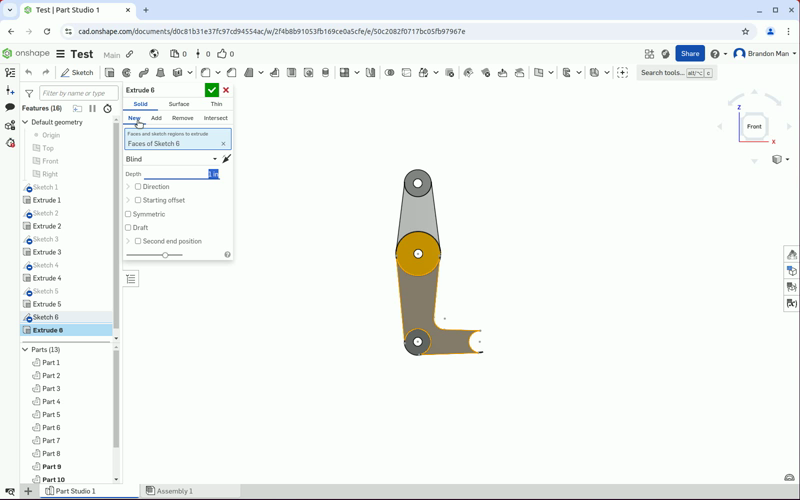
text(0.963)
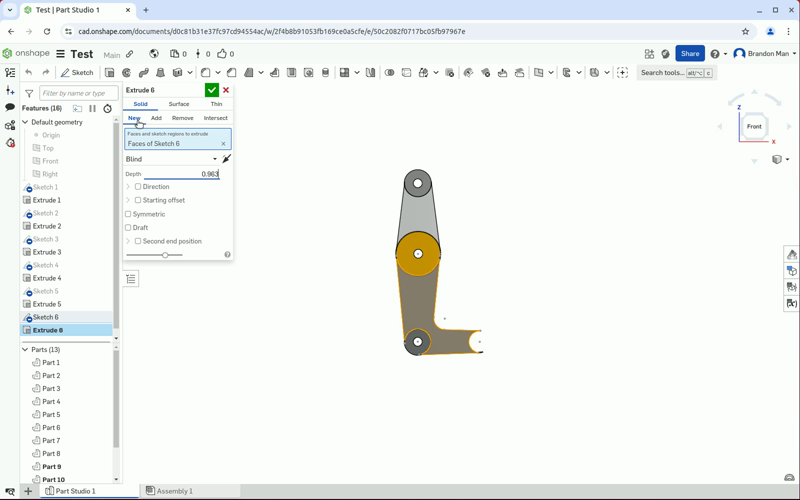
key(enter)
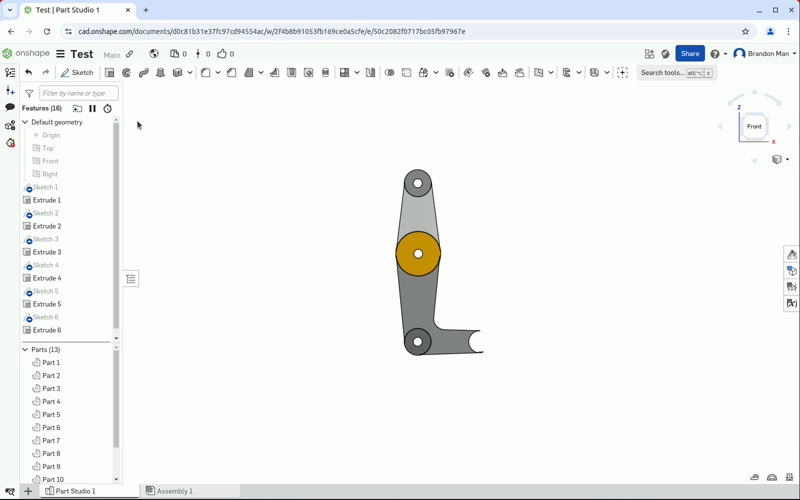
key(shift+h)
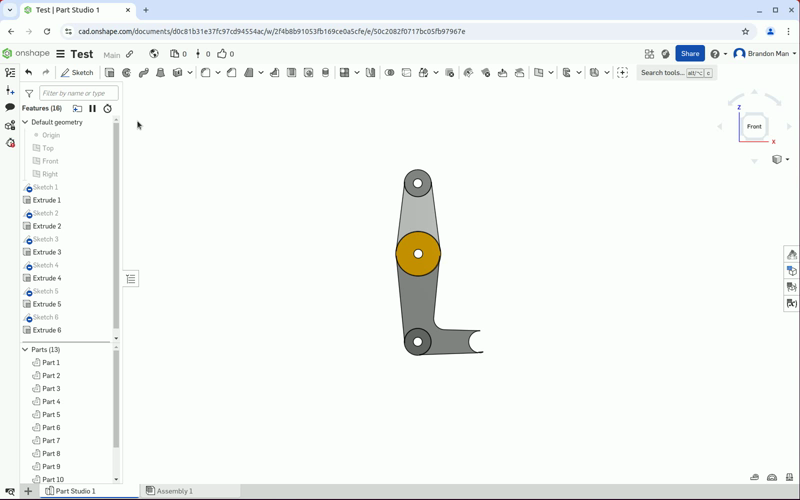
key(shift+h)
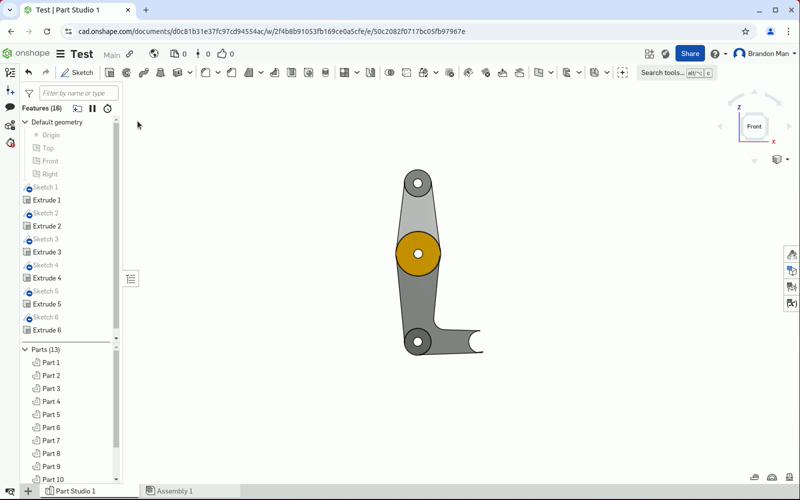
mouse_move(69, 189)
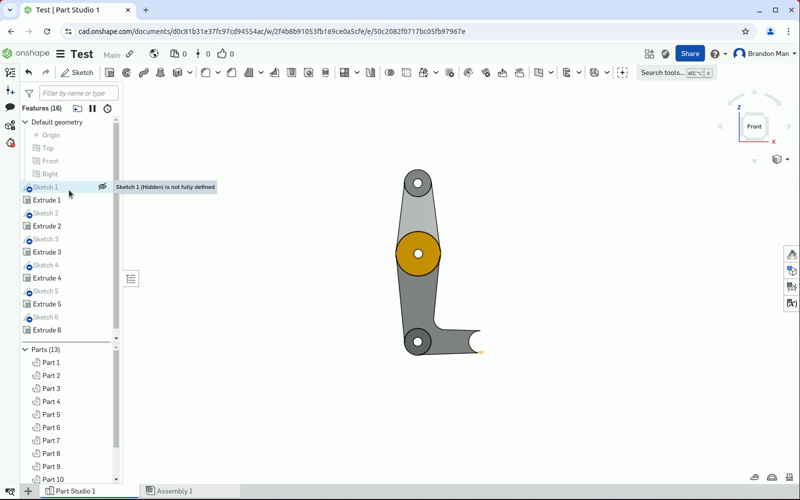
click(69, 189)
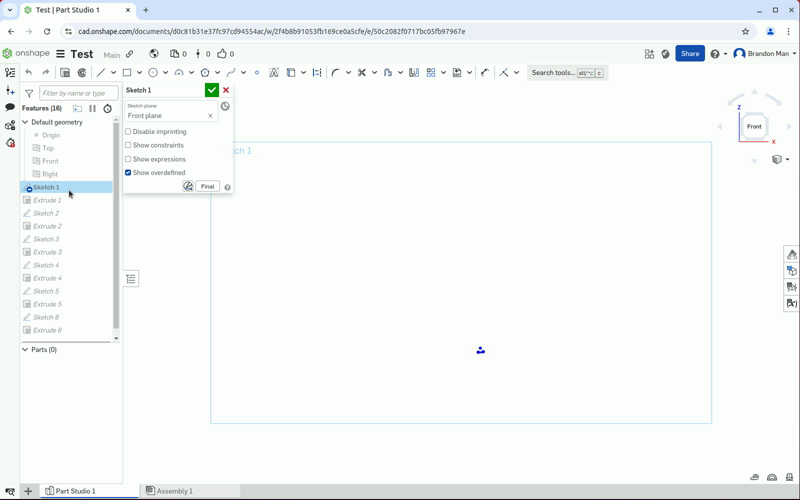
mouse_move(229, 92)
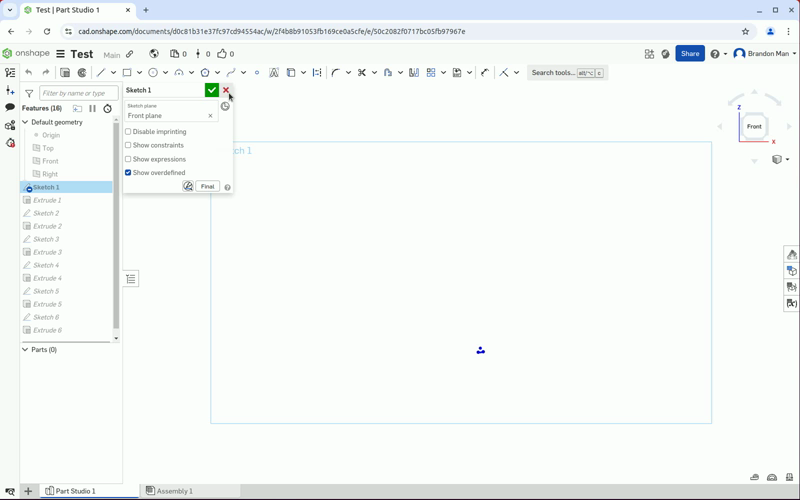
click(229, 92)
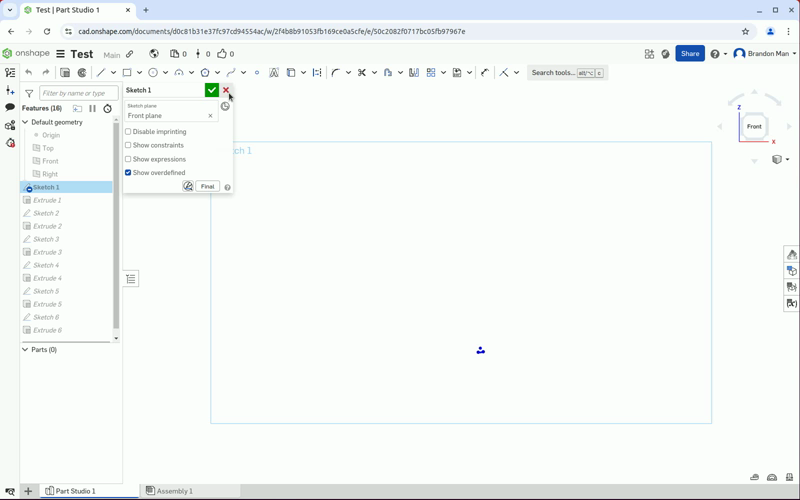
key(shift+s)
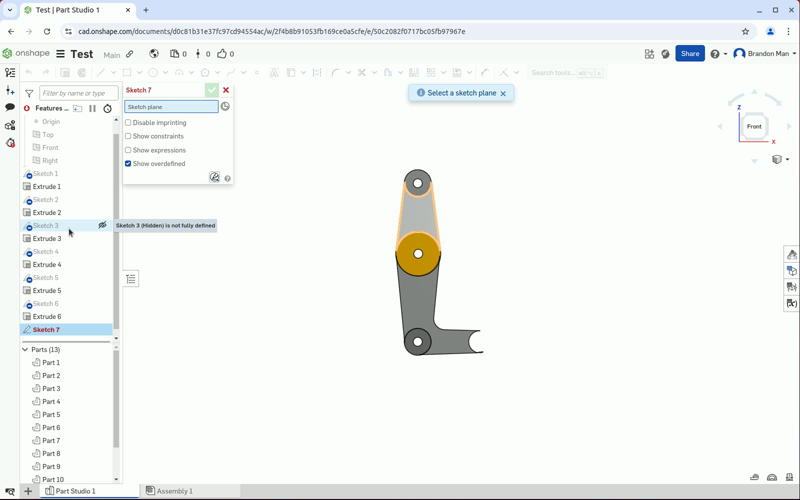
scroll(3)
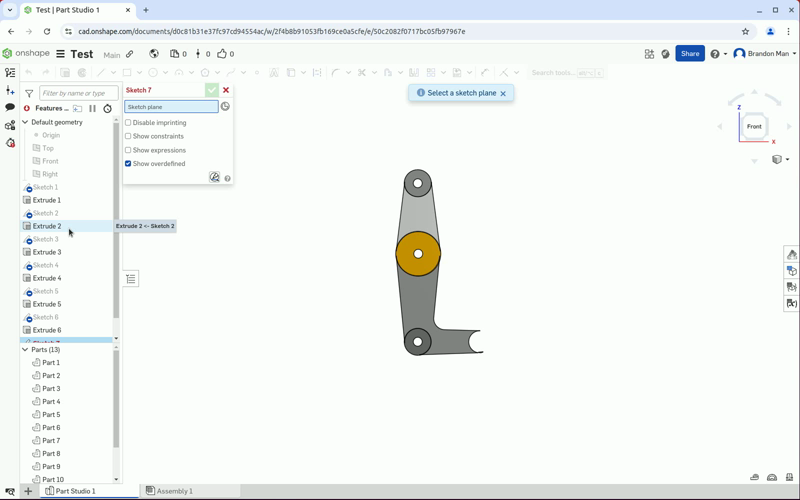
mouse_move(69, 163)
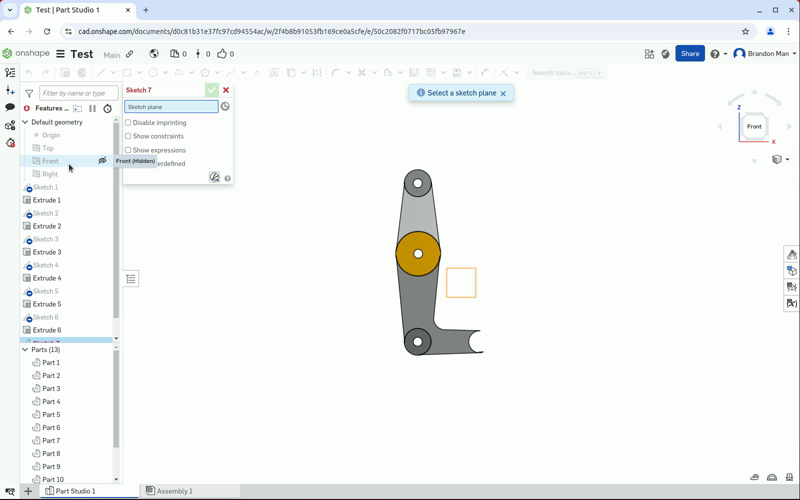
click(69, 163)
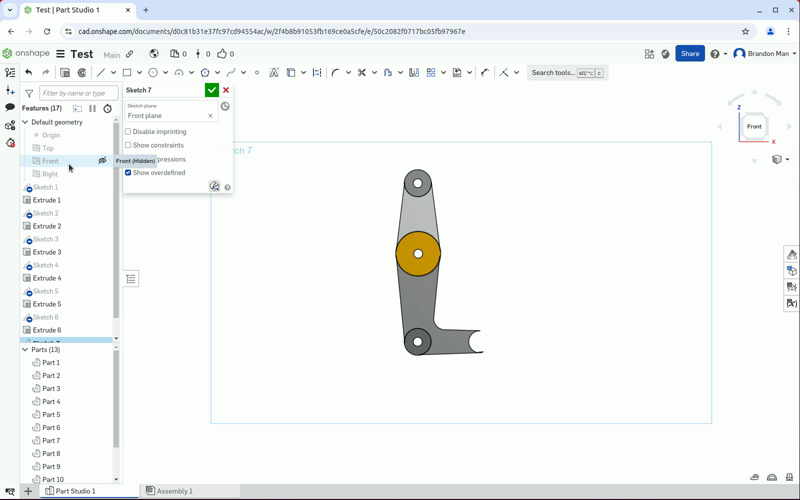
mouse_move(69, 352)
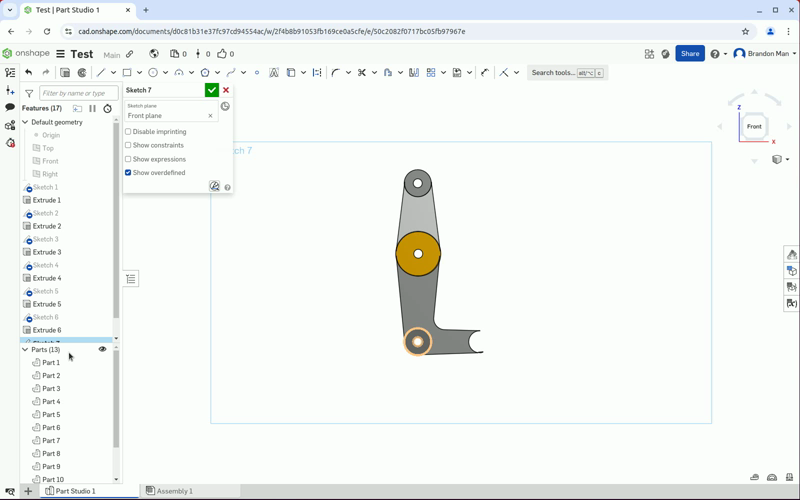
key(y)
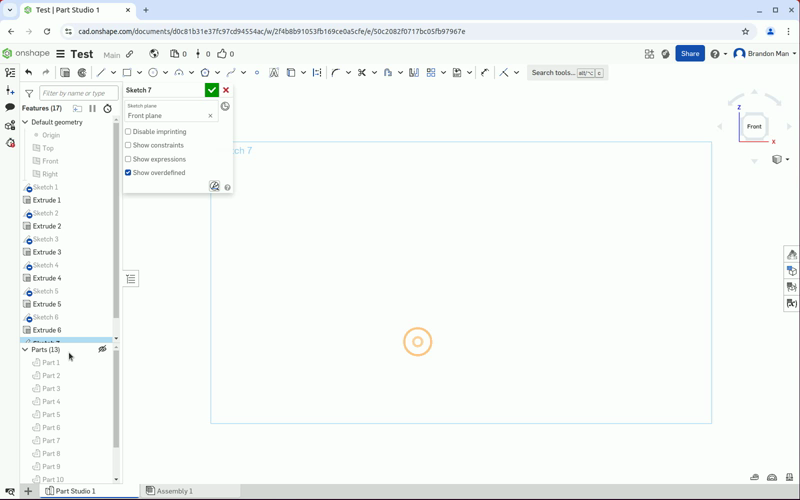
key(l)
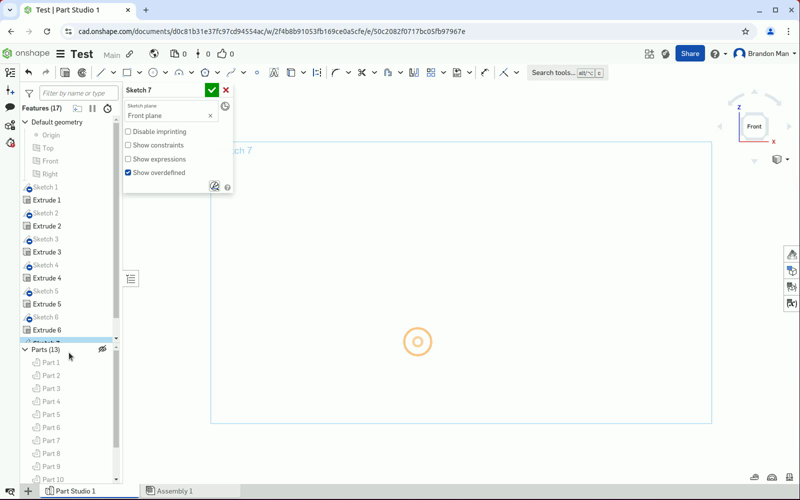
key_down(shift)
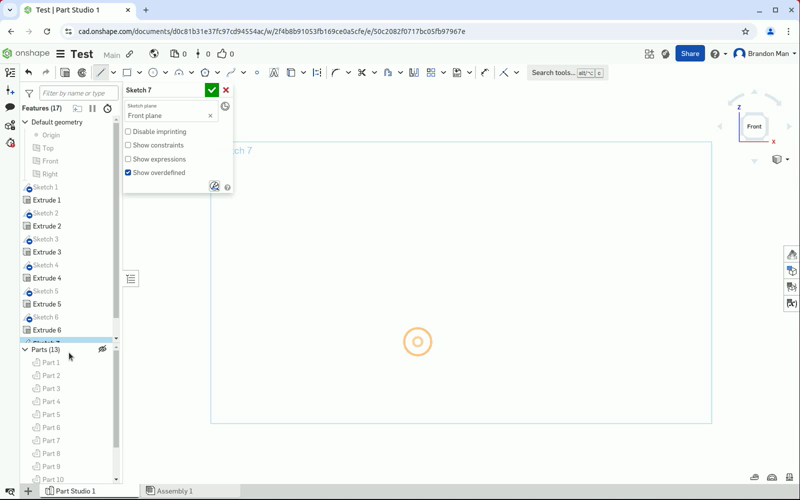
mouse_move(478, 352)
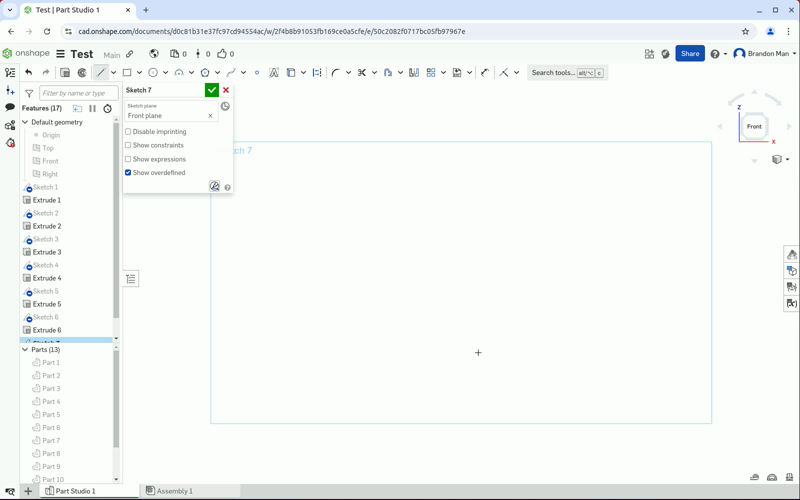
click(478, 352)
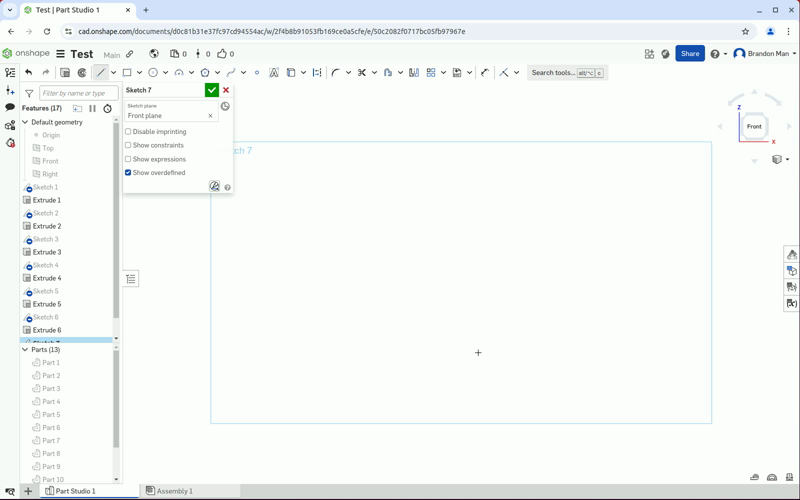
key_up(shift)
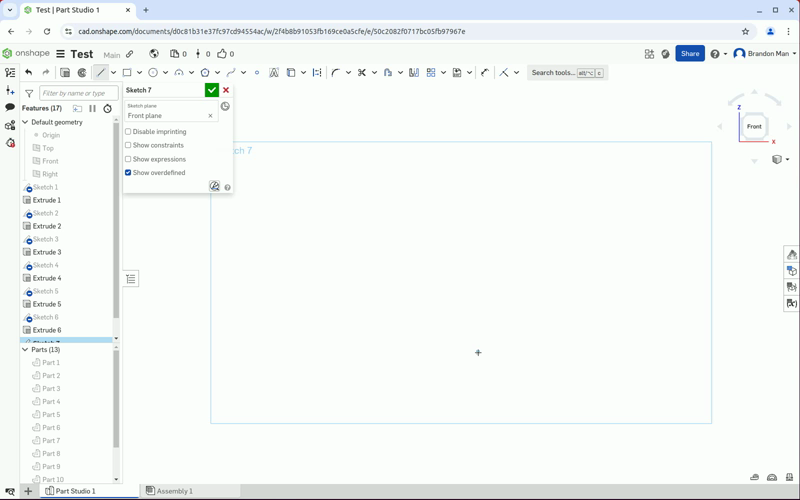
key_down(shift)
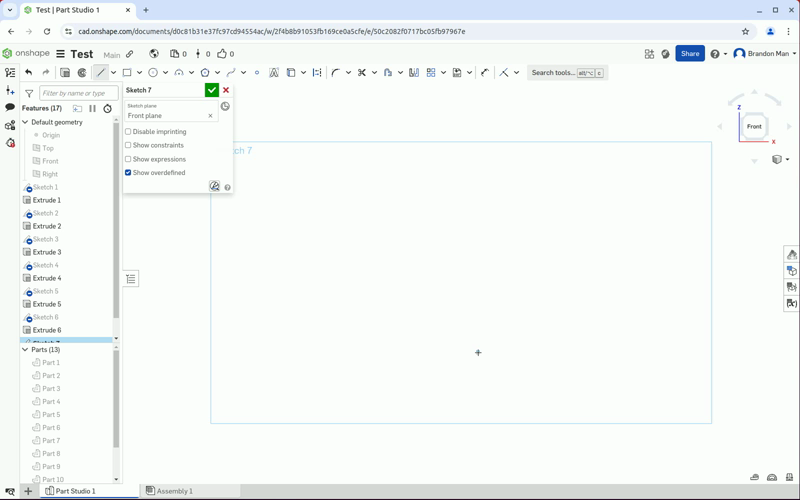
mouse_move(508, 352)
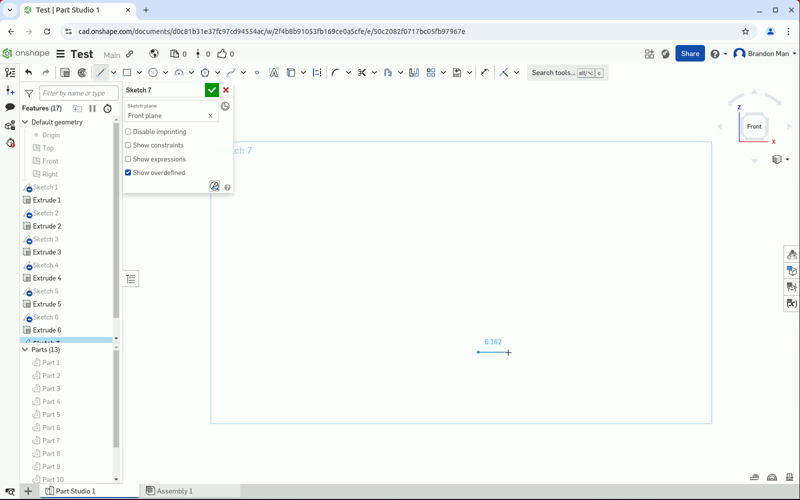
mouse_move(481, 351)
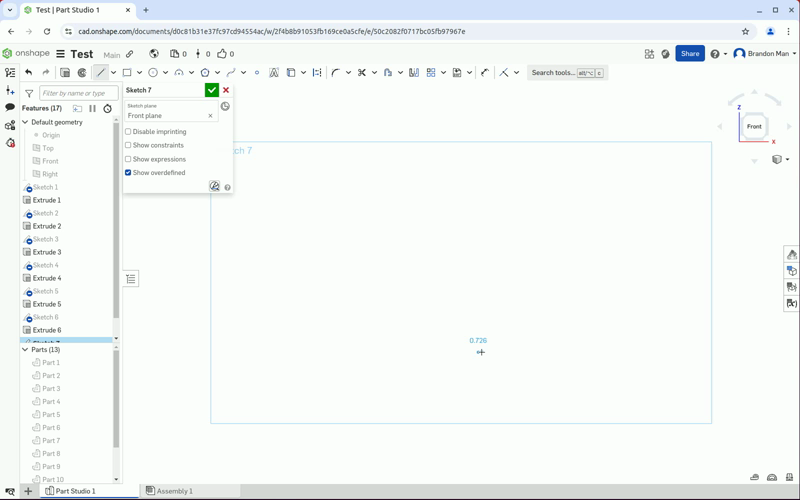
scroll(6)
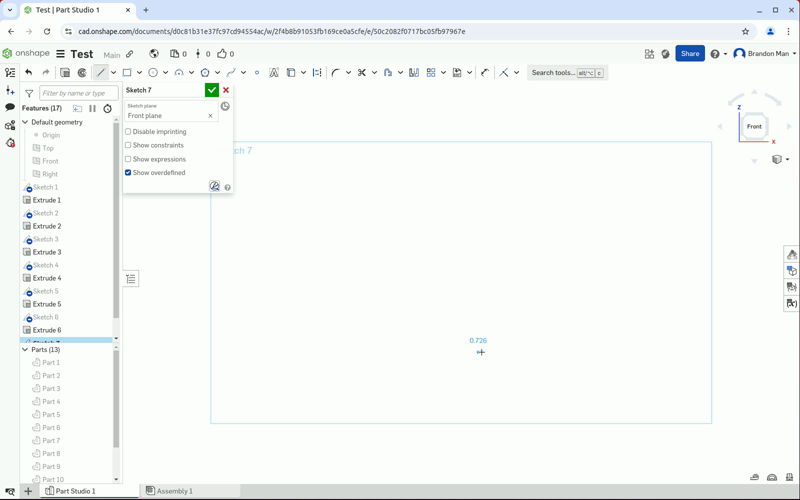
scroll(6)
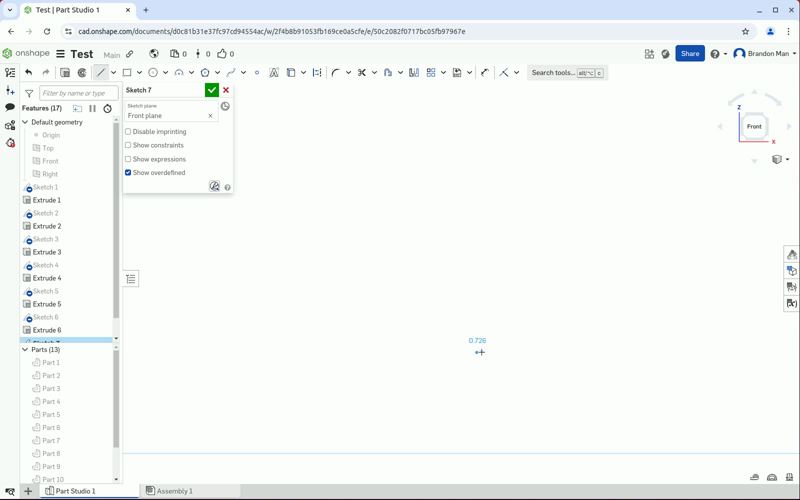
scroll(6)
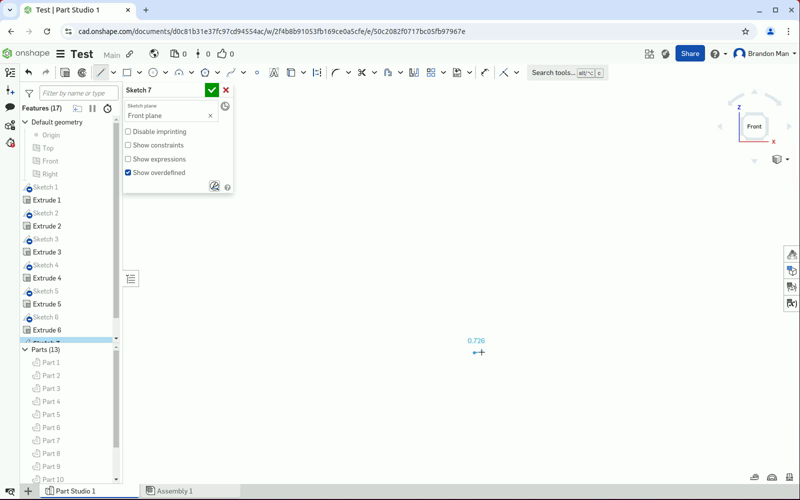
scroll(6)
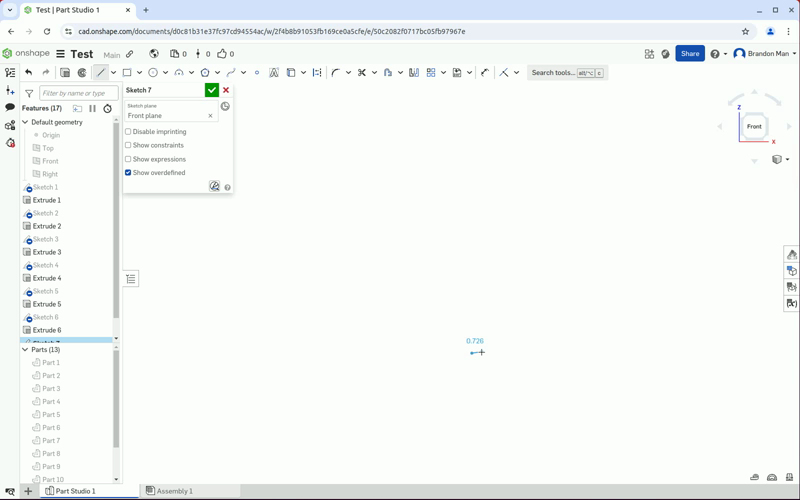
scroll(6)
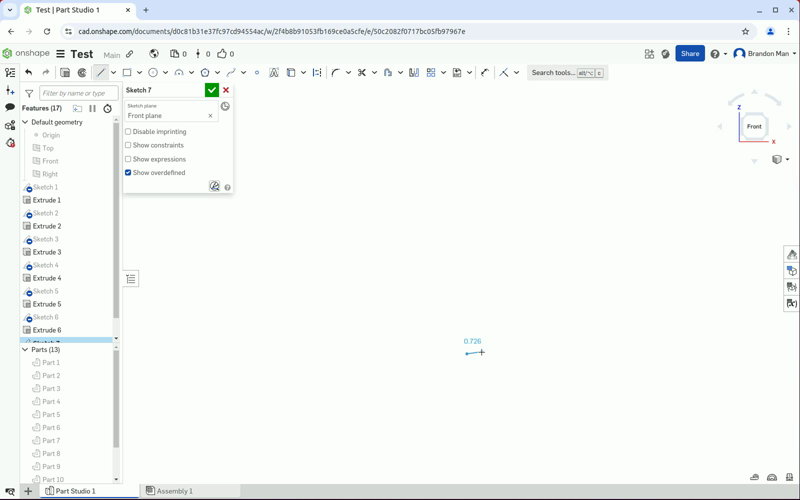
scroll(6)
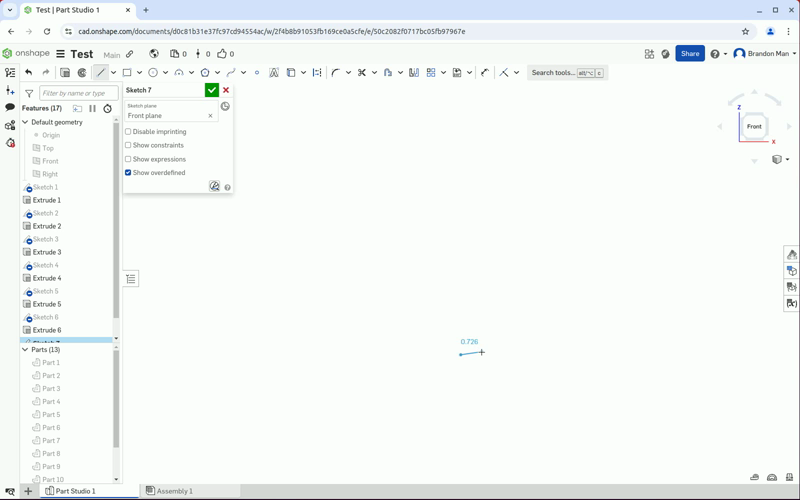
scroll(6)
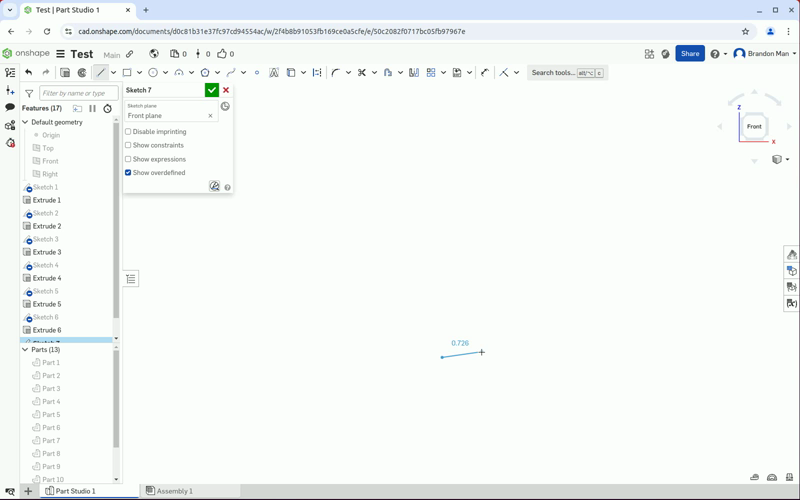
click(481, 351)
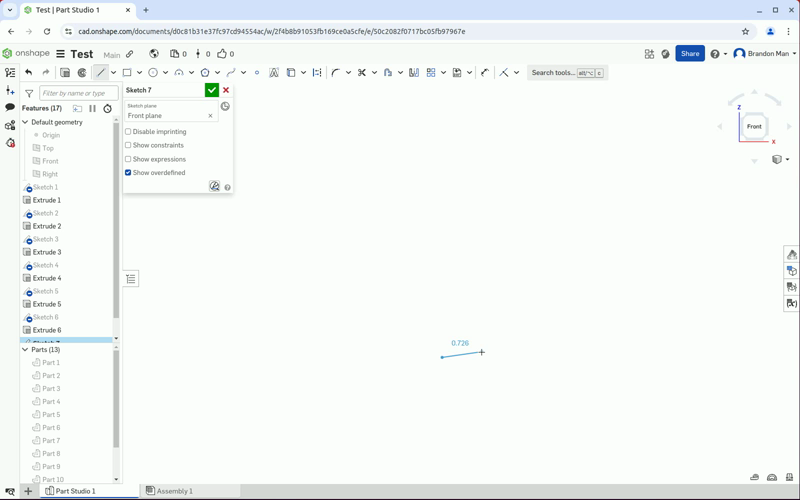
scroll(-6)
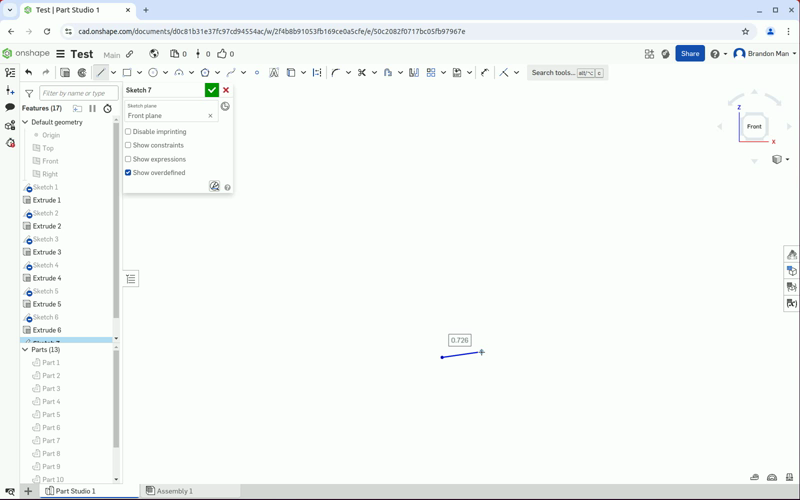
scroll(-6)
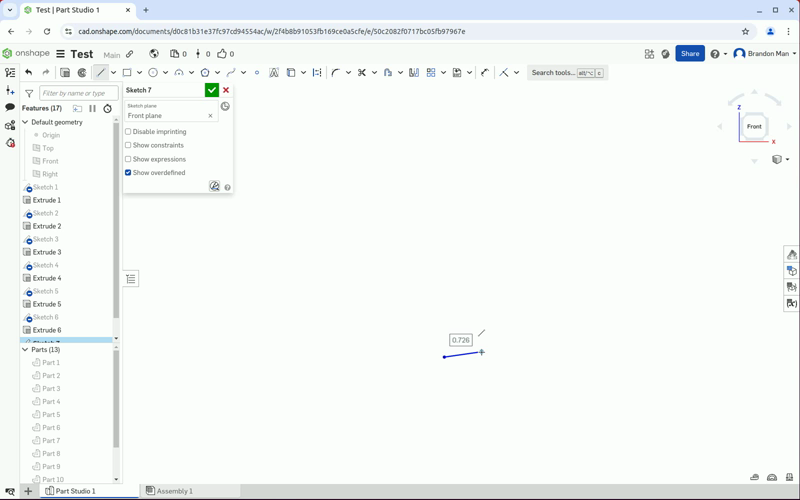
scroll(-6)
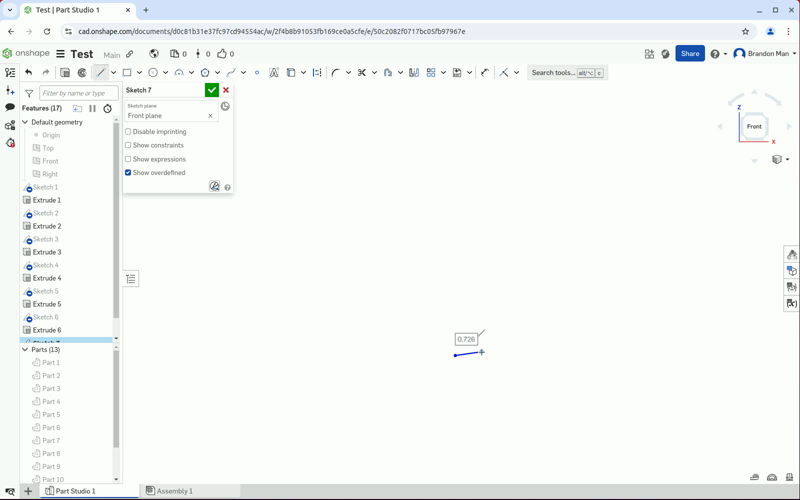
scroll(-6)
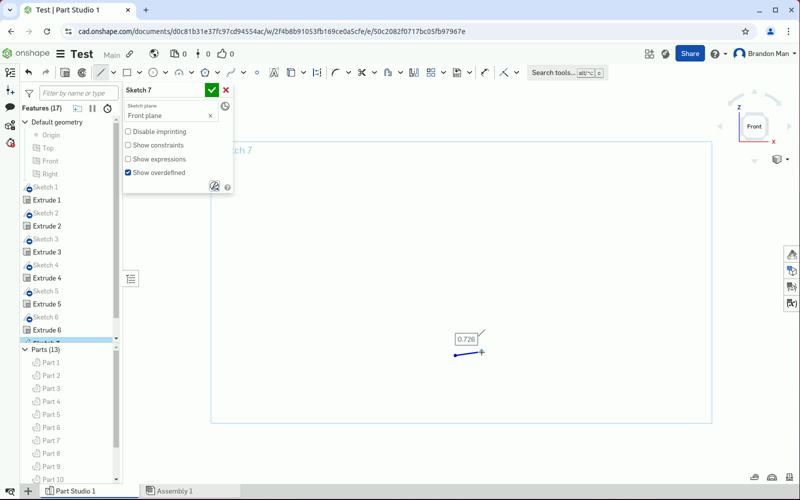
scroll(-6)
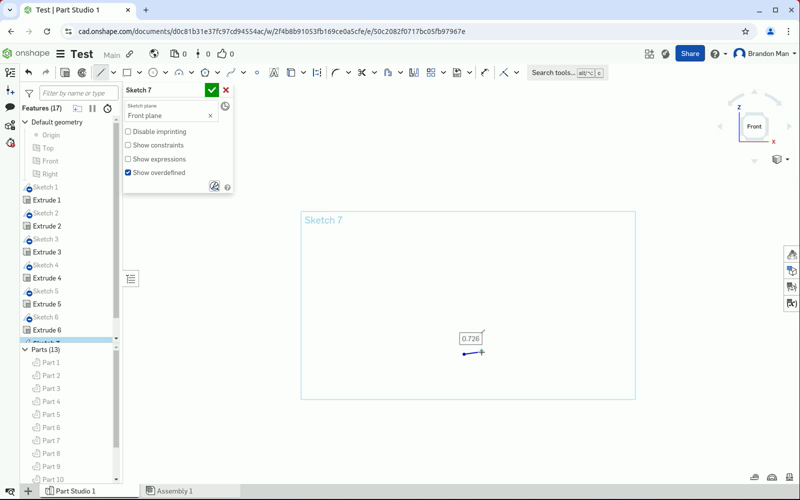
scroll(-6)
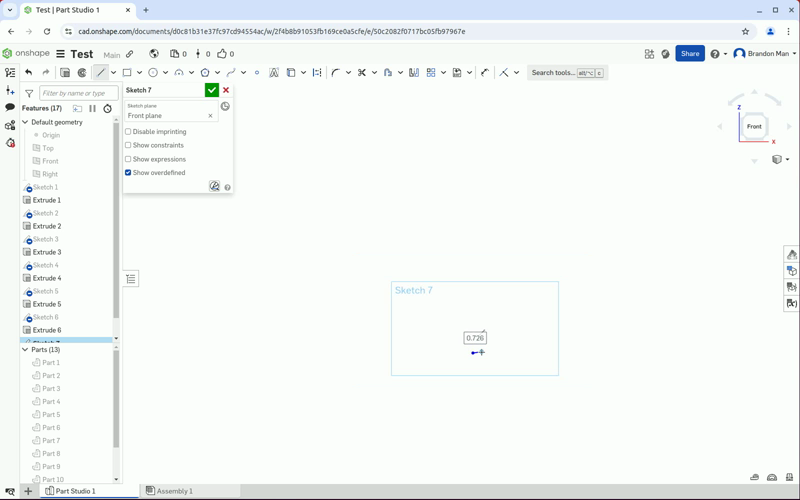
scroll(-6)
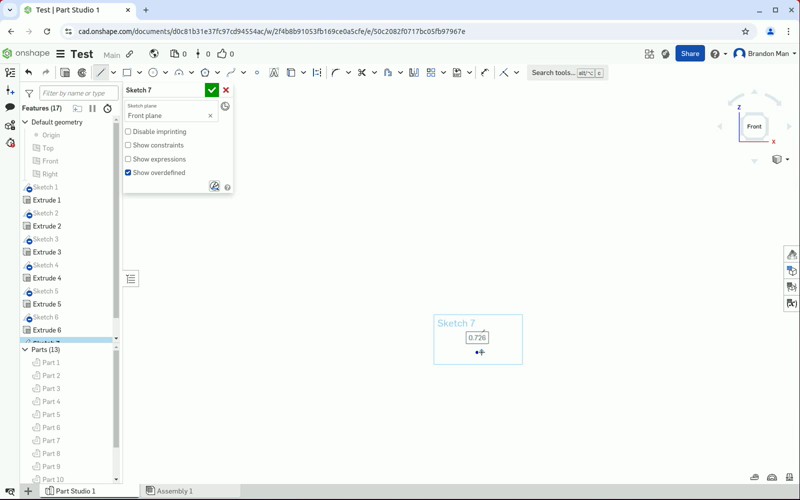
key_up(shift)
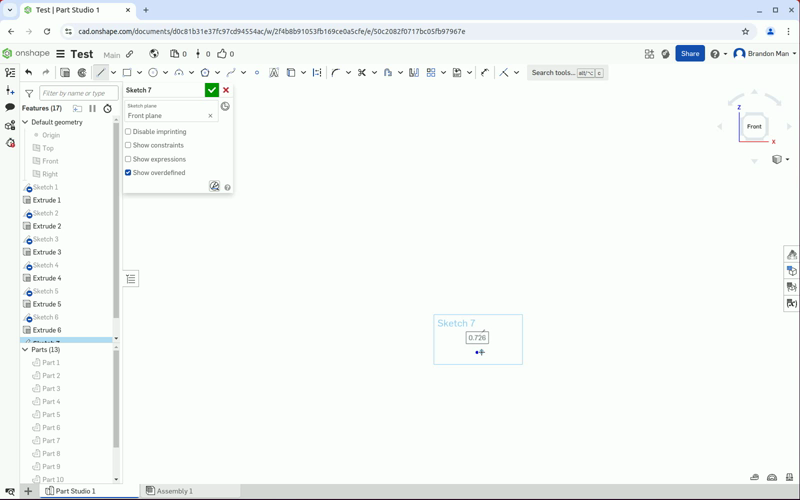
key(esc)
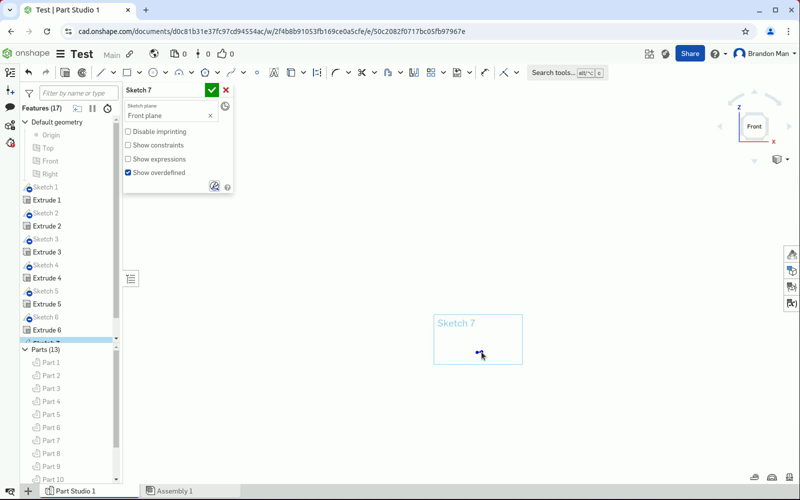
key(a)
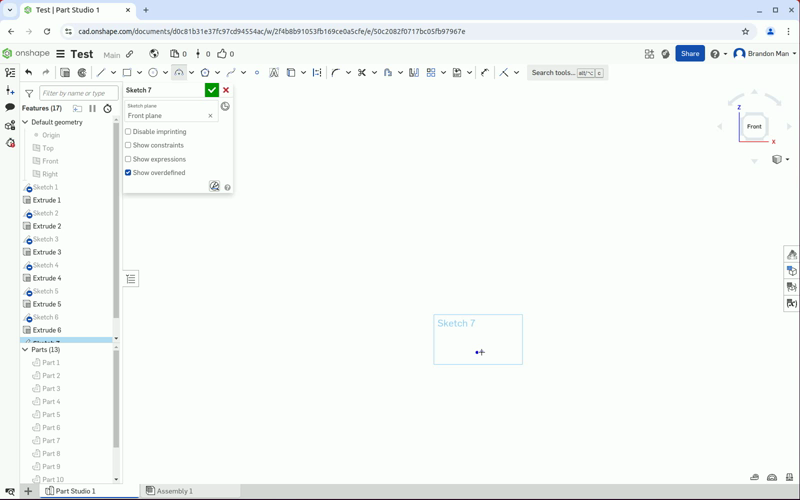
mouse_move(481, 351)
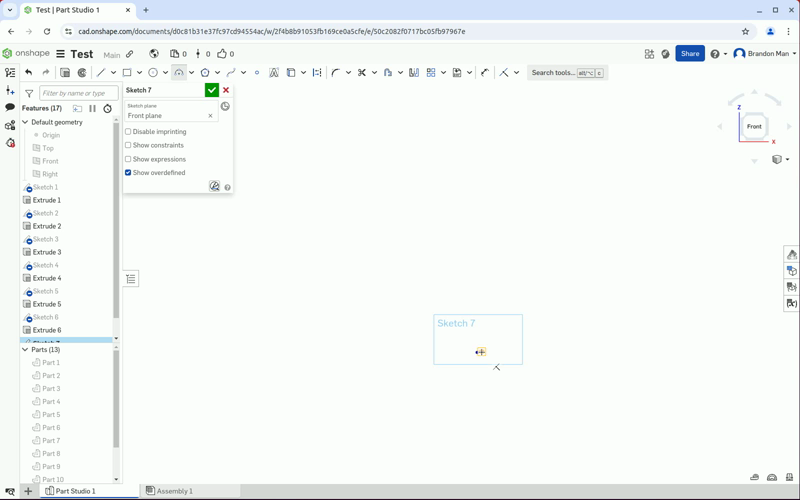
scroll(6)
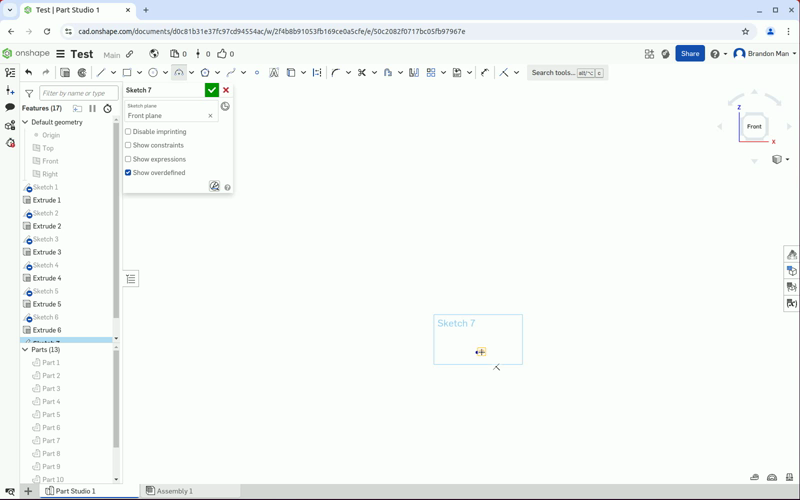
scroll(6)
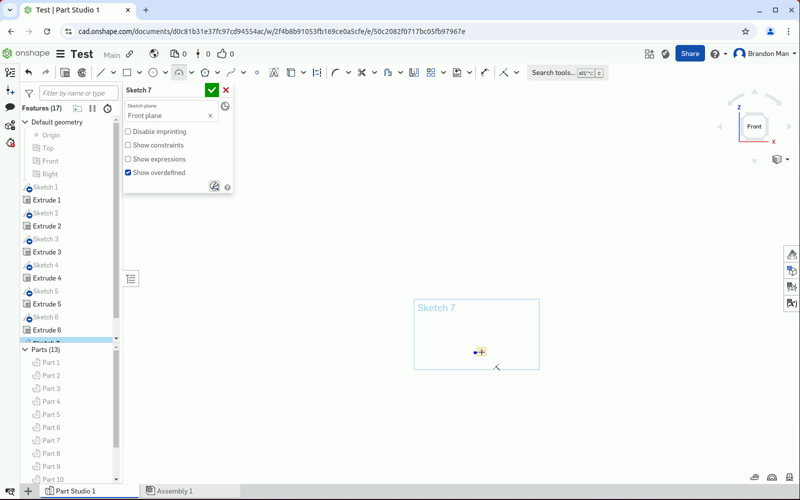
scroll(6)
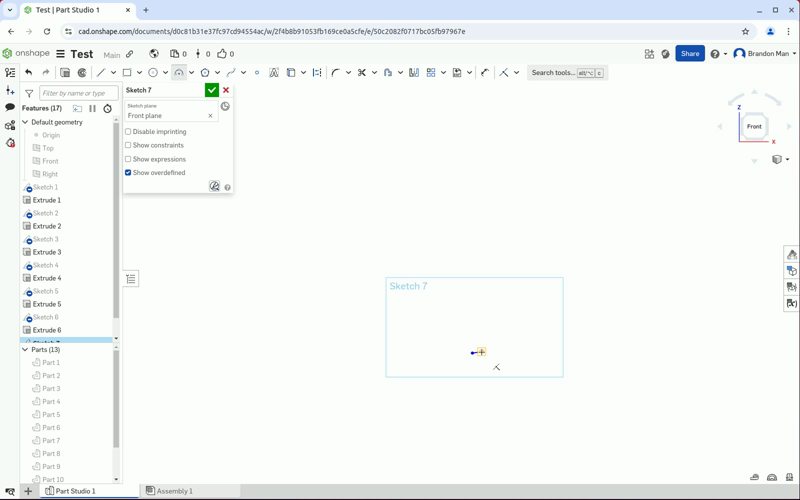
scroll(6)
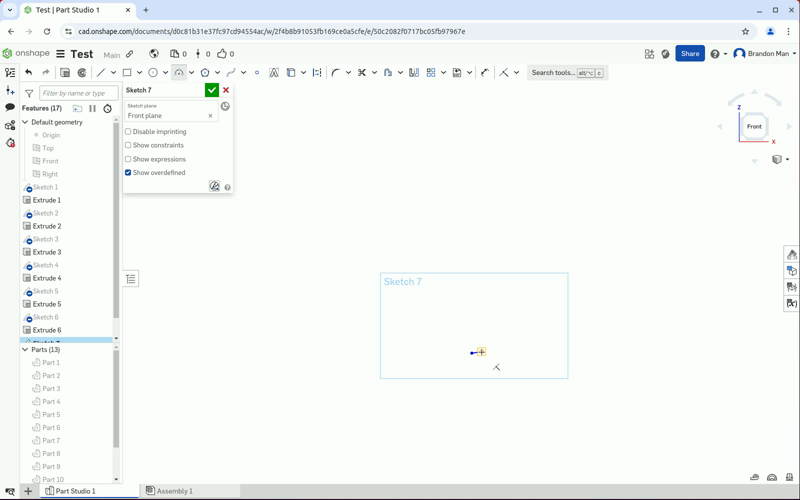
scroll(6)
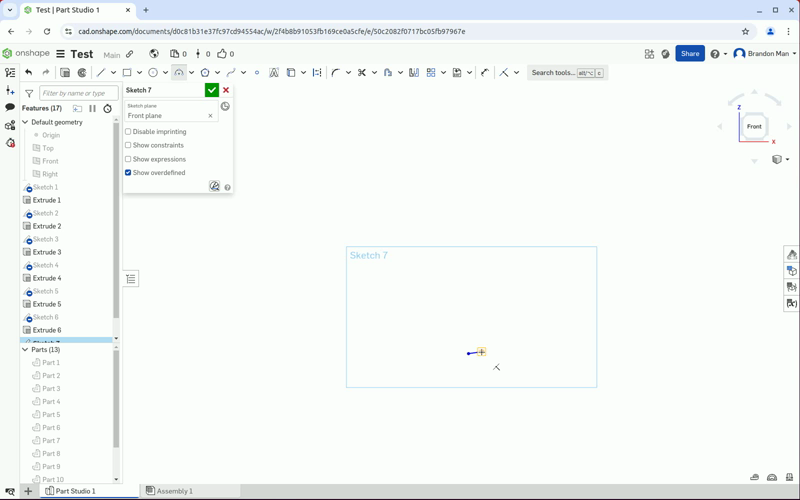
scroll(6)
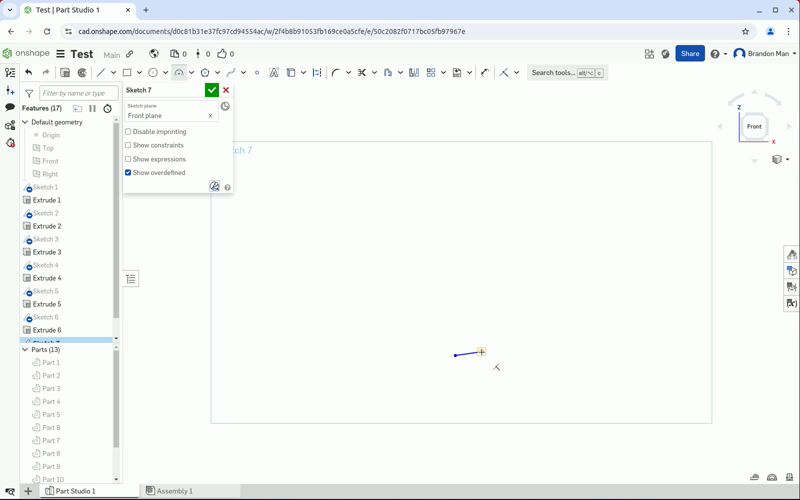
scroll(6)
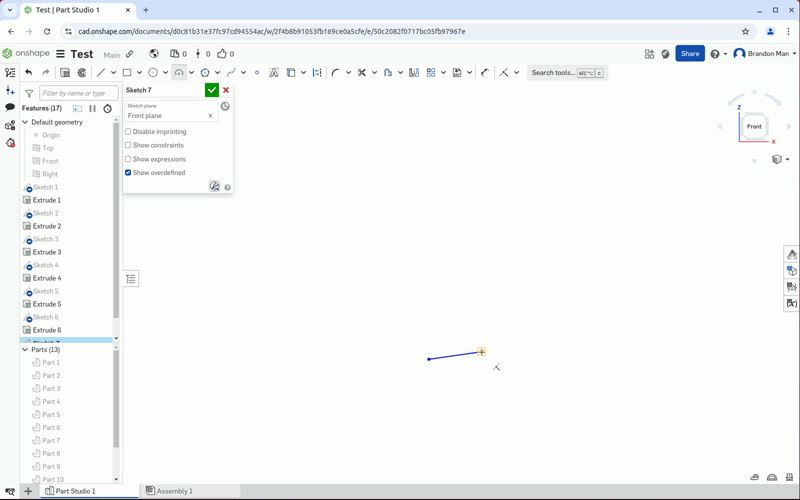
click(481, 351)
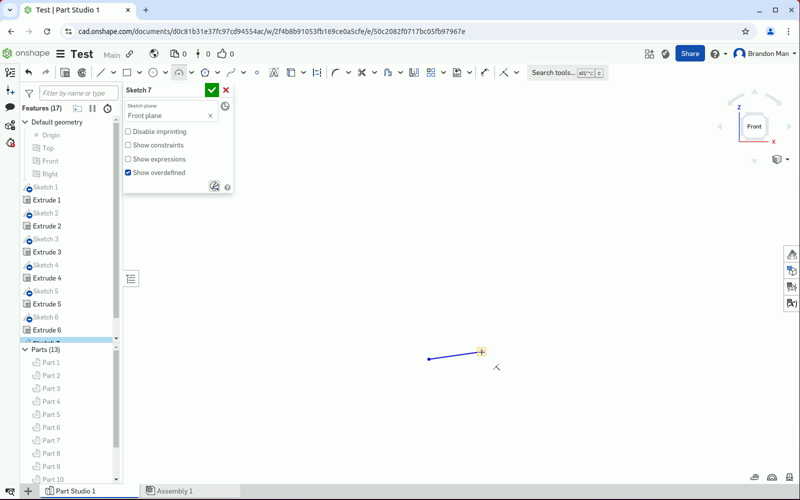
scroll(-6)
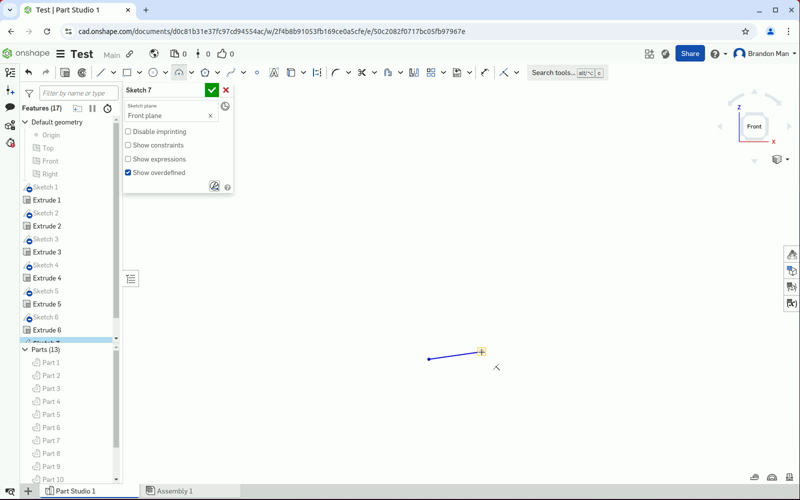
scroll(-6)
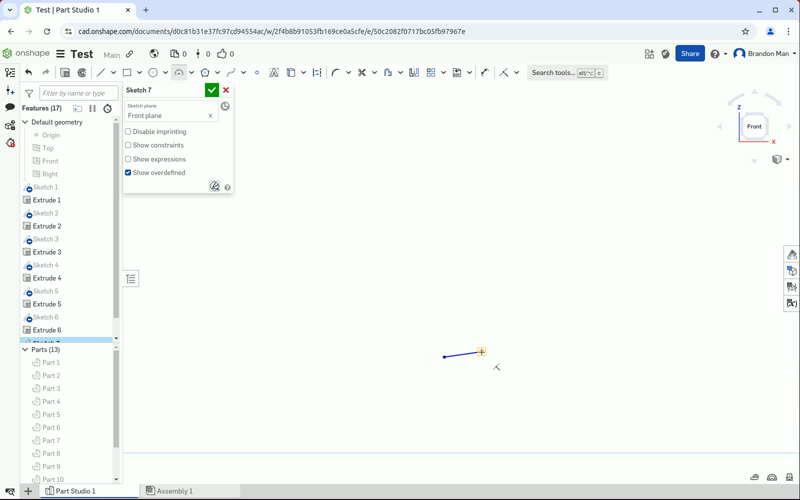
scroll(-6)
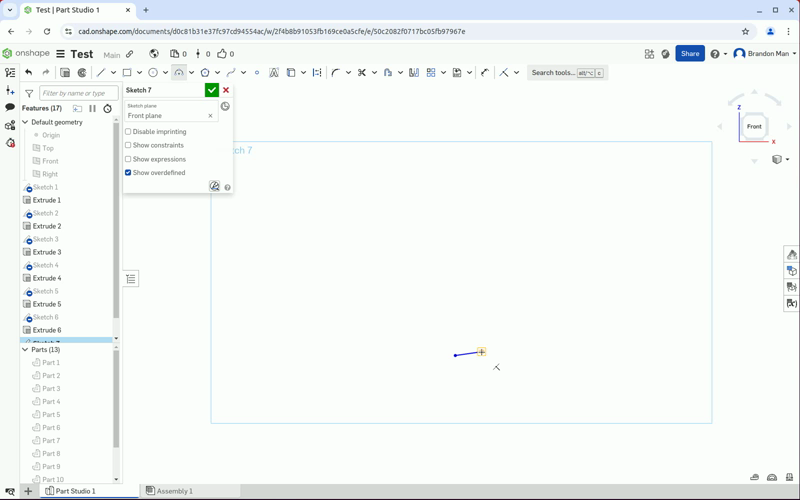
scroll(-6)
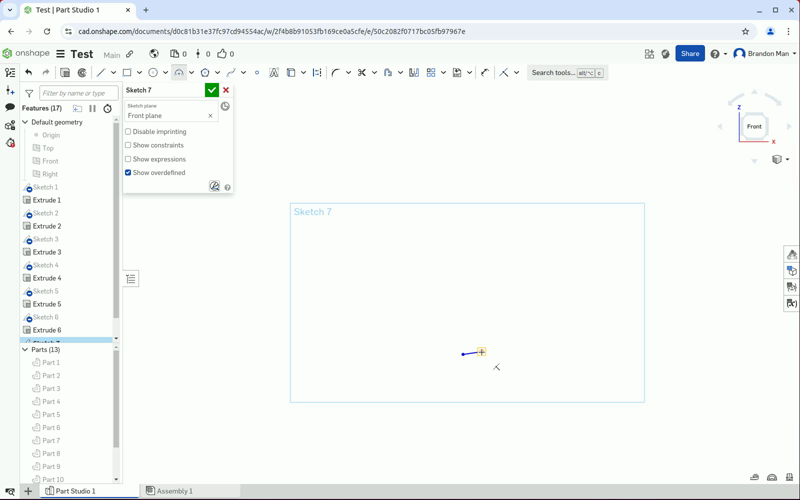
scroll(-6)
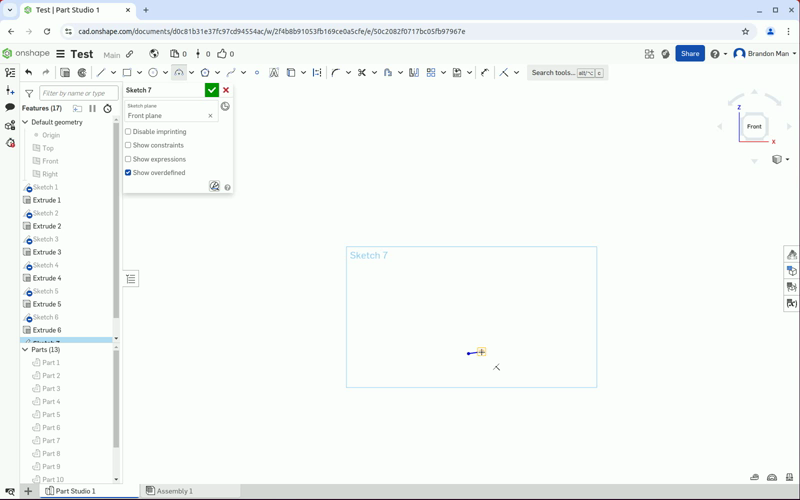
scroll(-6)
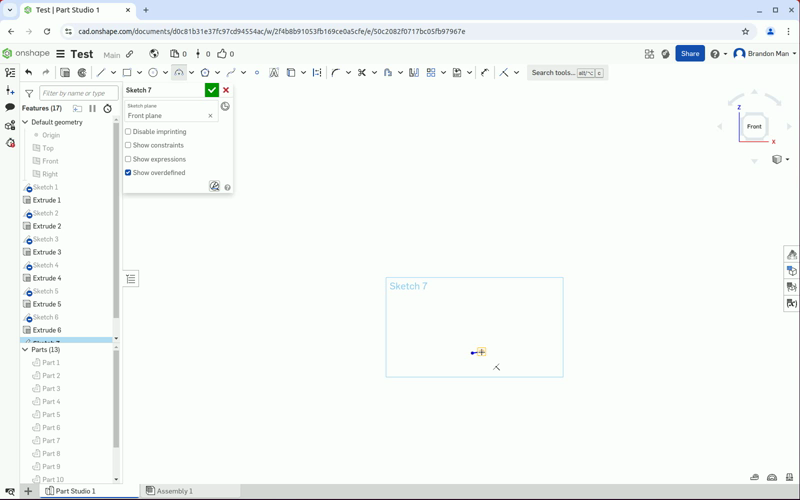
scroll(-6)
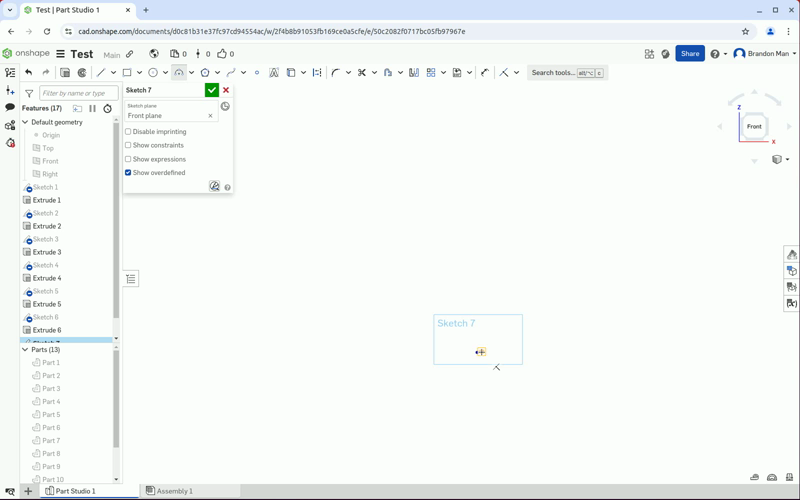
mouse_move(478, 352)
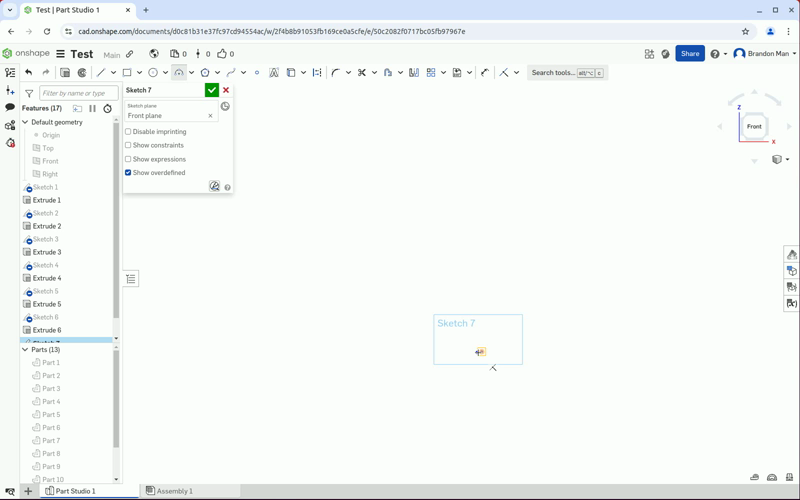
scroll(6)
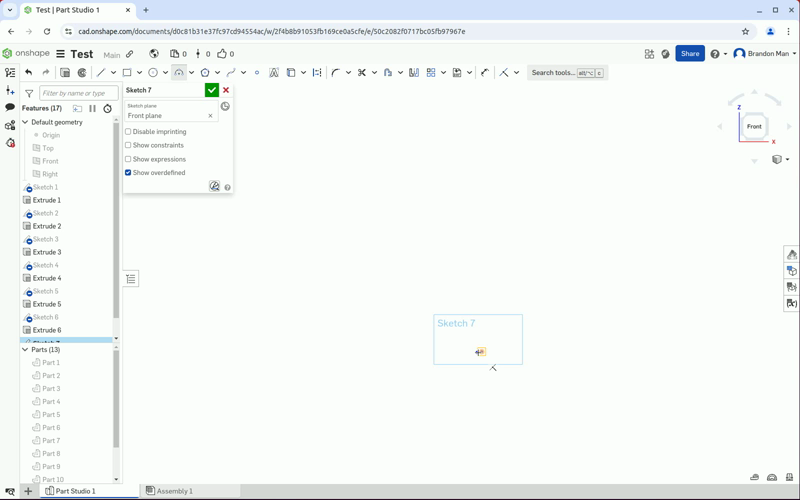
scroll(6)
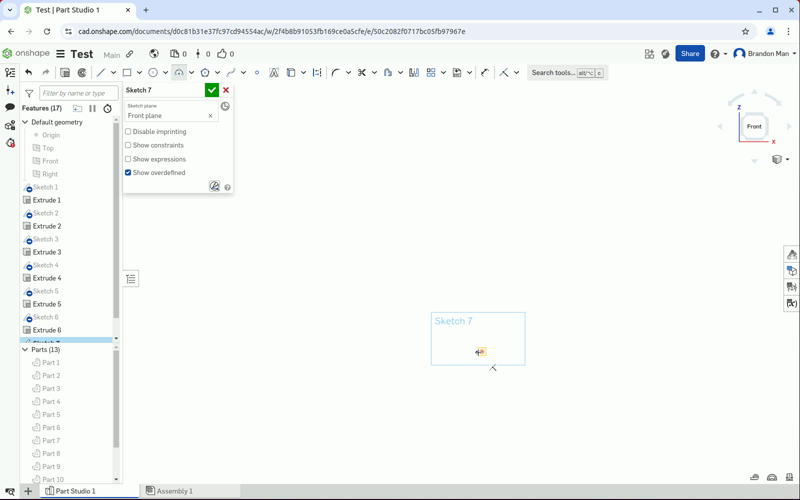
scroll(6)
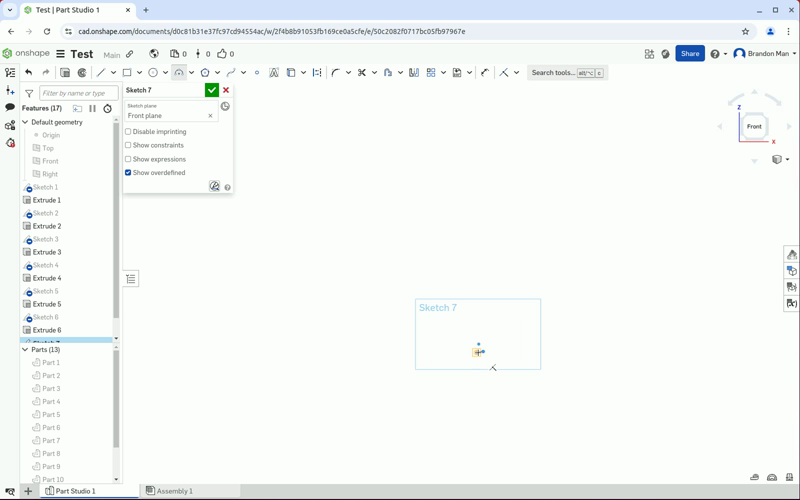
scroll(6)
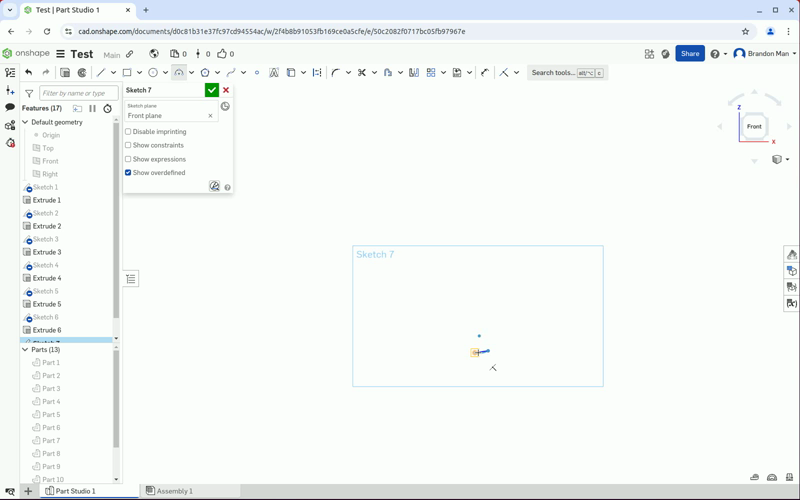
scroll(6)
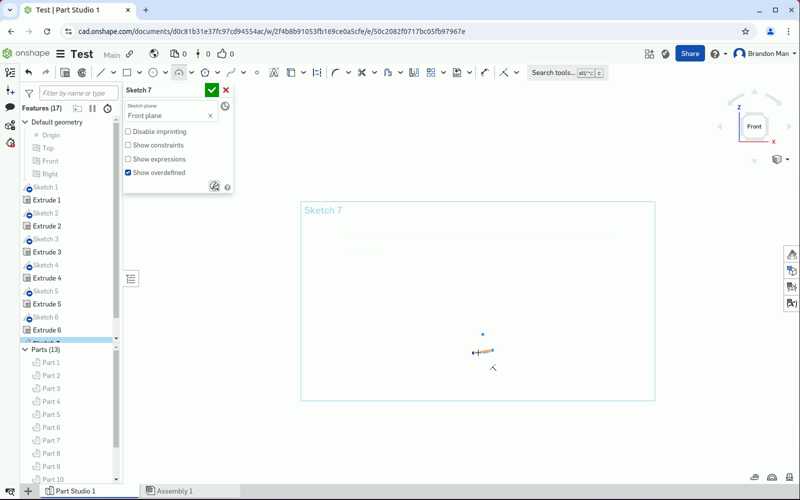
scroll(6)
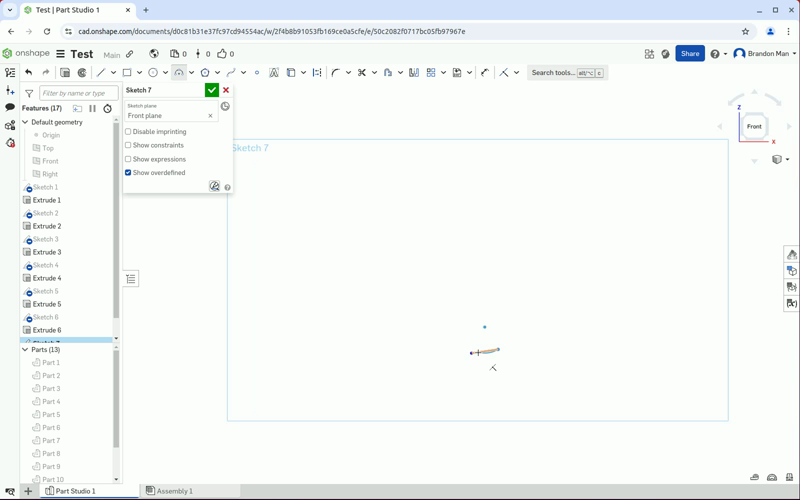
scroll(6)
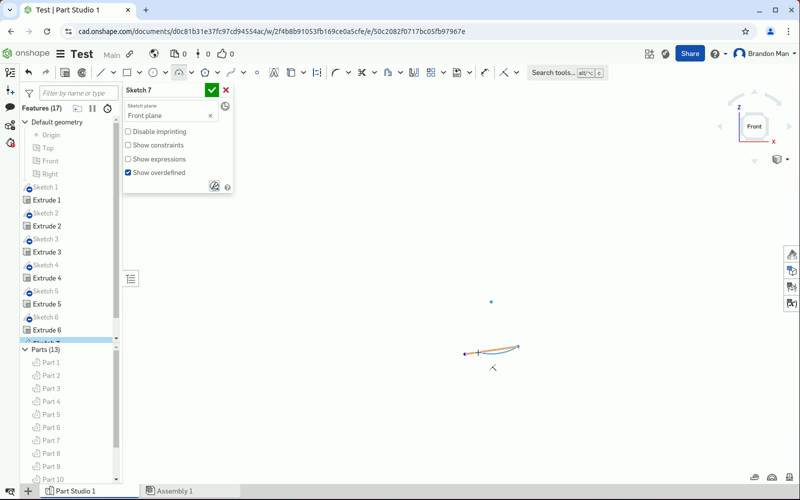
click(478, 352)
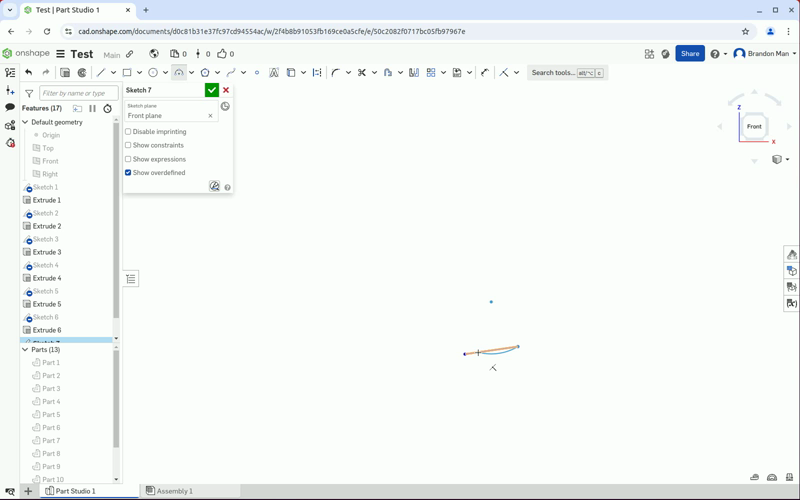
scroll(-6)
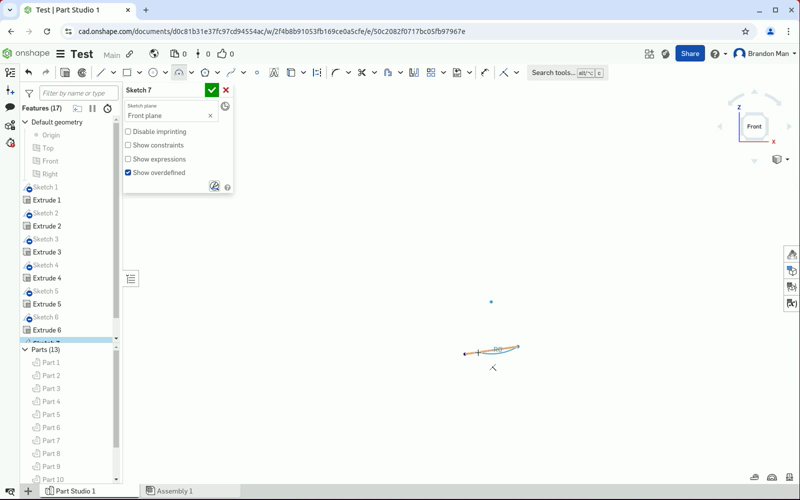
scroll(-6)
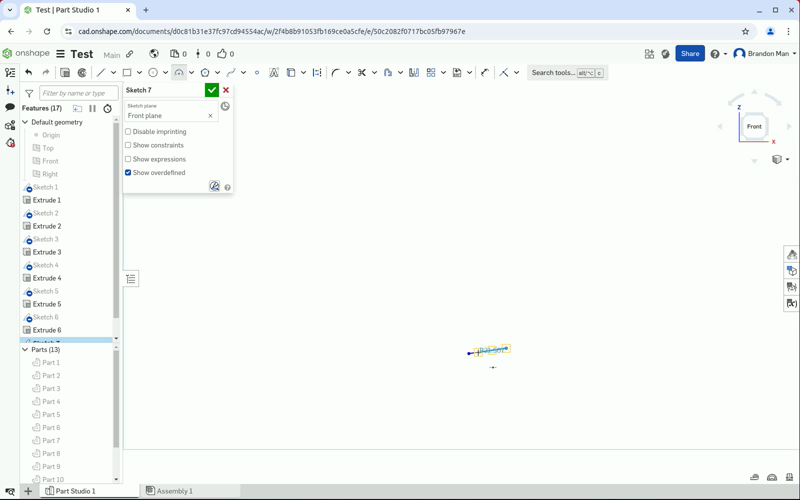
scroll(-6)
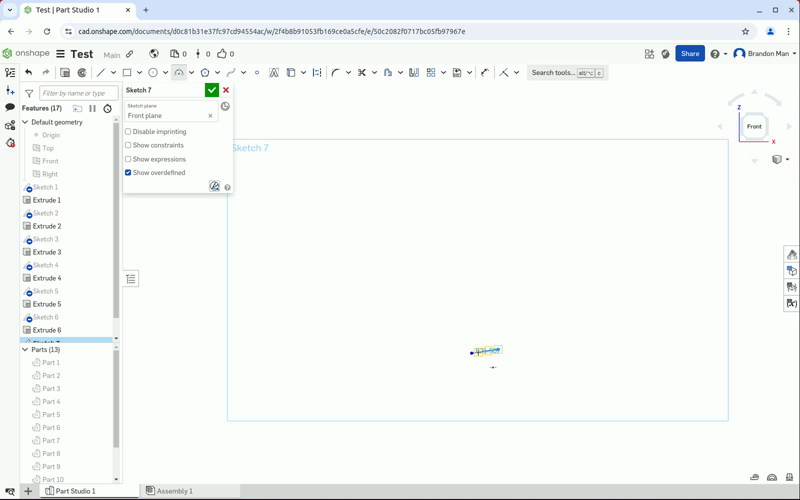
scroll(-6)
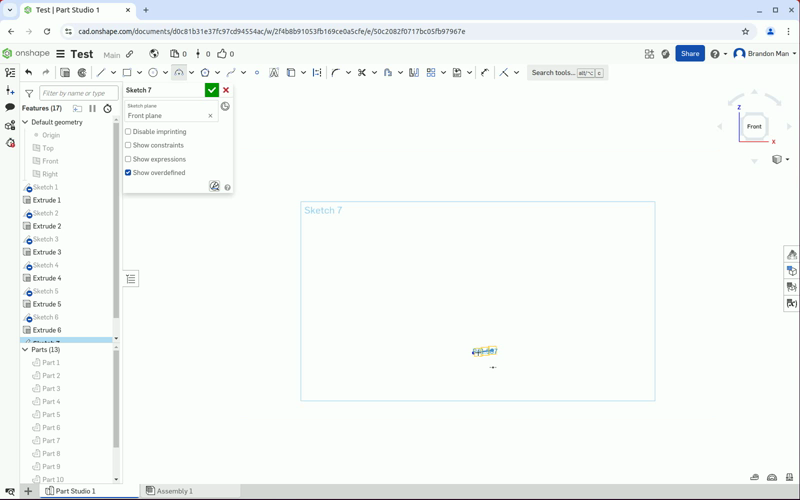
scroll(-6)
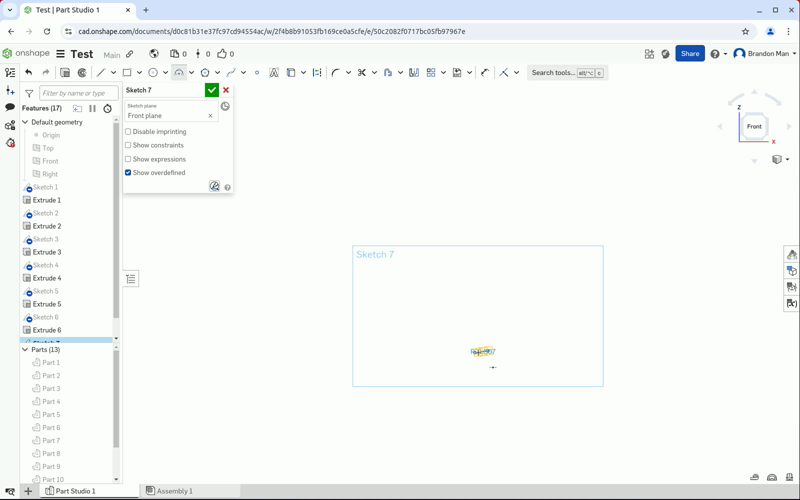
scroll(-6)
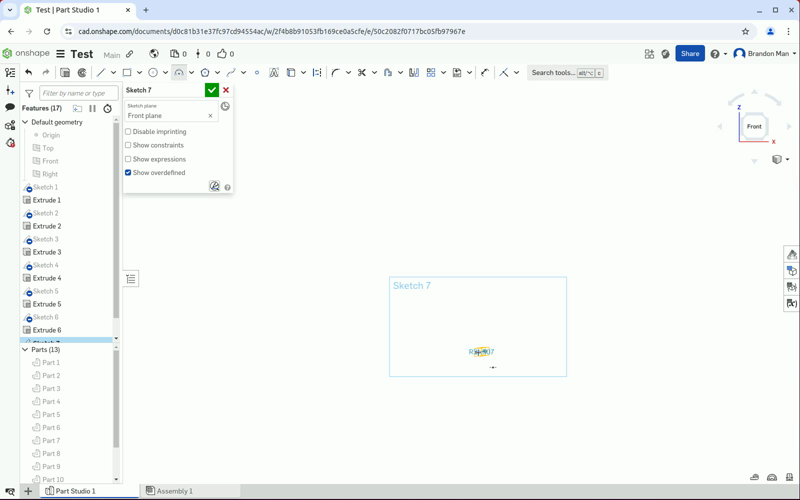
scroll(-6)
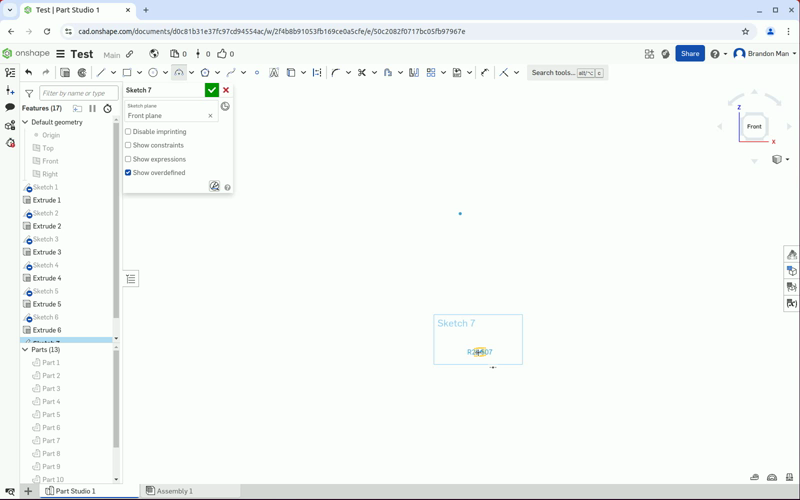
key_down(shift)
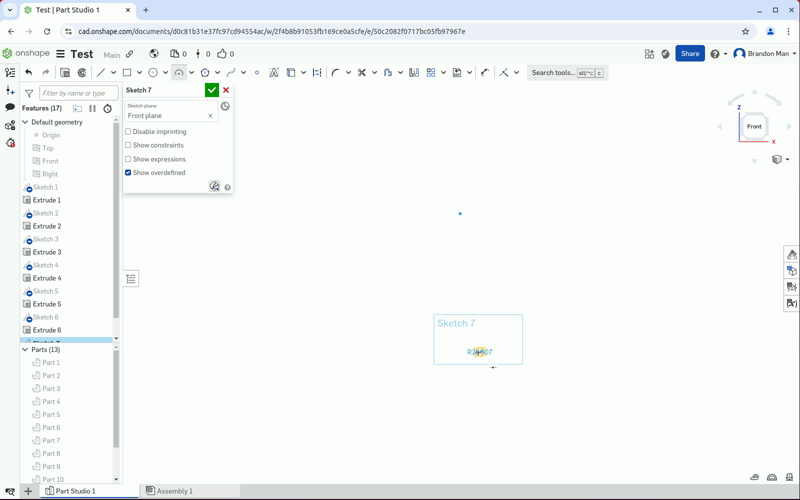
mouse_move(477, 328)
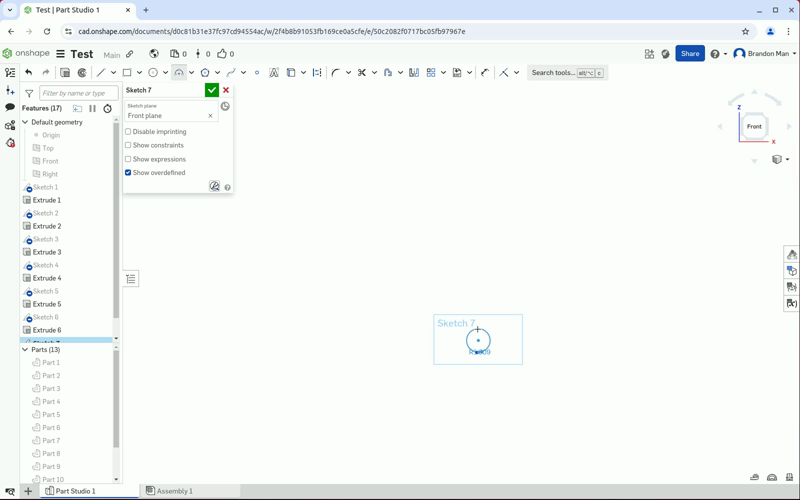
scroll(6)
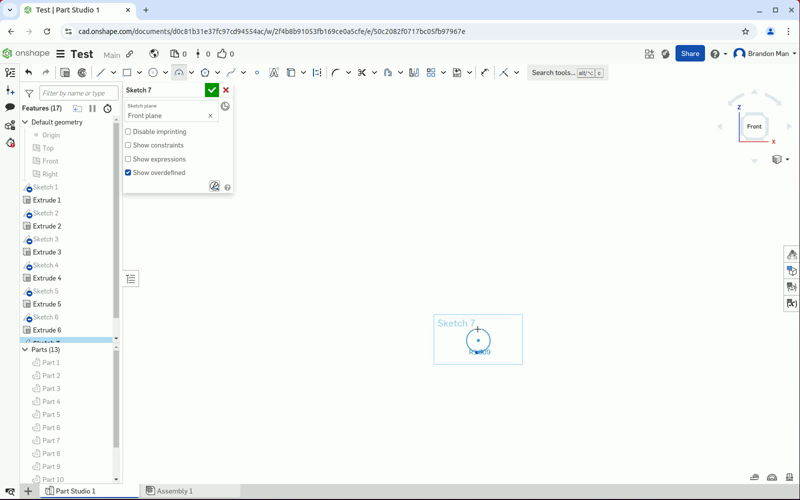
scroll(6)
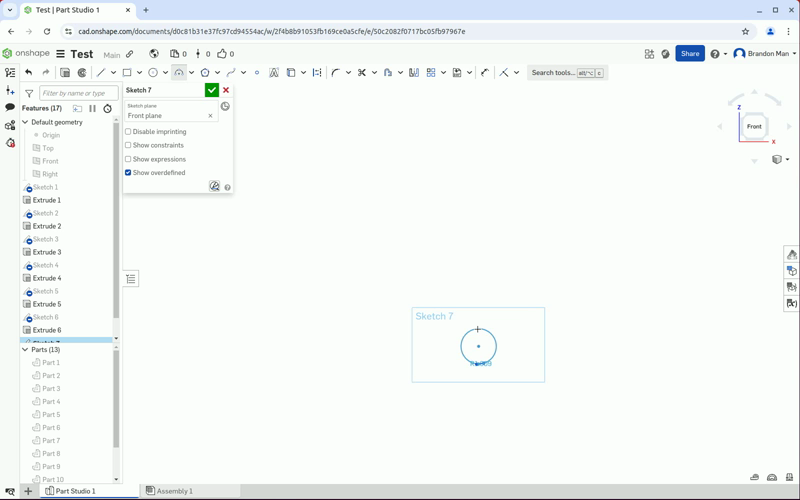
scroll(6)
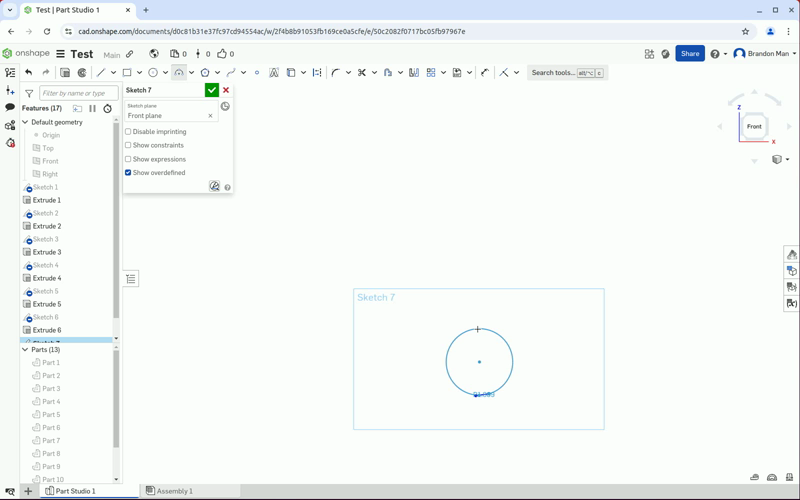
scroll(6)
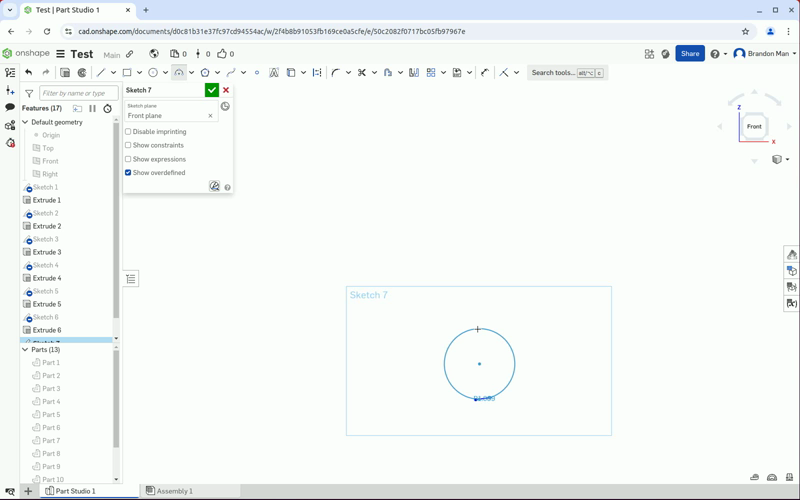
scroll(6)
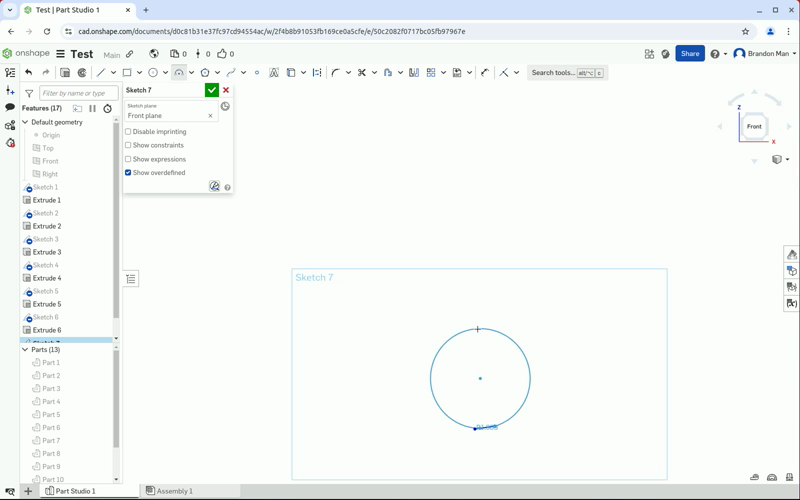
scroll(6)
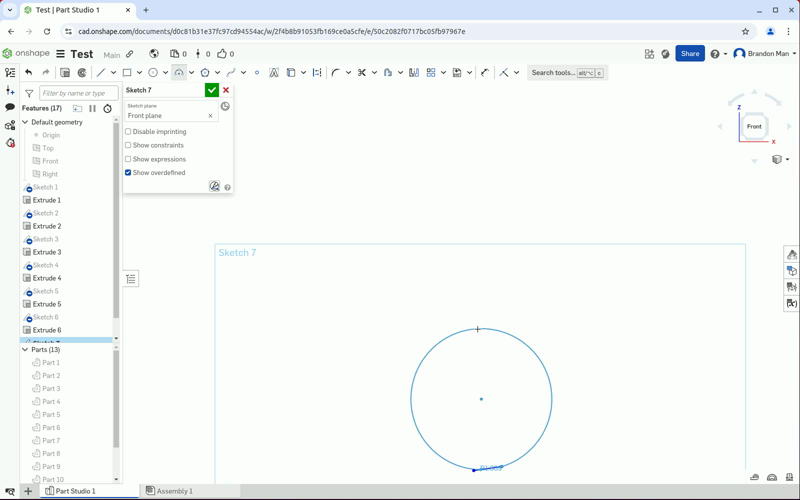
scroll(6)
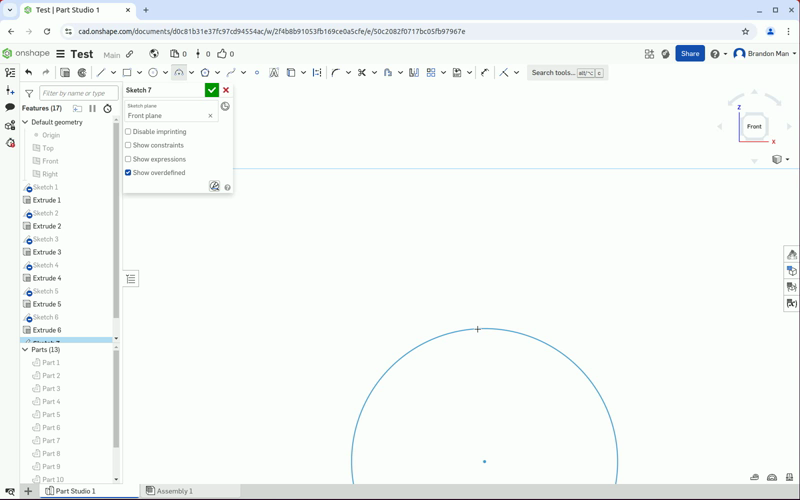
click(477, 328)
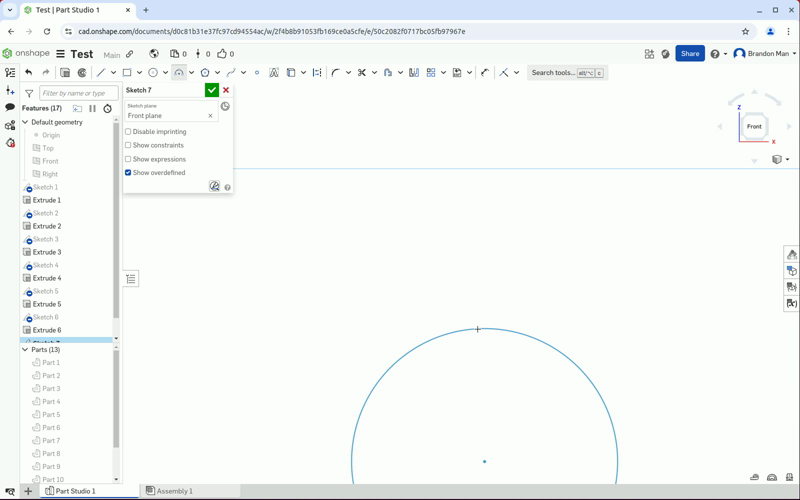
scroll(-6)
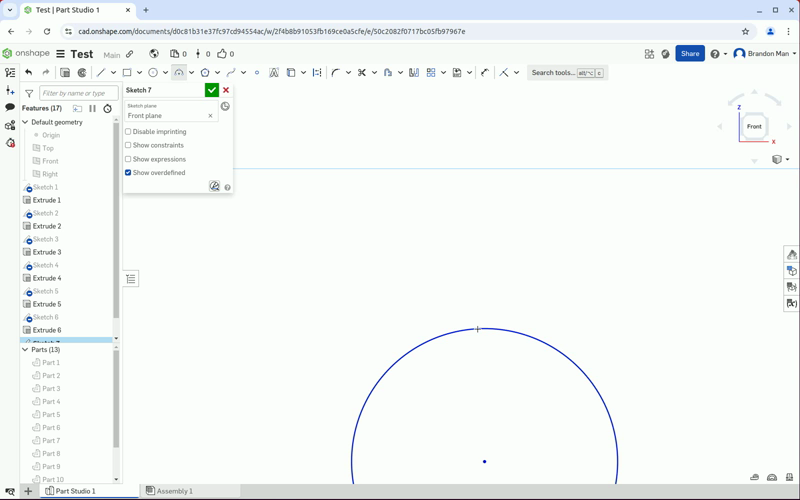
scroll(-6)
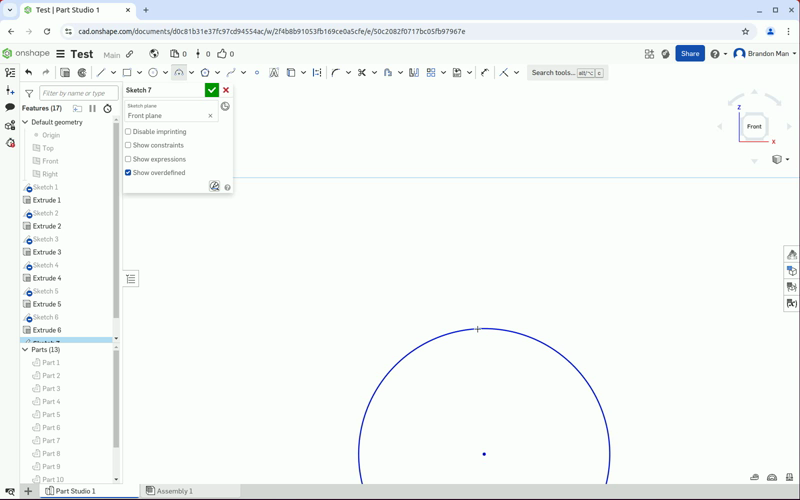
scroll(-6)
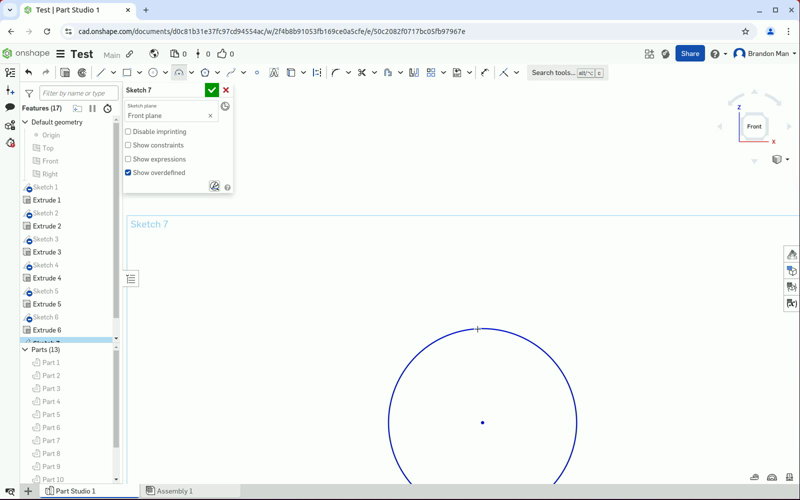
scroll(-6)
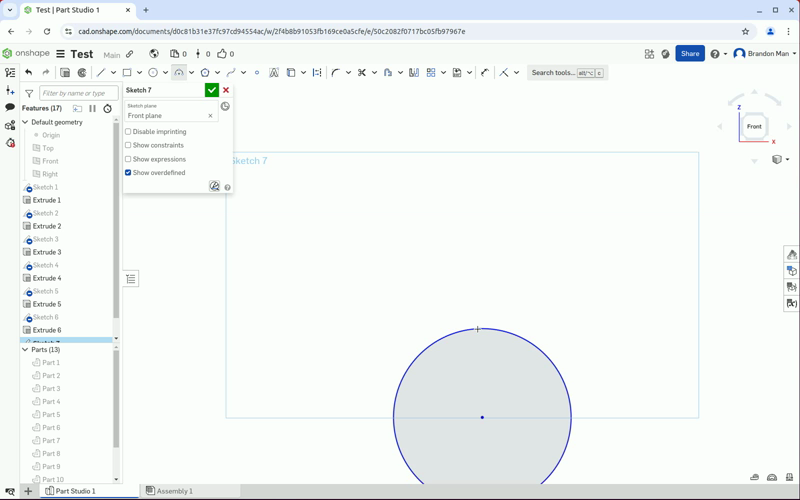
scroll(-6)
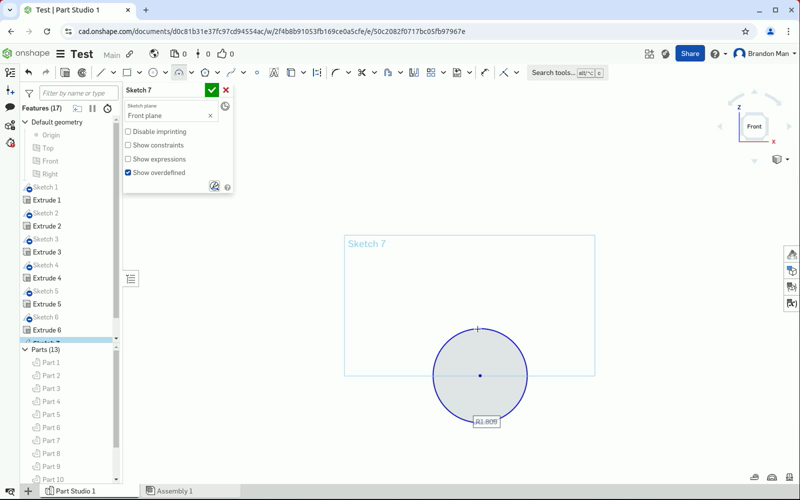
scroll(-6)
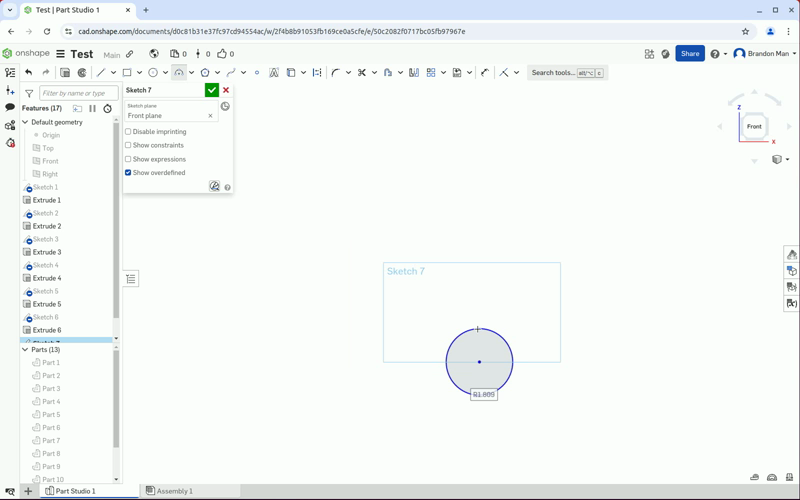
scroll(-6)
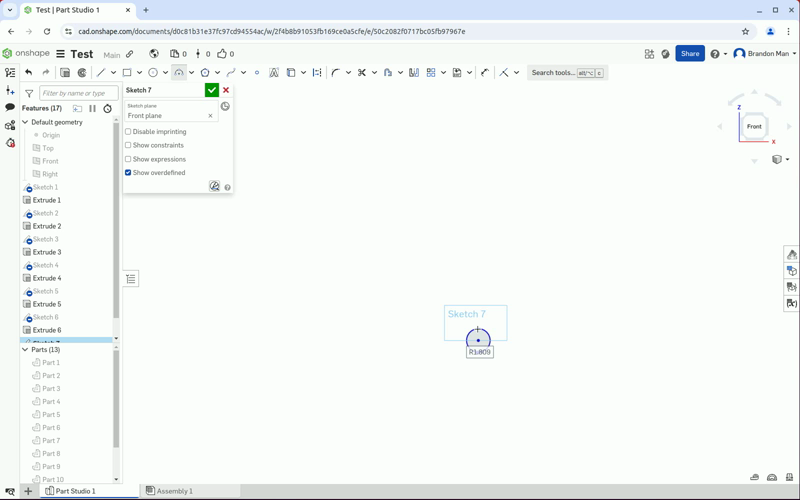
key_up(shift)
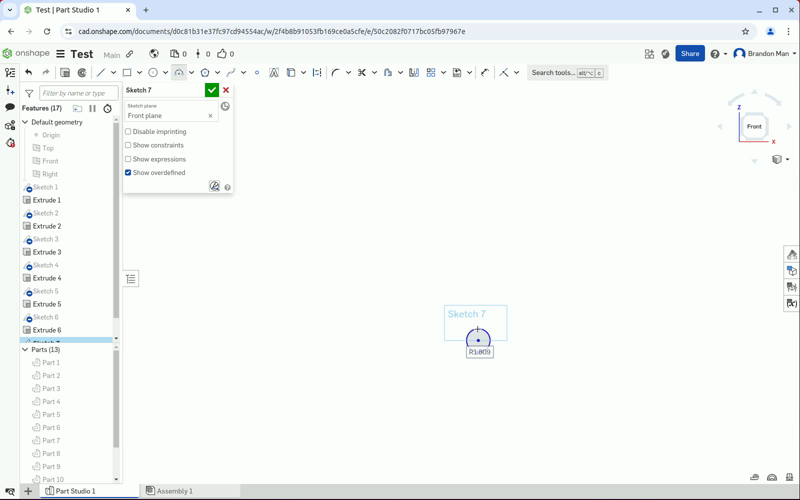
key(esc)
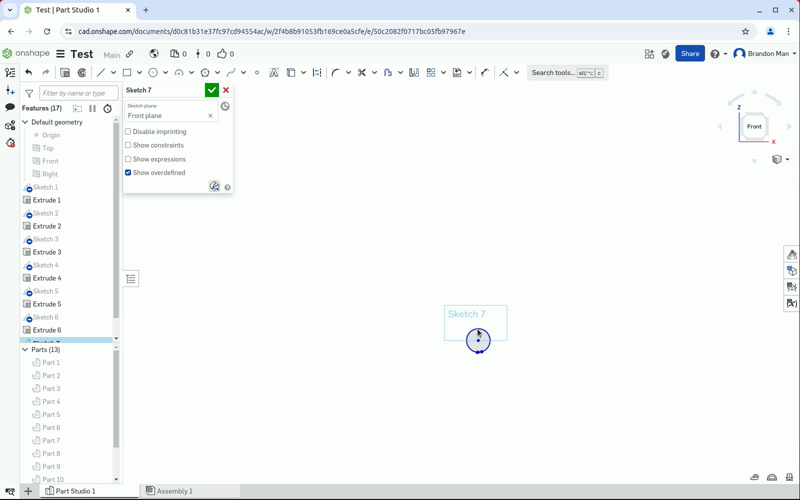
key(c)
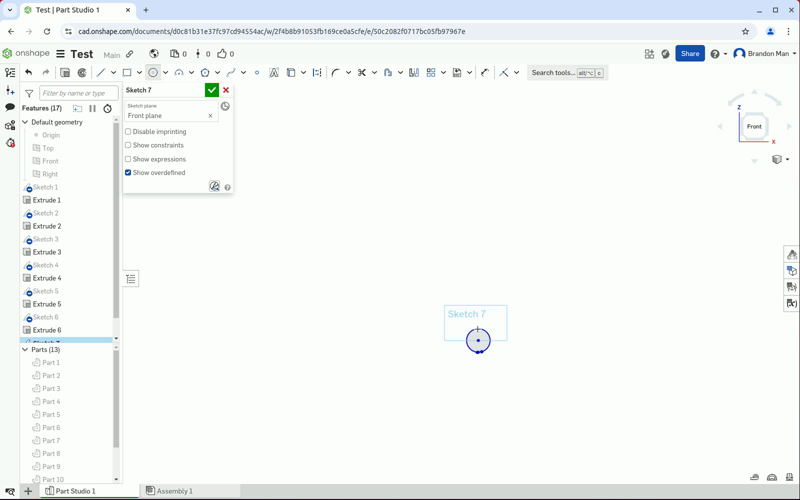
key_down(shift)
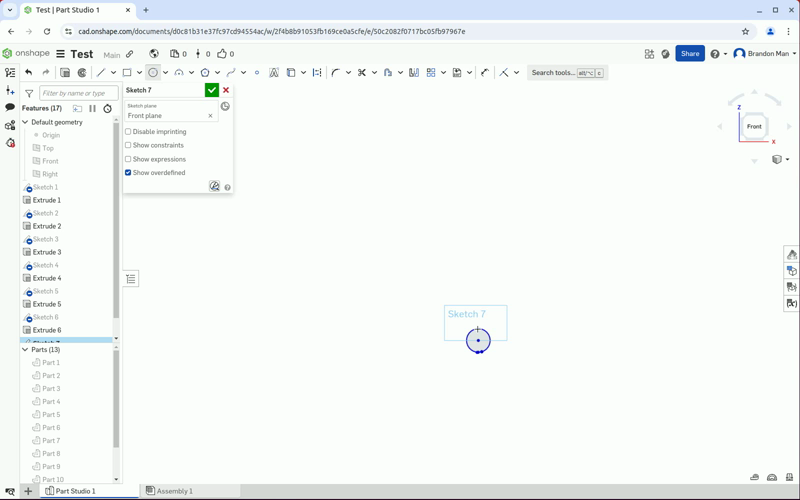
mouse_move(479, 340)
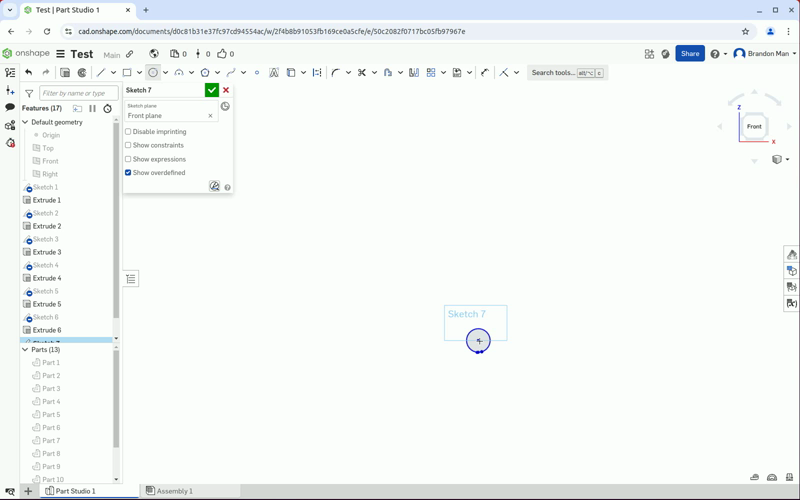
scroll(6)
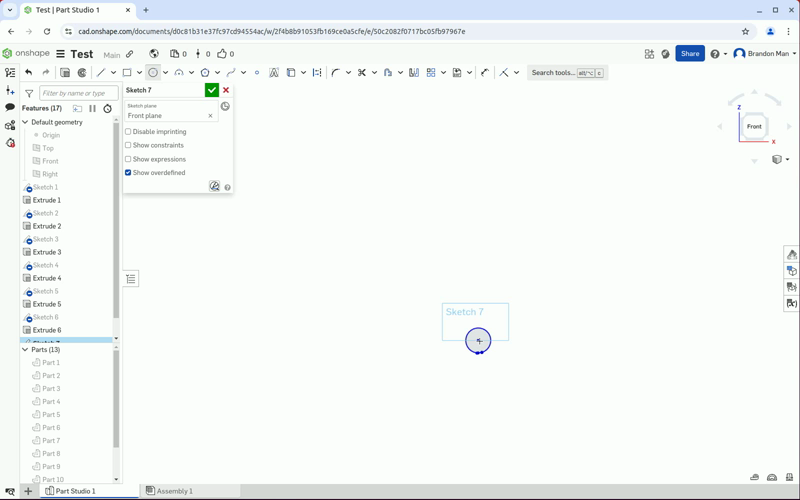
scroll(6)
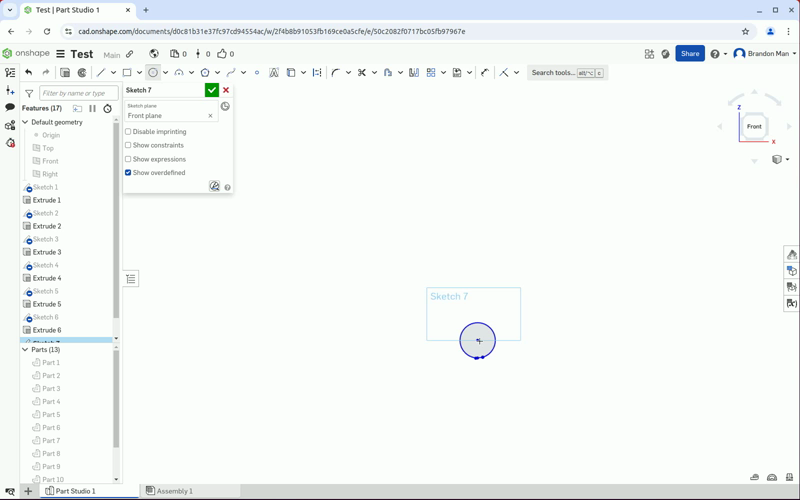
scroll(6)
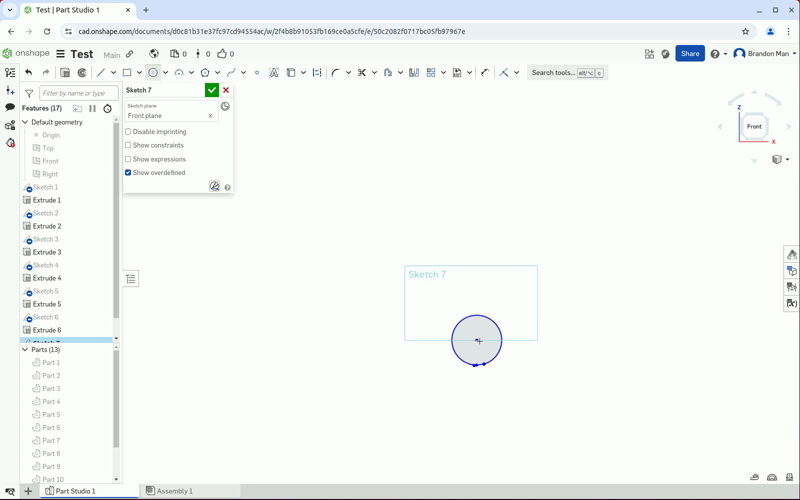
scroll(6)
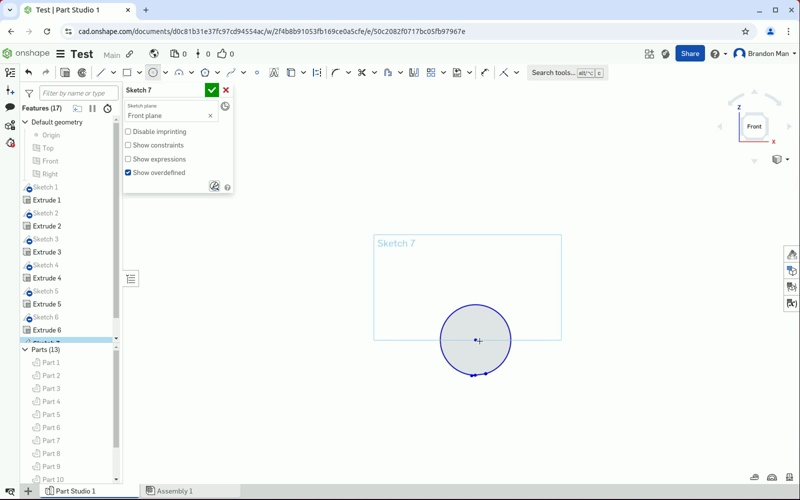
scroll(6)
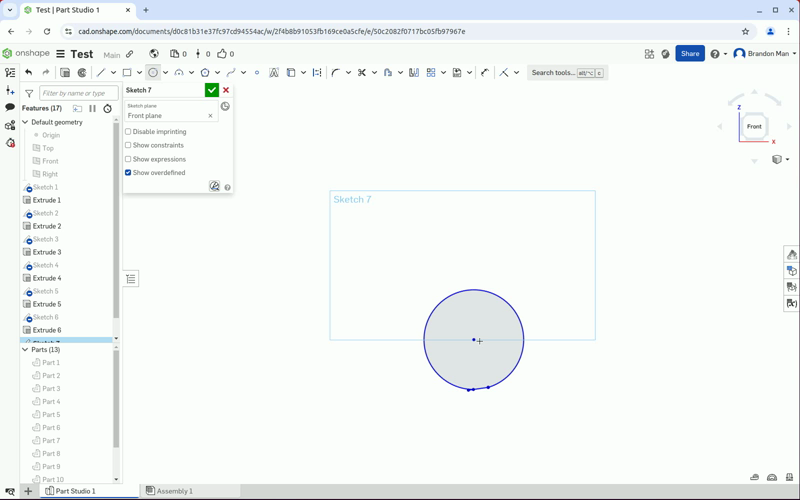
scroll(6)
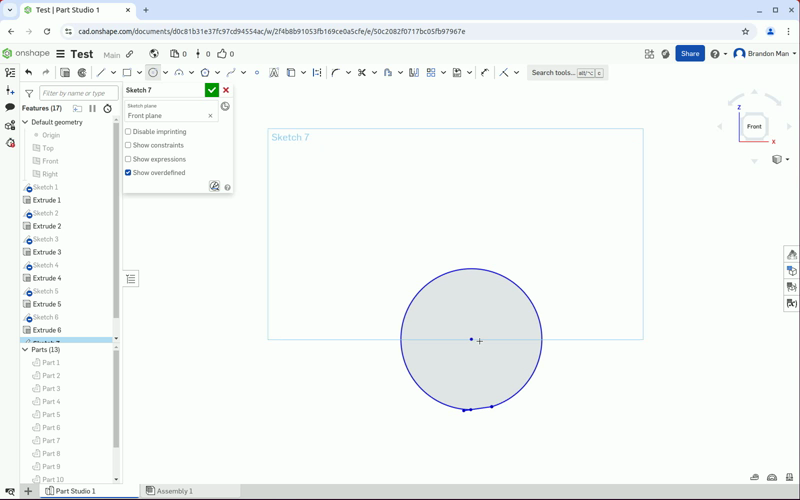
scroll(6)
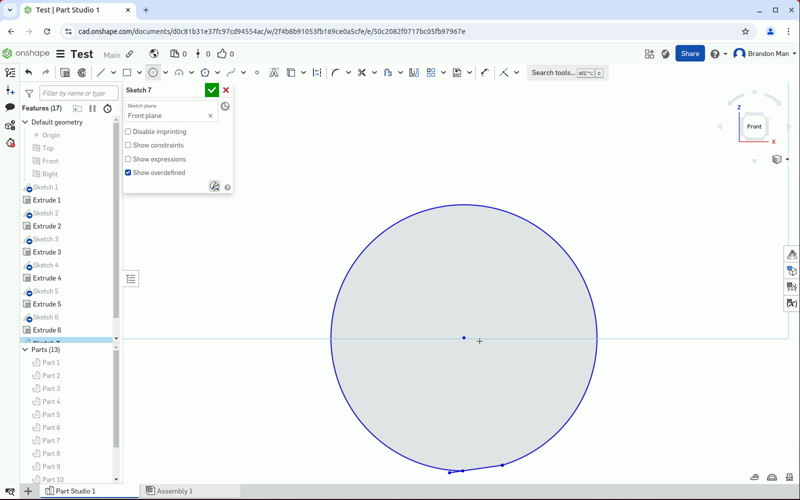
click(479, 340)
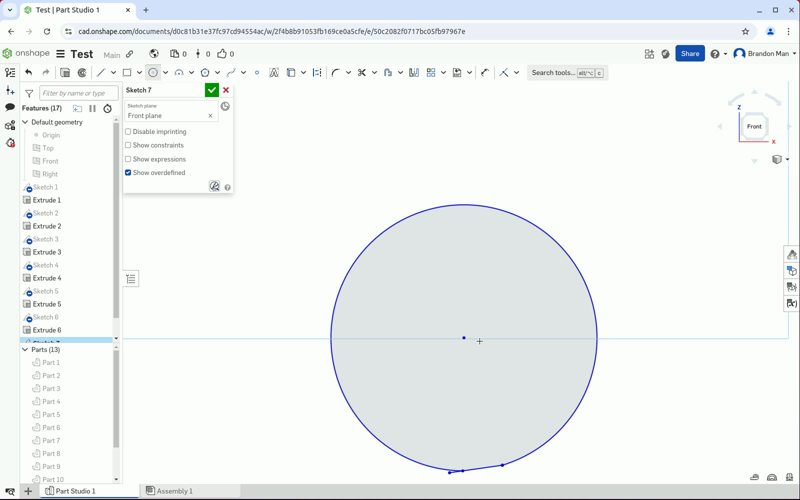
scroll(-6)
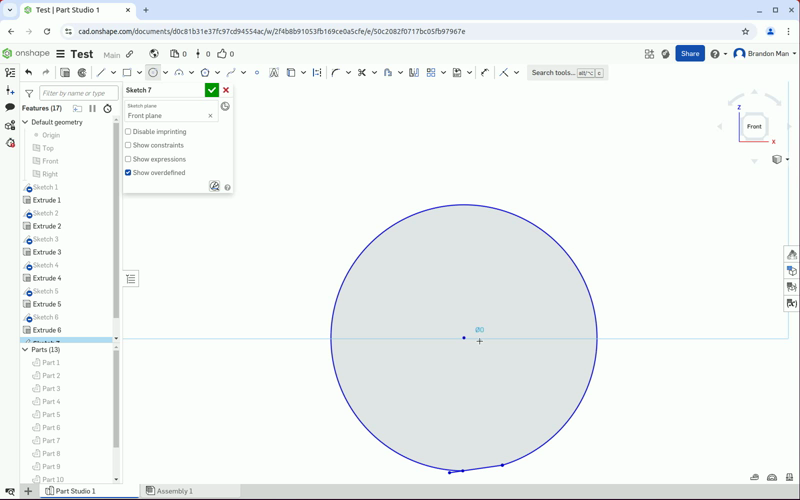
scroll(-6)
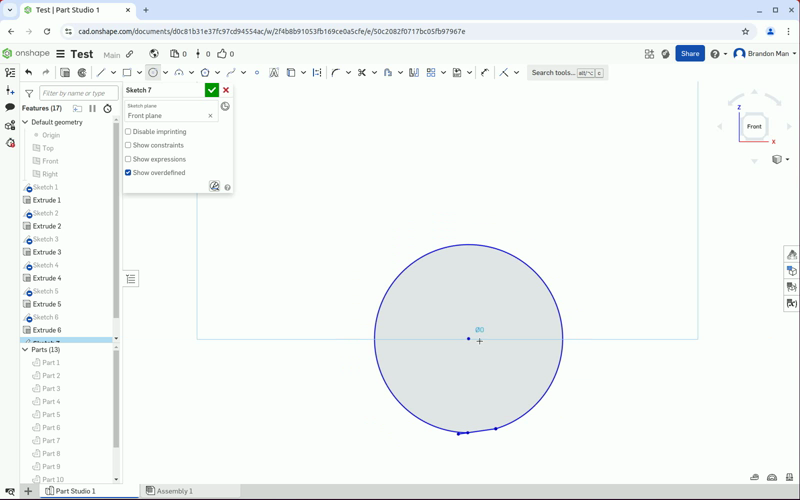
scroll(-6)
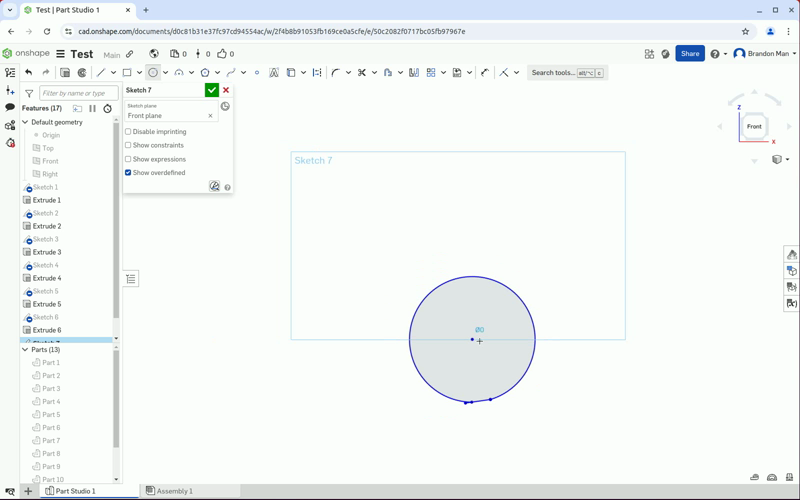
scroll(-6)
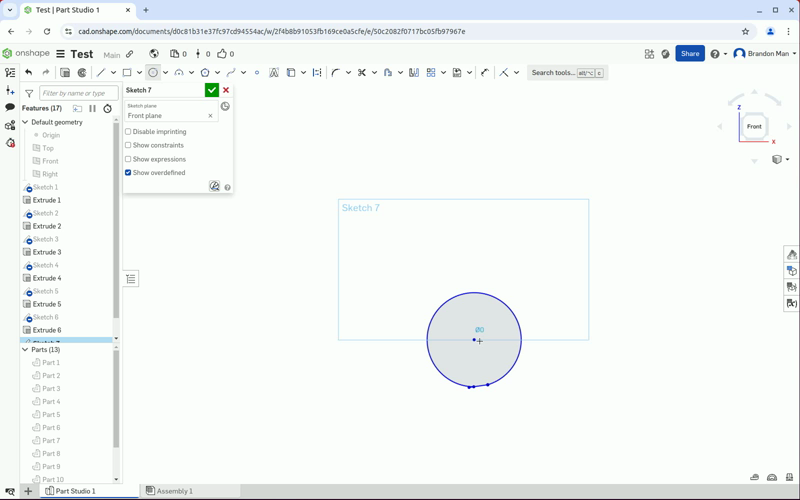
scroll(-6)
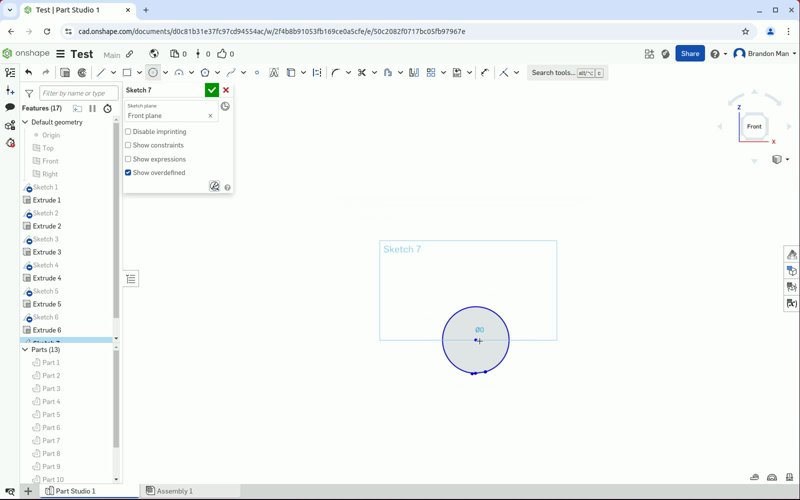
scroll(-6)
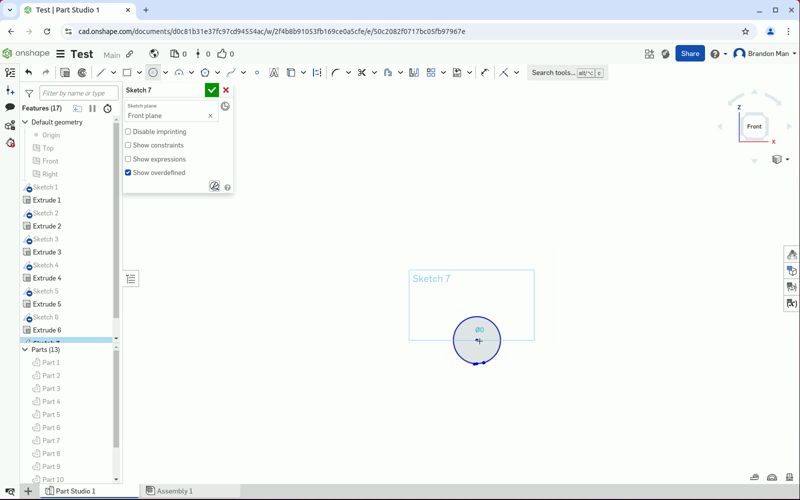
scroll(-6)
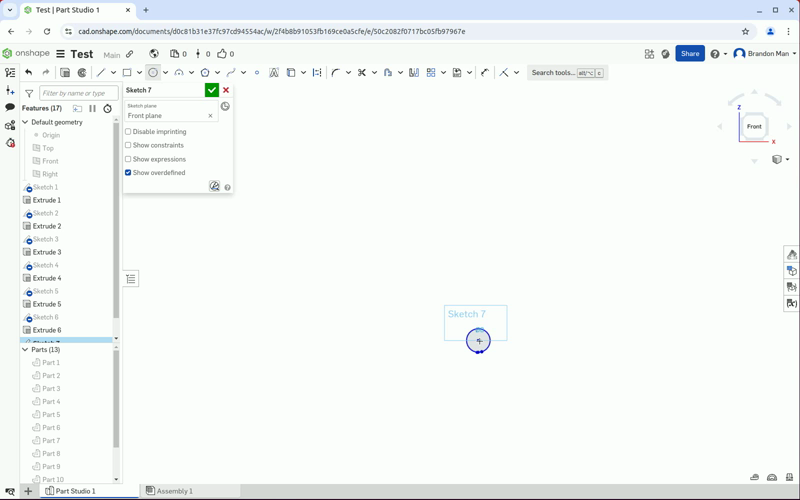
key_up(shift)
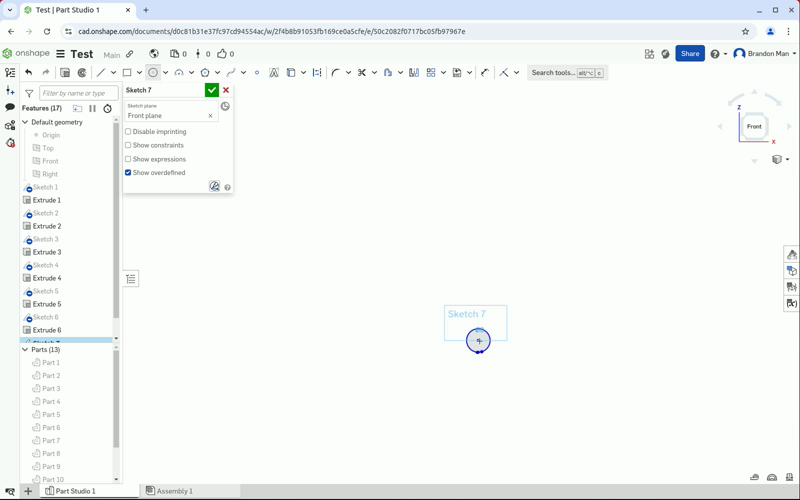
mouse_move(484, 340)
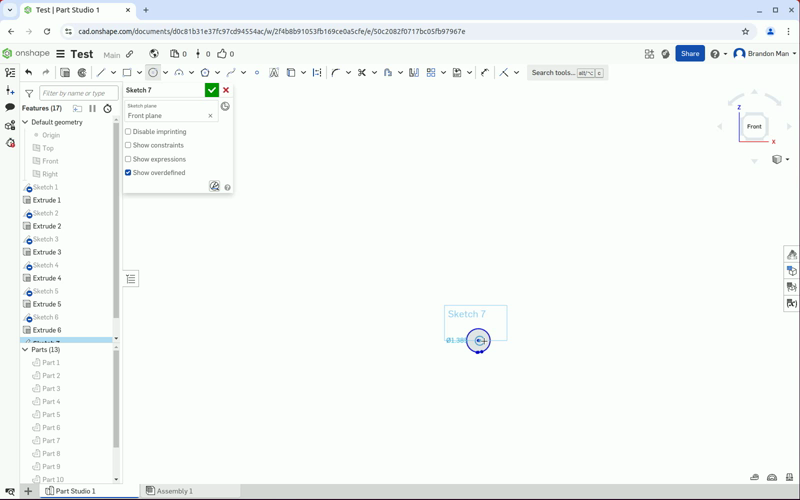
click(484, 340)
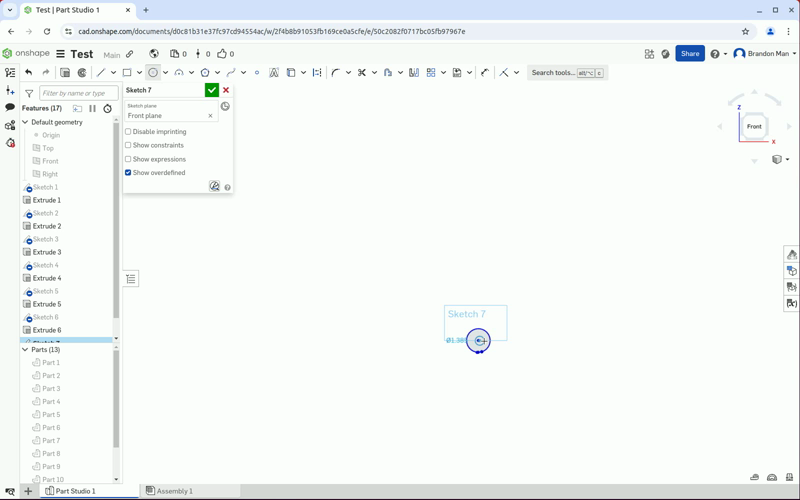
key(esc)
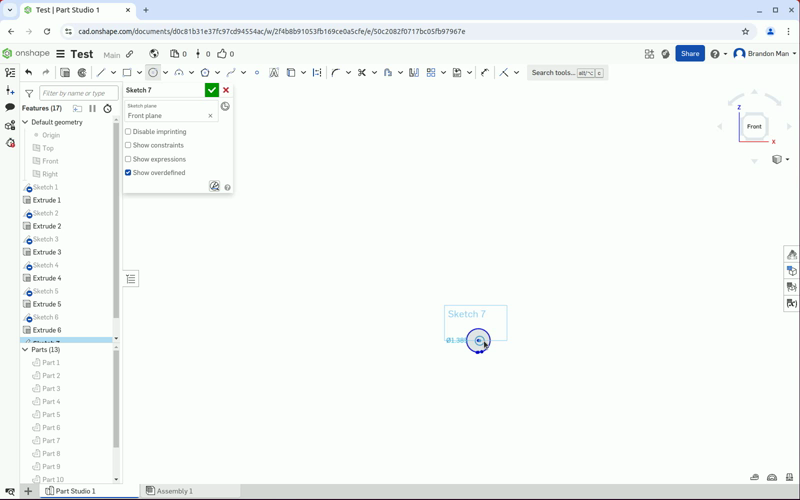
mouse_move(477, 345)
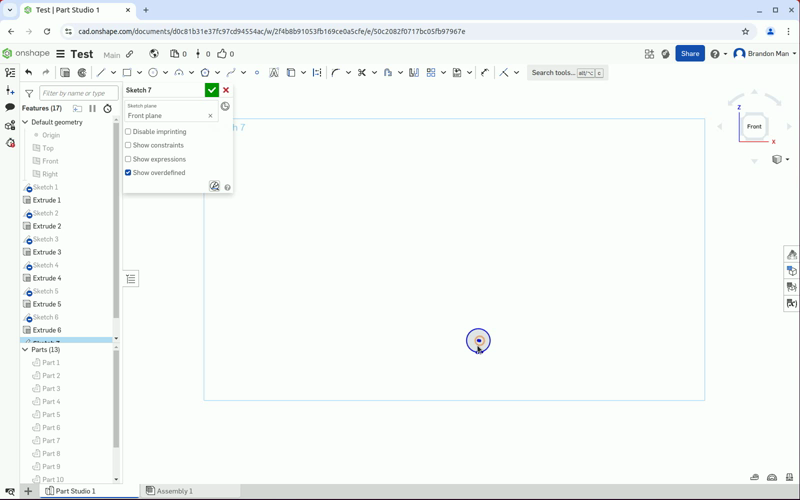
scroll(6)
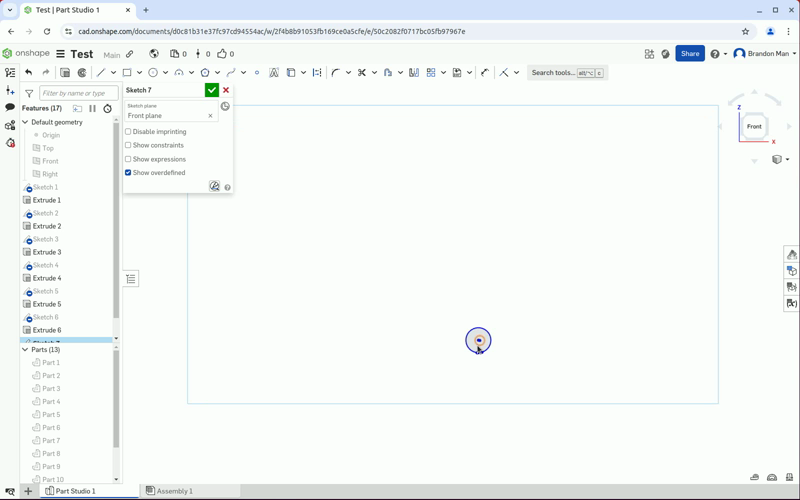
scroll(6)
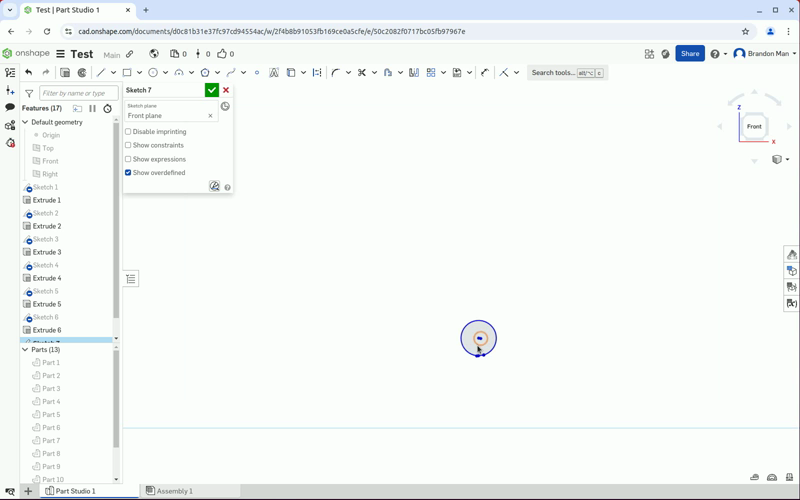
scroll(6)
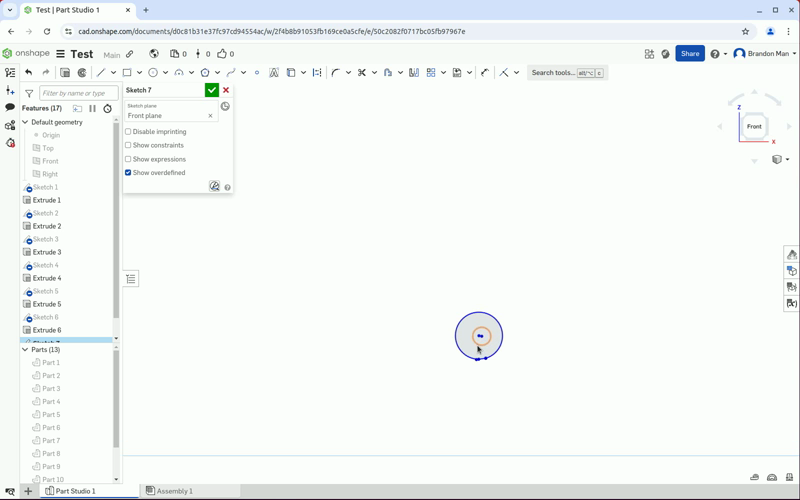
scroll(6)
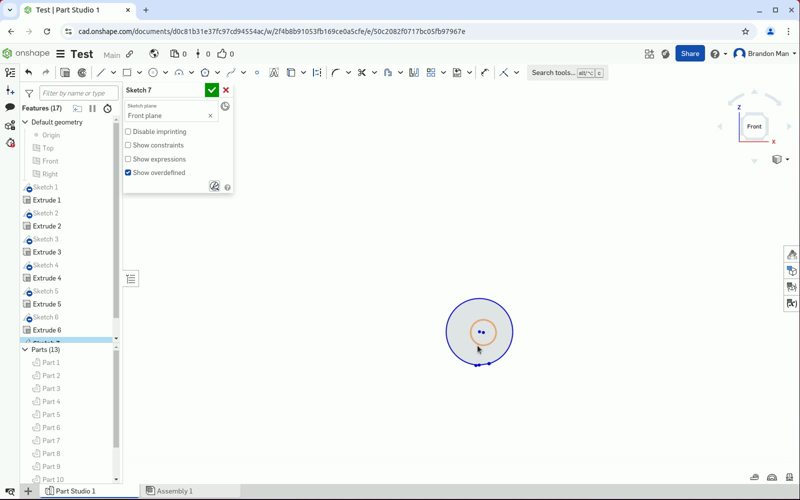
scroll(6)
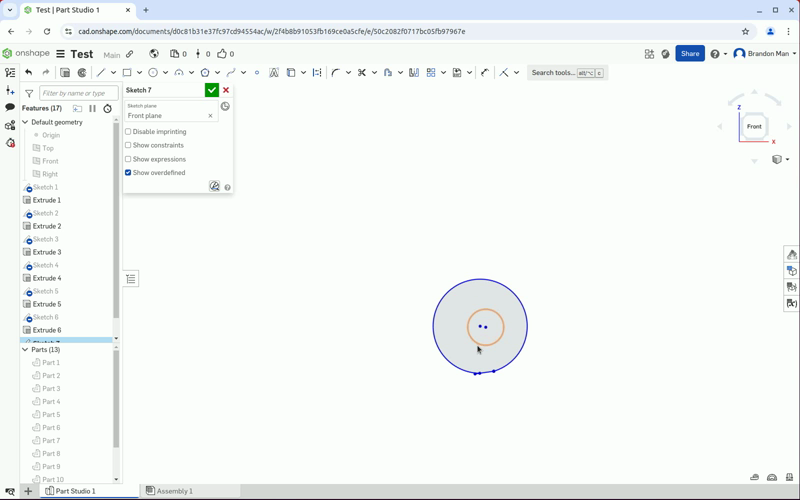
scroll(6)
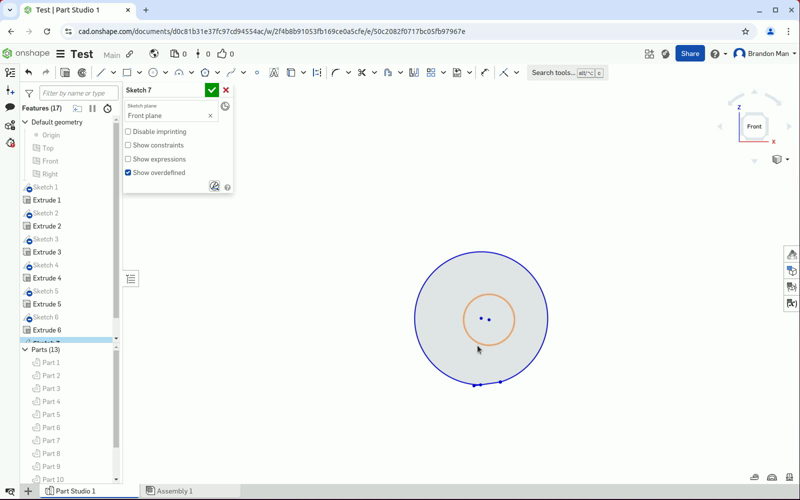
scroll(6)
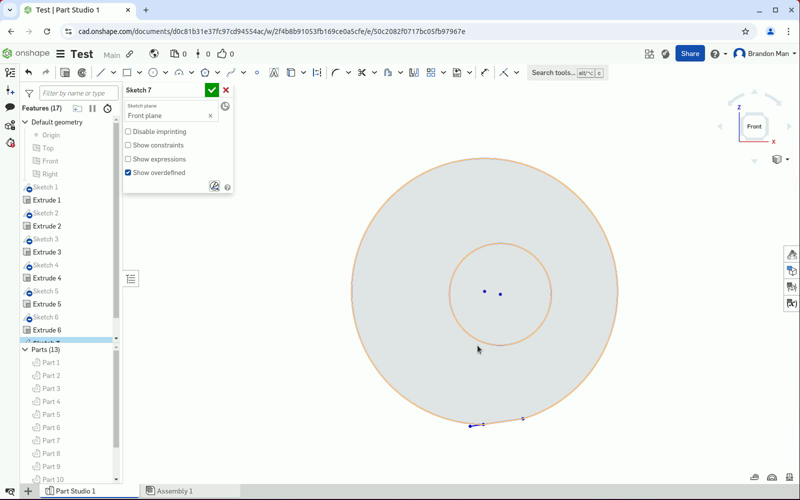
click(477, 345)
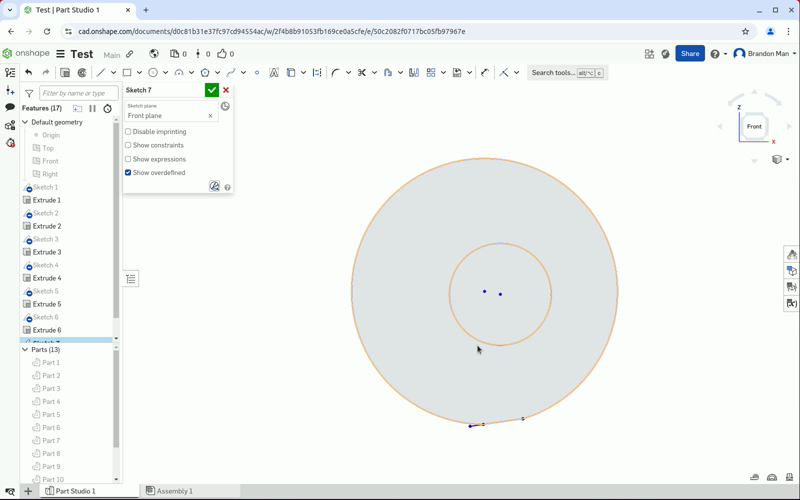
scroll(-6)
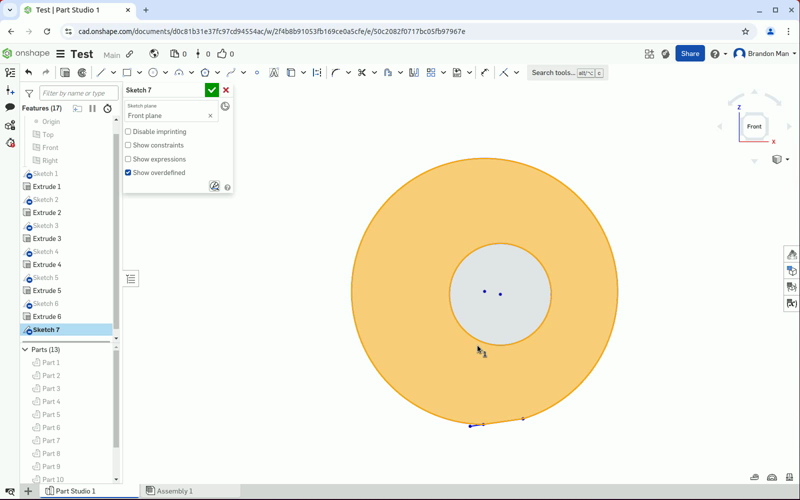
scroll(-6)
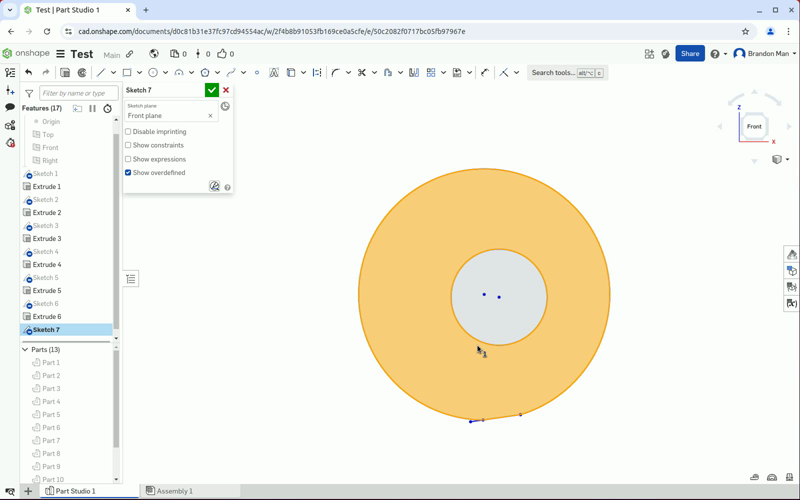
scroll(-6)
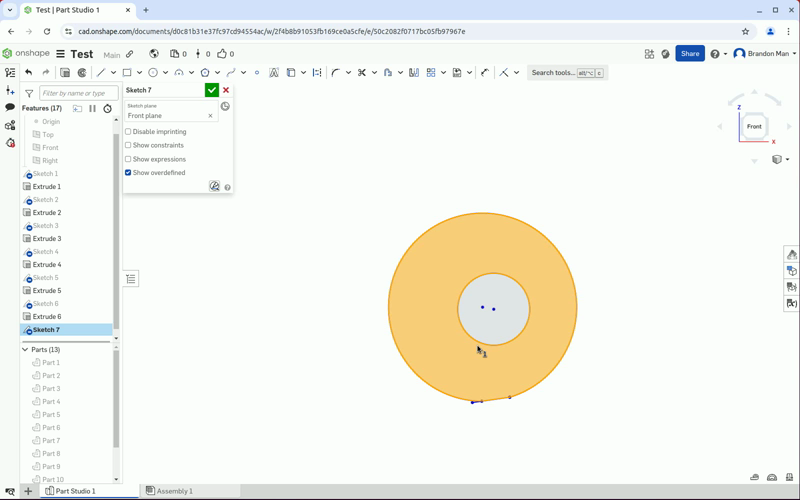
scroll(-6)
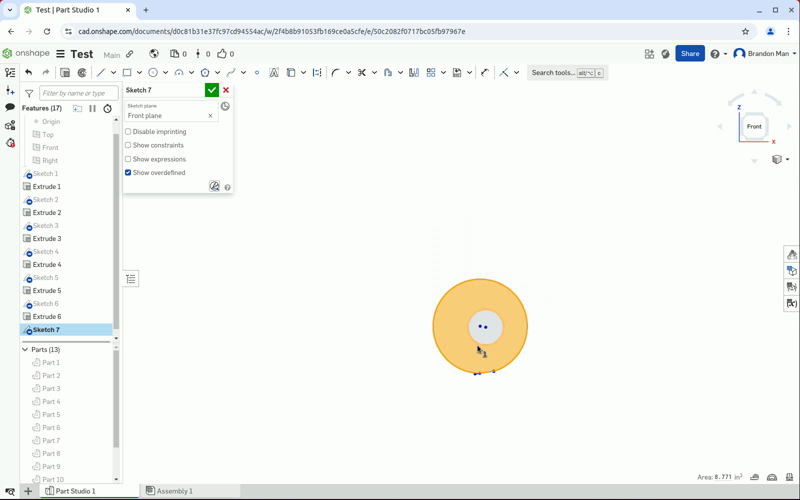
scroll(-6)
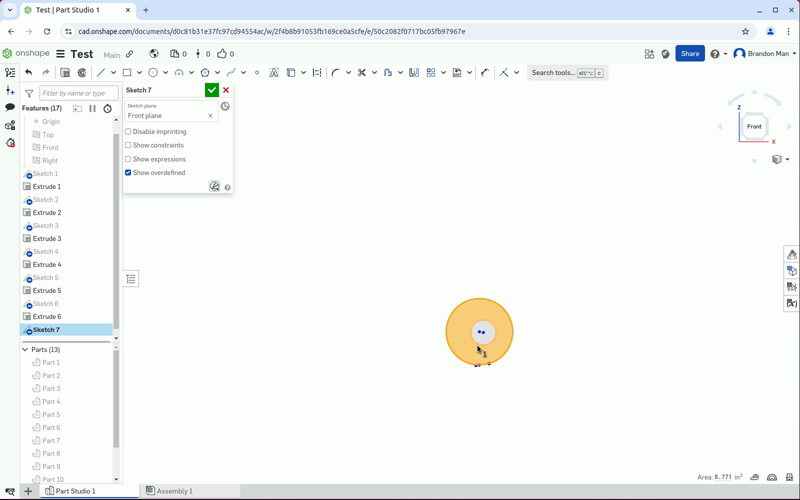
scroll(-6)
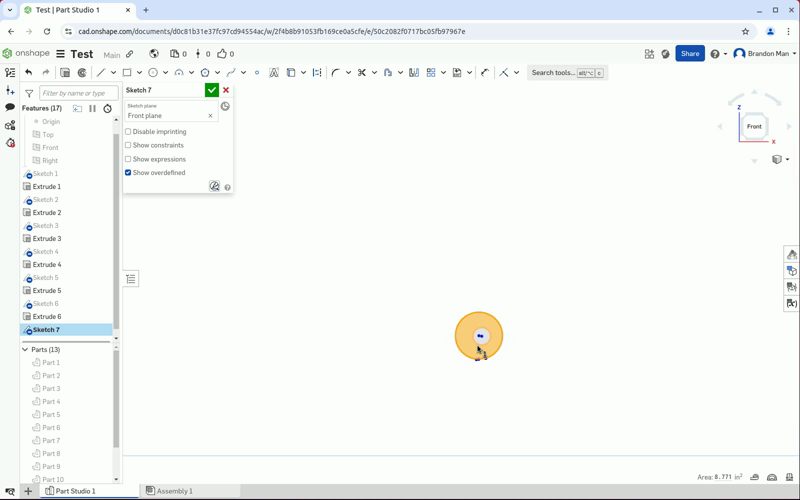
scroll(-6)
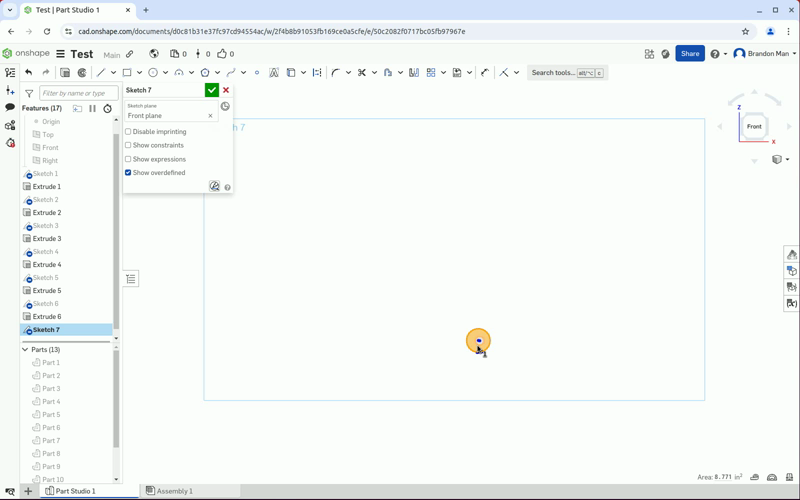
mouse_move(69, 352)
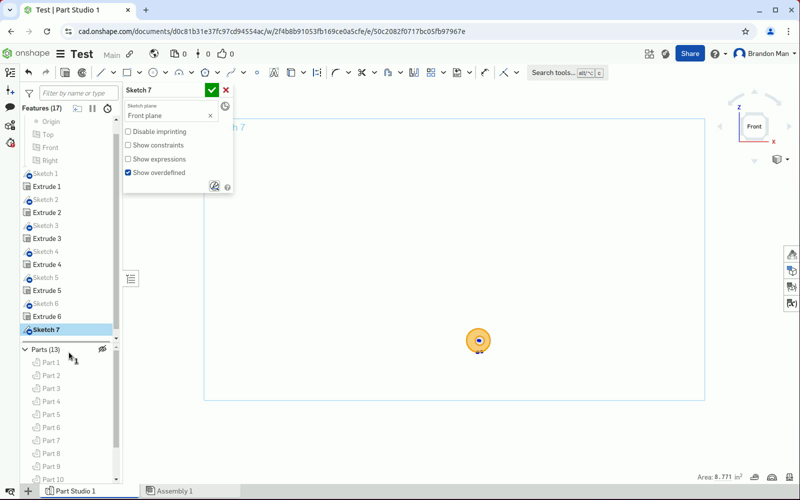
key(shift+y)
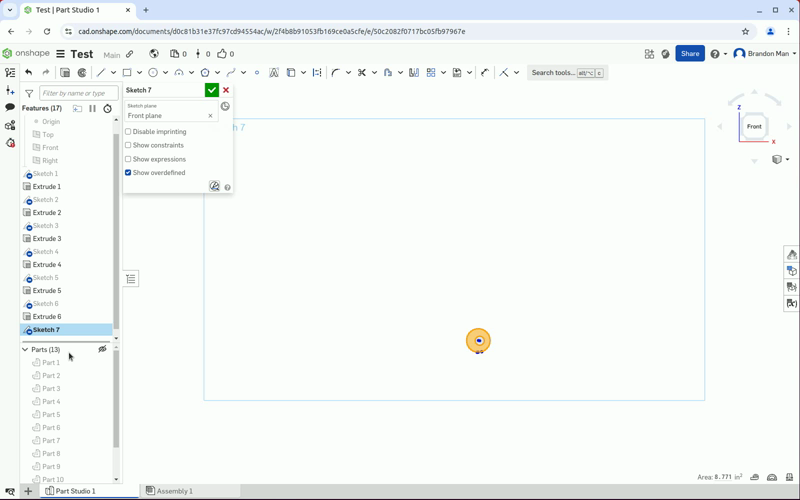
key(shift+e)
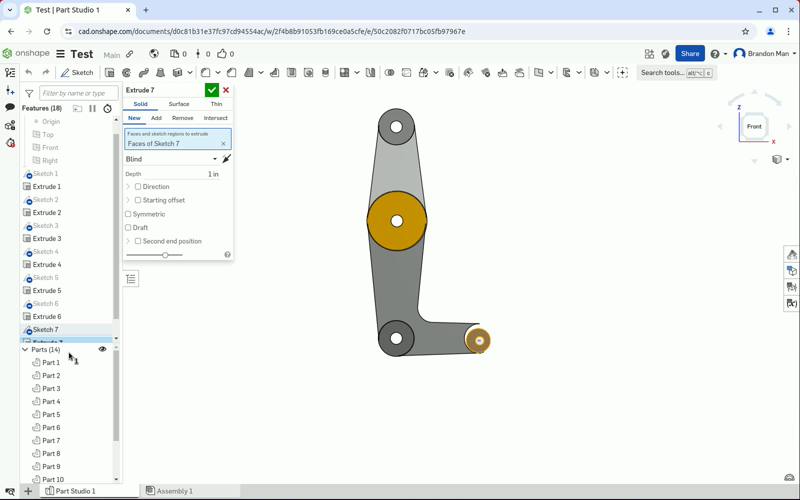
mouse_move(143, 106)
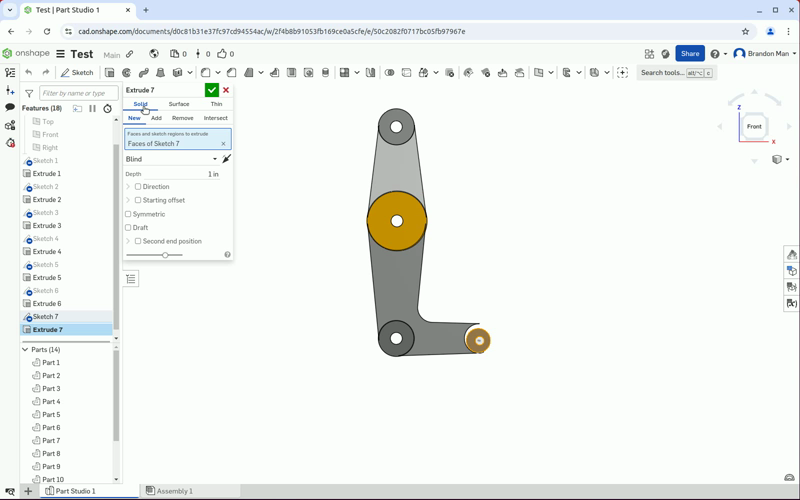
click(143, 106)
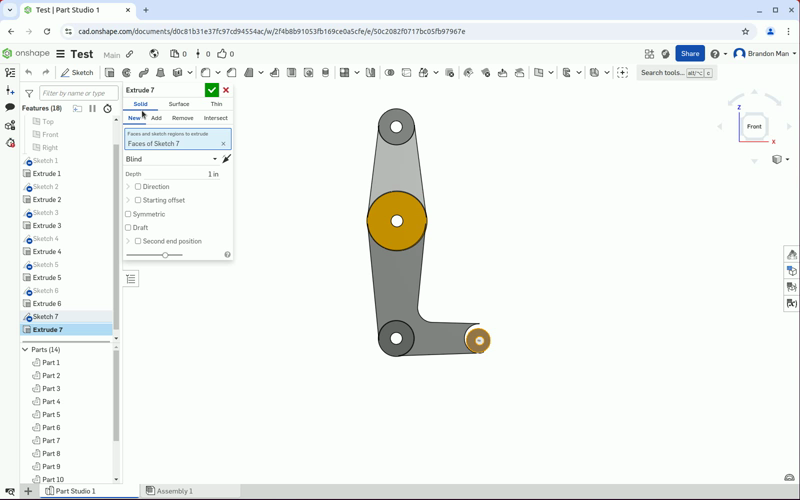
mouse_move(137, 120)
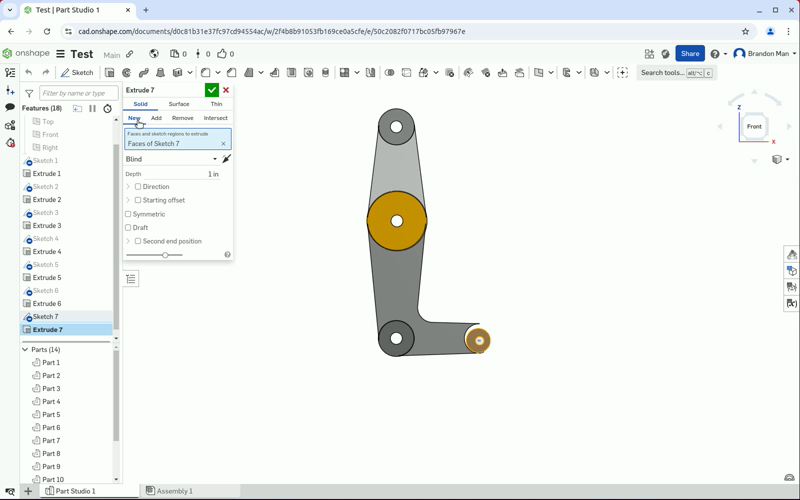
click(137, 120)
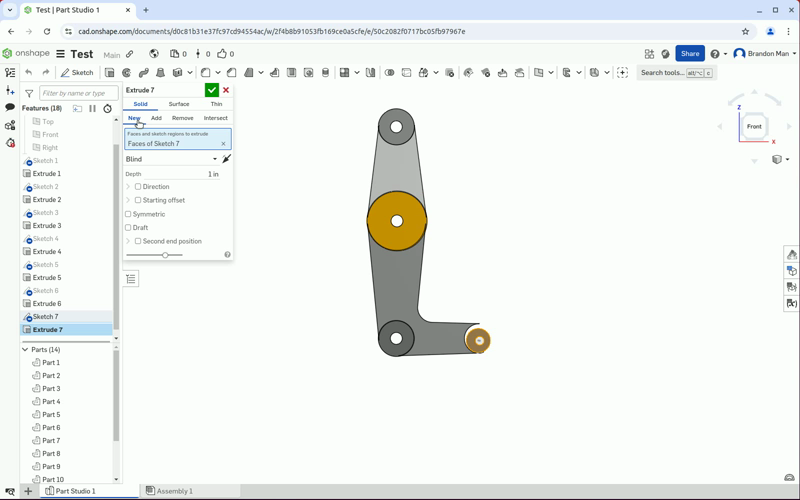
key(tab, 4)
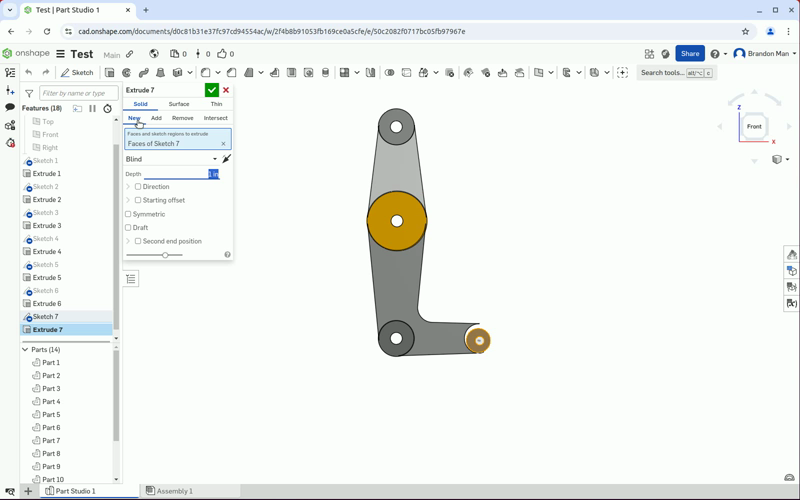
text(0.963)
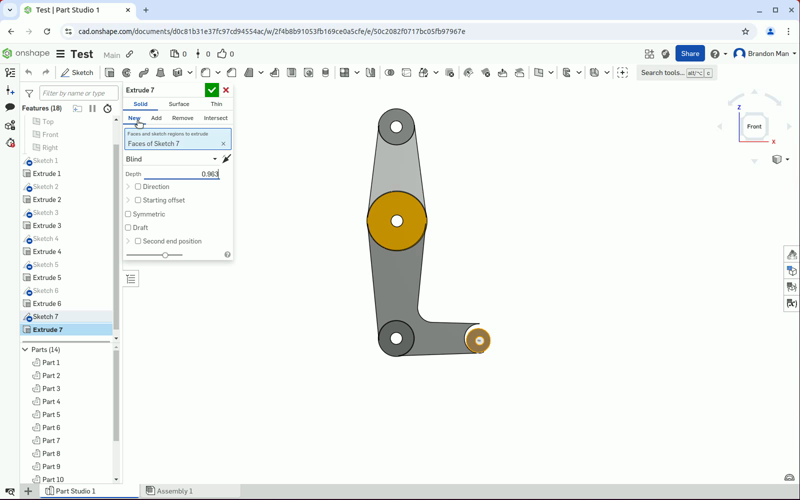
key(enter)
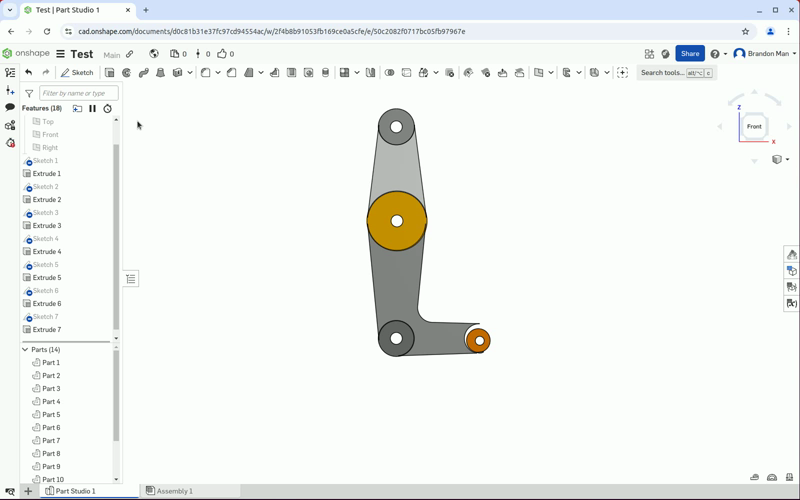
key(shift+h)
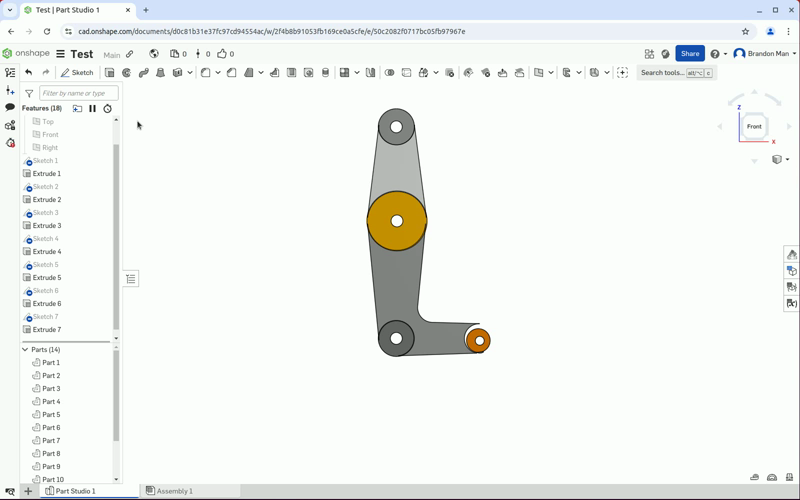
key(shift+h)
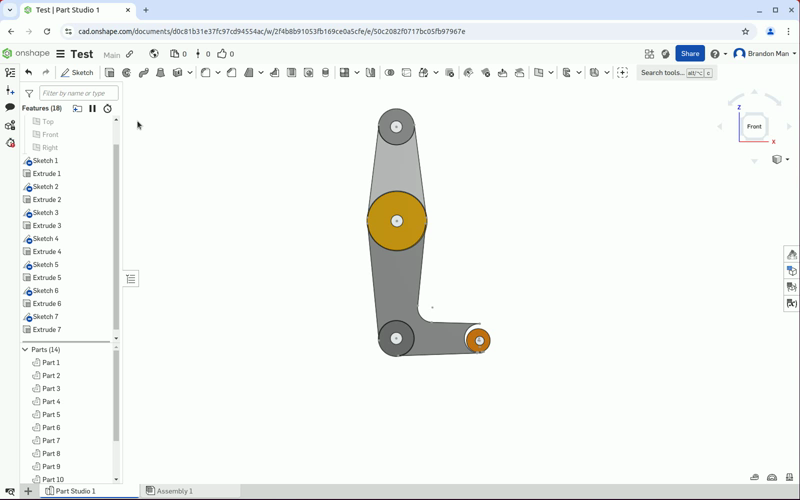
key(shift+7)
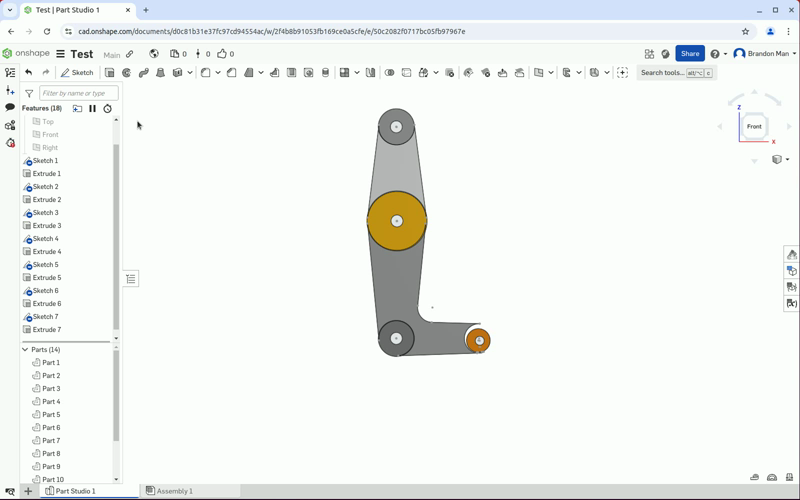
key(left, 2)
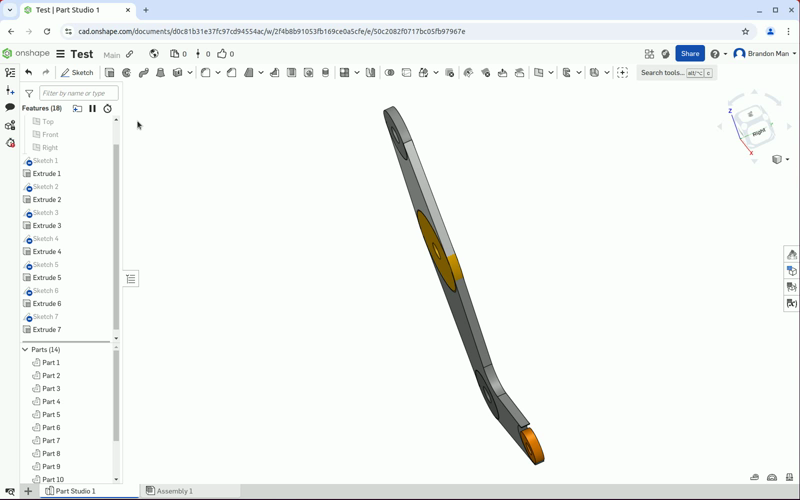
key(down, 2)
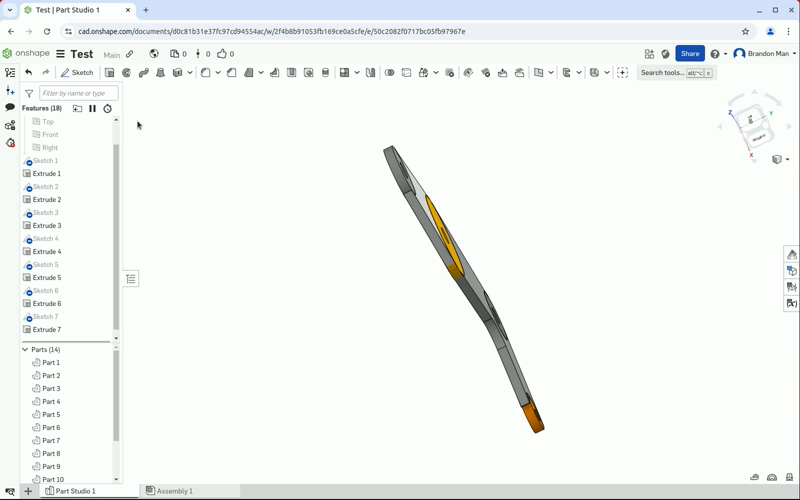
key(up, 2)
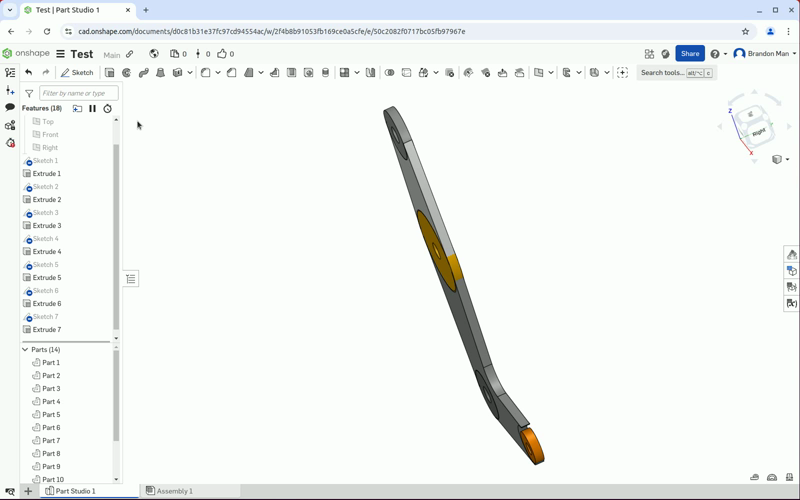
key(right, 2)
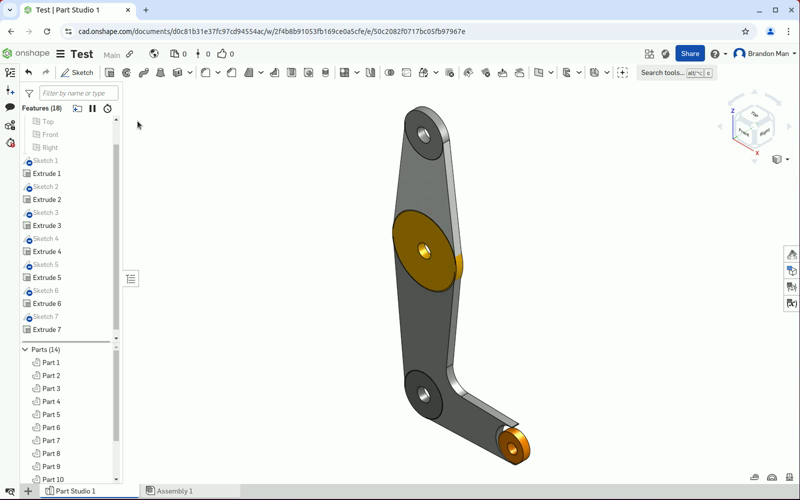
mouse_move(69, 163)
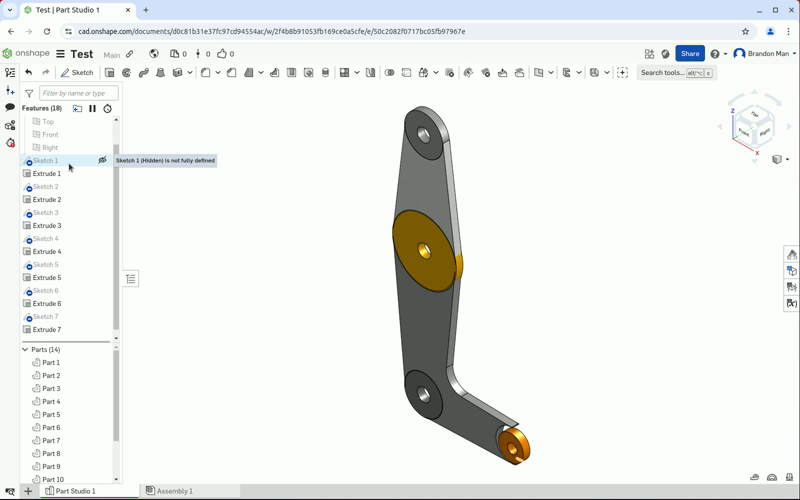
click(69, 163)